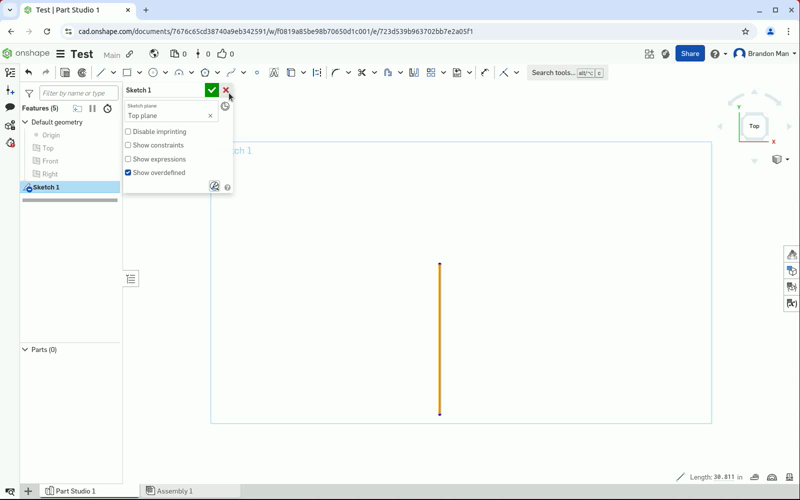
key(shift+h)
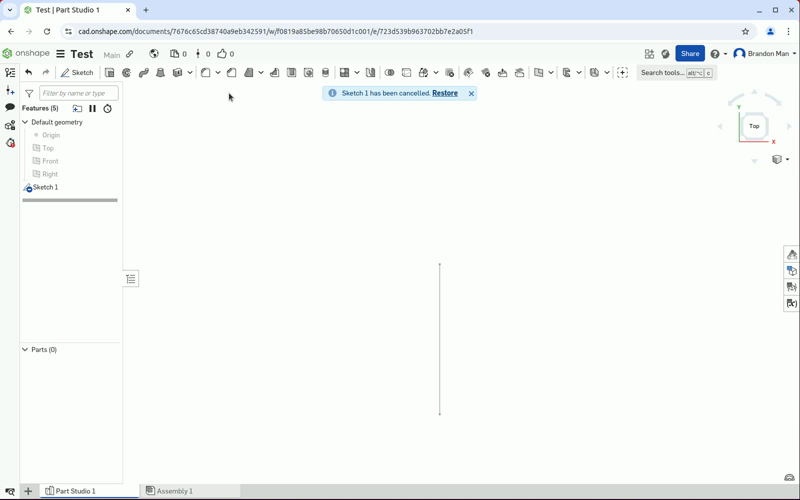
mouse_move(73, 352)
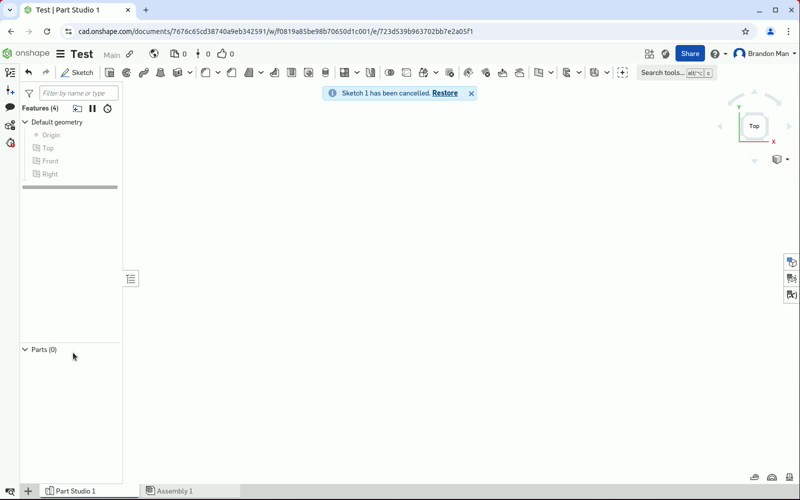
key(y)
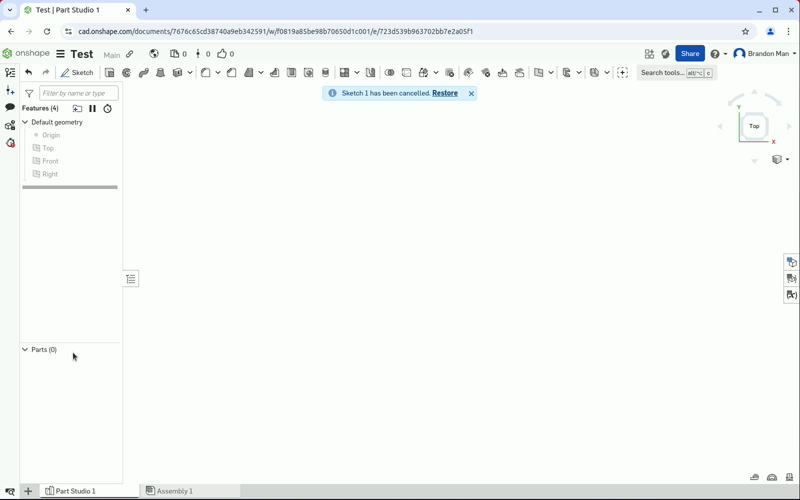
key(shift+p)
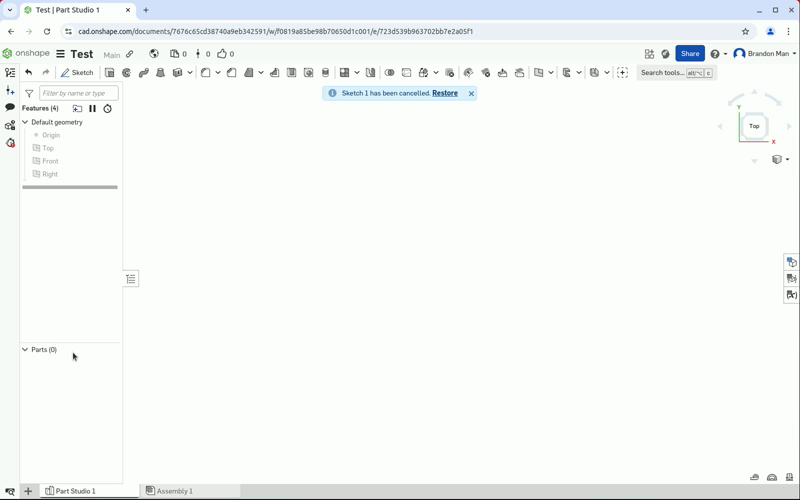
key(space)
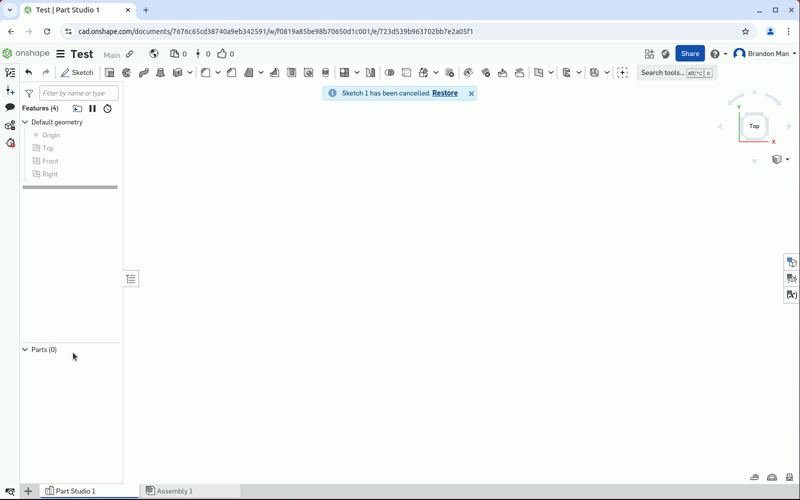
key_down(shift)
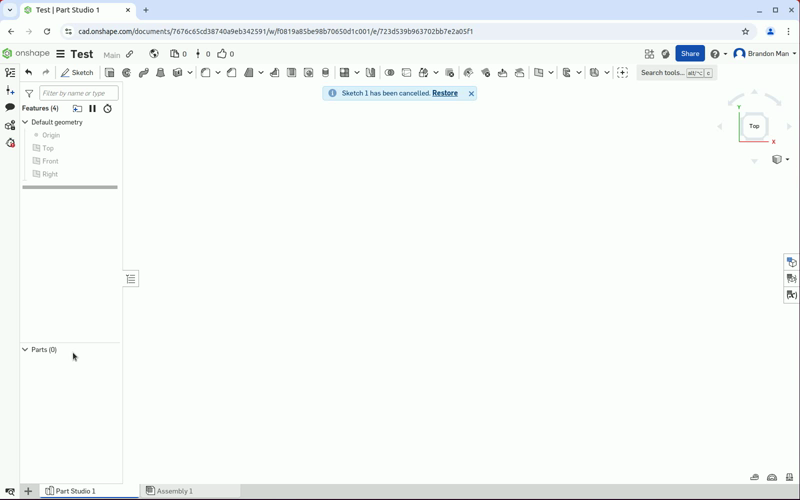
key(up)
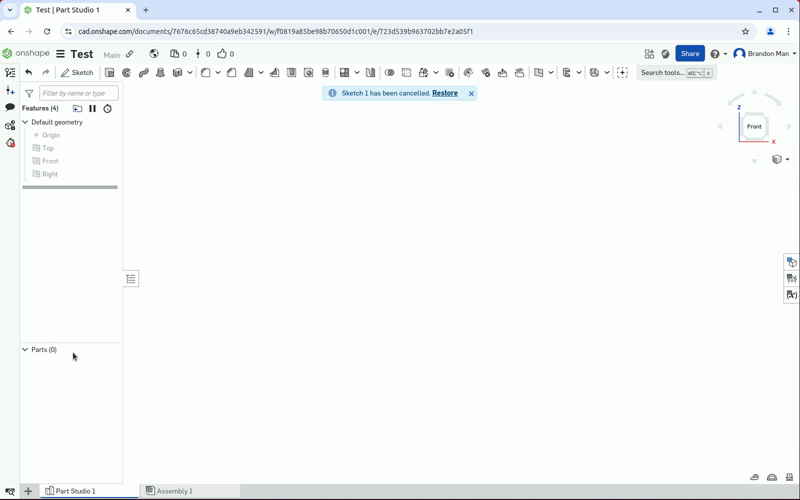
key_up(shift)
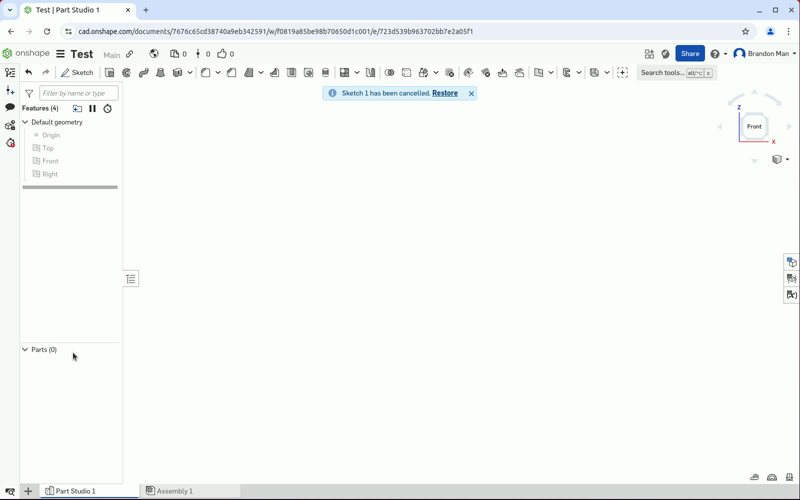
mouse_move(73, 352)
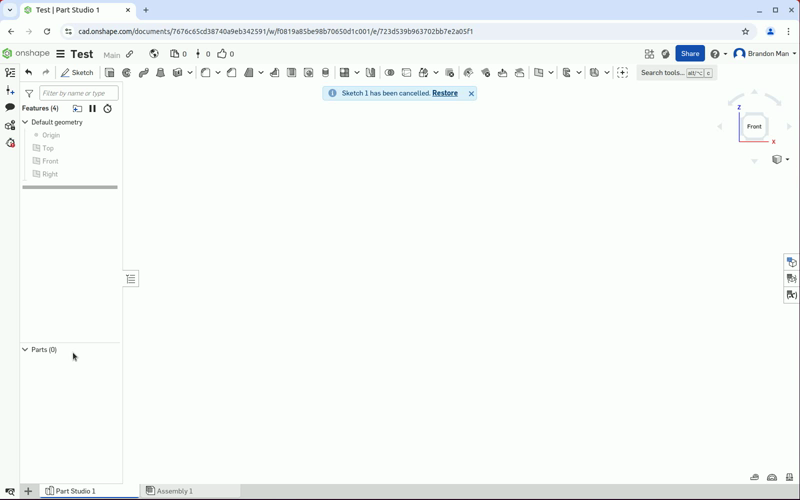
key(shift+y)
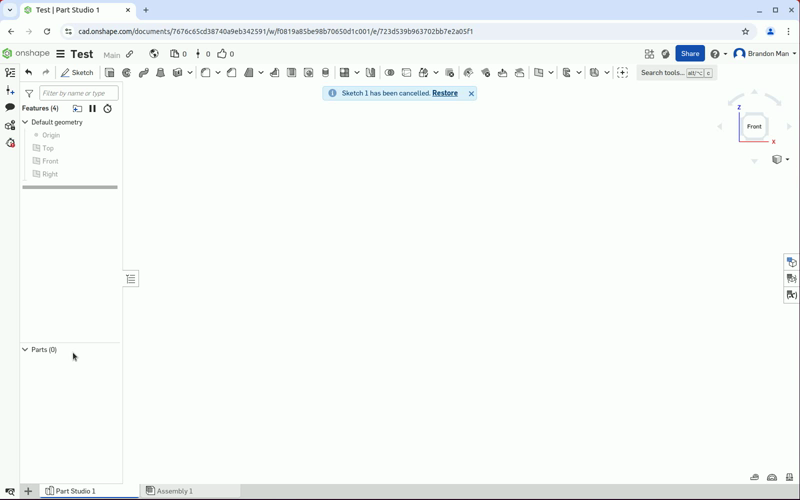
key(shift+s)
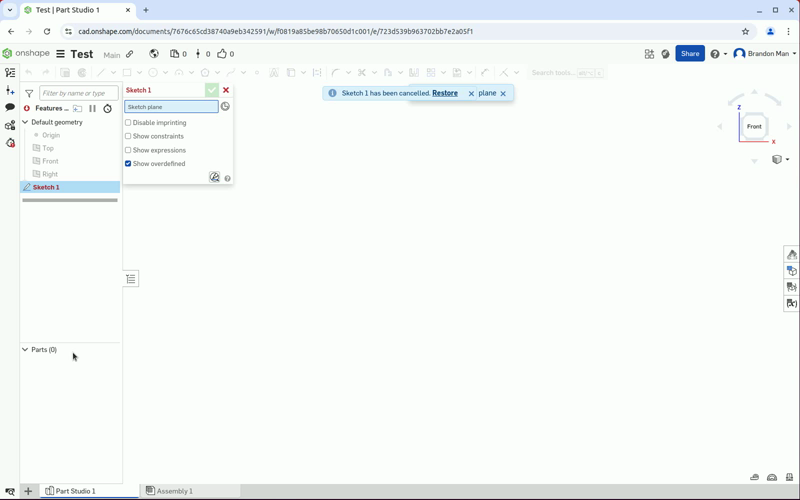
mouse_move(73, 163)
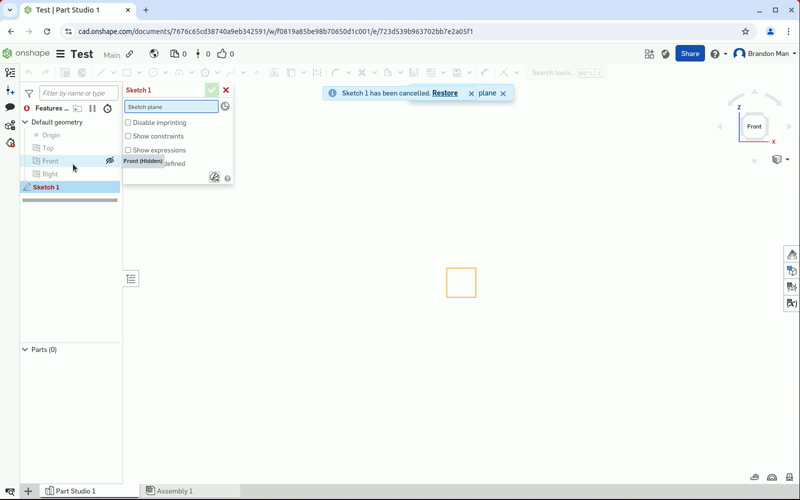
click(73, 163)
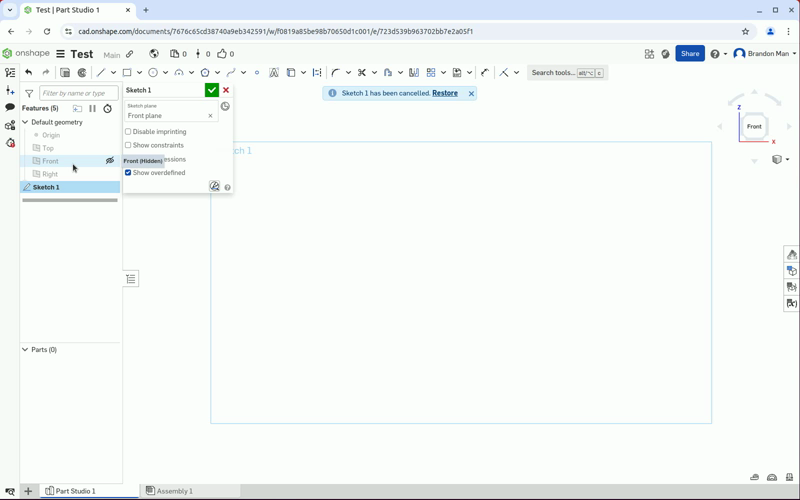
mouse_move(73, 352)
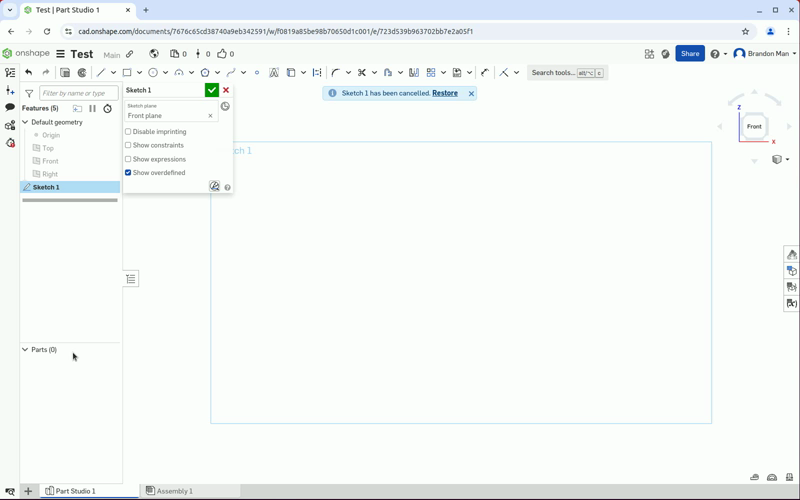
key(y)
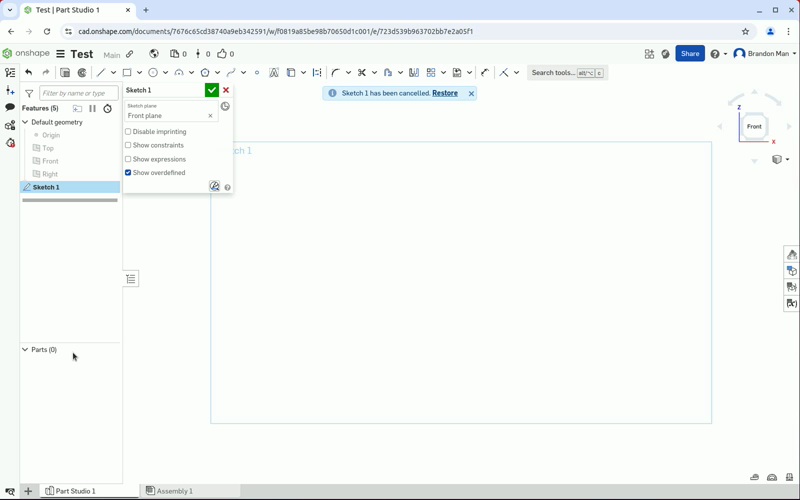
key(l)
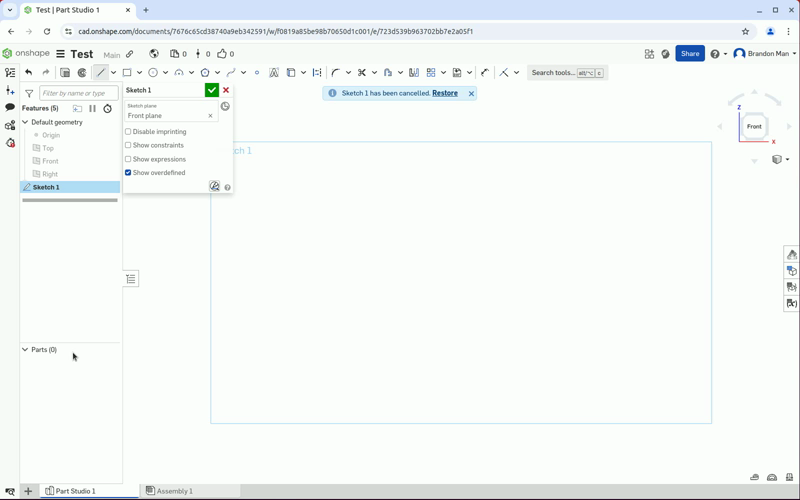
key_down(shift)
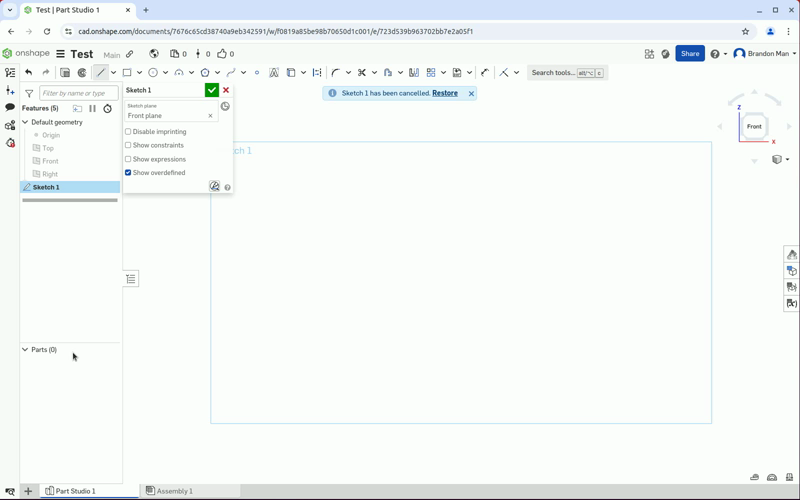
mouse_move(460, 282)
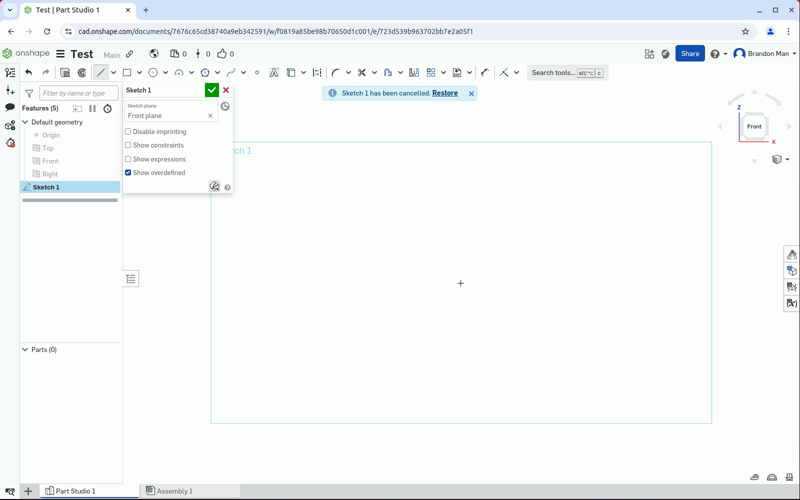
click(460, 282)
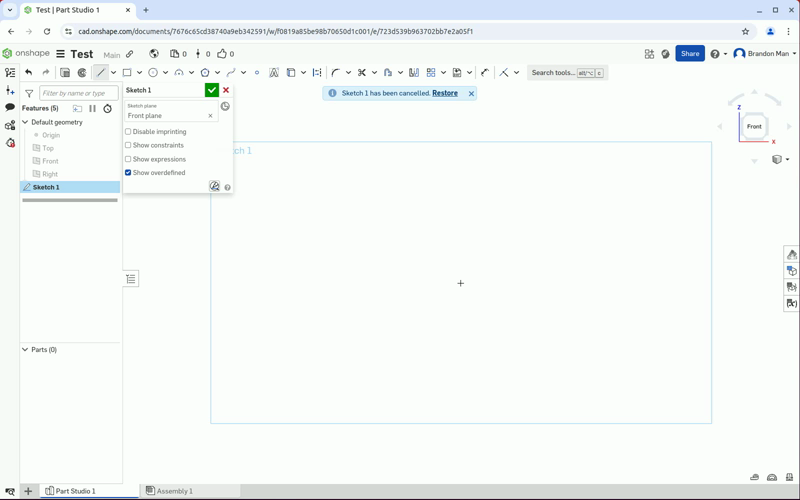
key_up(shift)
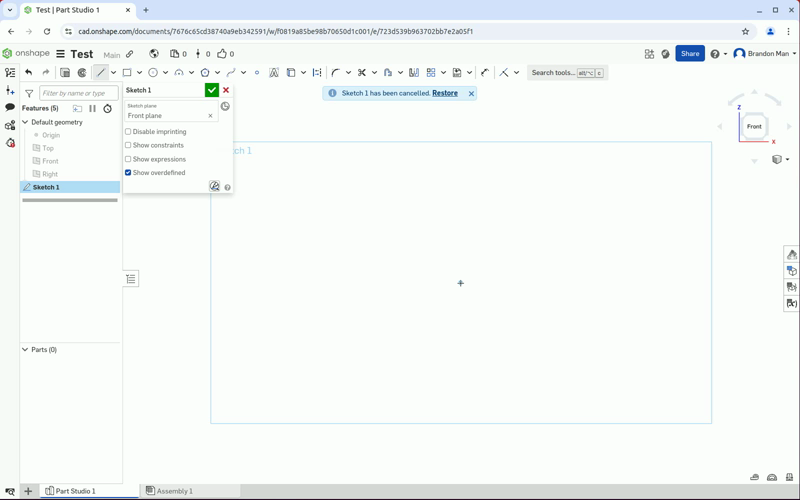
key_down(shift)
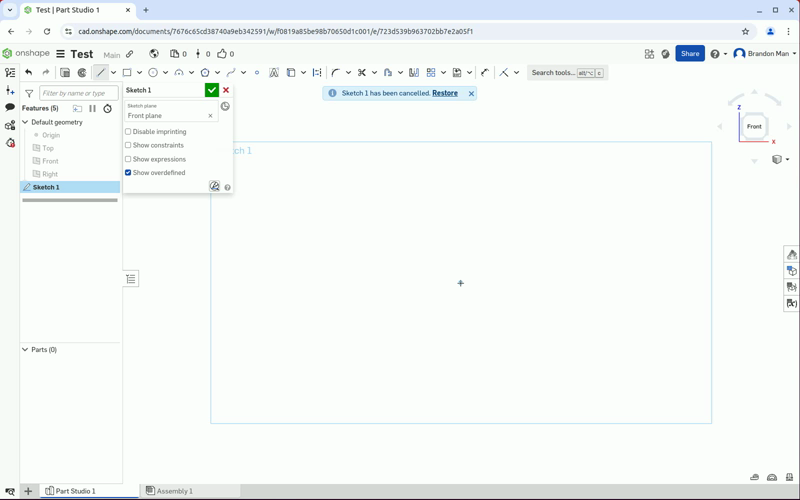
mouse_move(525, 282)
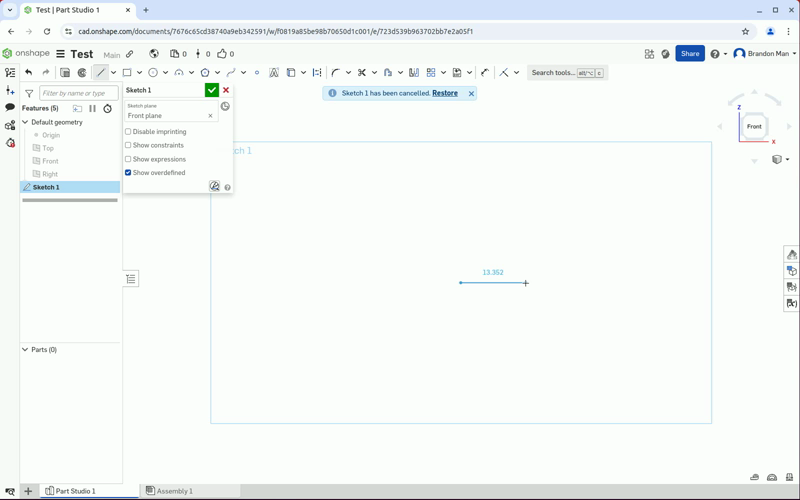
click(525, 282)
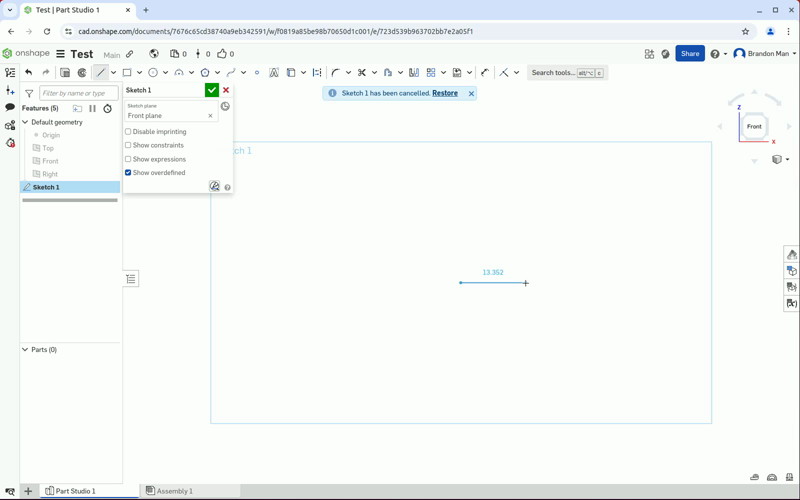
key_up(shift)
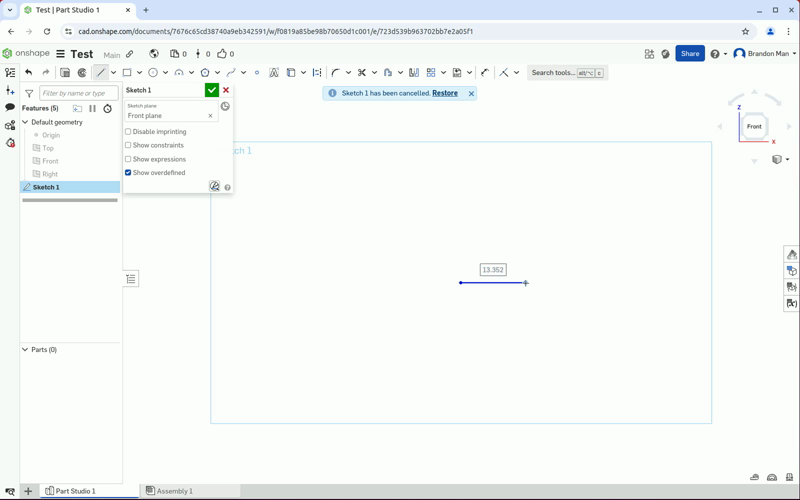
key_down(shift)
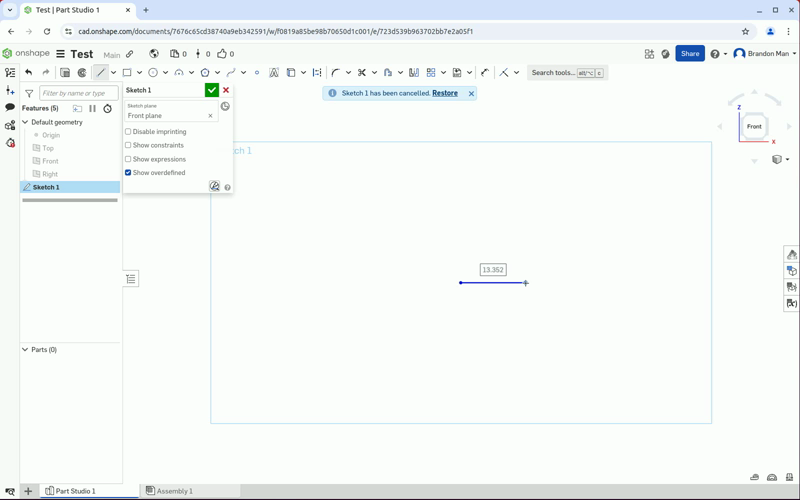
mouse_move(555, 282)
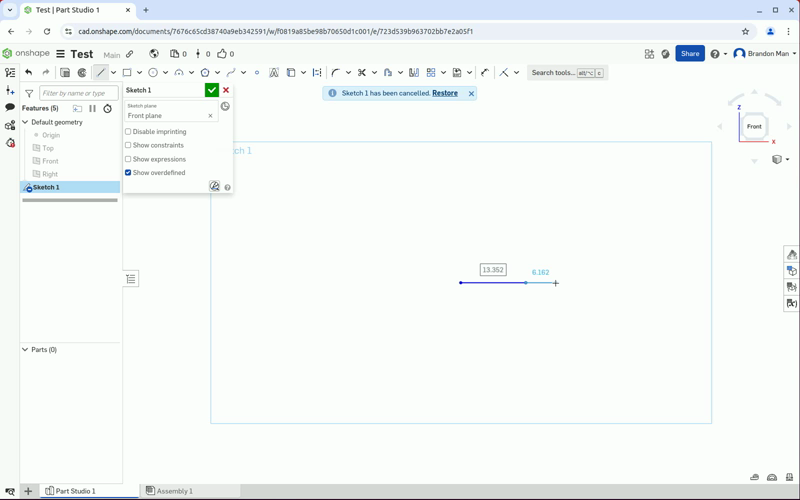
mouse_move(525, 276)
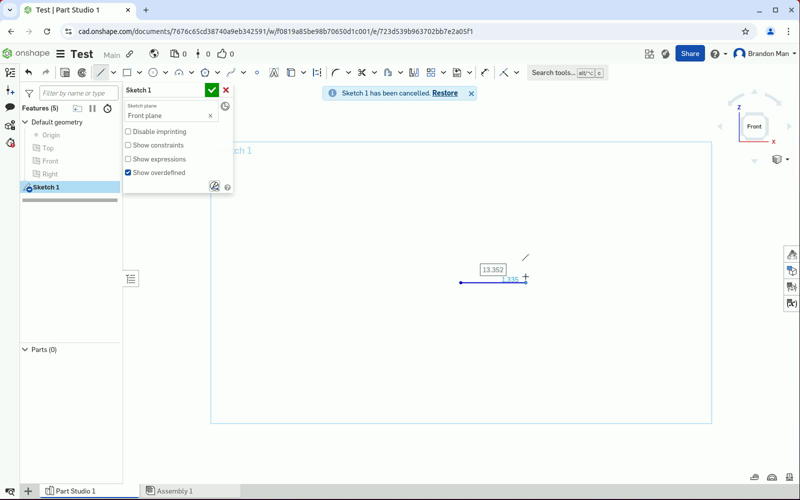
scroll(6)
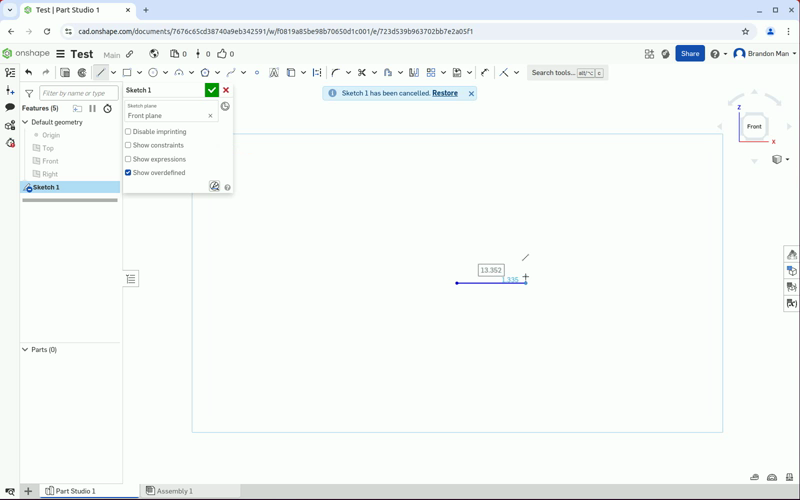
scroll(6)
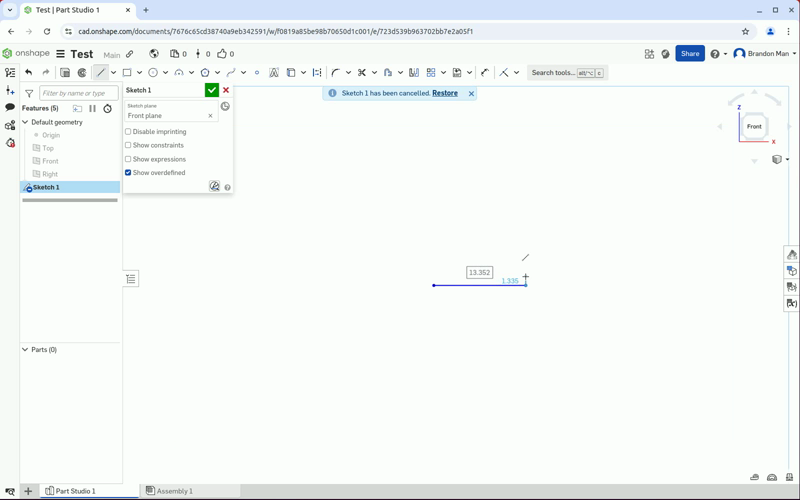
scroll(6)
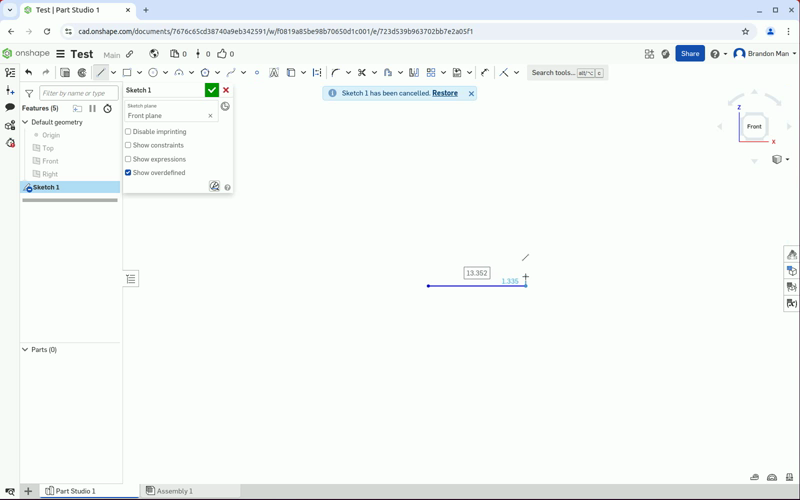
scroll(6)
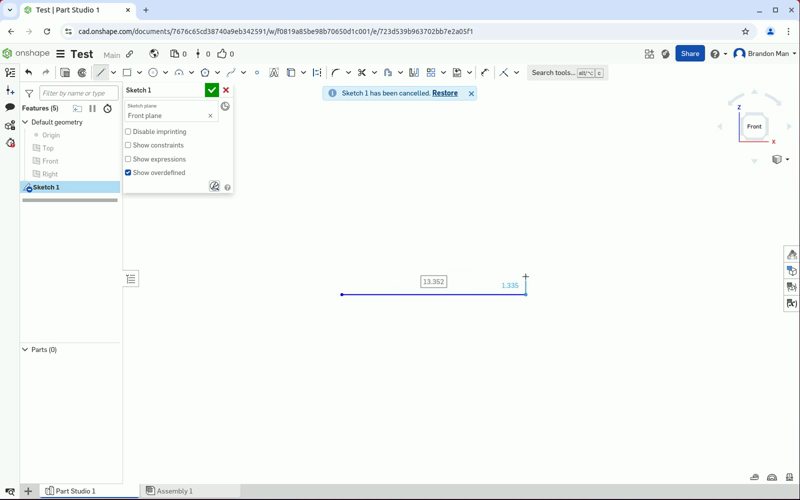
scroll(6)
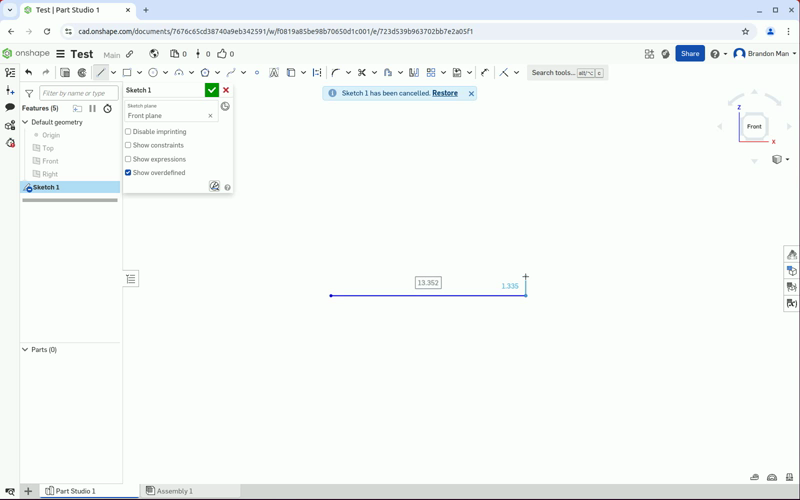
scroll(6)
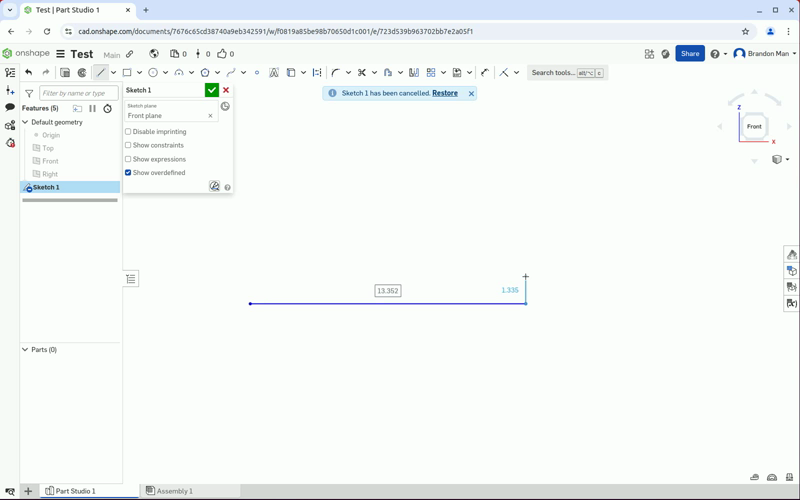
scroll(6)
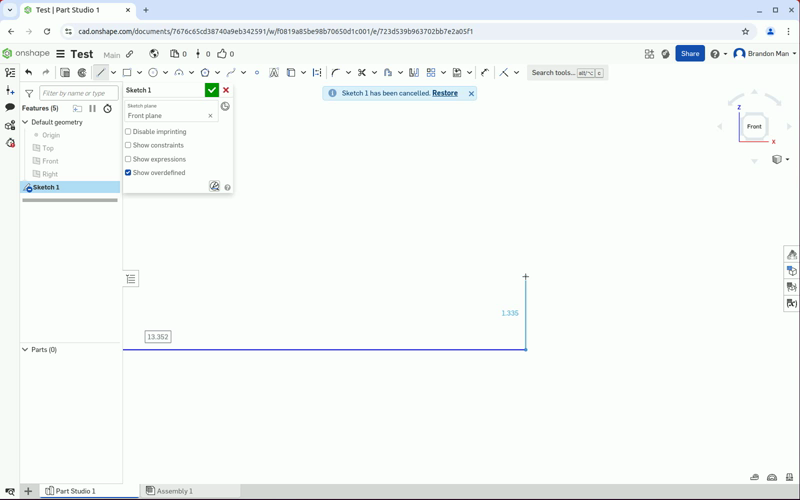
click(525, 276)
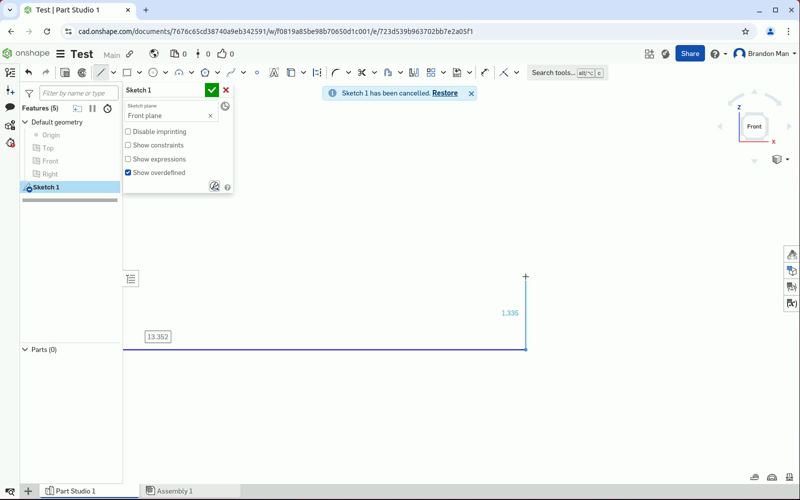
scroll(-6)
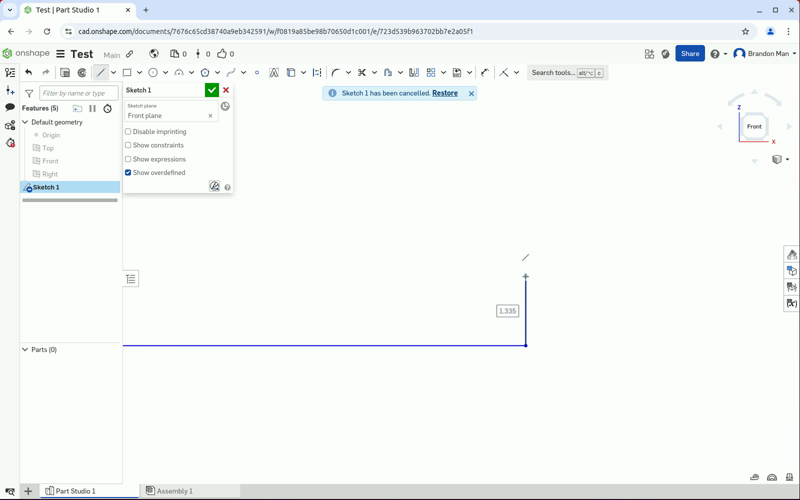
scroll(-6)
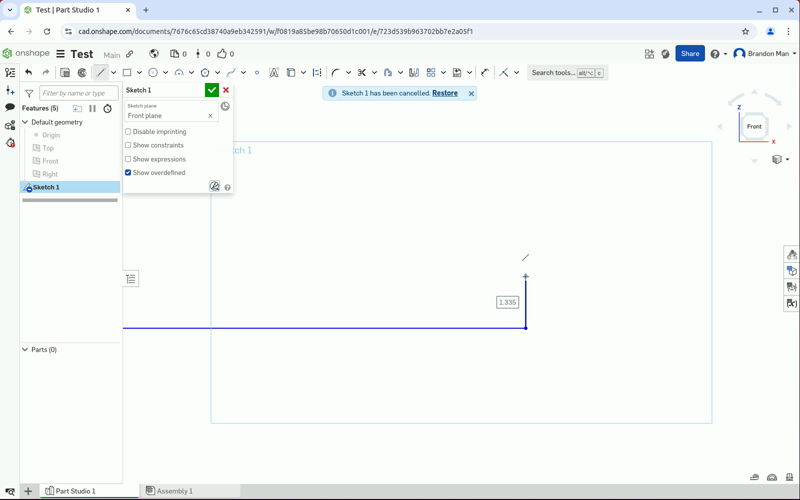
scroll(-6)
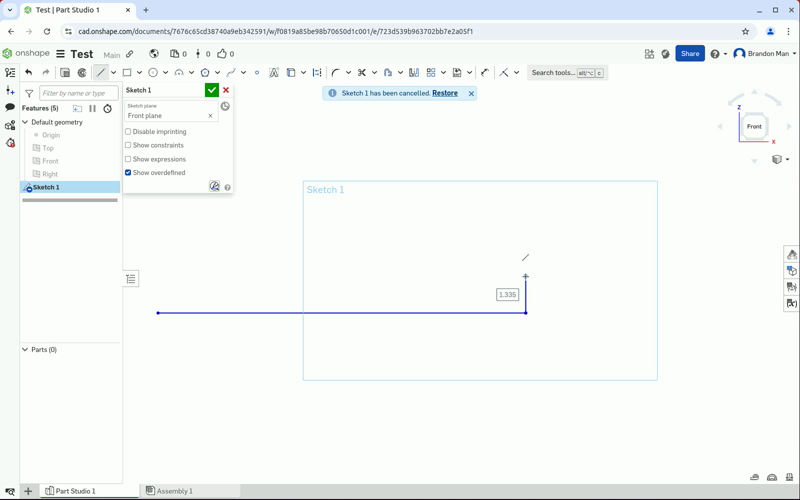
scroll(-6)
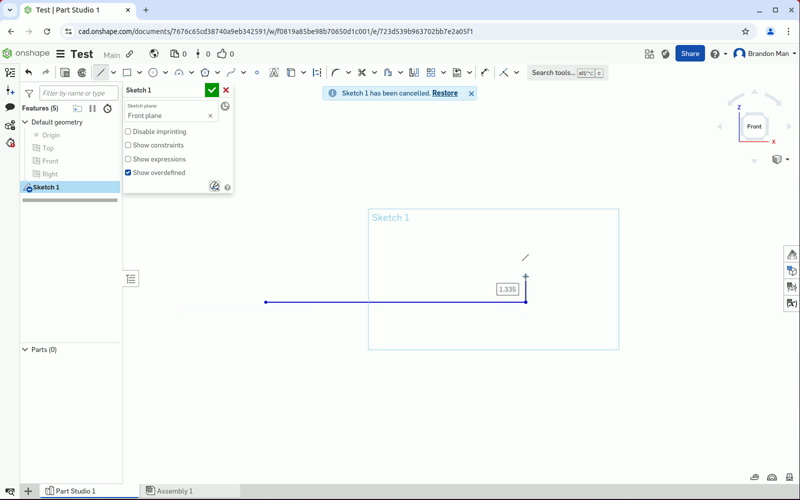
scroll(-6)
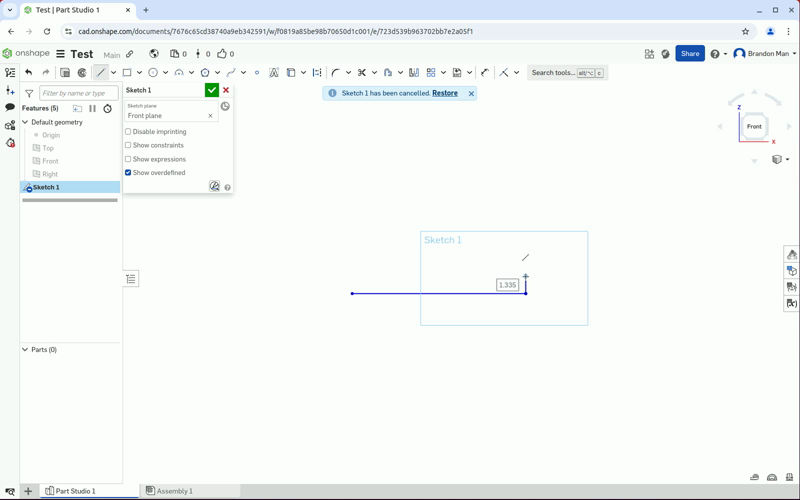
scroll(-6)
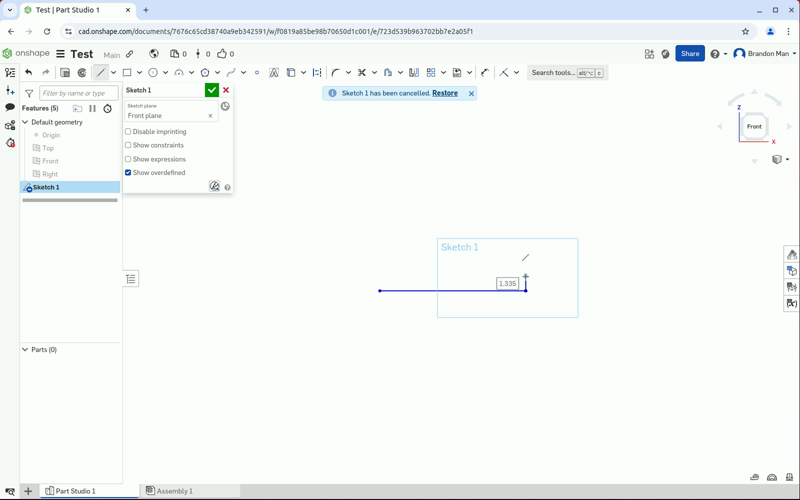
scroll(-6)
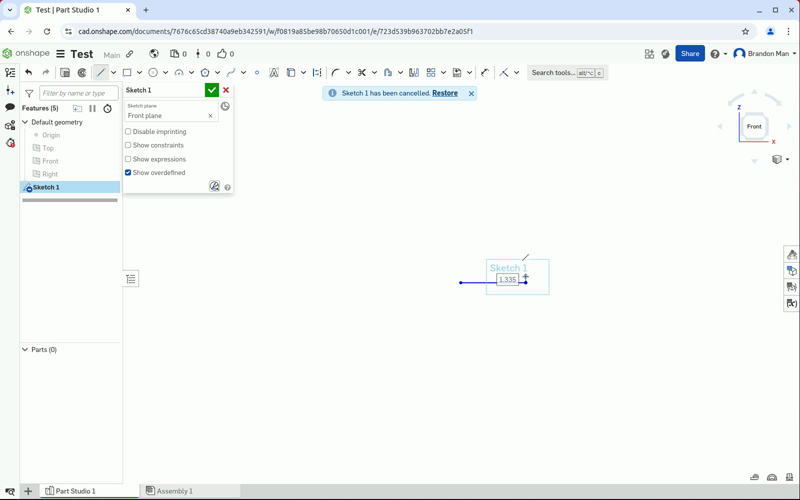
key_up(shift)
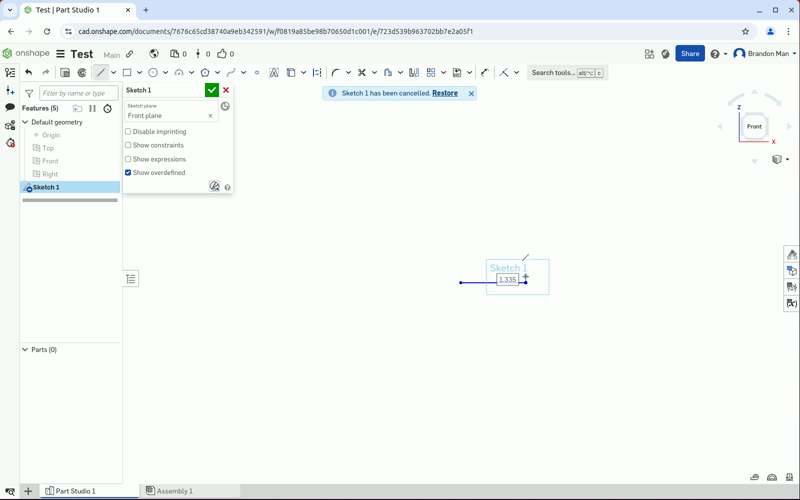
key_down(shift)
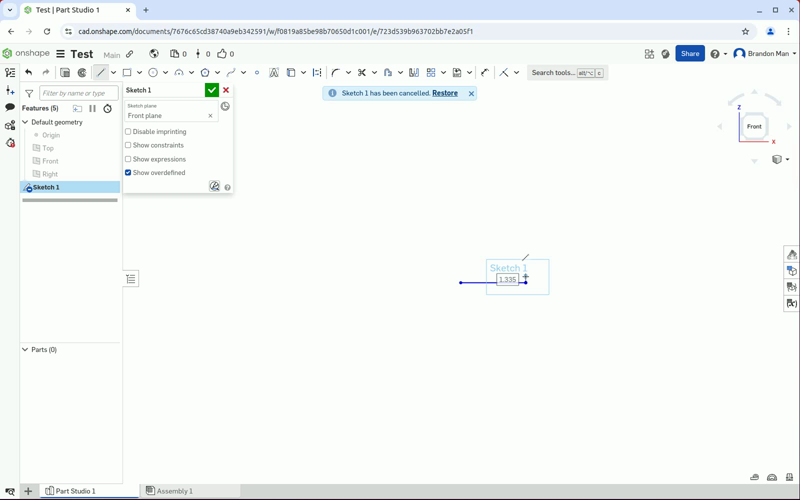
mouse_move(460, 276)
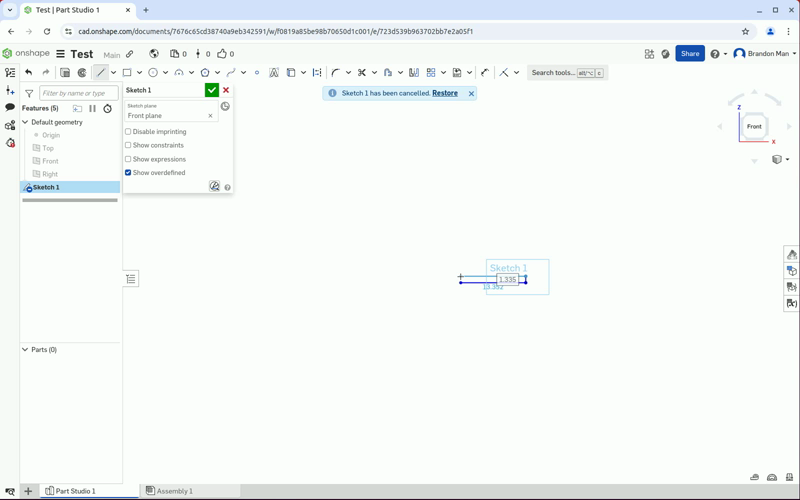
click(460, 276)
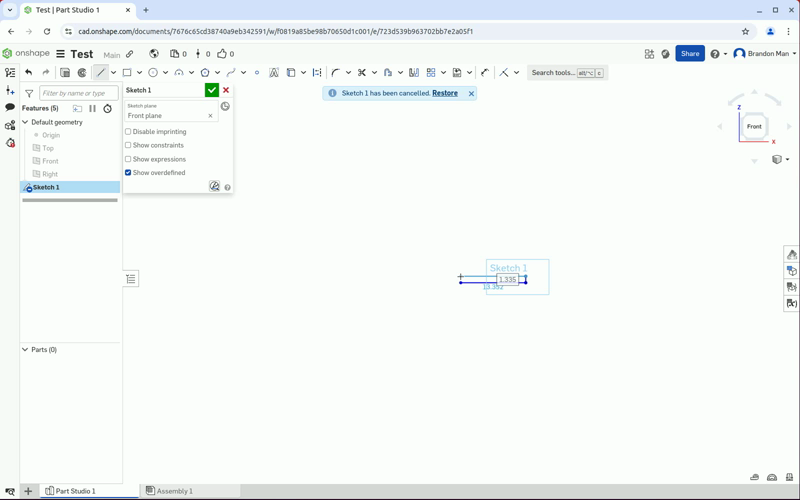
key_up(shift)
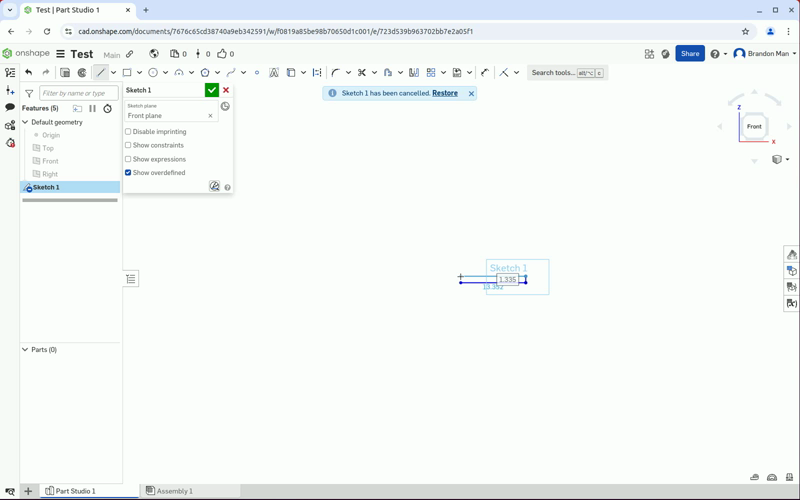
mouse_move(490, 276)
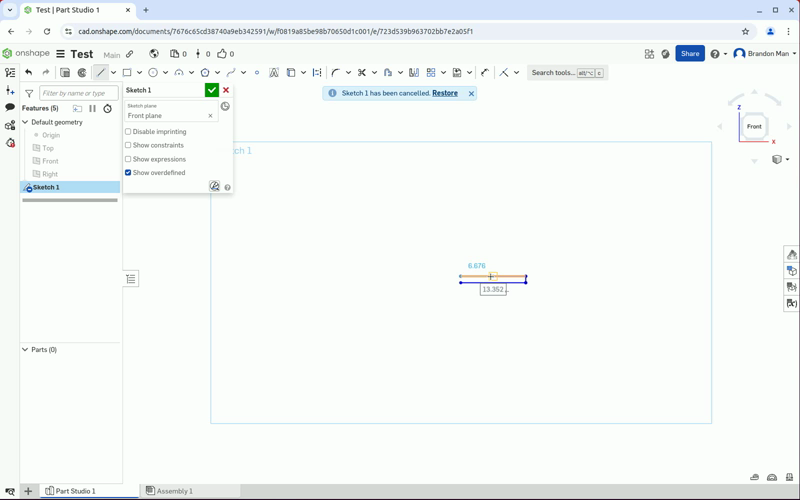
key_down(shift)
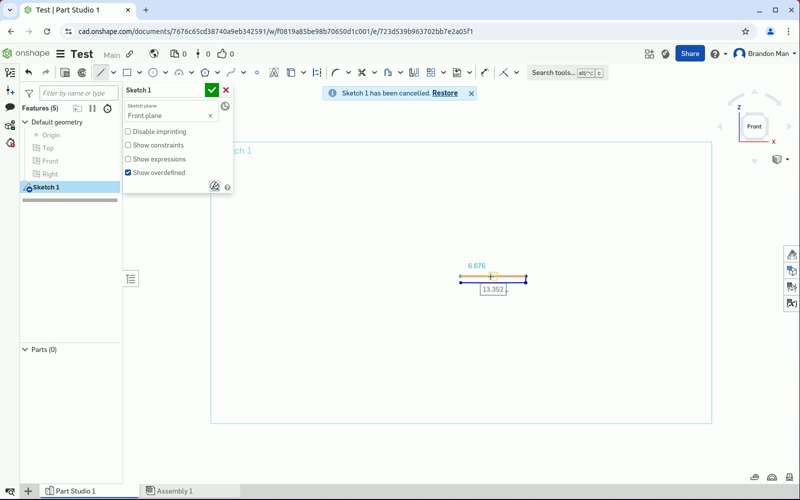
mouse_move(460, 282)
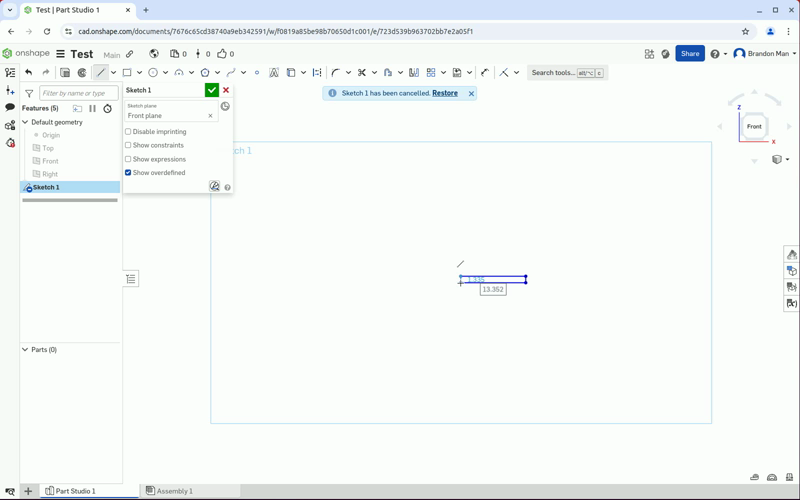
scroll(6)
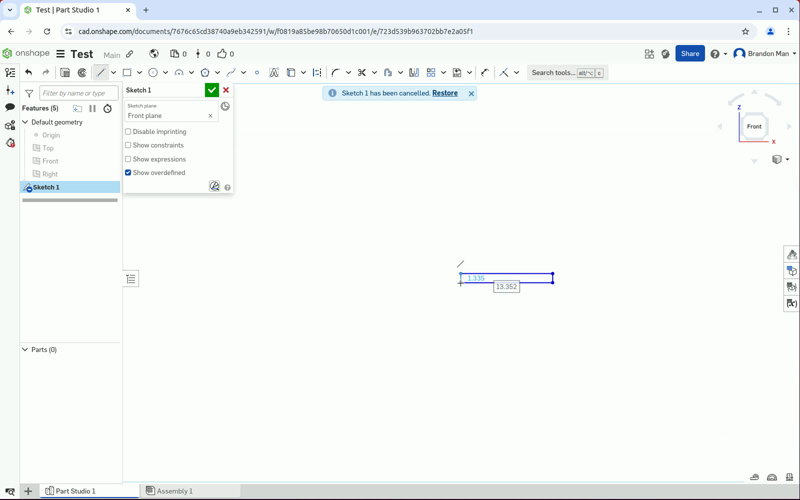
scroll(6)
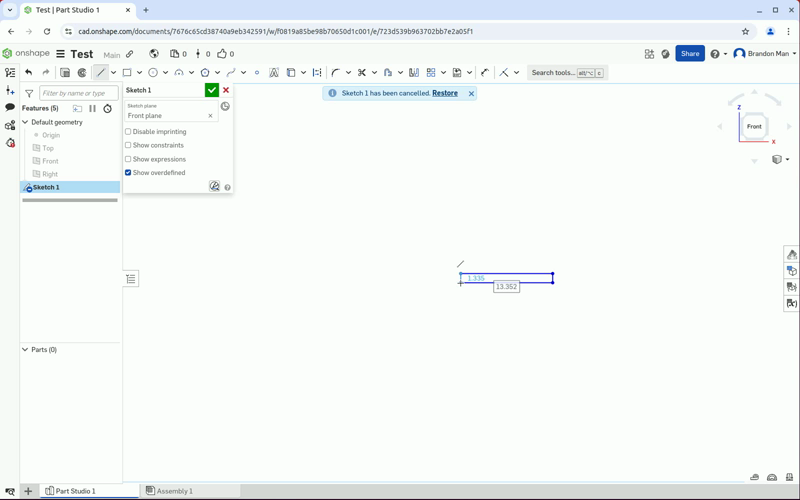
scroll(6)
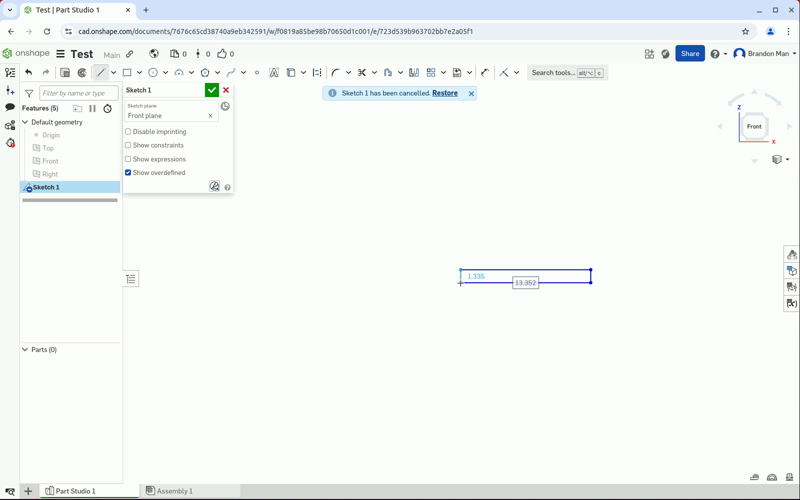
scroll(6)
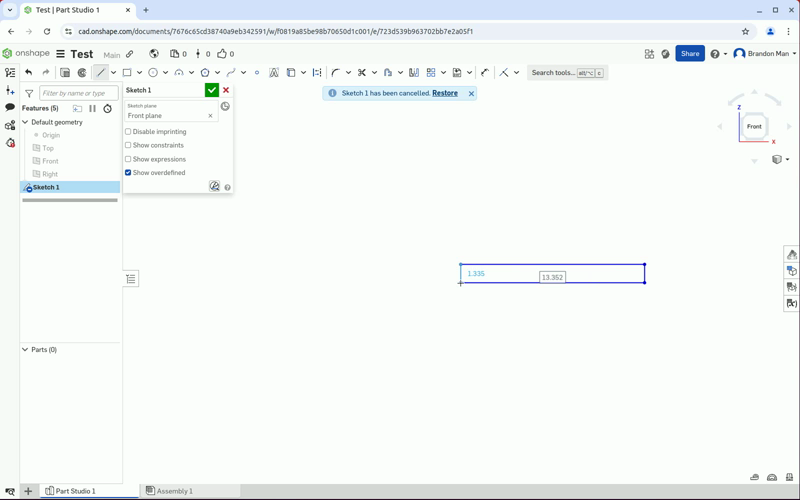
scroll(6)
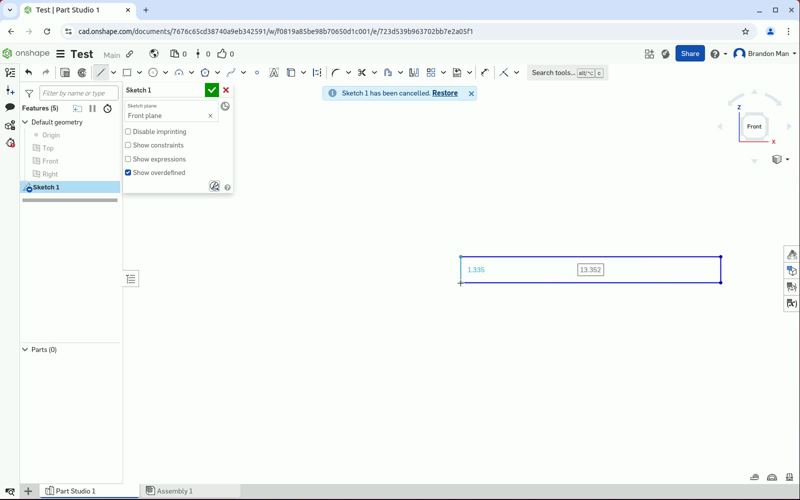
scroll(6)
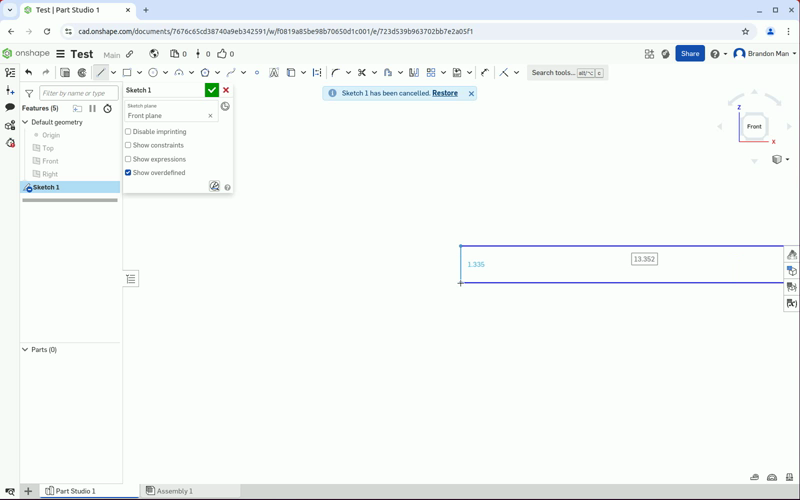
scroll(6)
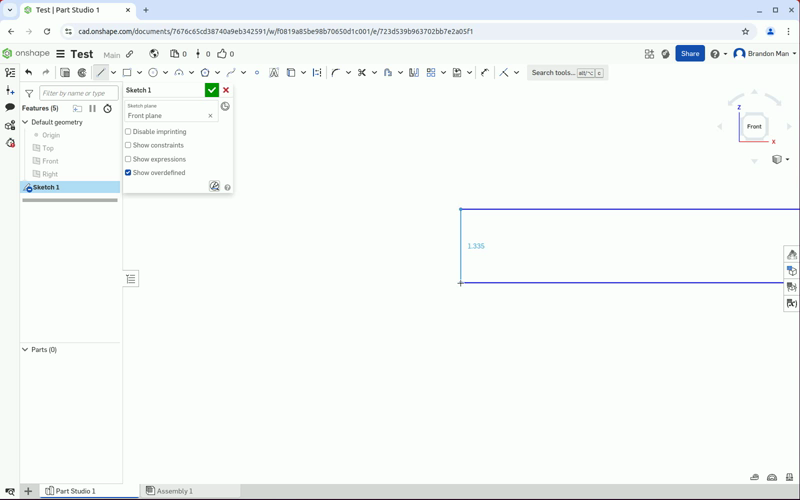
key_up(shift)
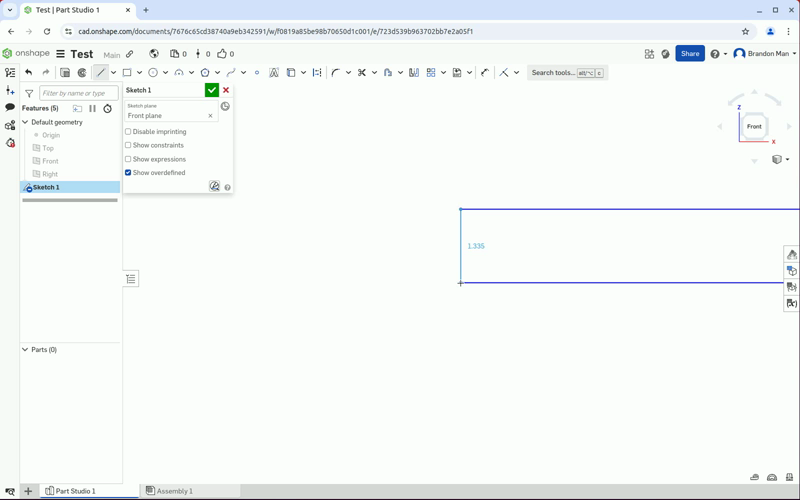
click(460, 282)
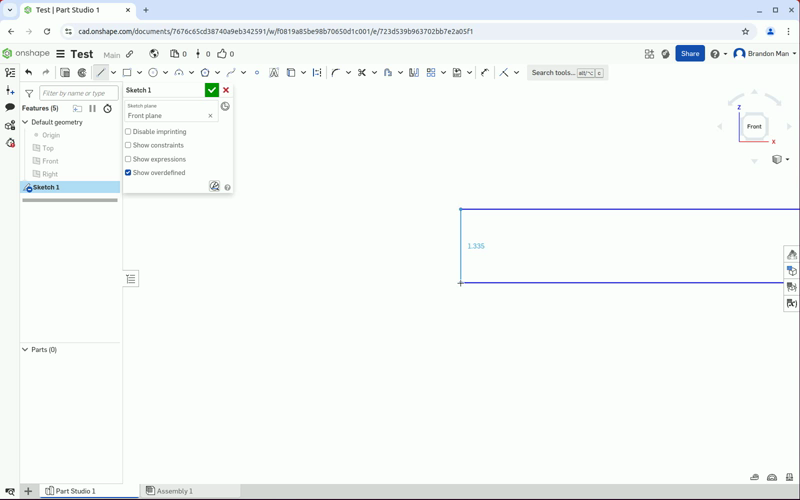
scroll(-6)
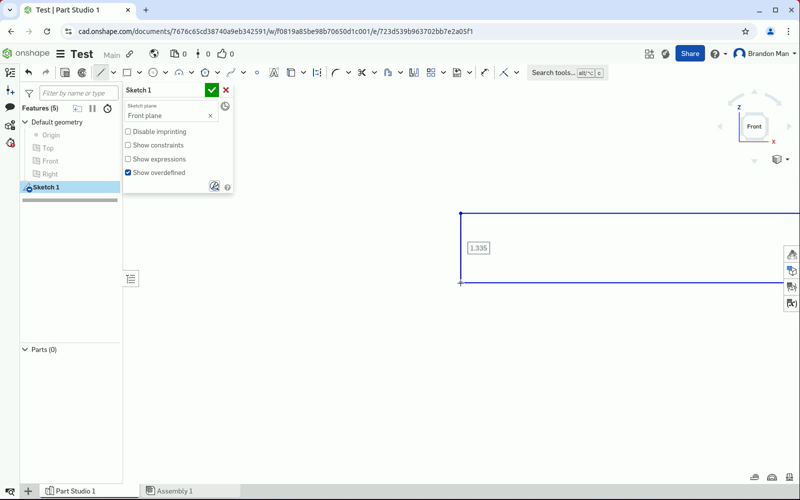
scroll(-6)
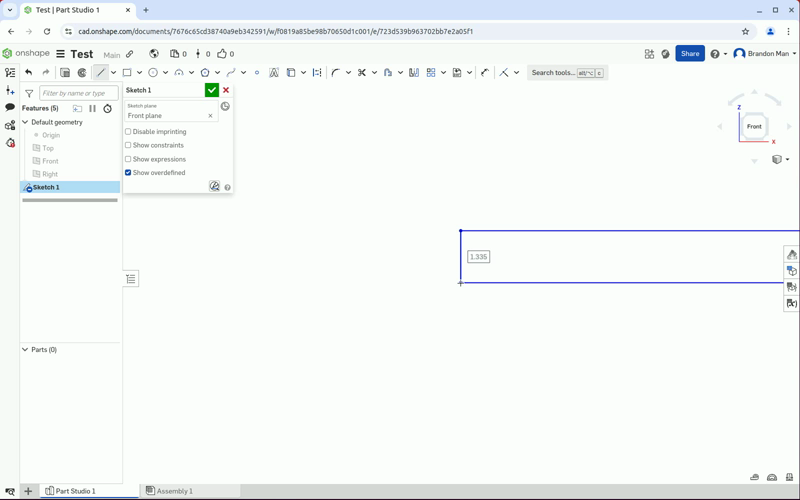
scroll(-6)
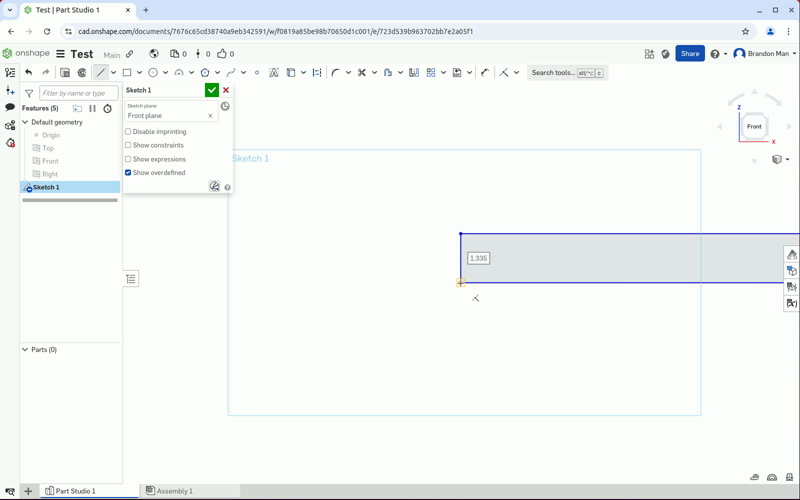
scroll(-6)
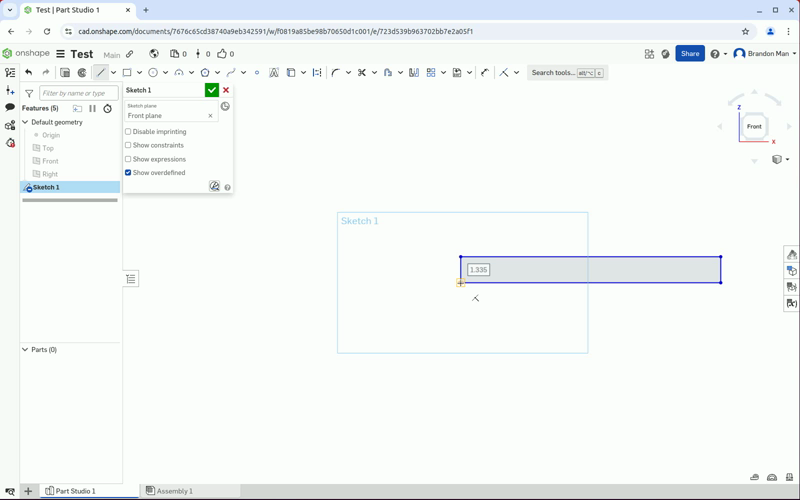
scroll(-6)
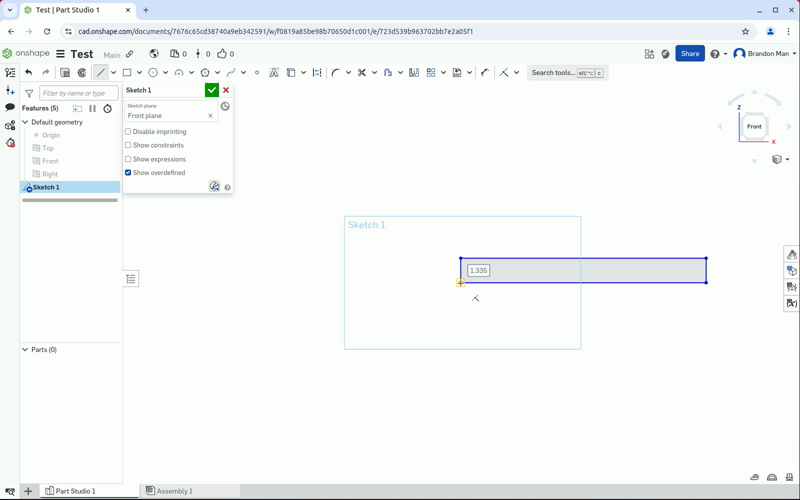
scroll(-6)
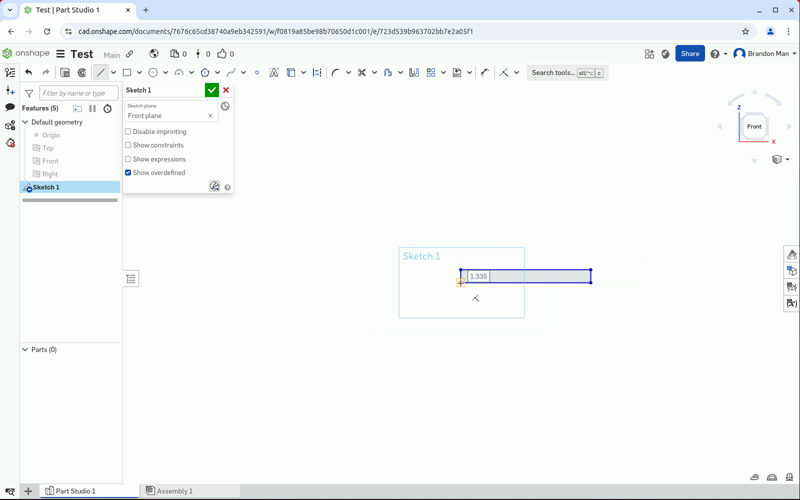
scroll(-6)
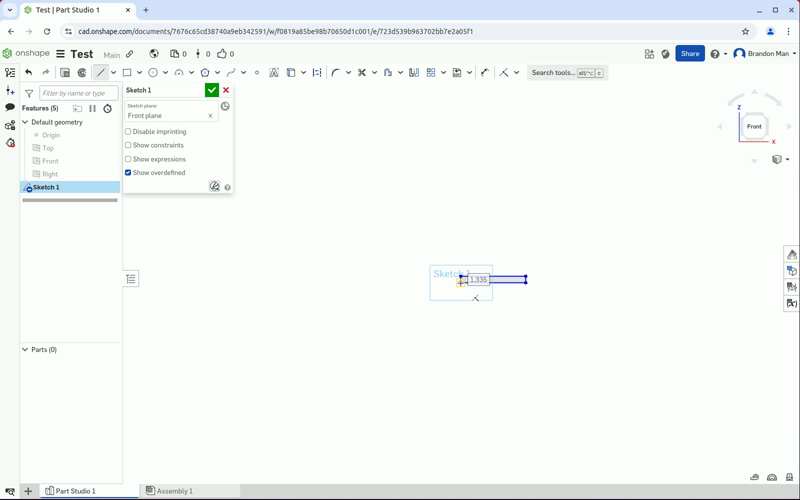
key(esc)
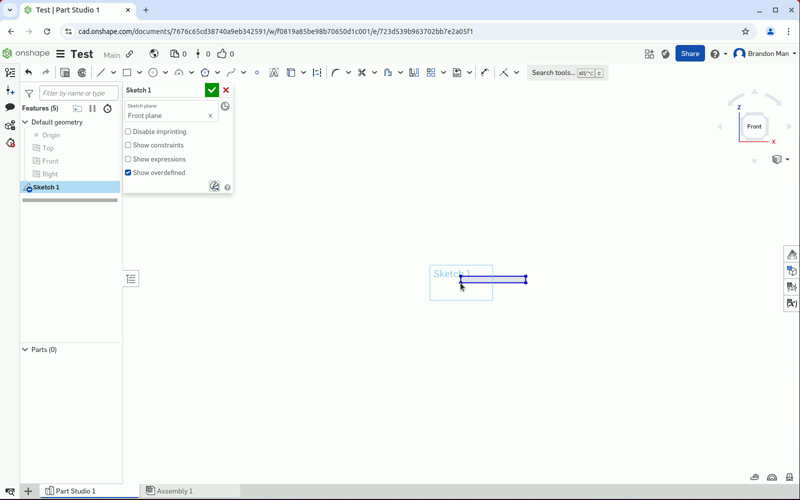
mouse_move(469, 278)
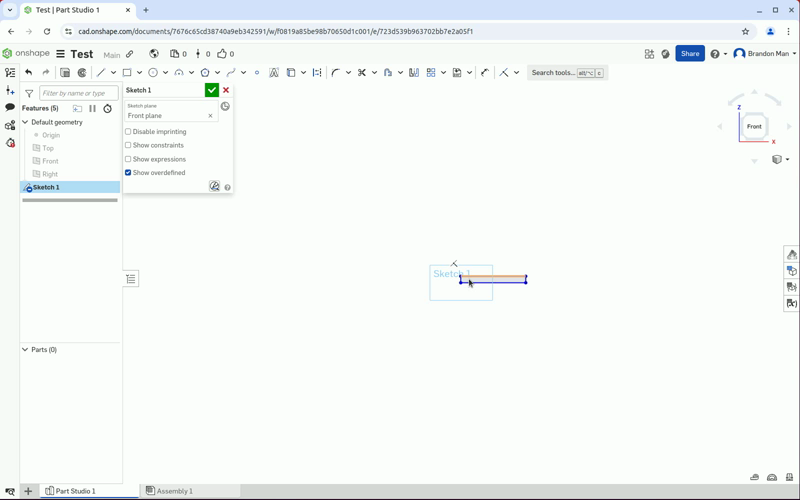
scroll(6)
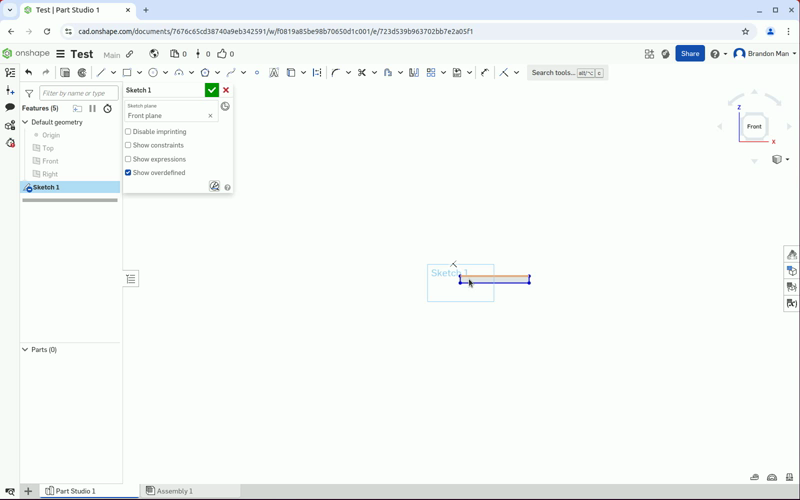
scroll(6)
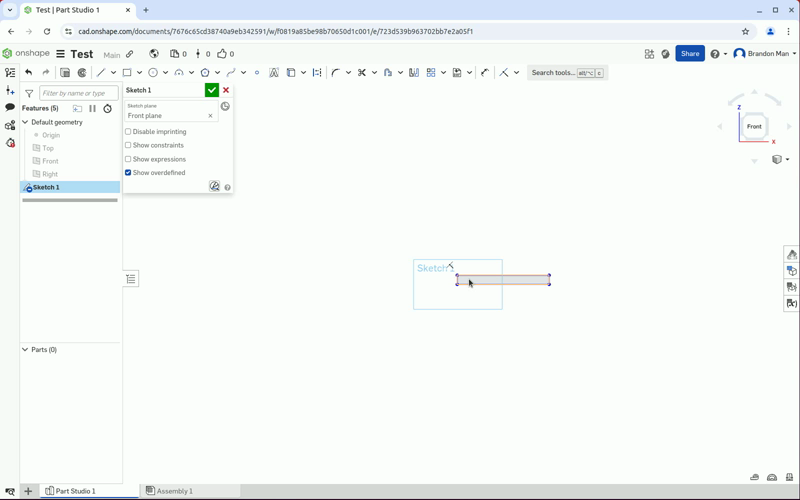
scroll(6)
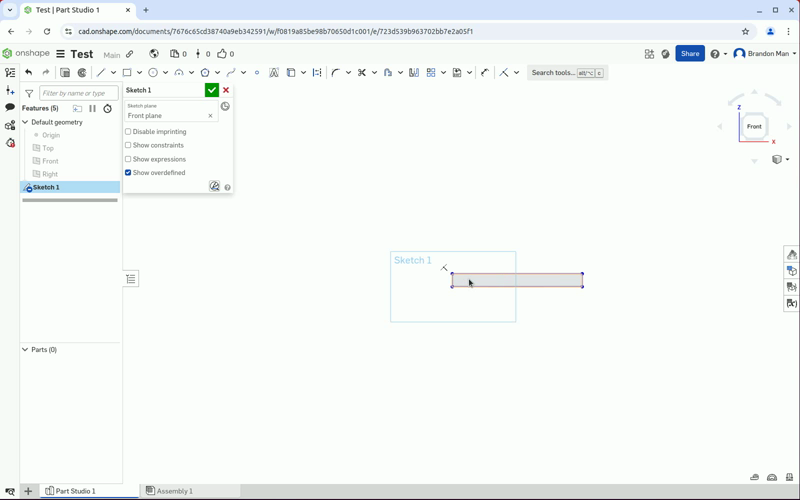
scroll(6)
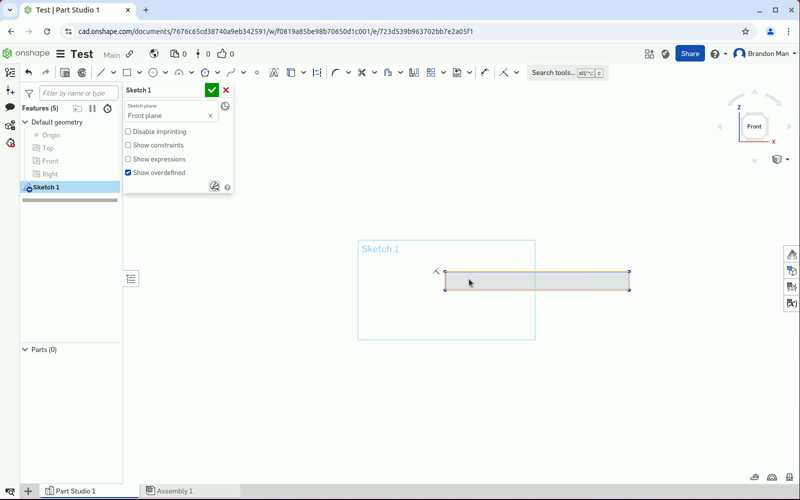
scroll(6)
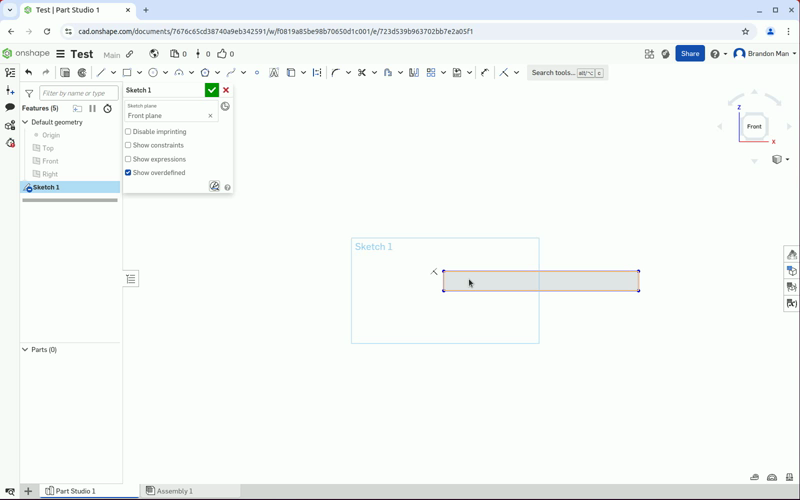
scroll(6)
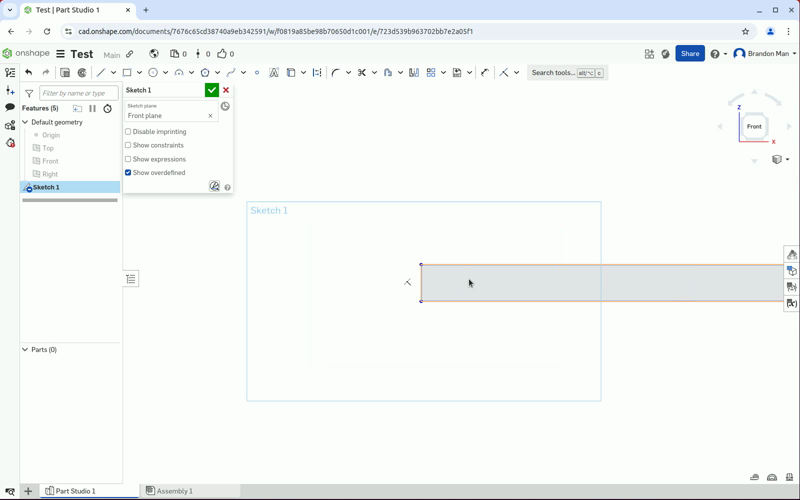
scroll(6)
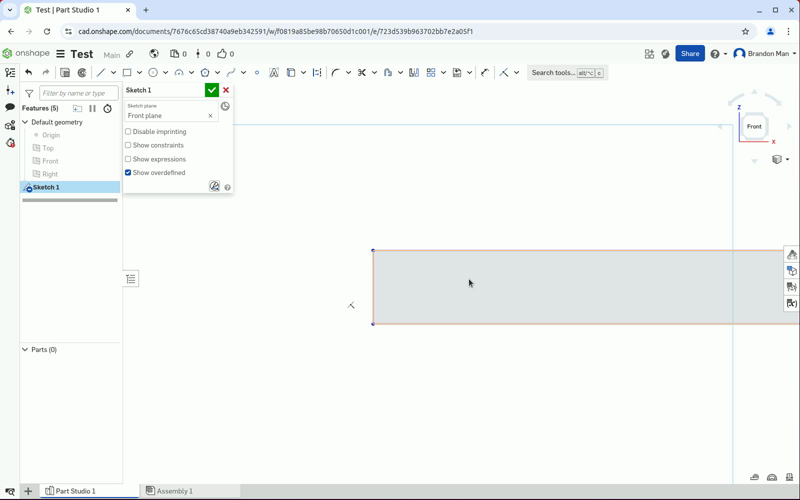
click(469, 278)
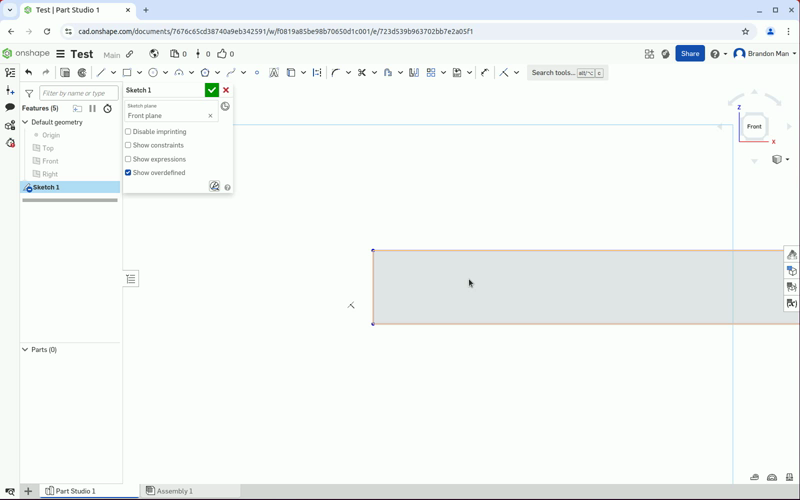
scroll(-6)
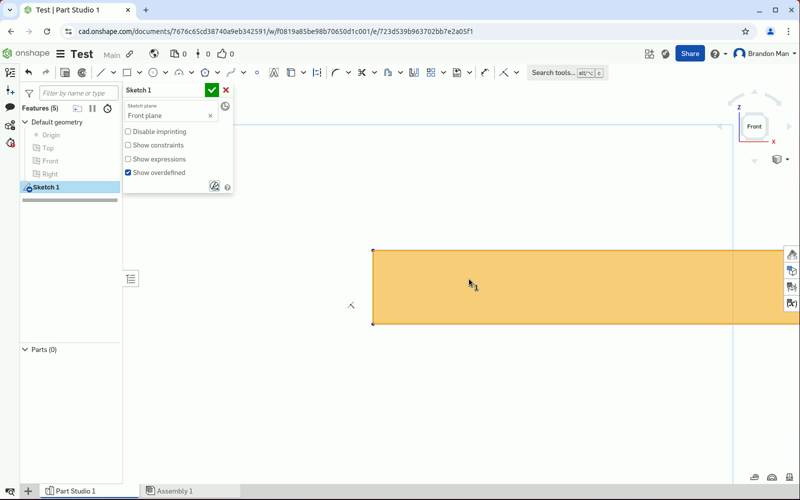
scroll(-6)
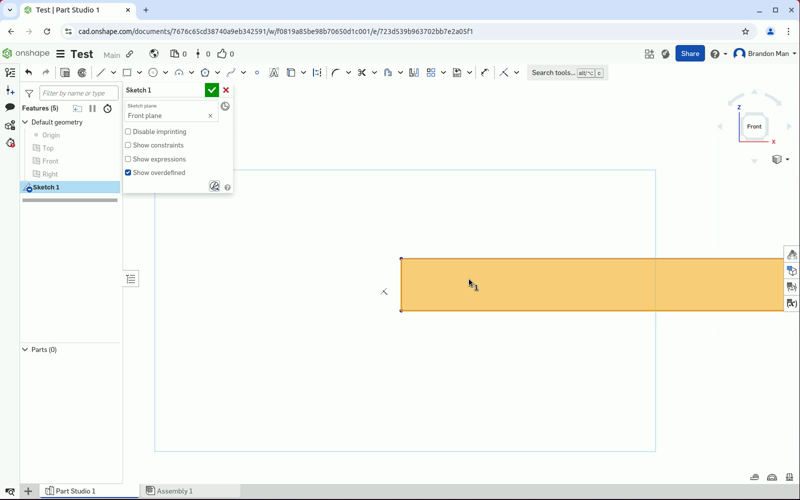
scroll(-6)
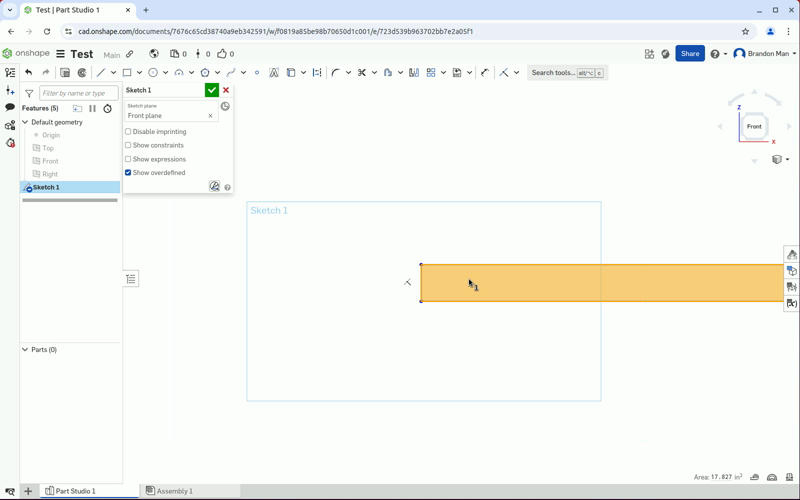
scroll(-6)
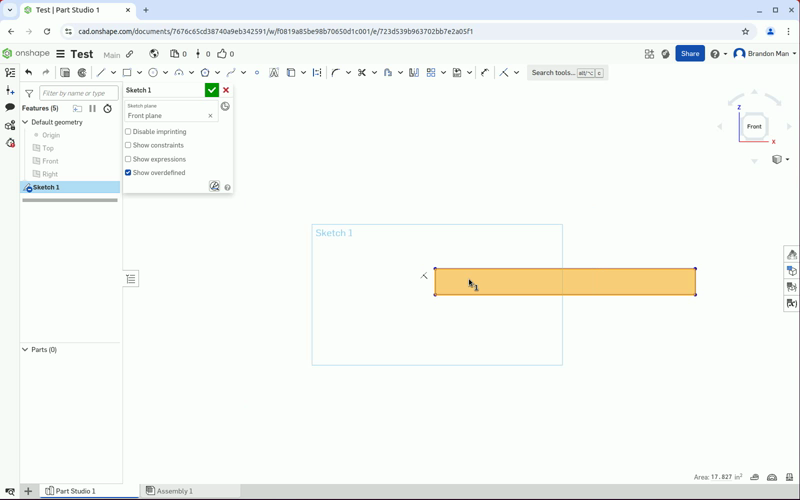
scroll(-6)
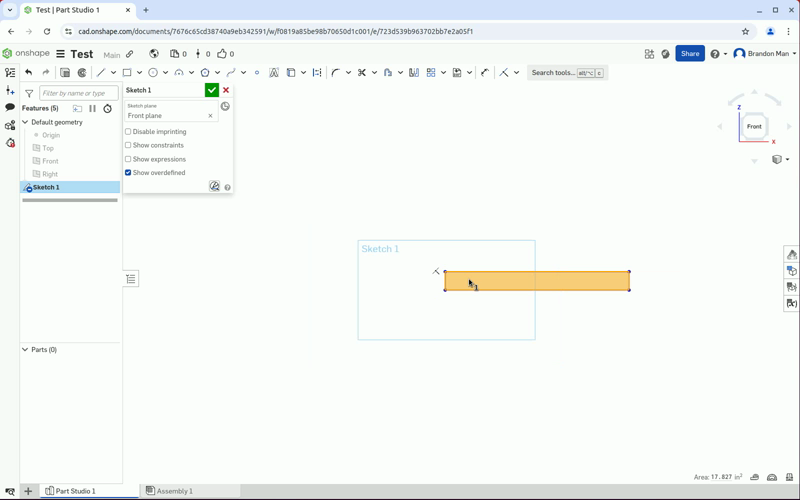
scroll(-6)
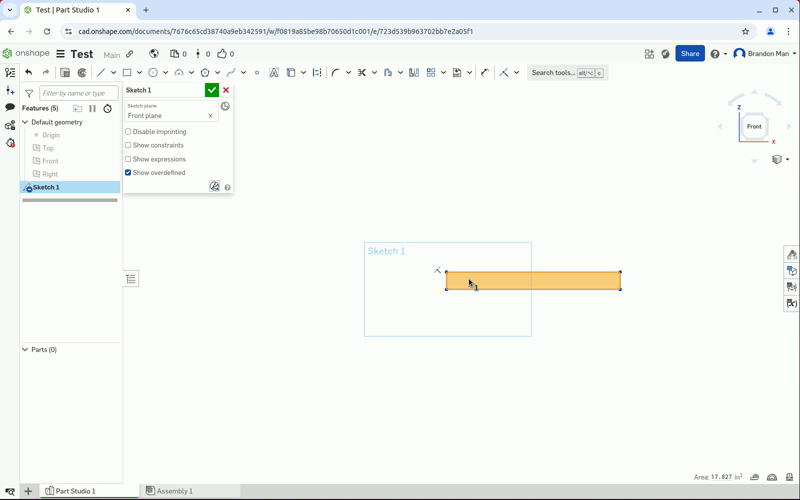
scroll(-6)
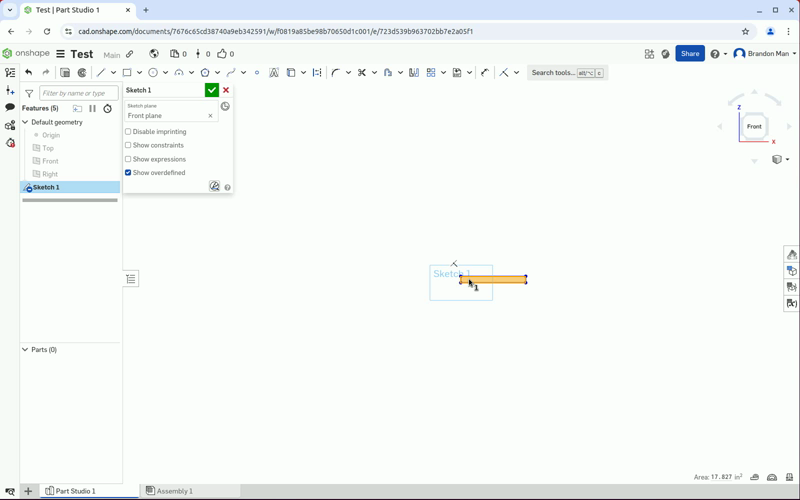
mouse_move(73, 352)
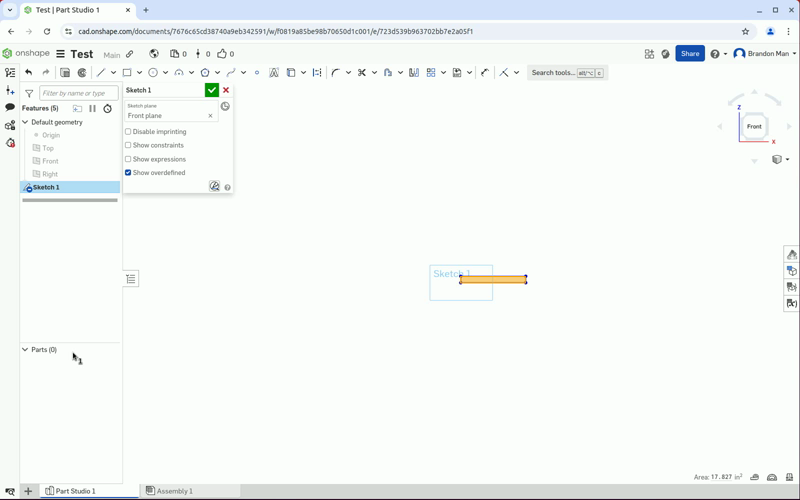
key(shift+y)
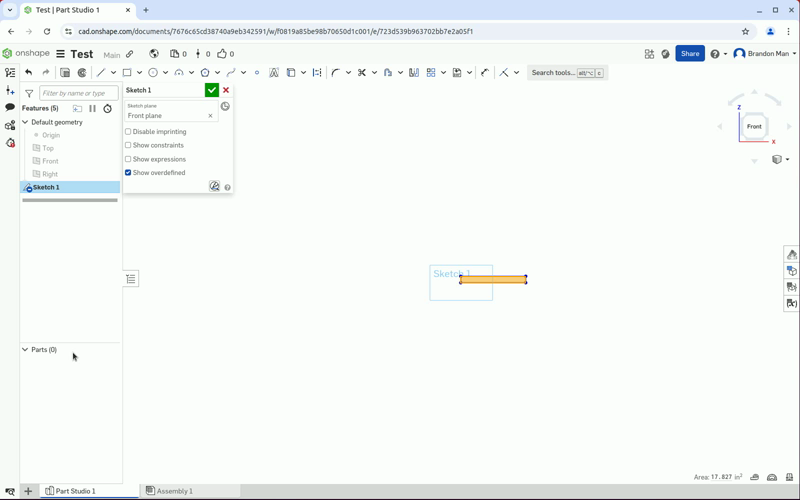
key(shift+e)
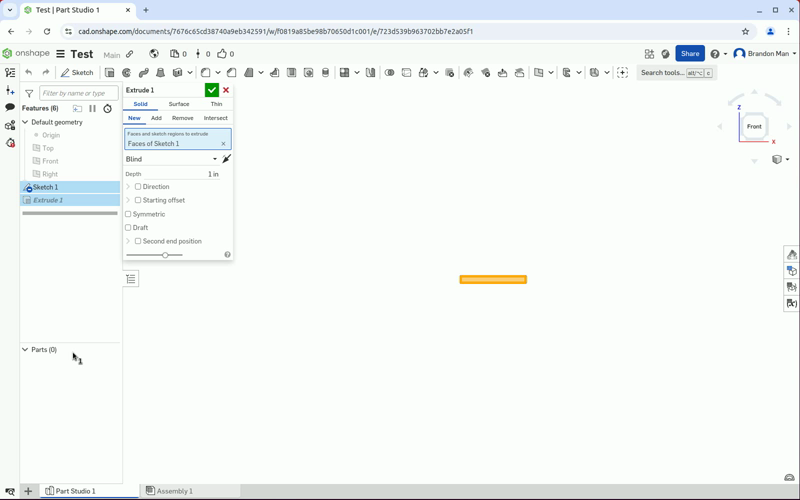
mouse_move(143, 106)
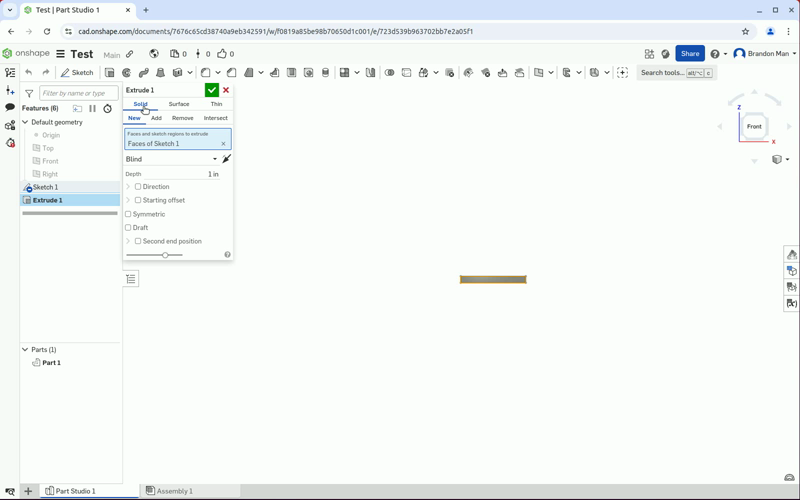
click(143, 106)
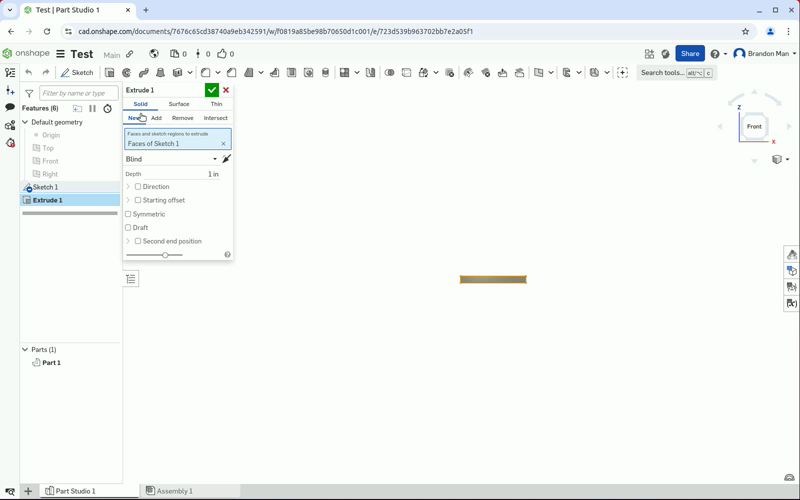
mouse_move(137, 120)
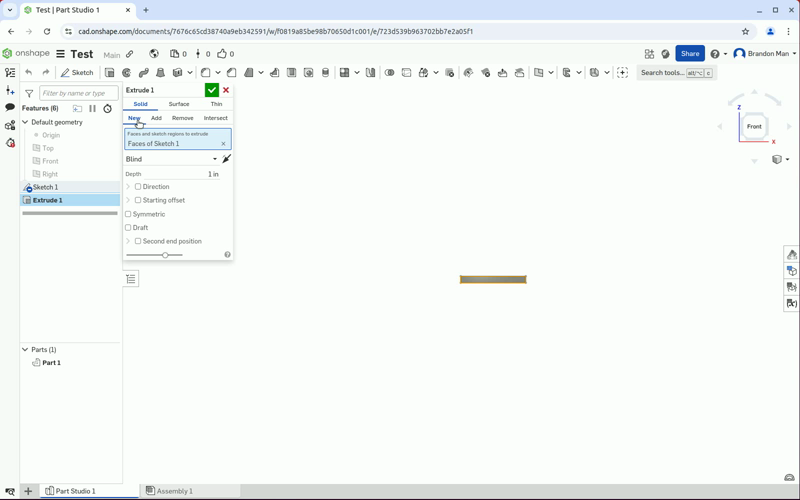
click(137, 120)
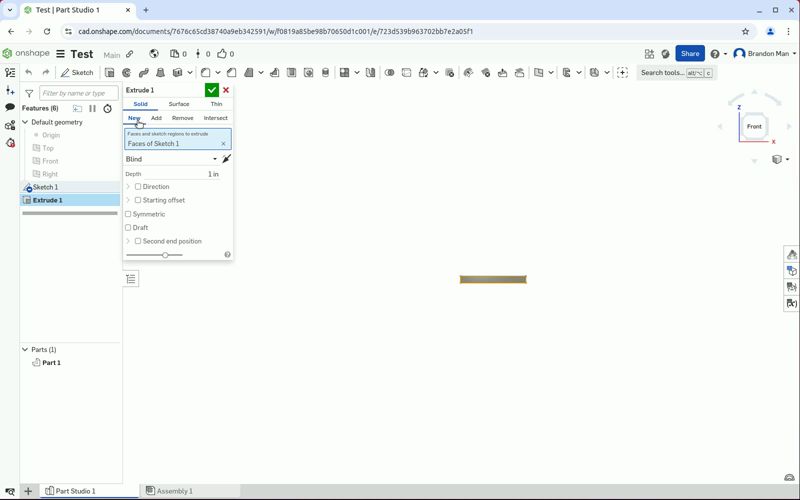
key(tab, 4)
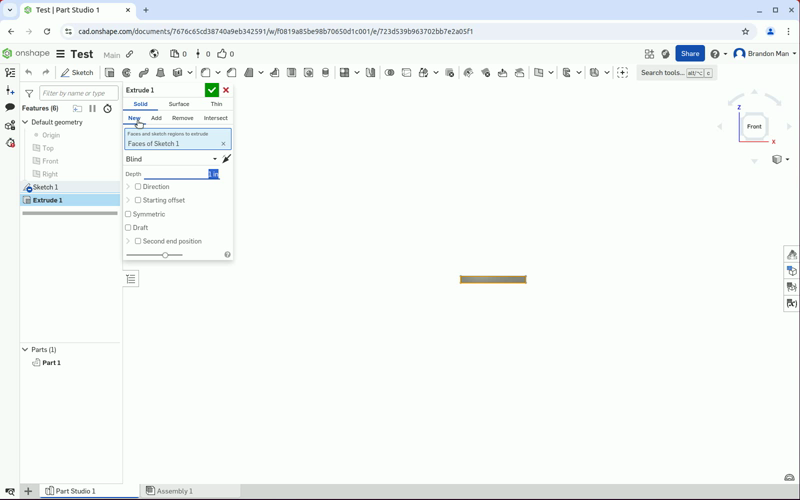
text(0.241)
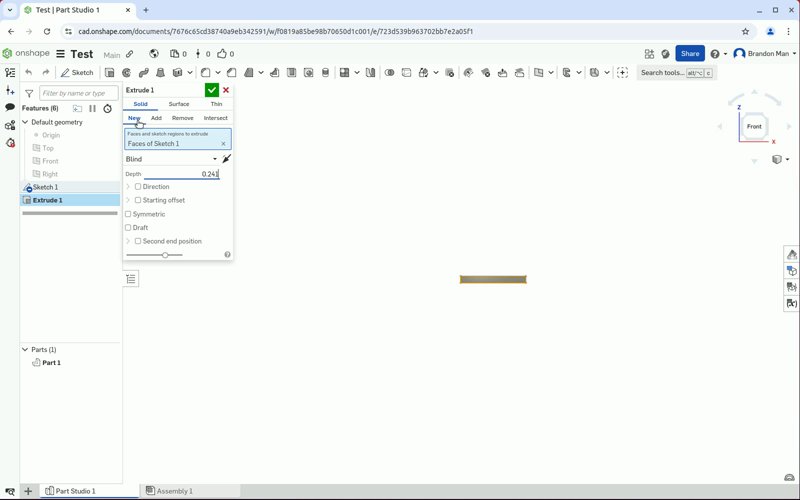
key(enter)
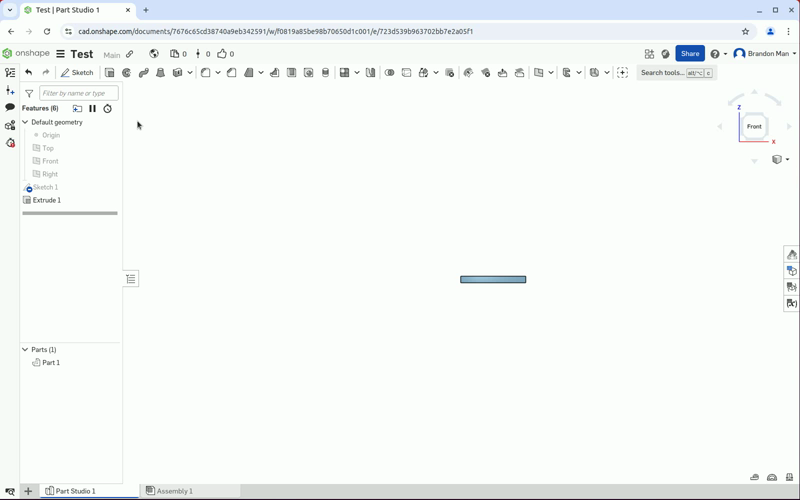
key(shift+h)
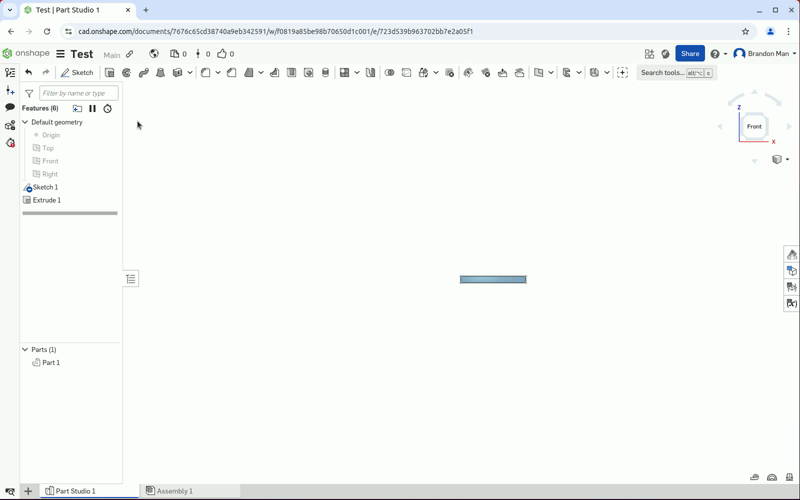
key(shift+h)
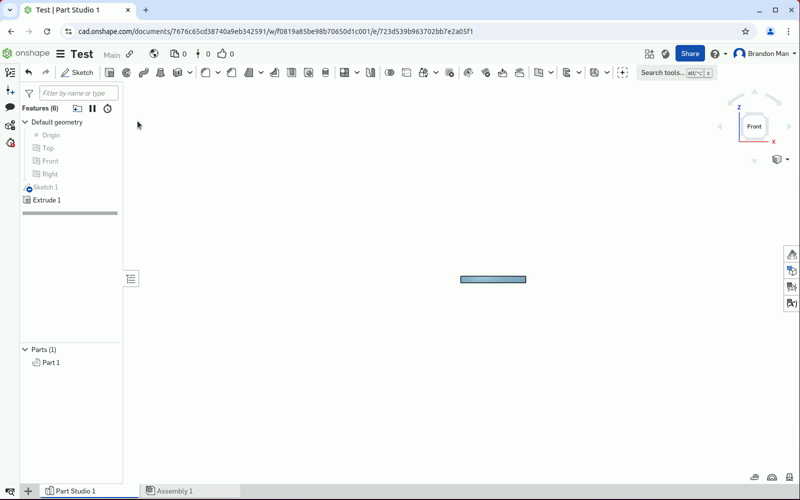
mouse_move(73, 189)
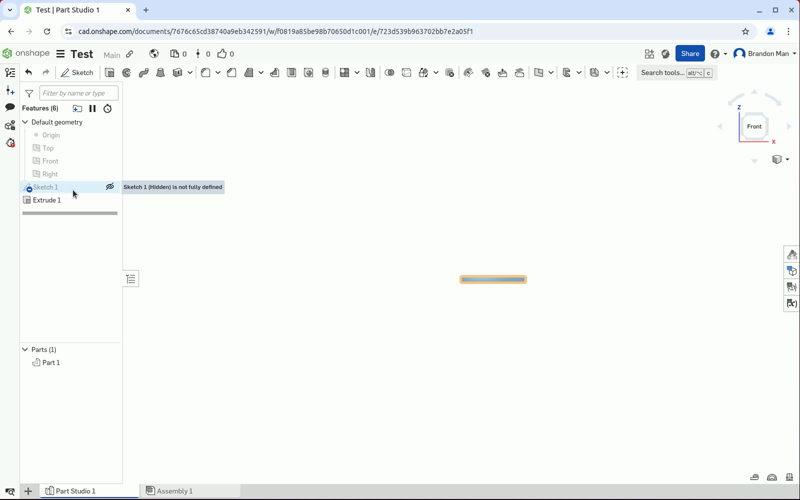
click(73, 189)
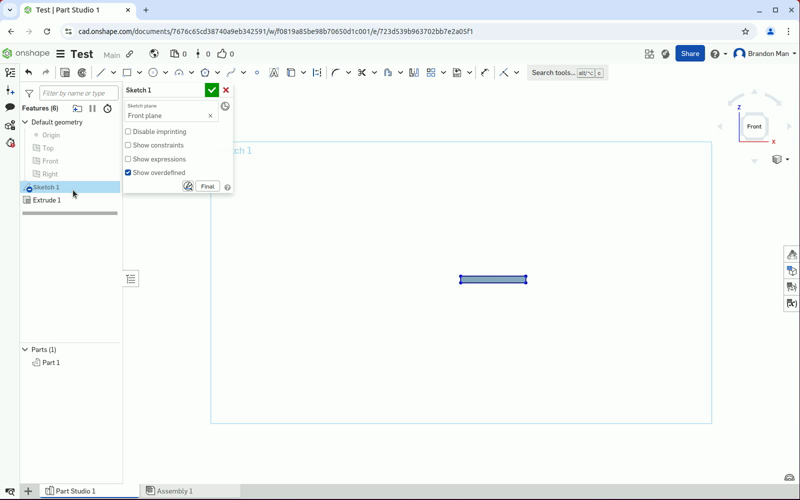
mouse_move(229, 92)
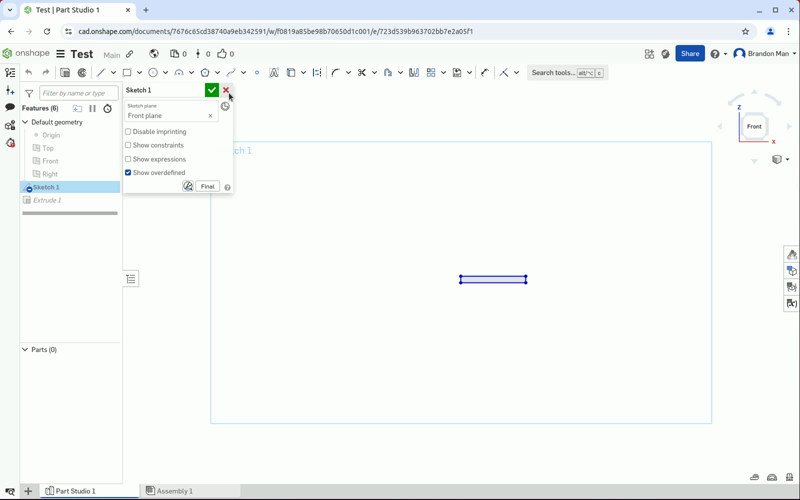
click(229, 92)
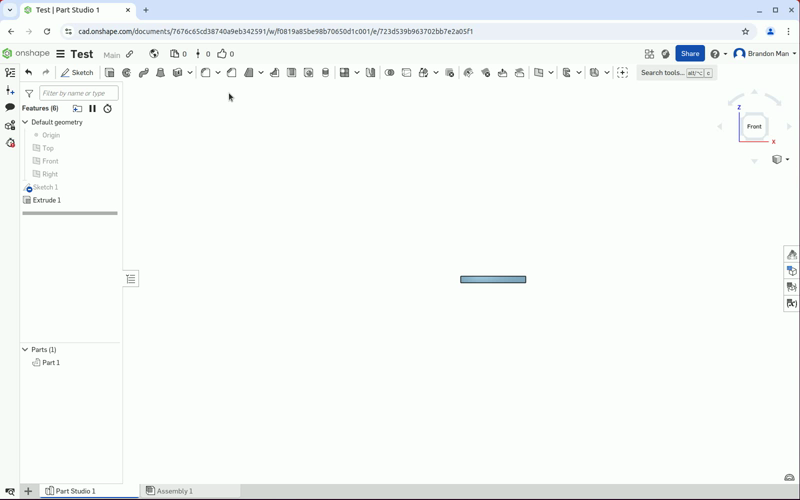
mouse_move(73, 352)
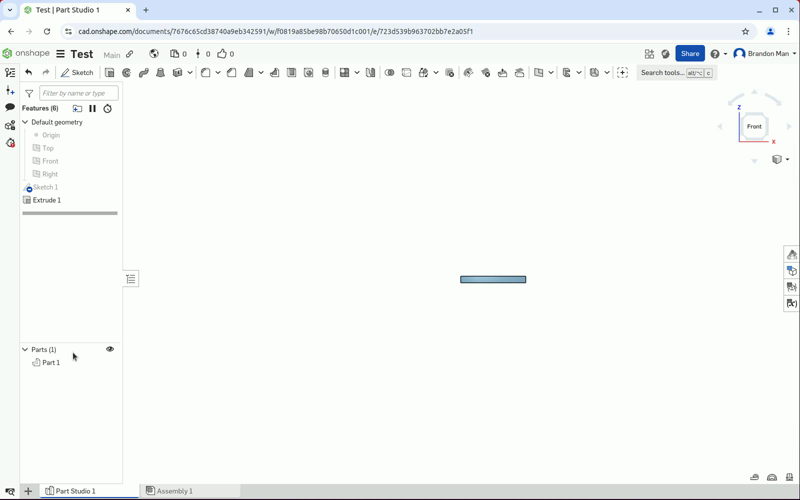
key(y)
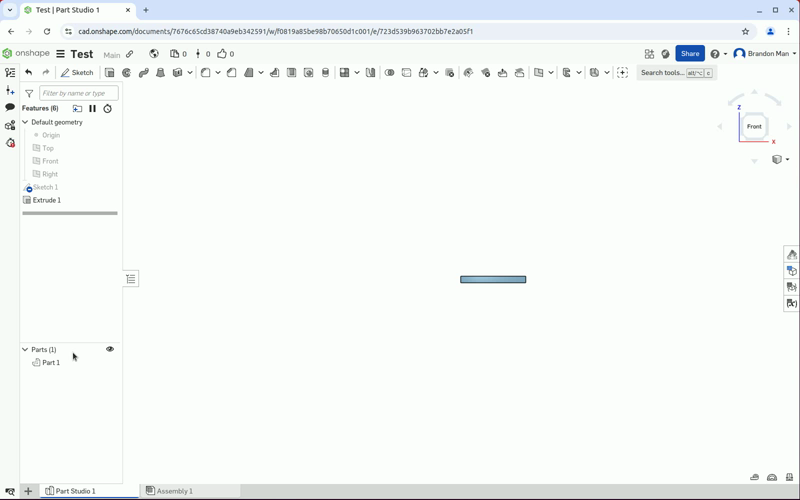
key(shift+p)
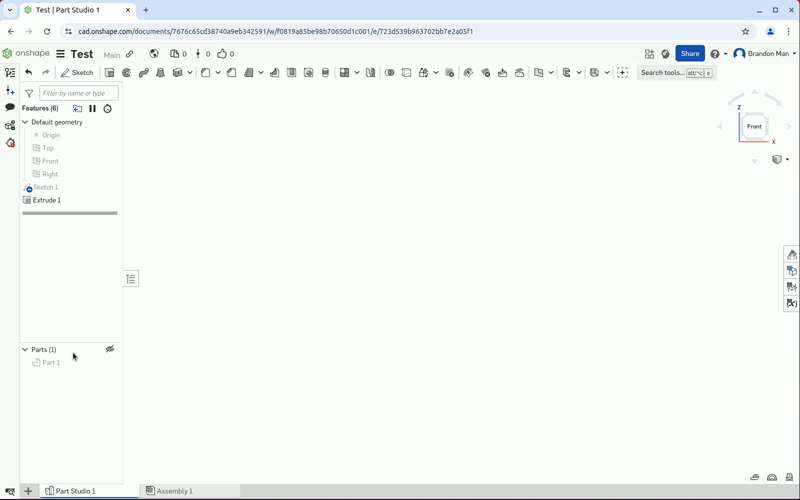
key(space)
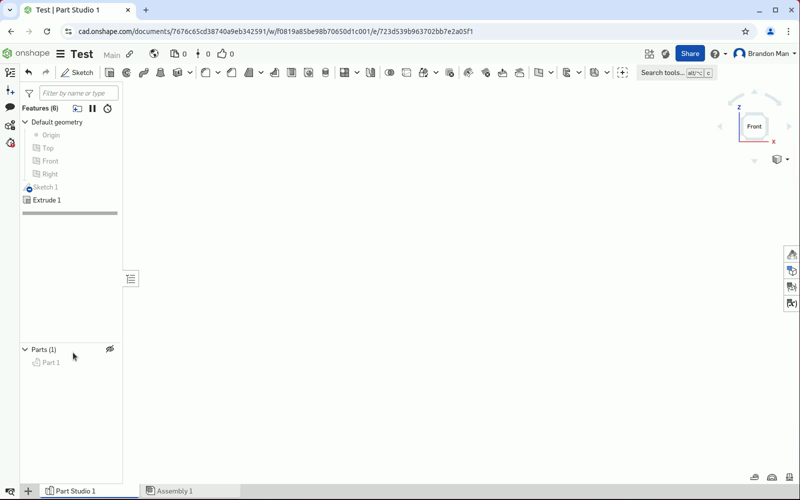
key_down(shift)
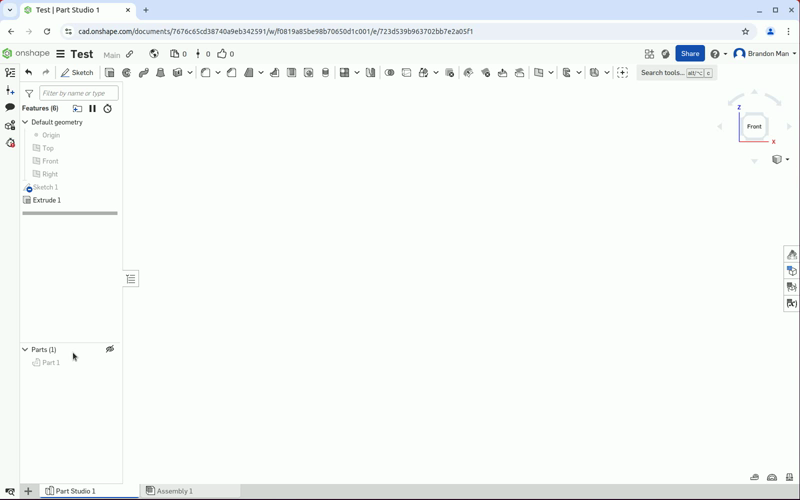
key(left)
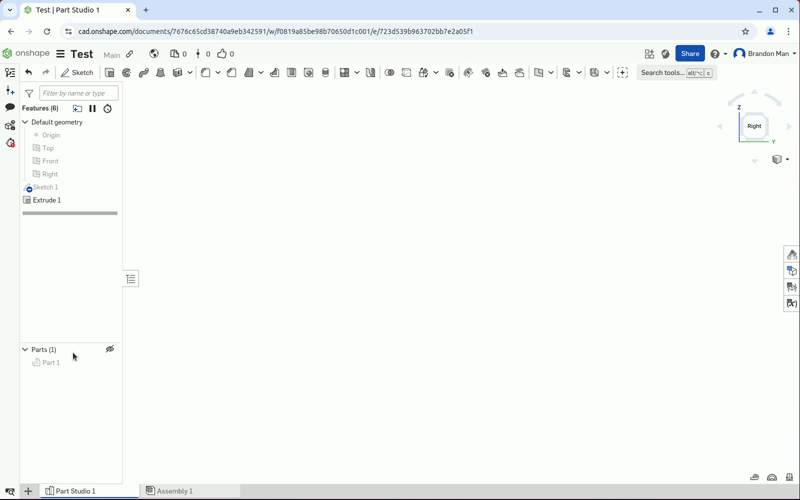
key_up(shift)
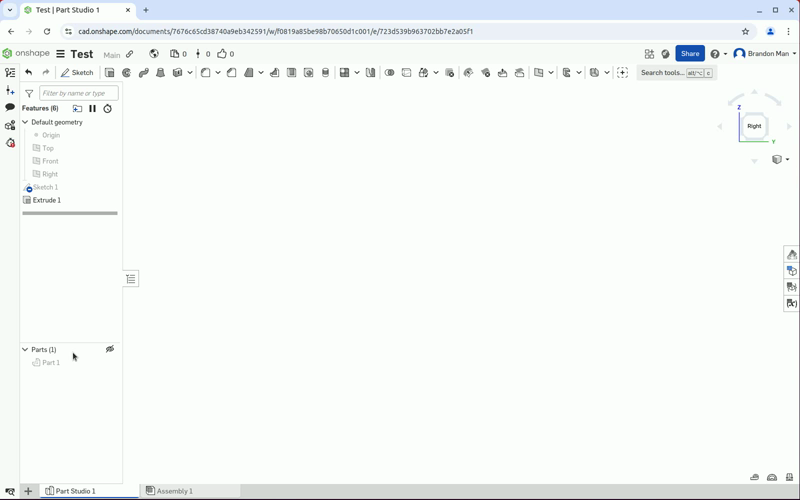
mouse_move(73, 352)
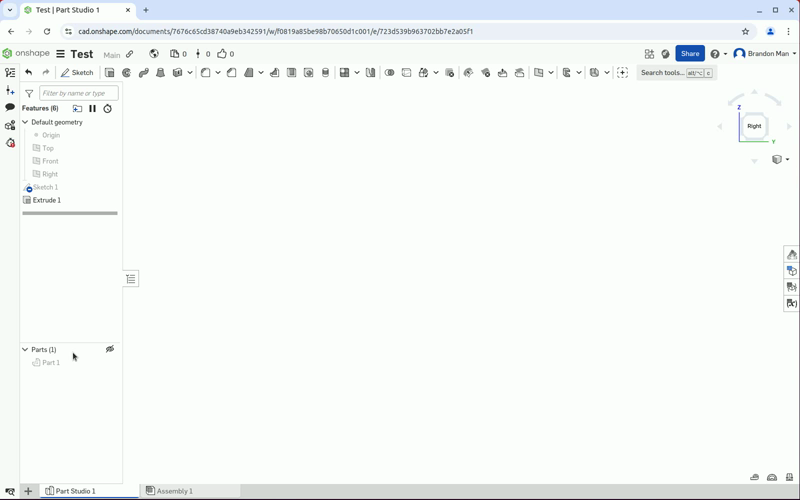
key(shift+y)
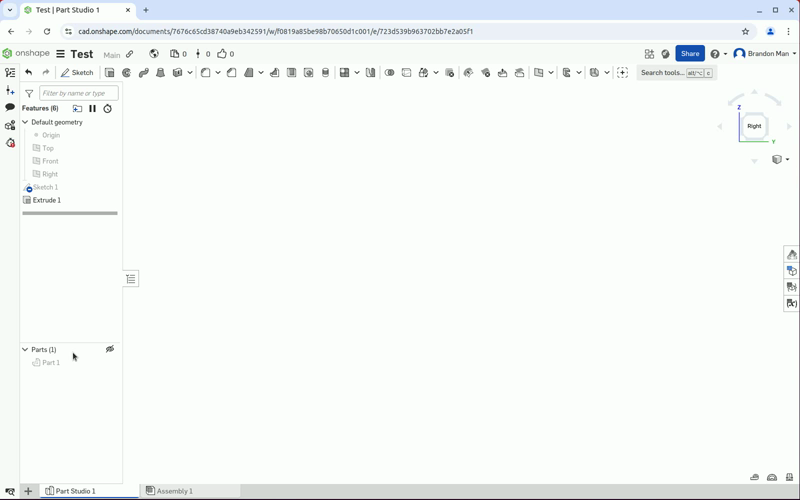
key(shift+s)
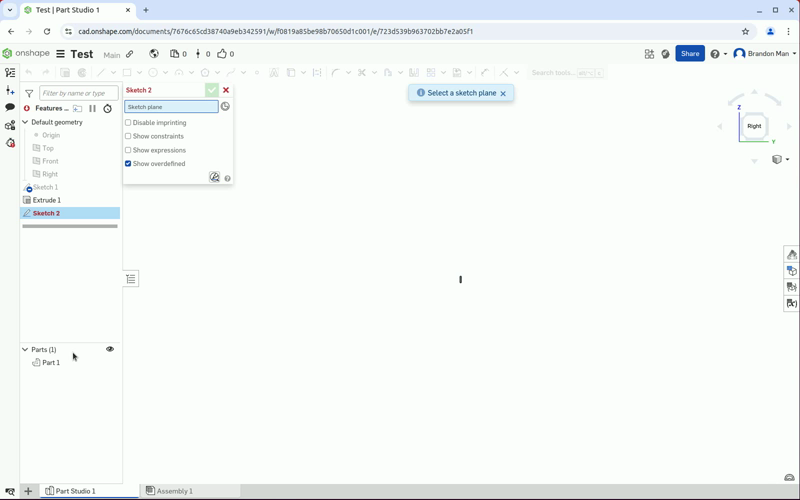
mouse_move(73, 176)
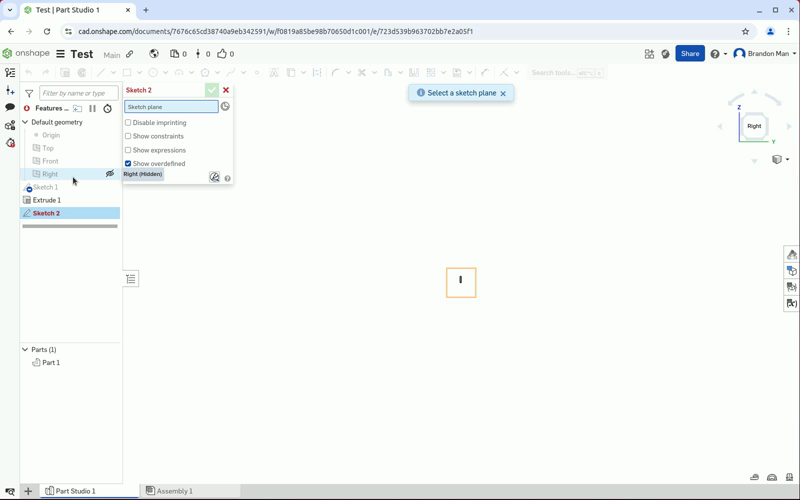
click(73, 176)
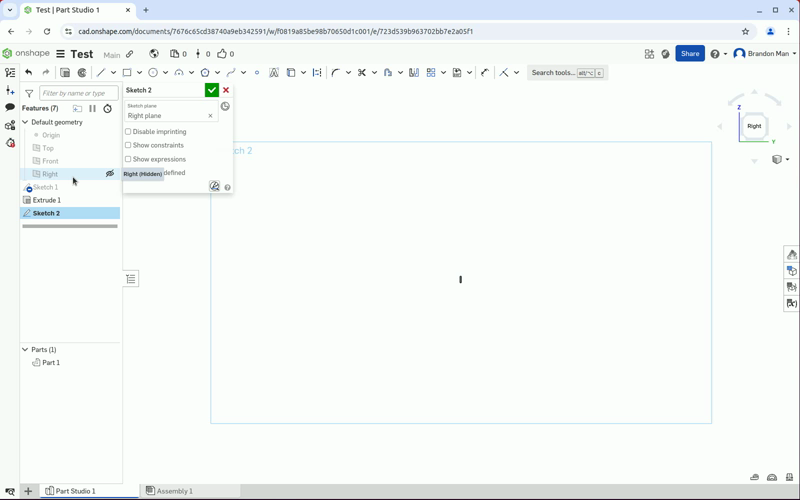
mouse_move(73, 352)
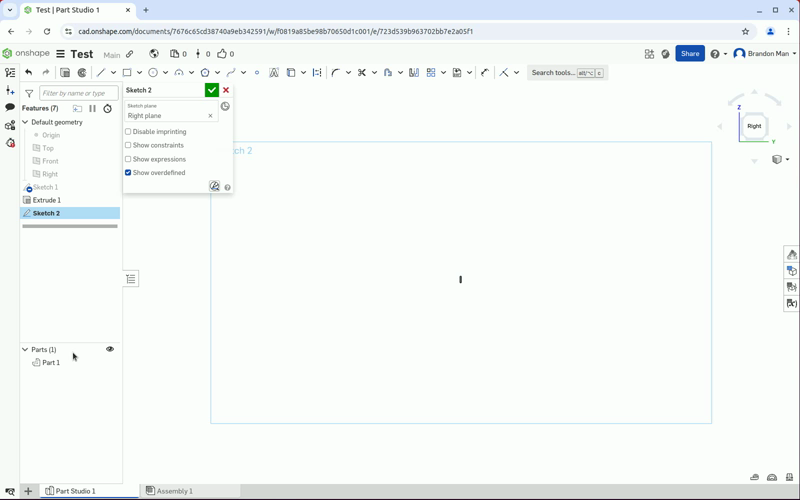
key(y)
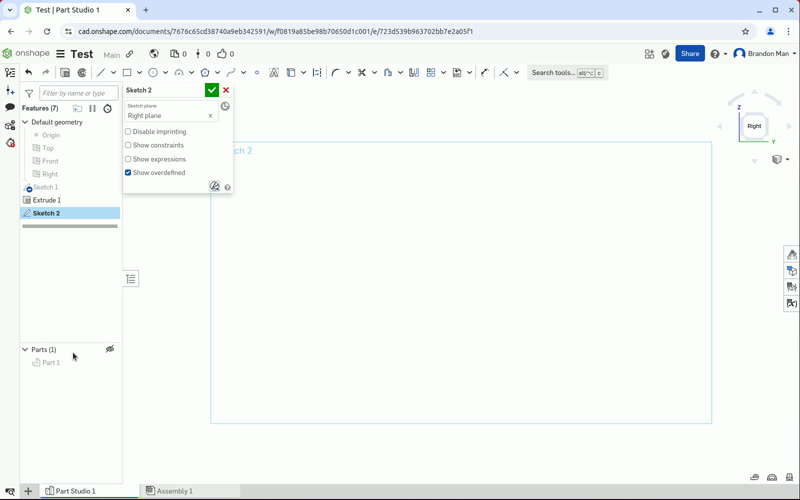
key(l)
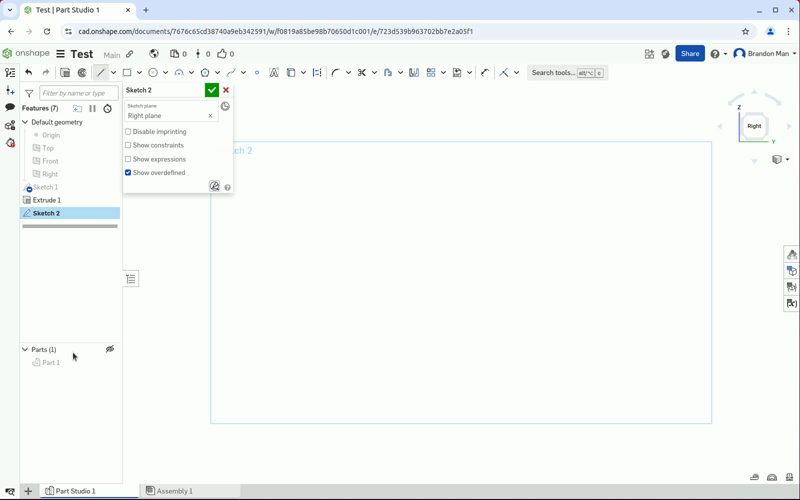
key_down(shift)
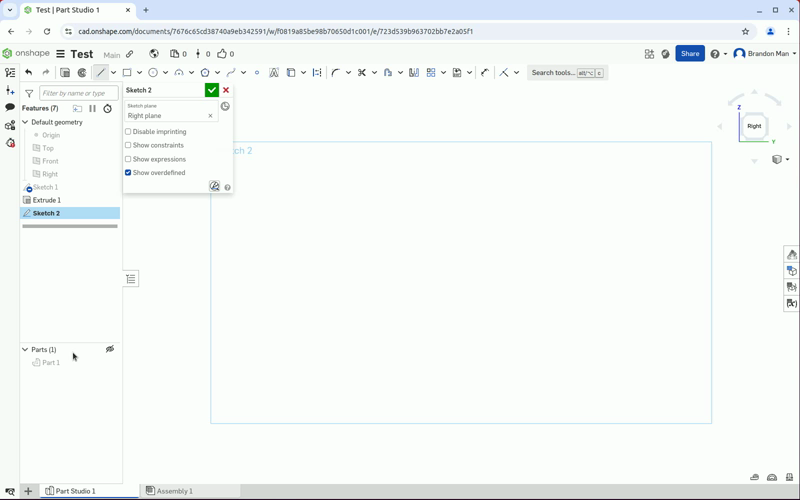
mouse_move(398, 301)
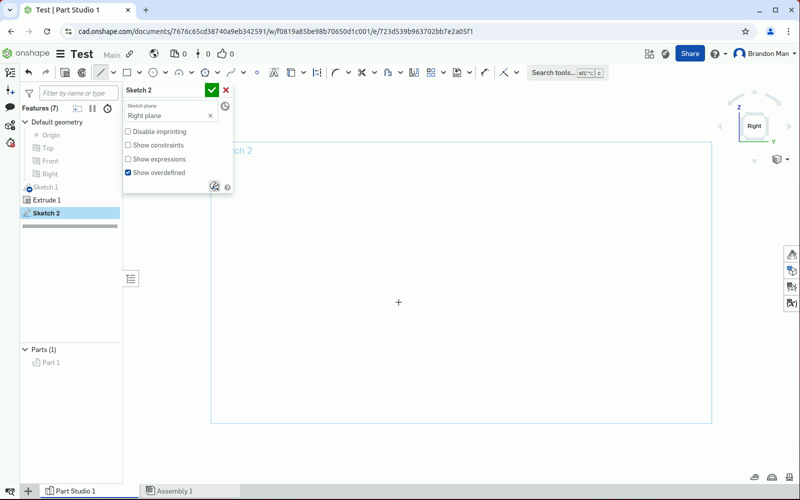
click(398, 301)
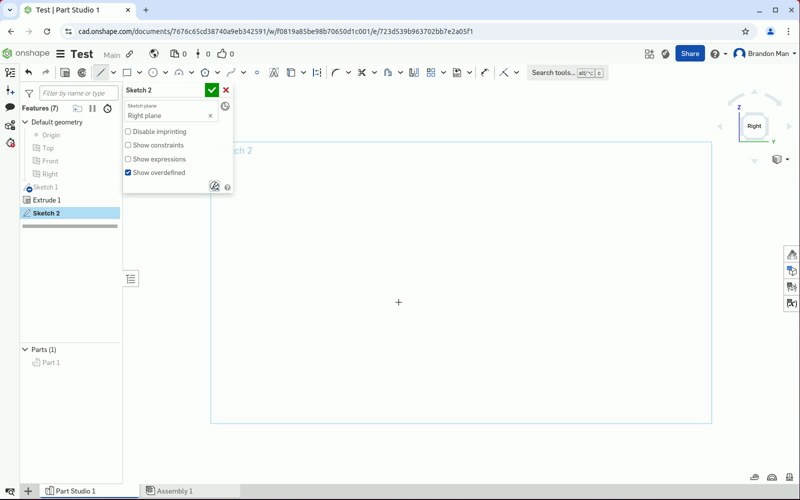
key_up(shift)
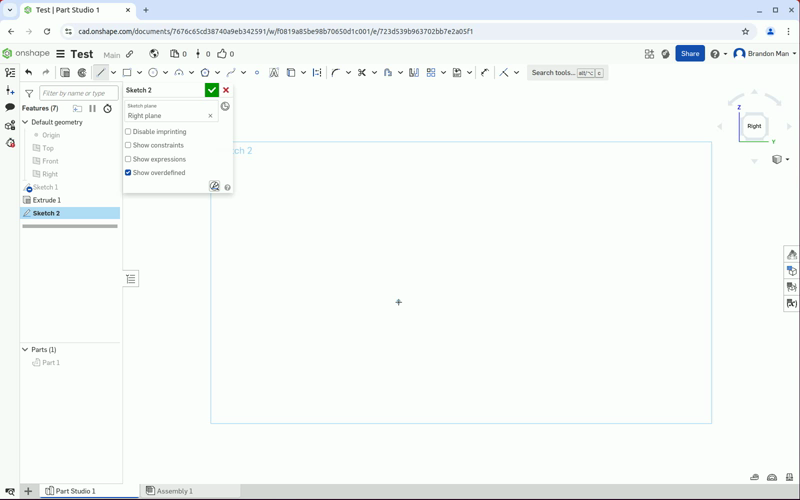
key_down(shift)
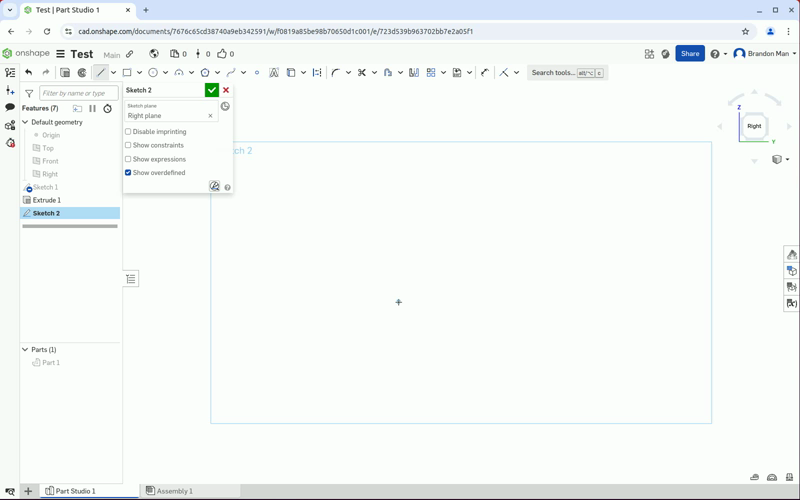
mouse_move(428, 301)
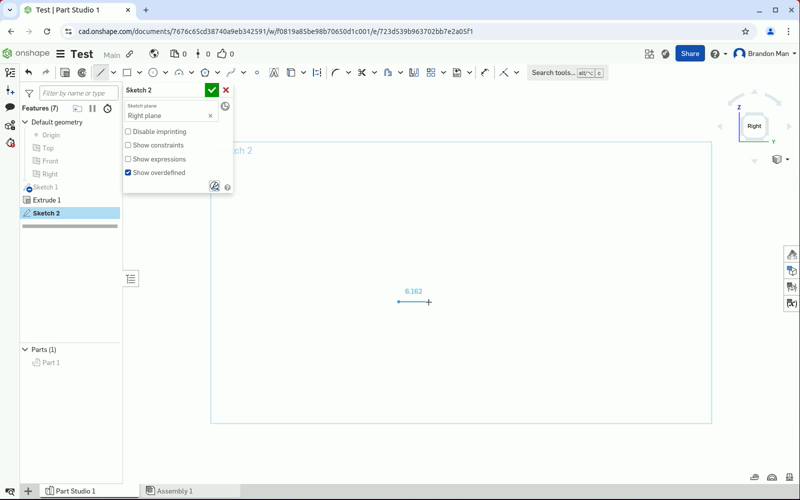
mouse_move(433, 301)
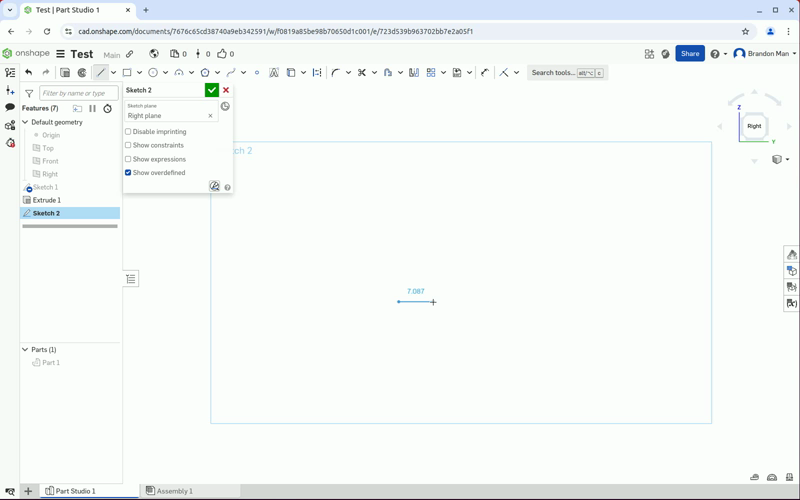
click(433, 301)
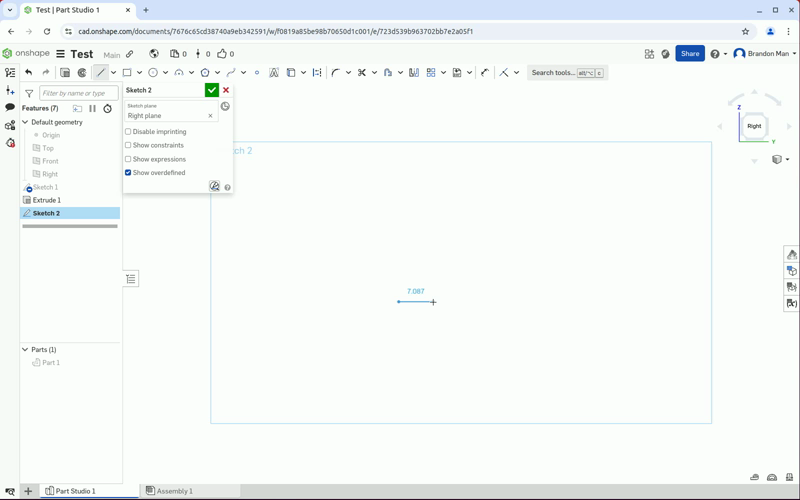
key_up(shift)
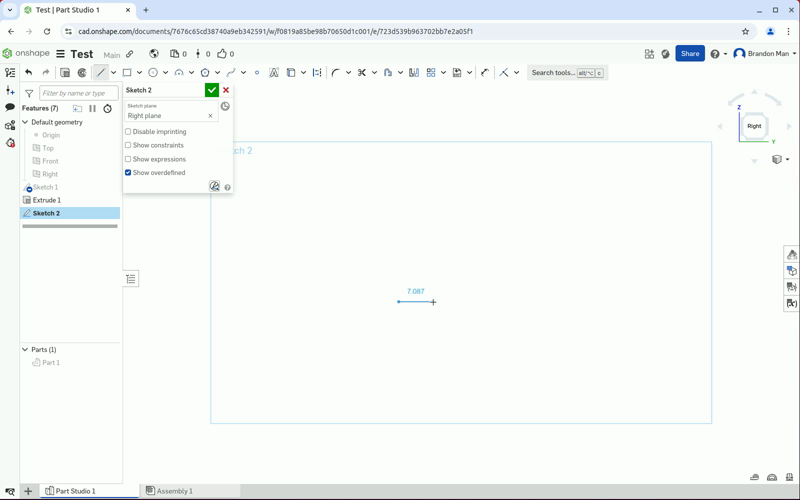
key_down(shift)
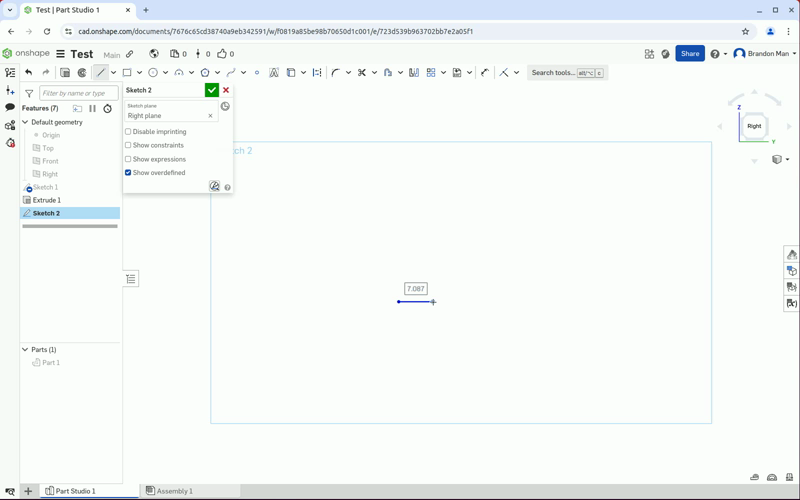
mouse_move(463, 301)
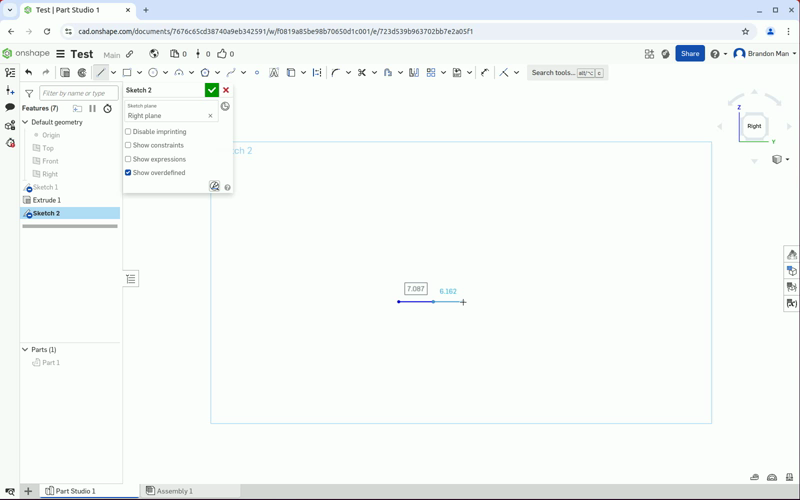
mouse_move(433, 252)
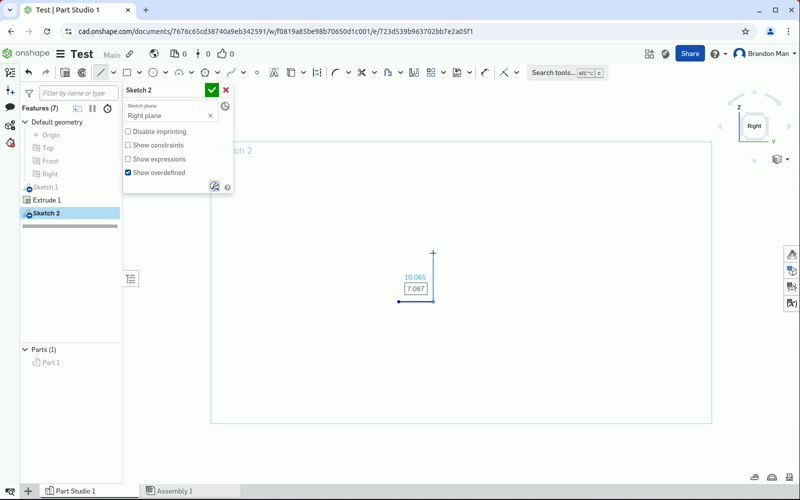
click(433, 252)
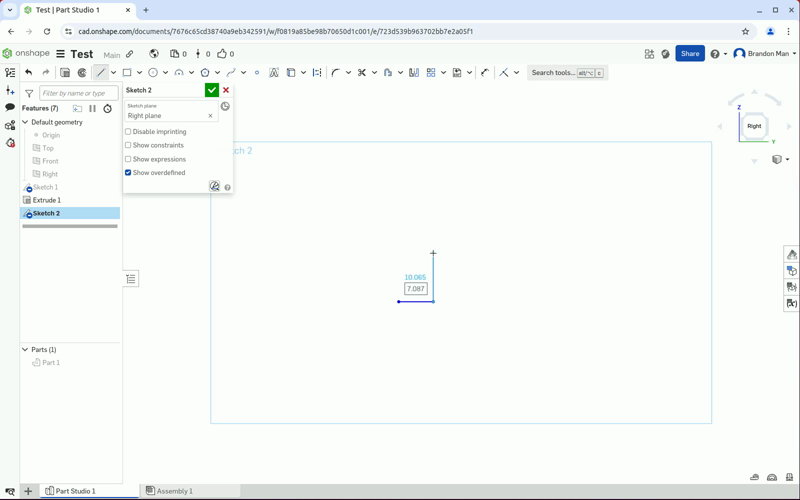
key_up(shift)
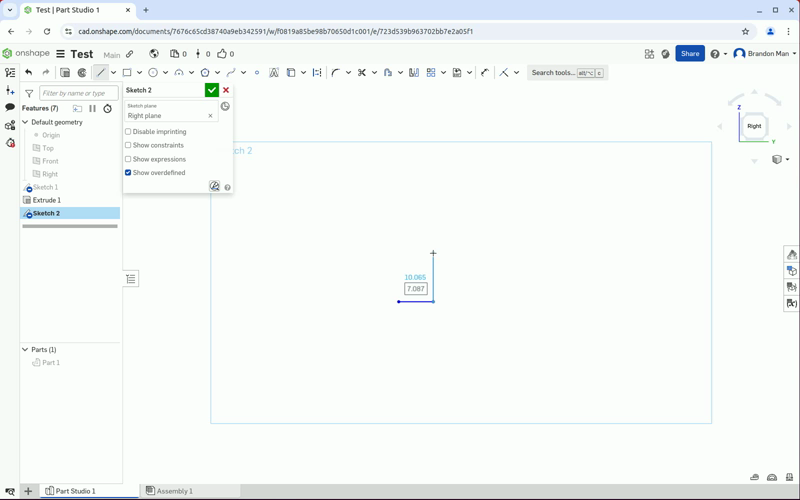
key_down(shift)
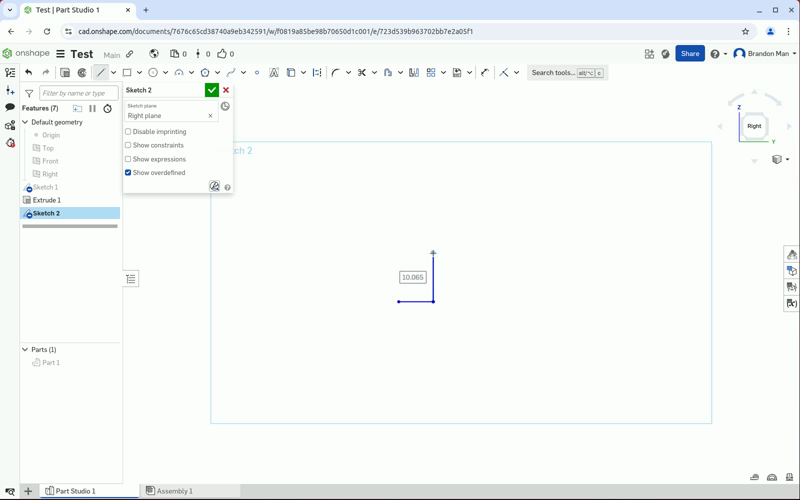
mouse_move(463, 252)
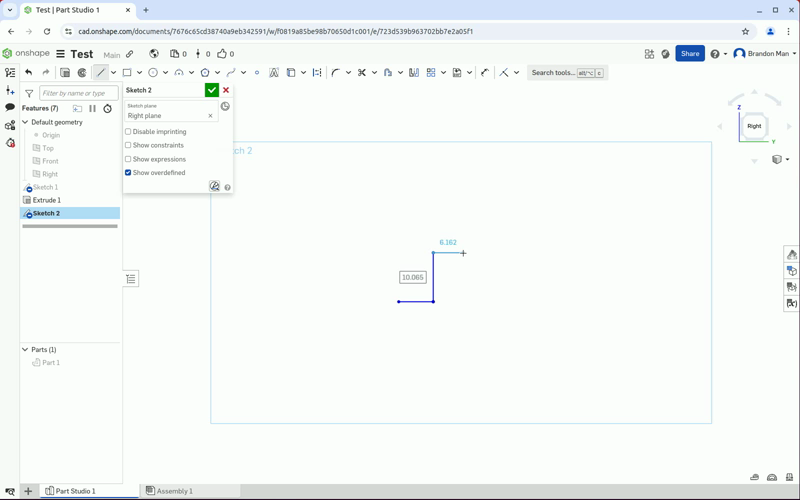
mouse_move(398, 252)
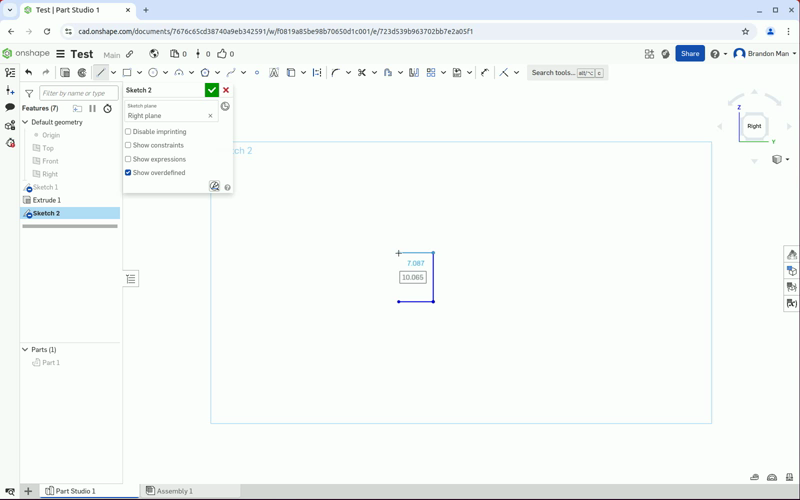
click(398, 252)
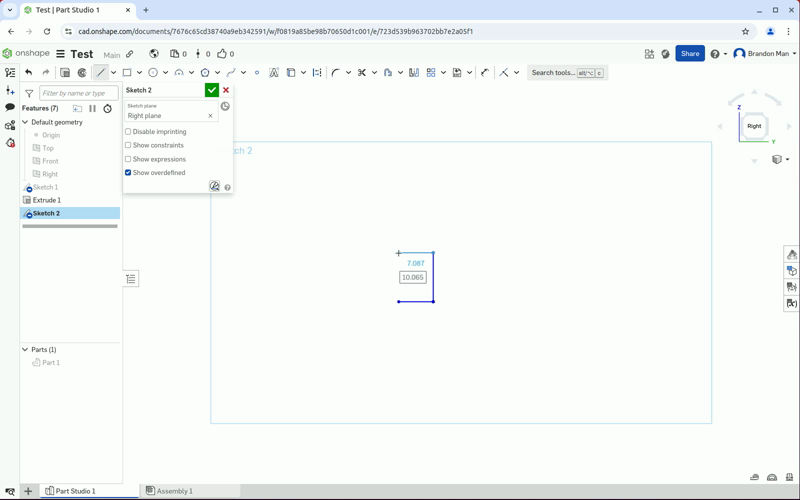
key_up(shift)
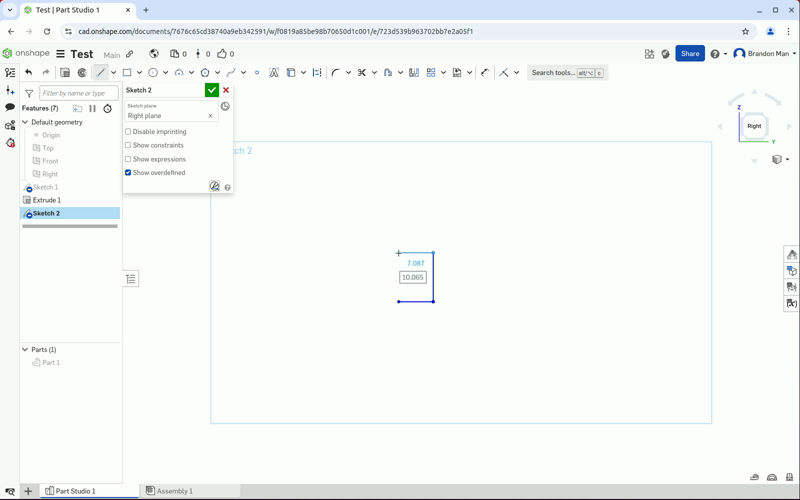
mouse_move(428, 252)
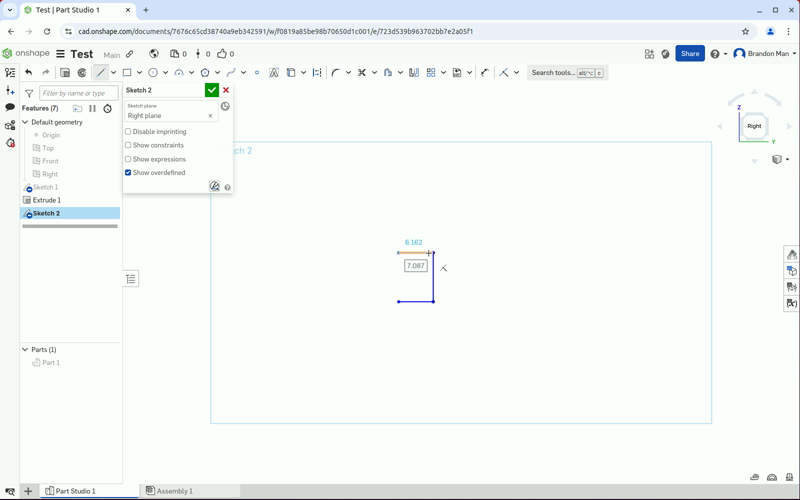
key_down(shift)
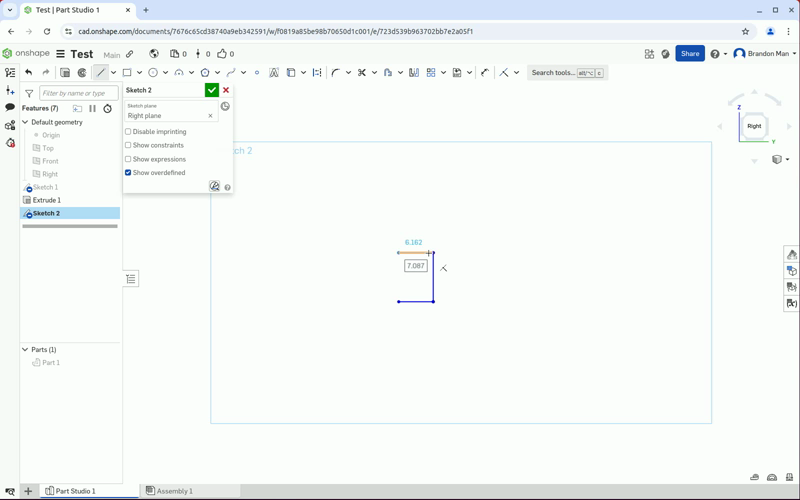
mouse_move(398, 301)
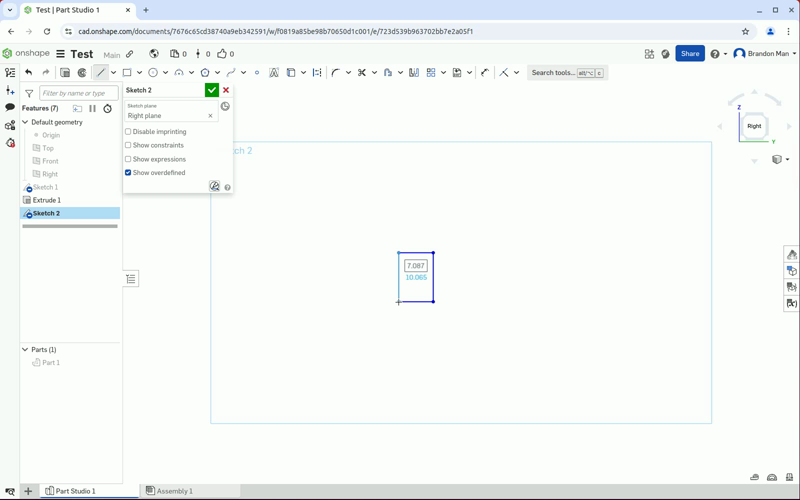
key_up(shift)
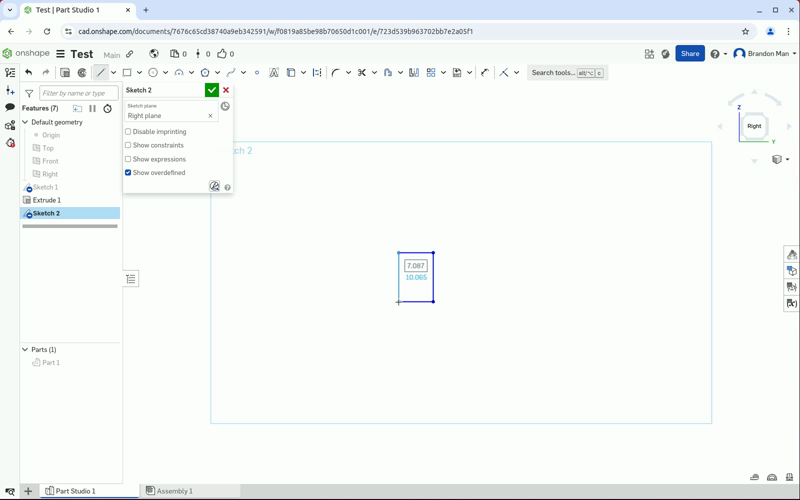
click(398, 301)
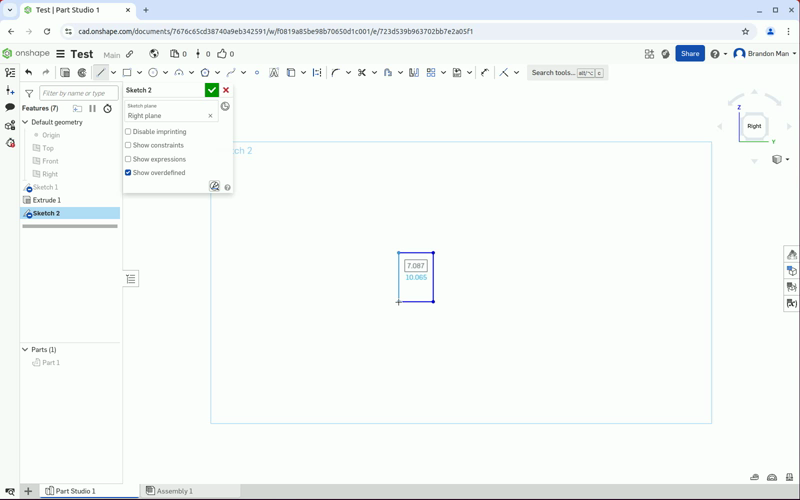
key(esc)
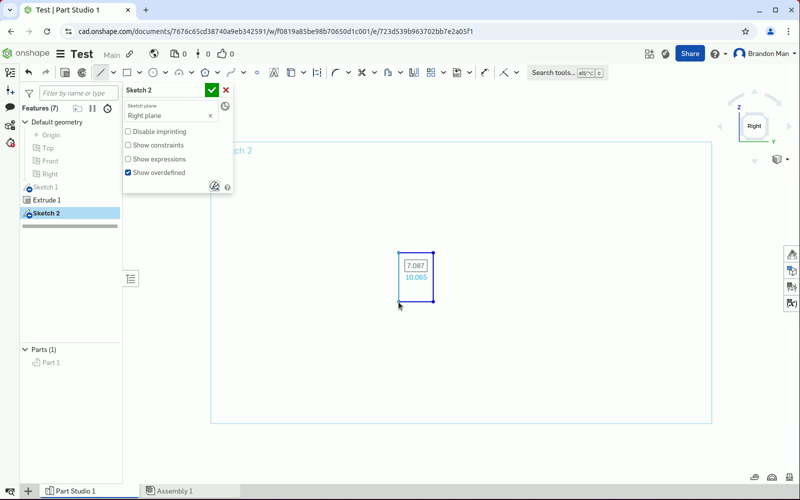
mouse_move(428, 261)
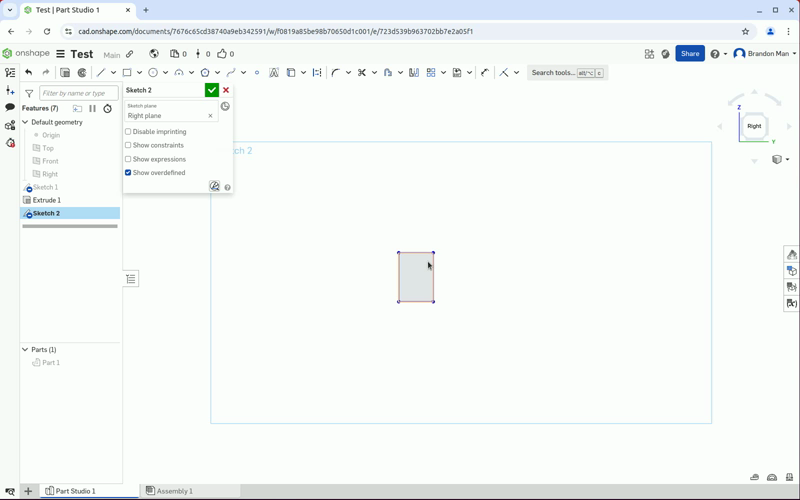
scroll(6)
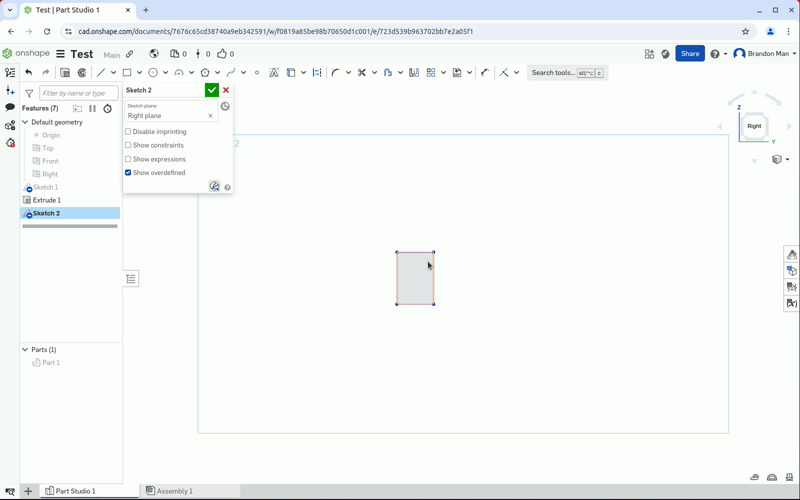
scroll(6)
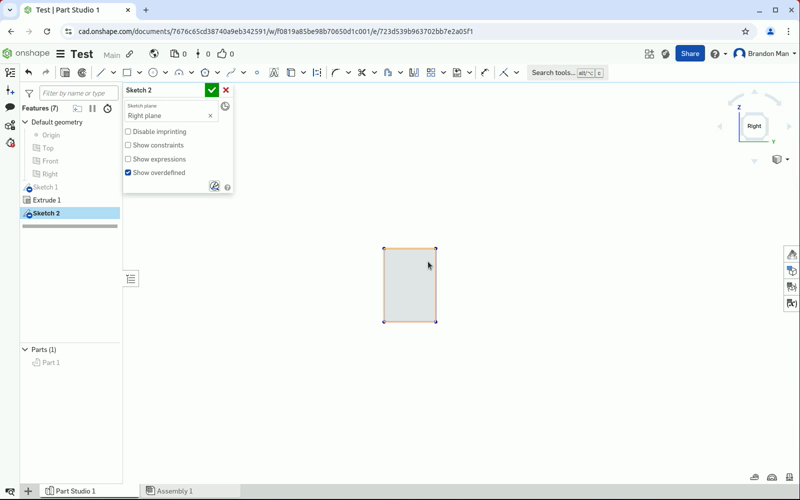
scroll(6)
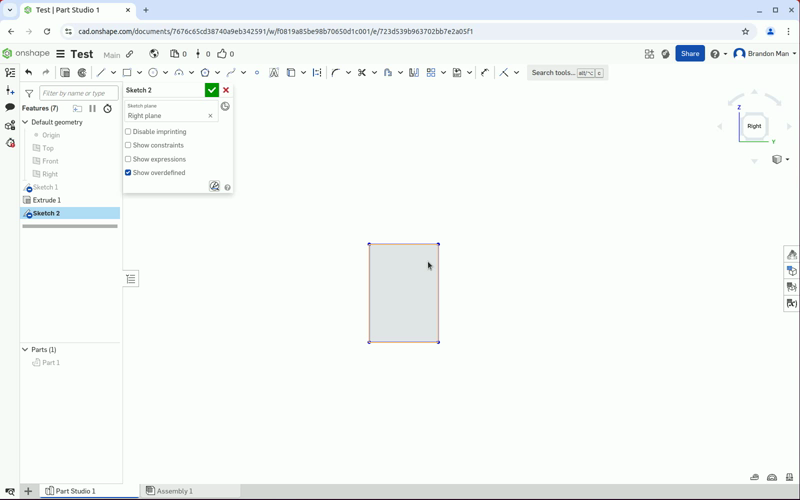
scroll(6)
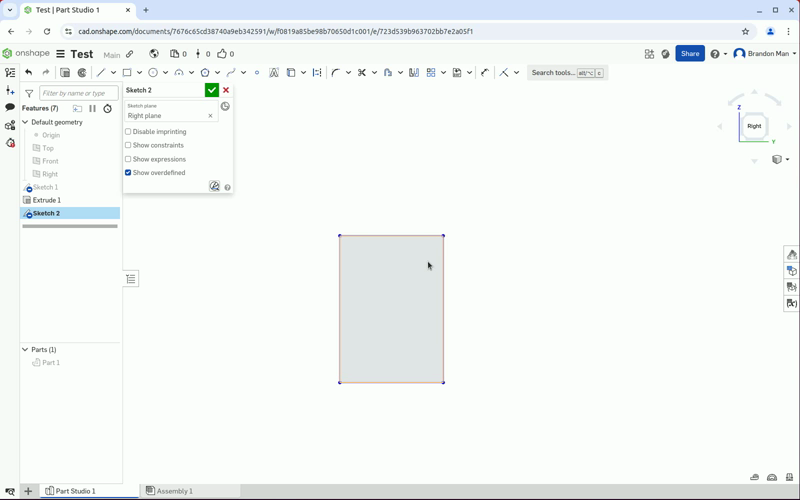
scroll(6)
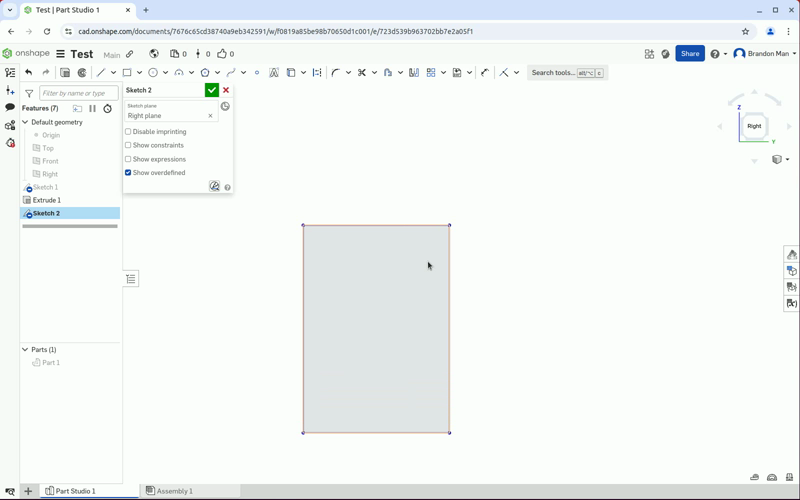
scroll(6)
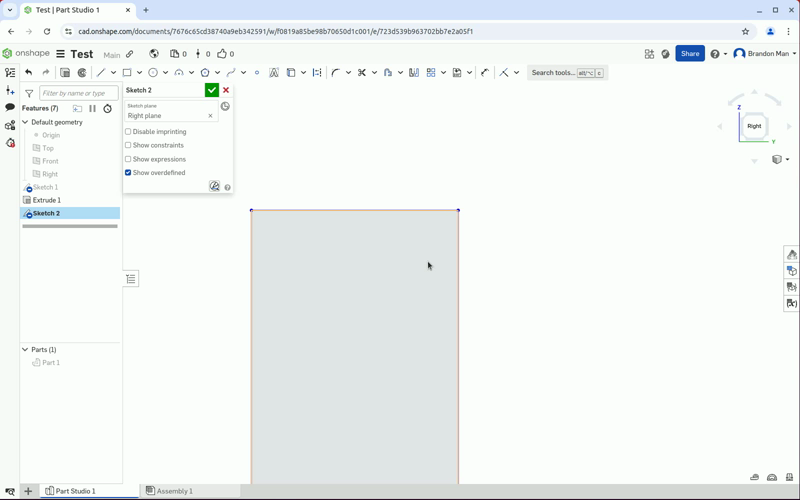
scroll(6)
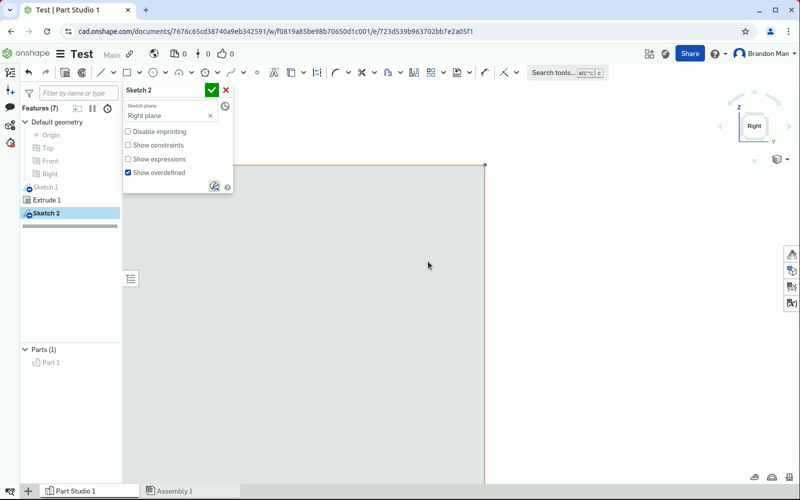
click(428, 261)
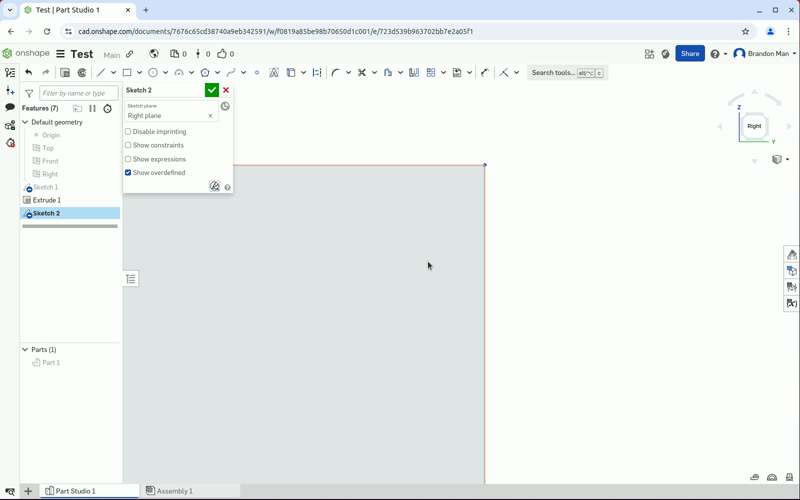
scroll(-6)
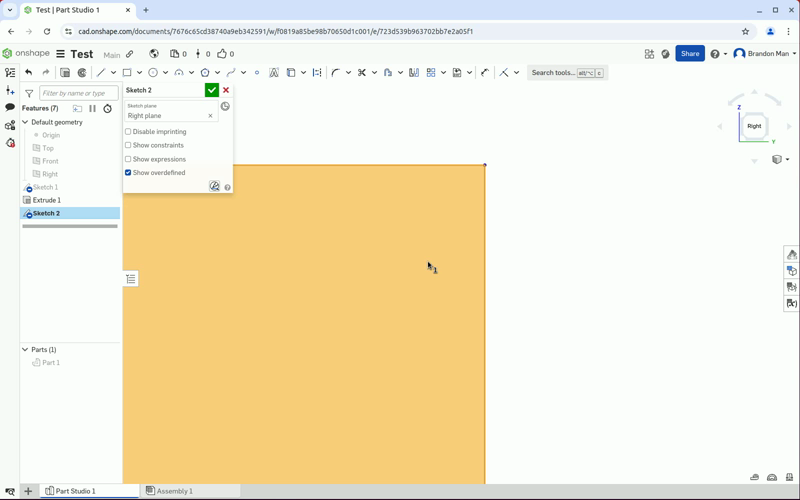
scroll(-6)
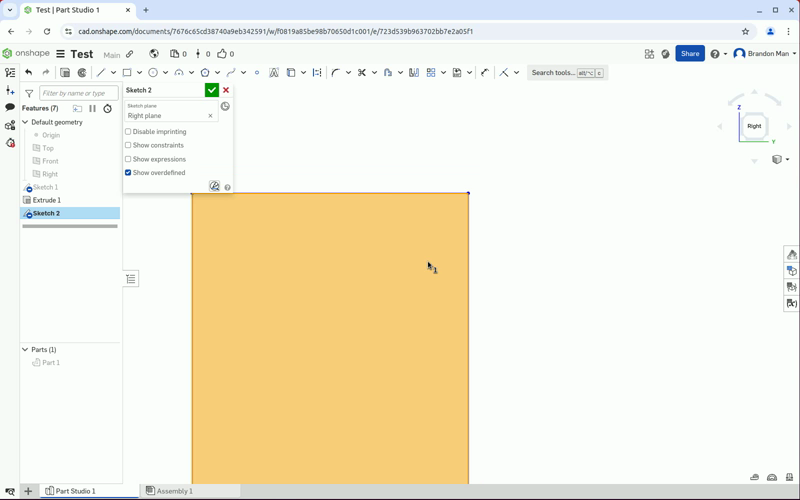
scroll(-6)
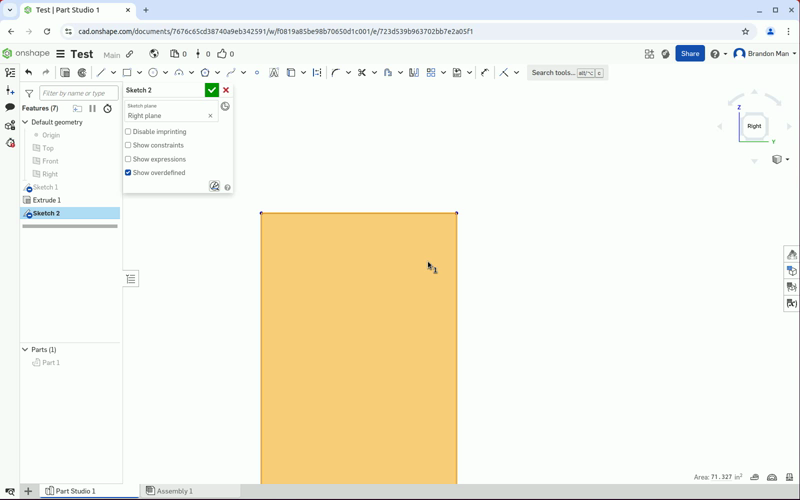
scroll(-6)
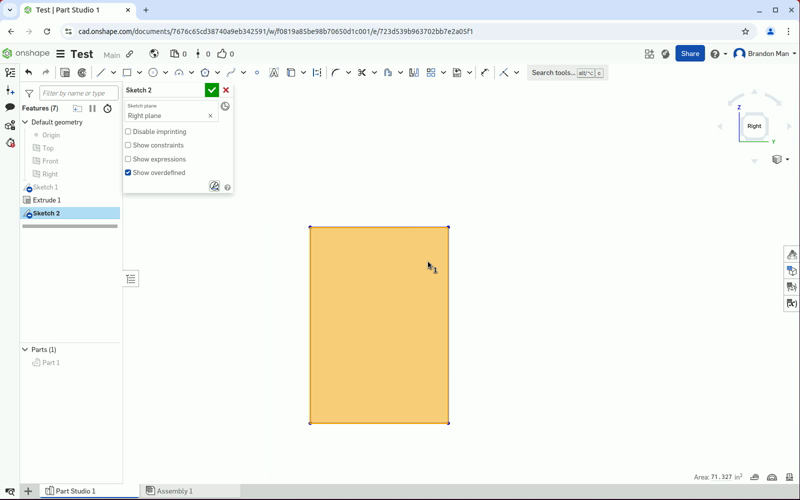
scroll(-6)
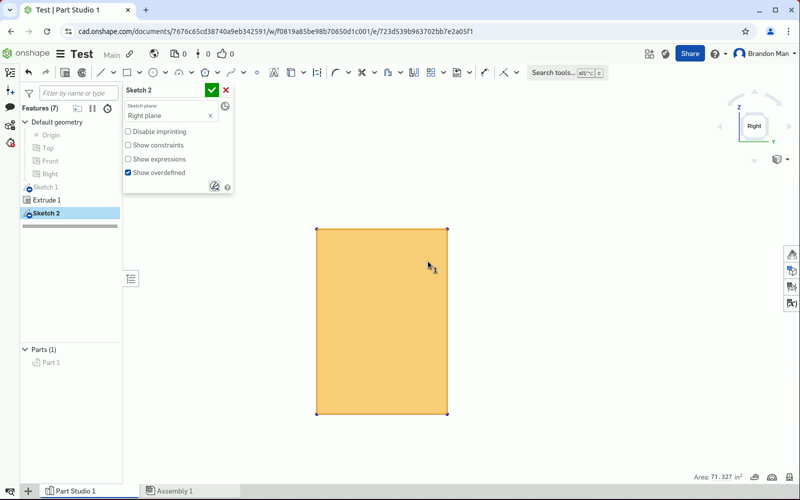
scroll(-6)
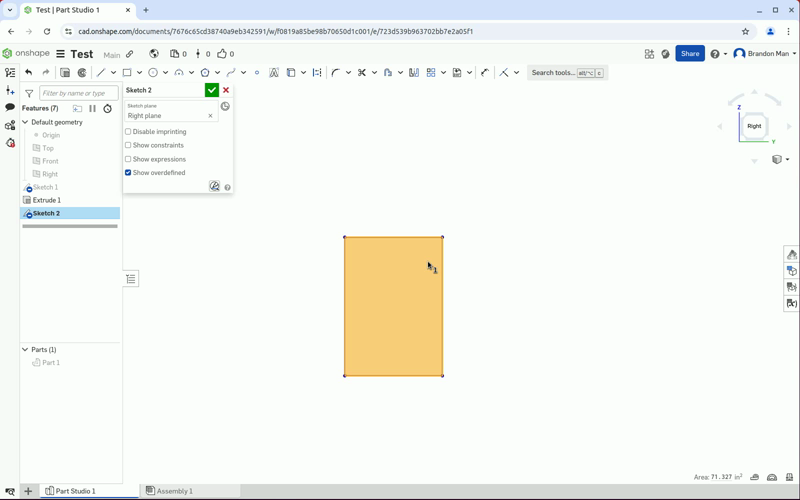
scroll(-6)
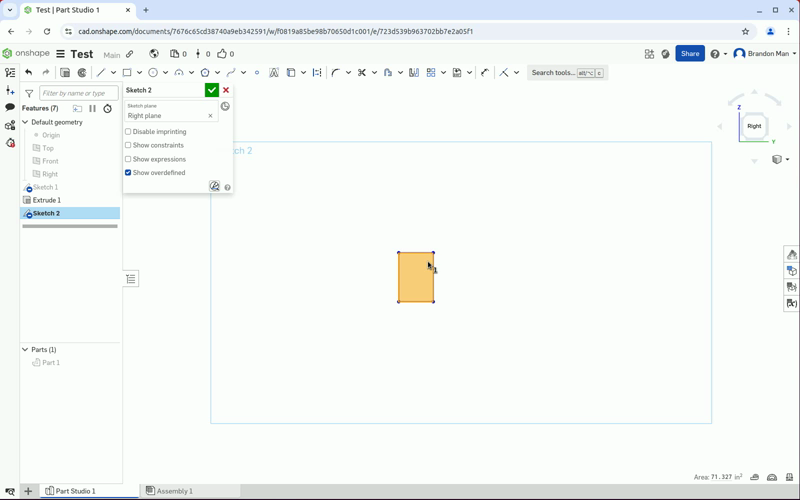
mouse_move(73, 352)
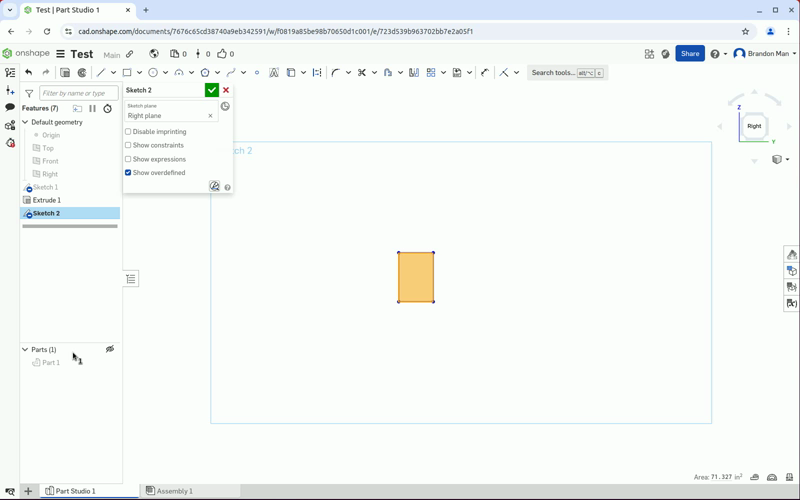
key(shift+y)
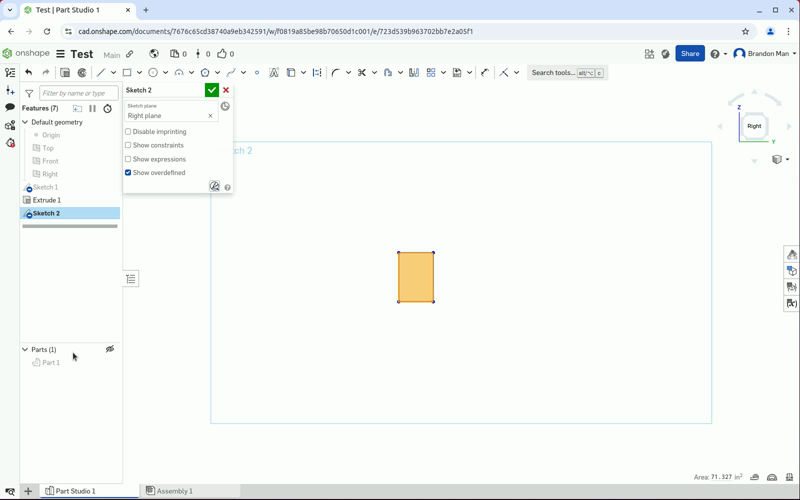
key(shift+e)
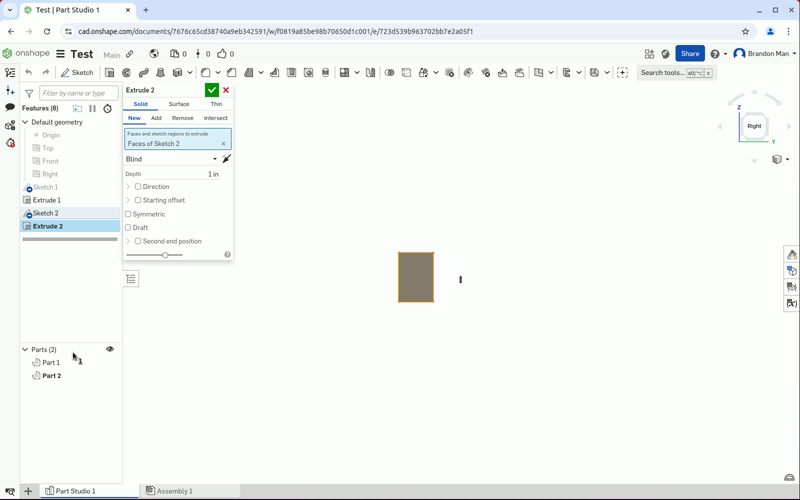
mouse_move(143, 106)
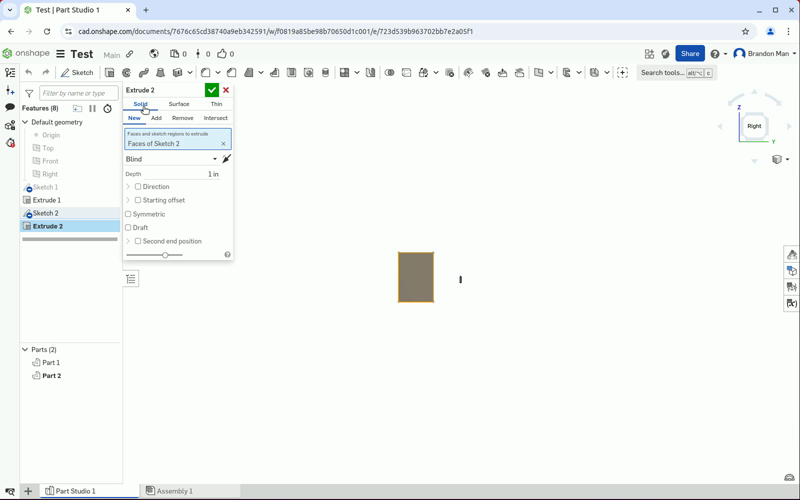
click(143, 106)
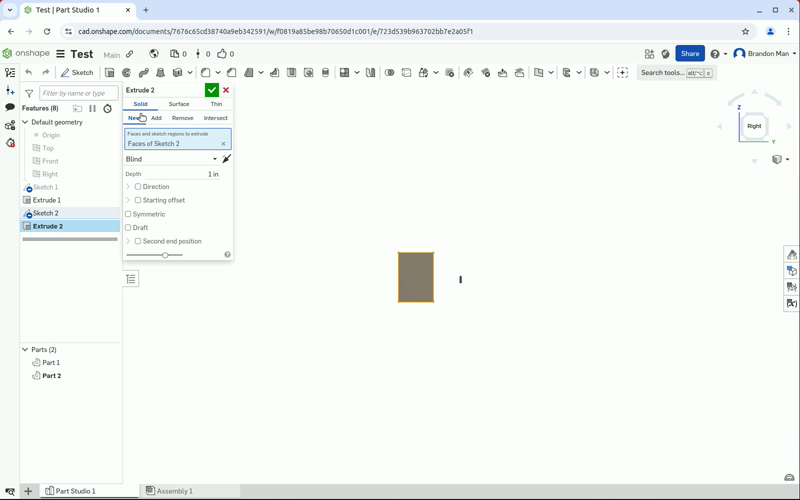
mouse_move(137, 120)
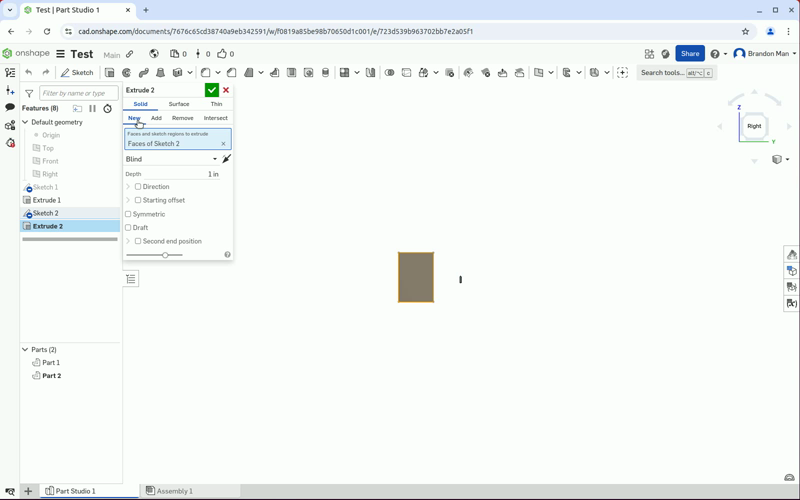
click(137, 120)
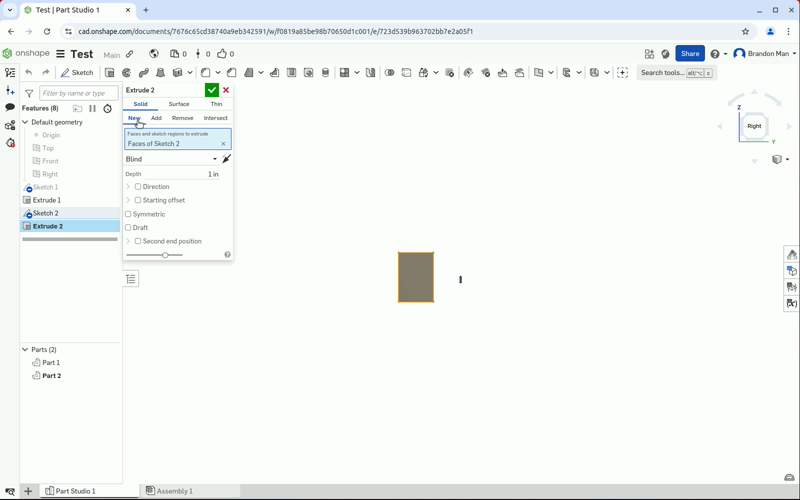
key(tab, 4)
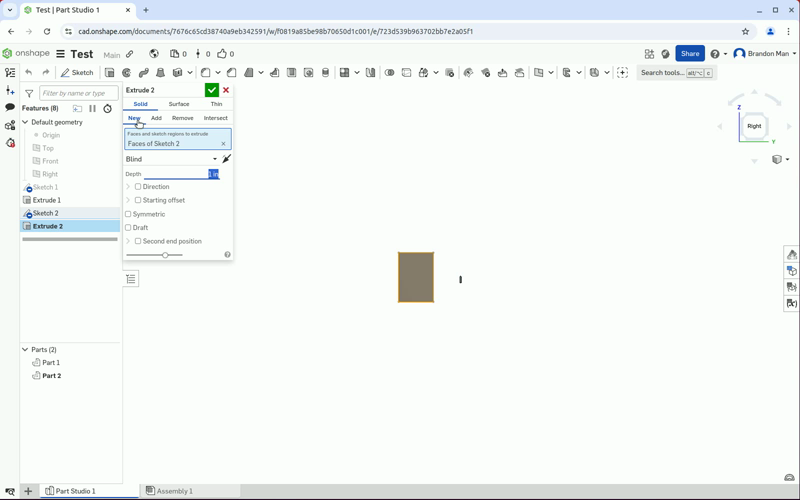
text(0.241)
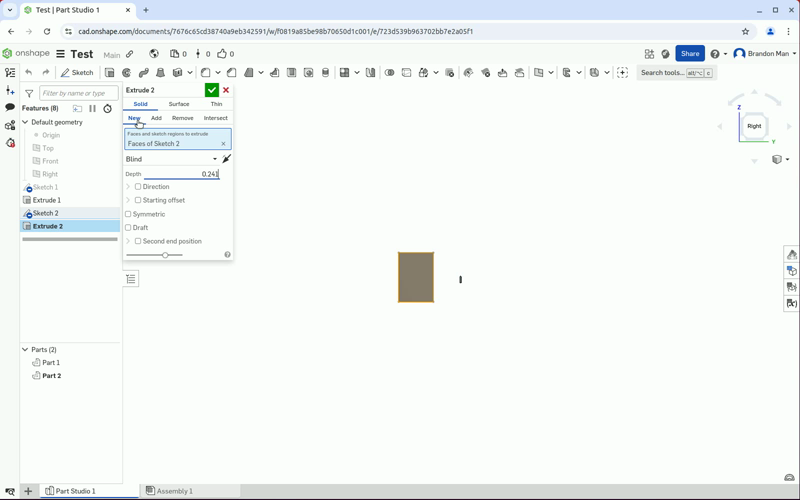
key(enter)
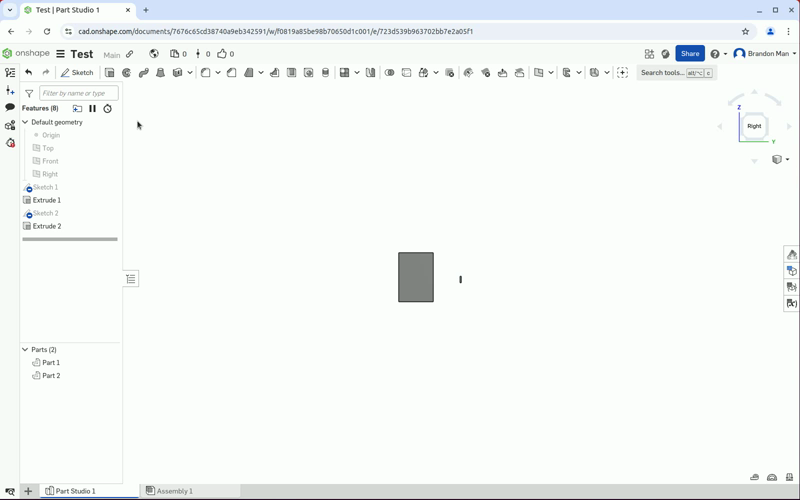
key(shift+h)
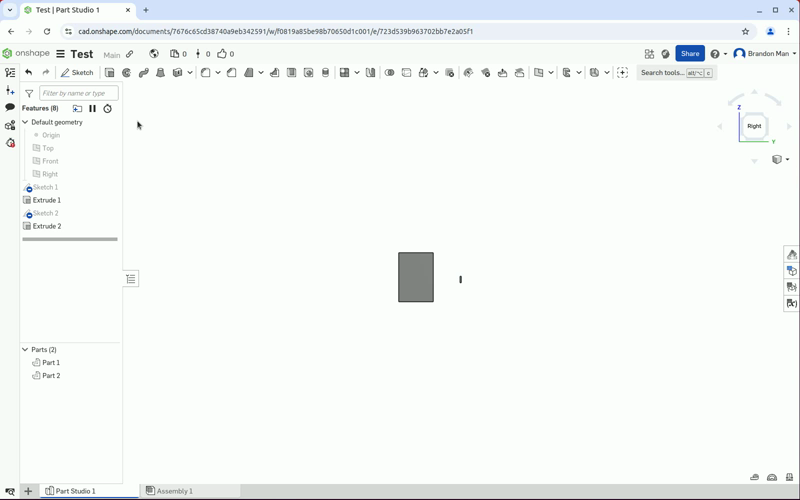
key(shift+h)
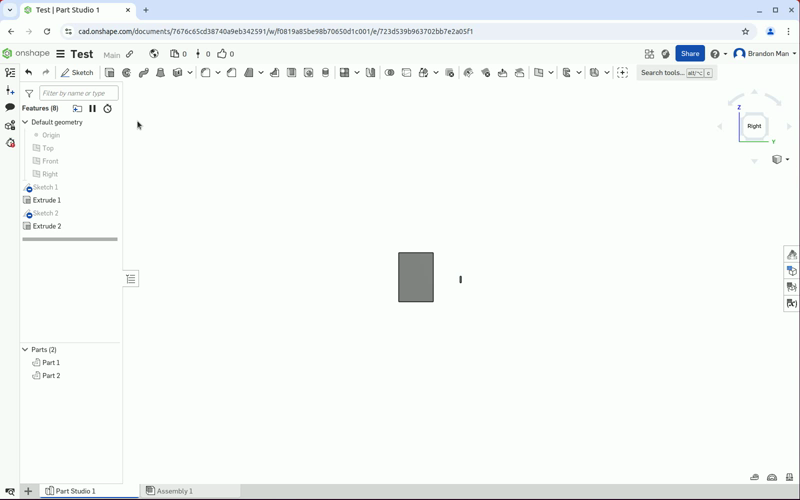
mouse_move(73, 189)
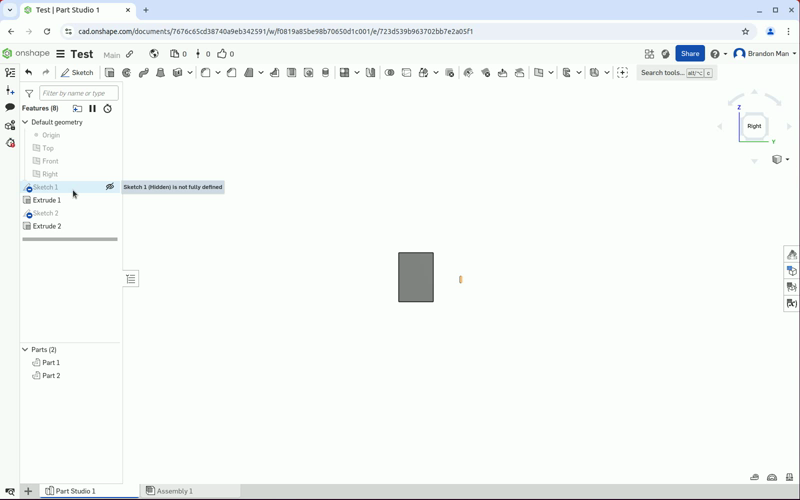
click(73, 189)
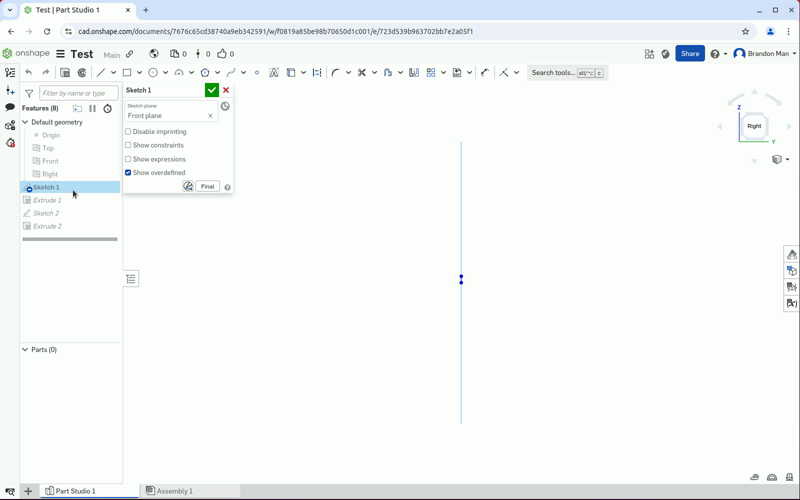
mouse_move(229, 92)
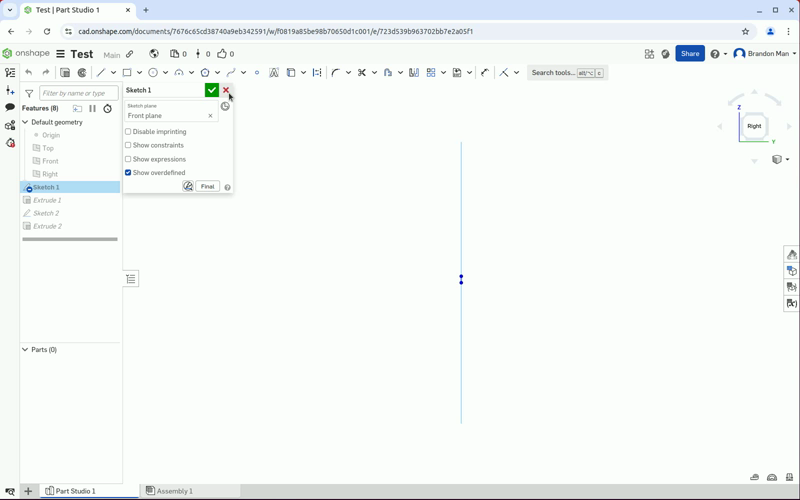
click(229, 92)
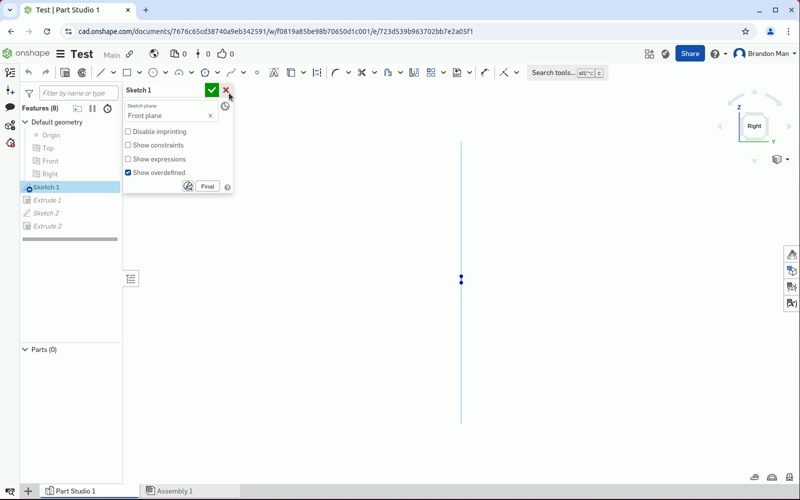
key(shift+s)
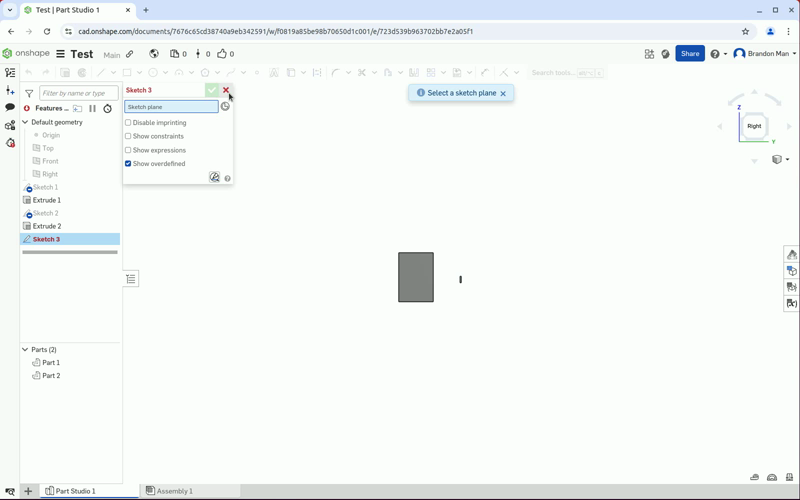
mouse_move(73, 176)
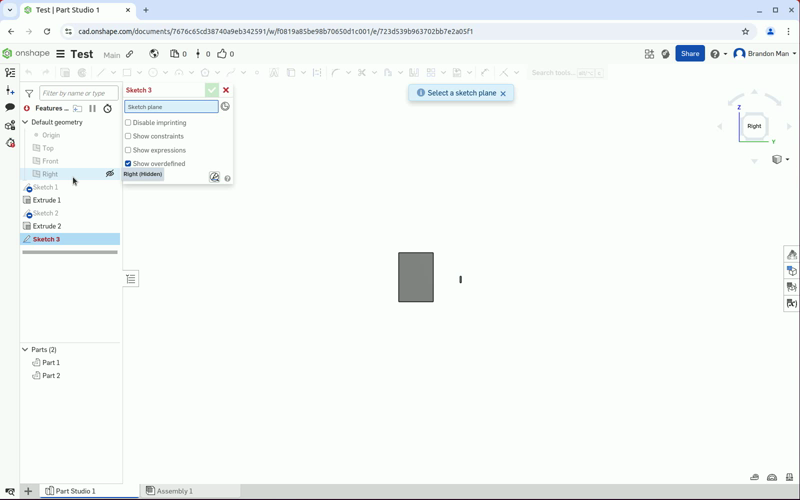
click(73, 176)
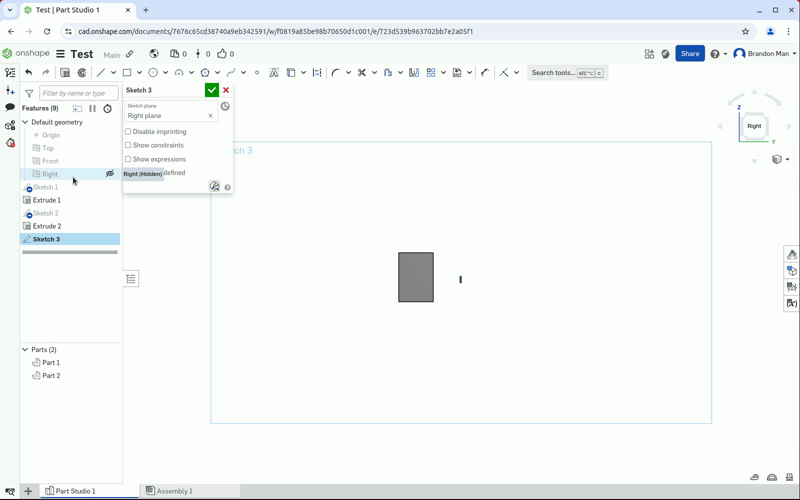
mouse_move(73, 352)
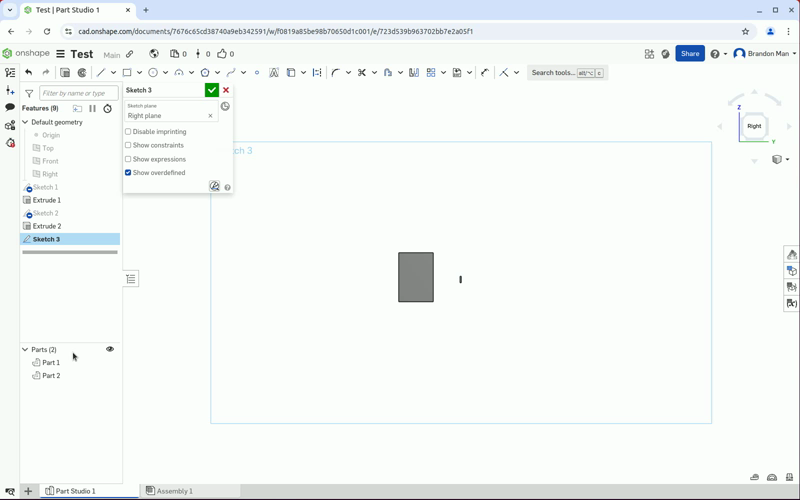
key(y)
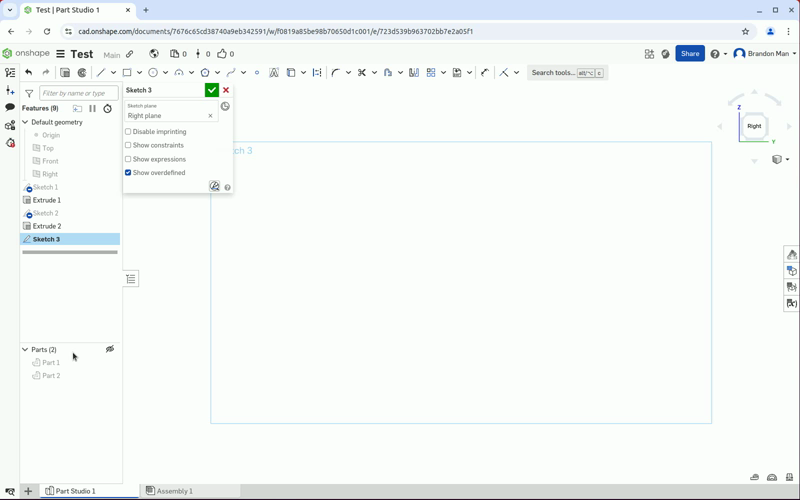
key(l)
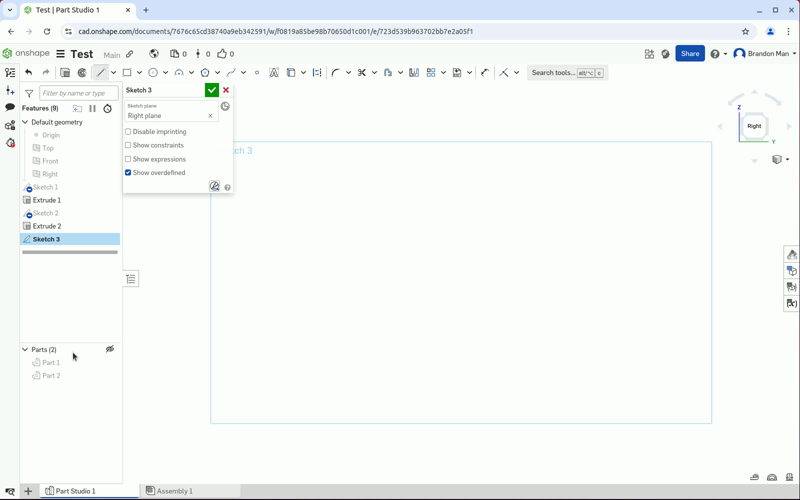
key_down(shift)
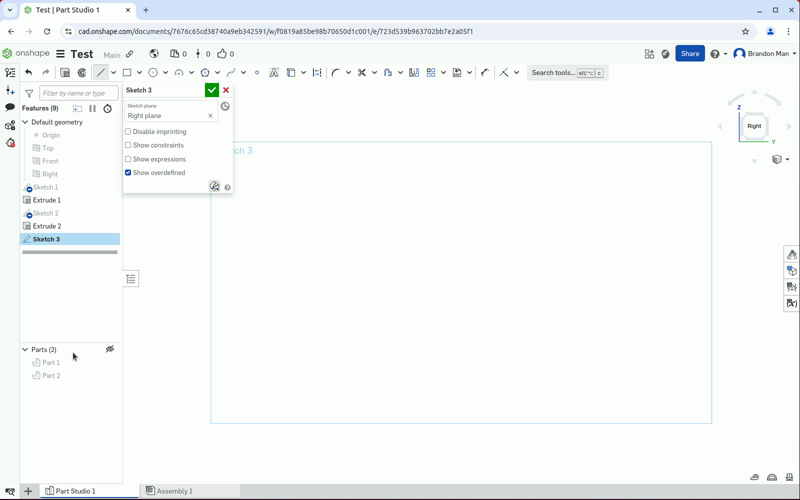
mouse_move(491, 288)
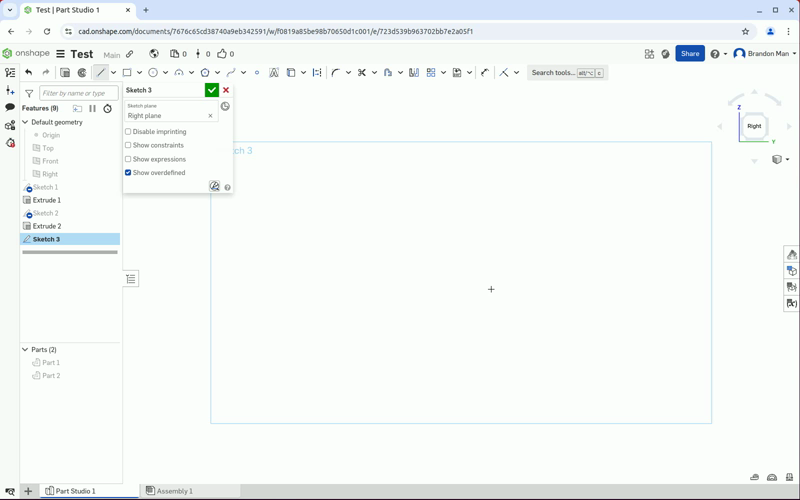
click(491, 288)
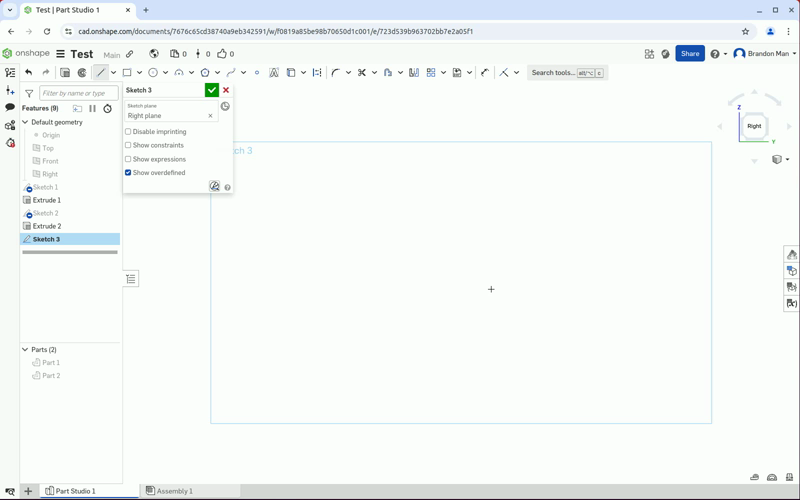
key_up(shift)
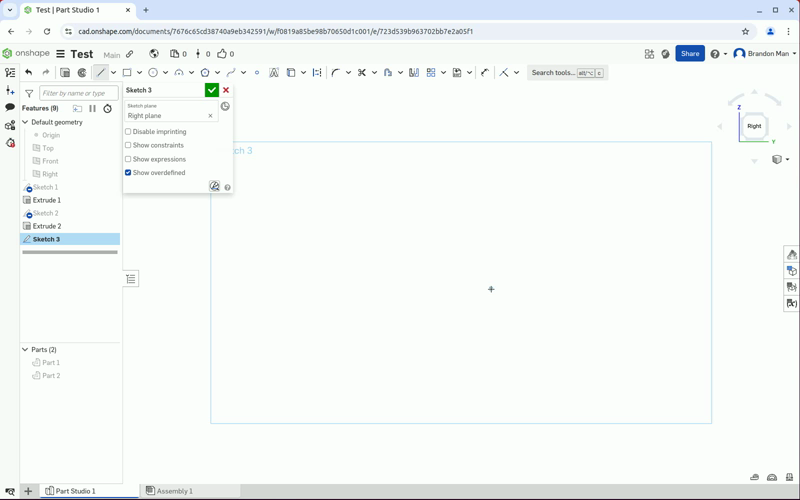
key_down(shift)
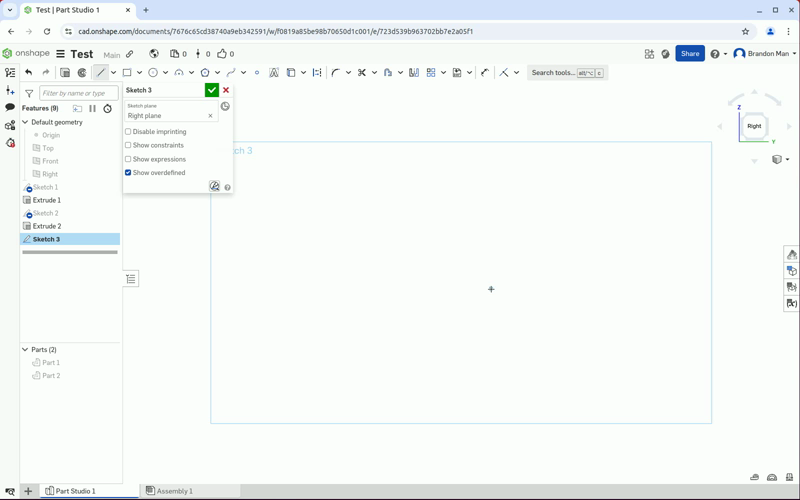
mouse_move(521, 288)
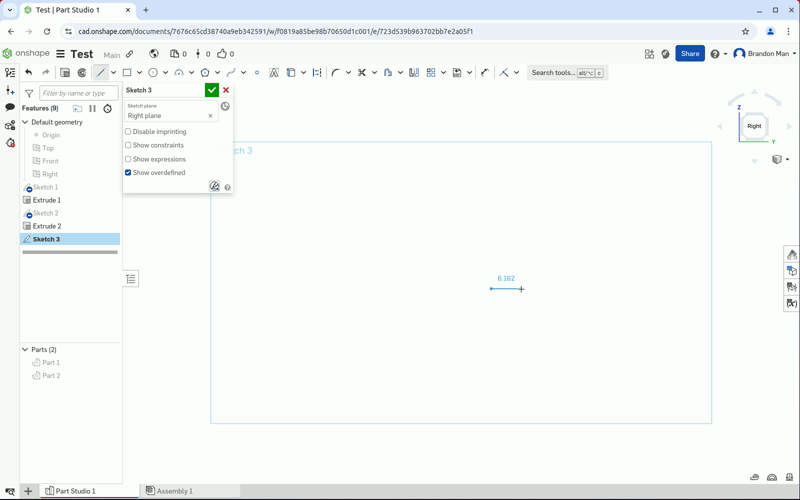
mouse_move(525, 288)
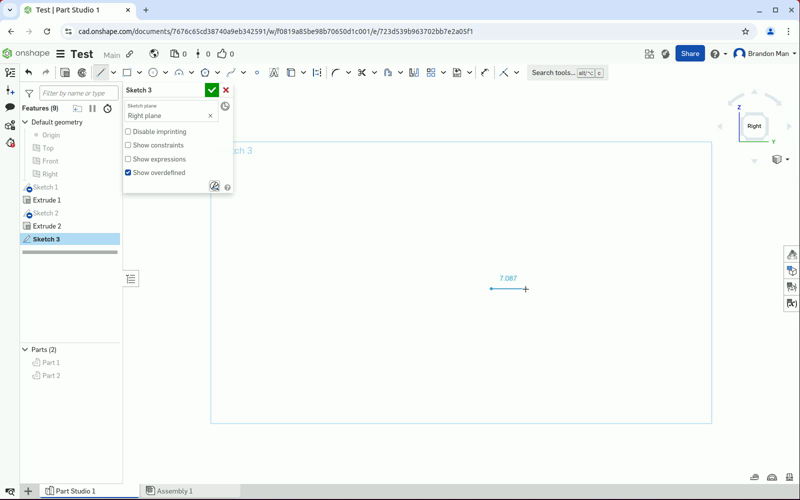
click(525, 288)
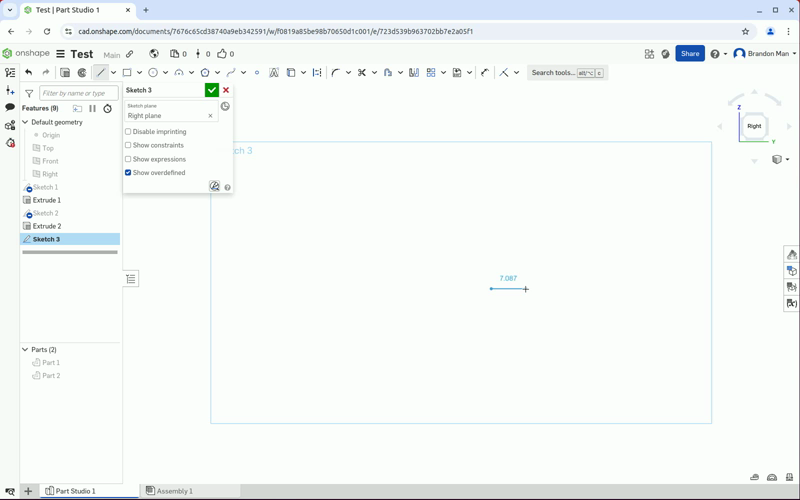
key_up(shift)
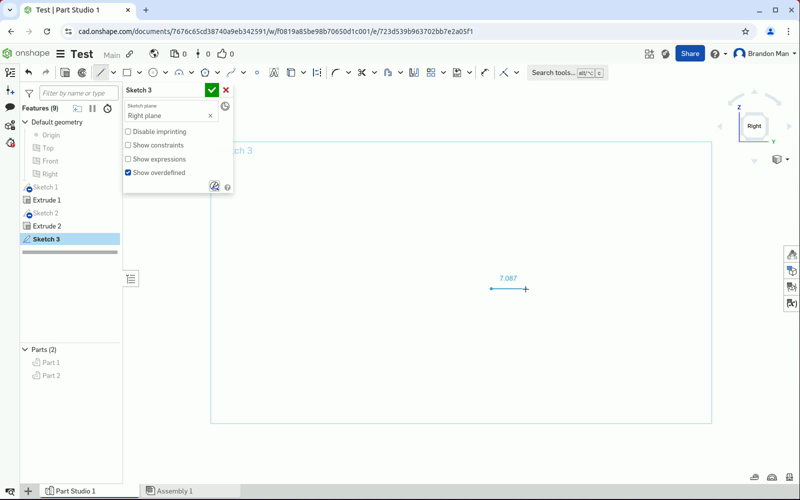
key_down(shift)
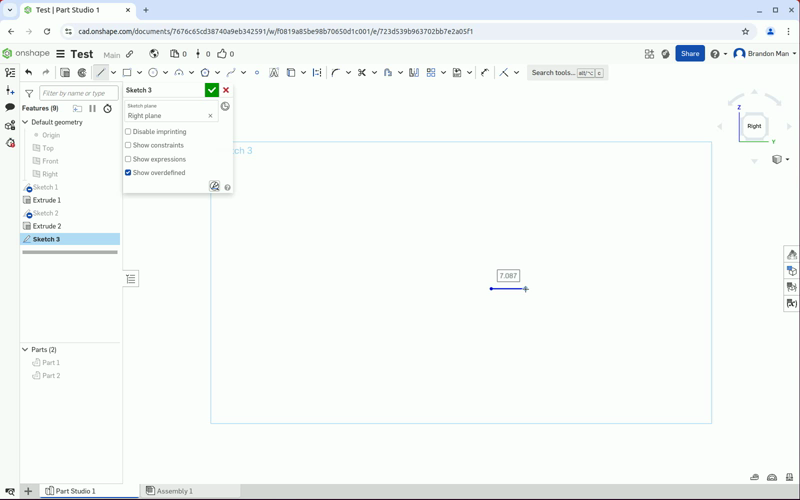
mouse_move(525, 220)
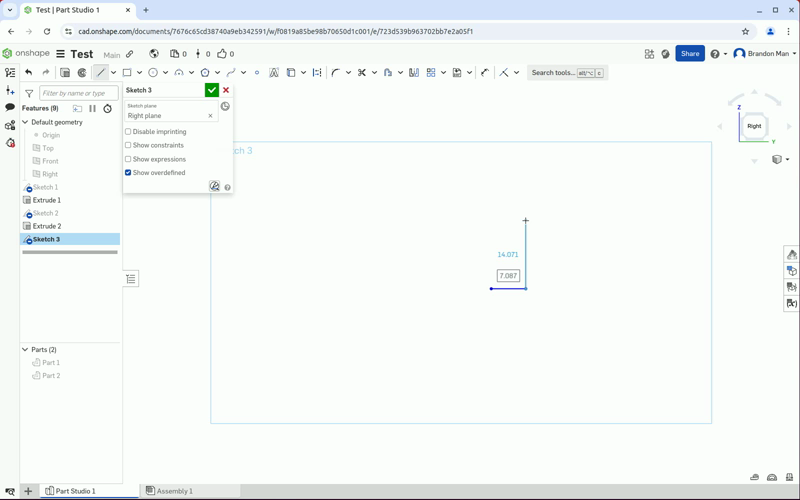
click(525, 220)
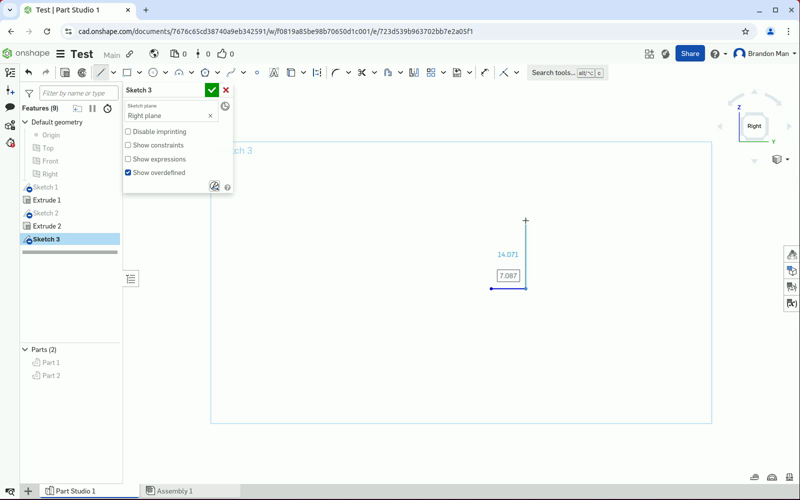
key_up(shift)
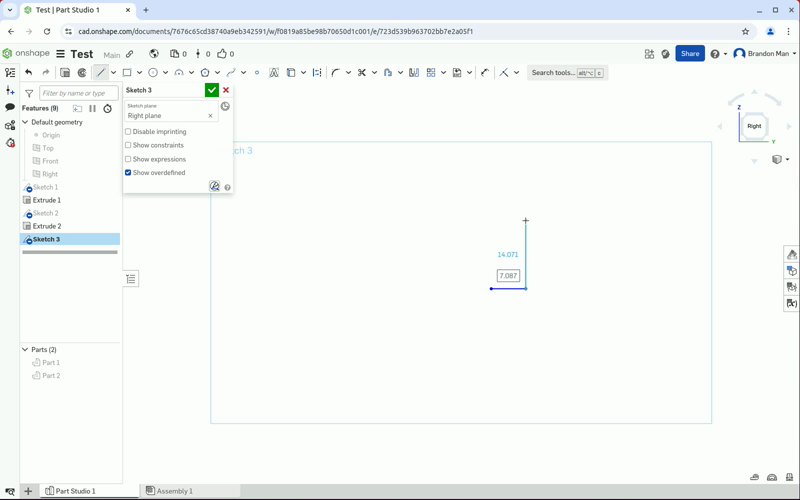
key_down(shift)
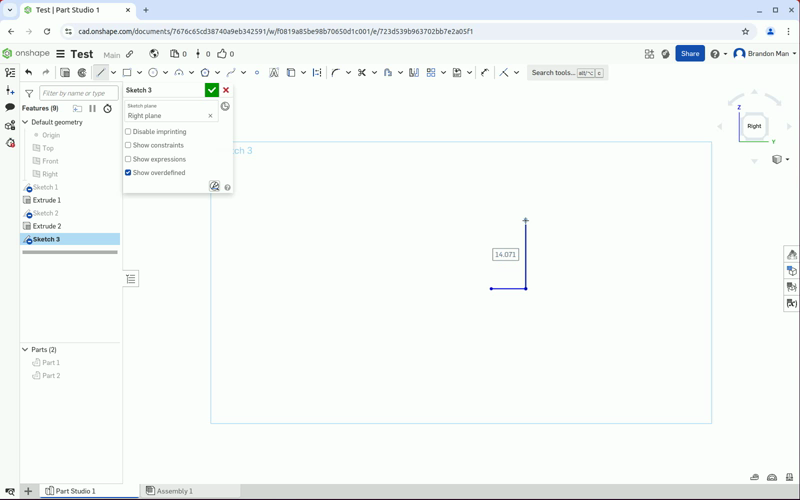
mouse_move(555, 220)
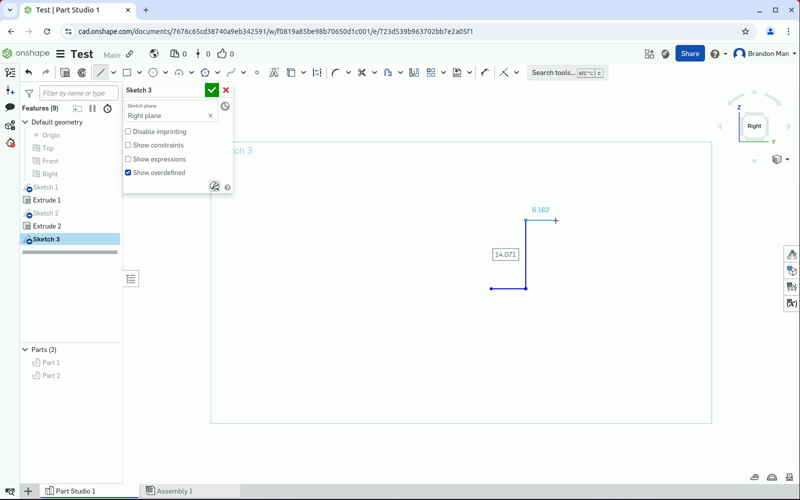
mouse_move(491, 220)
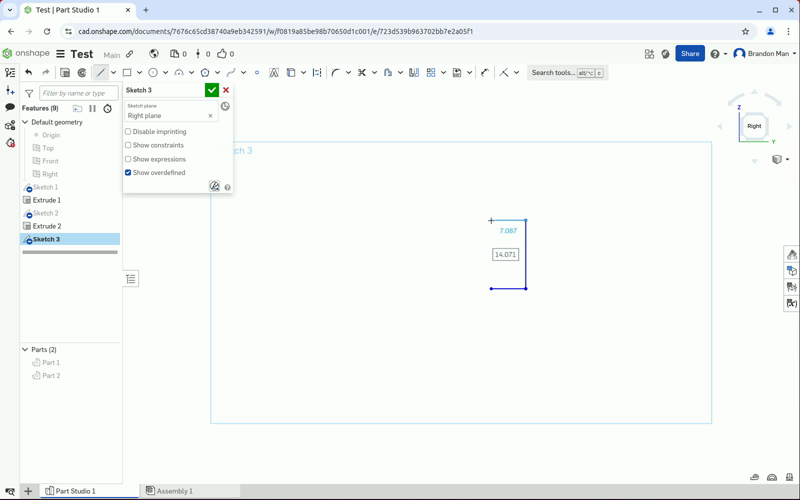
click(491, 220)
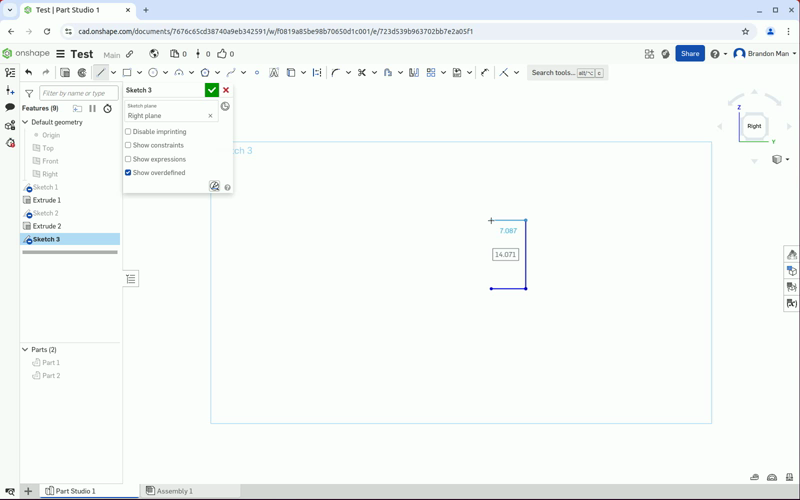
key_up(shift)
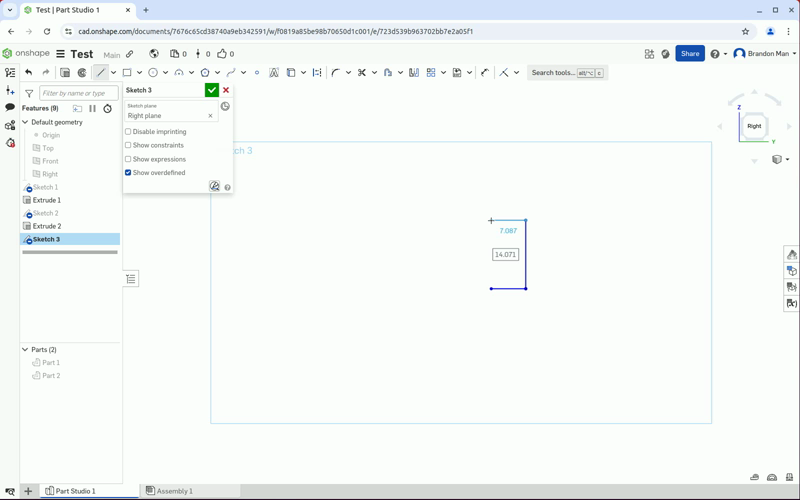
key_down(shift)
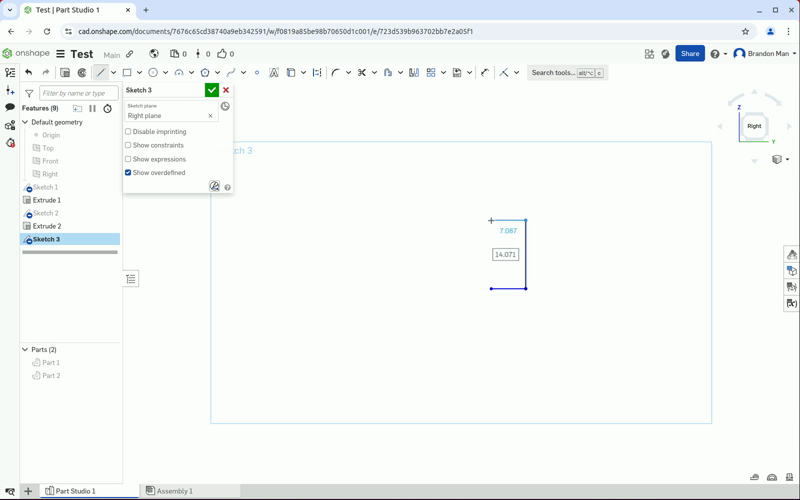
mouse_move(491, 288)
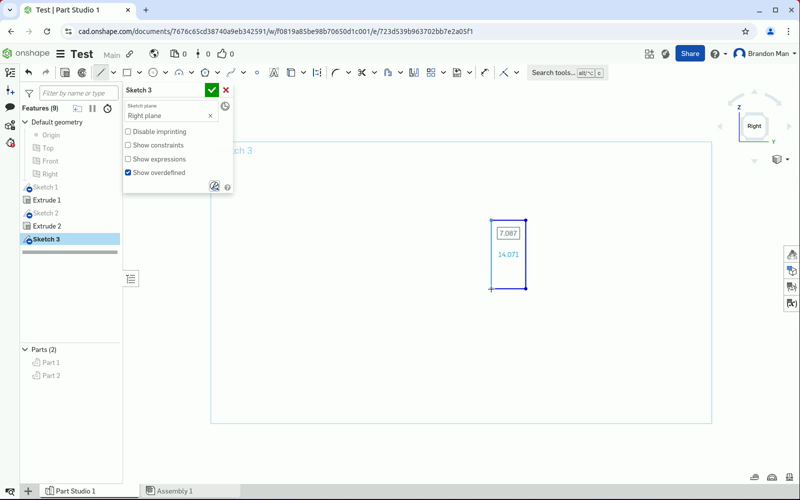
key_up(shift)
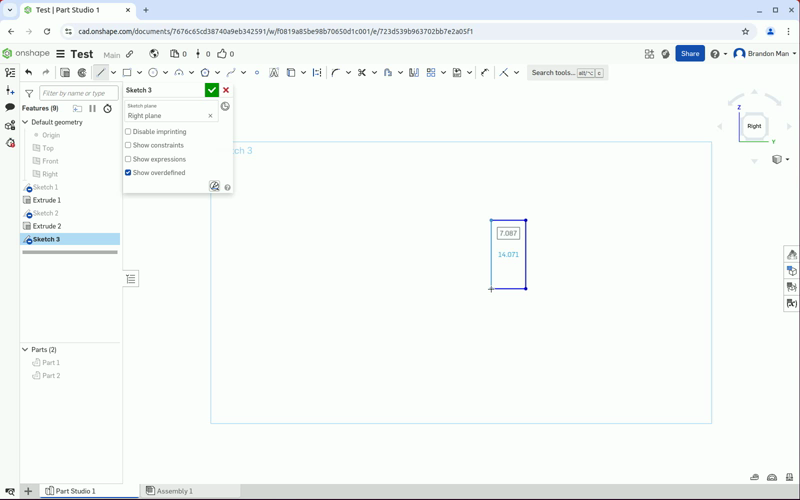
click(491, 288)
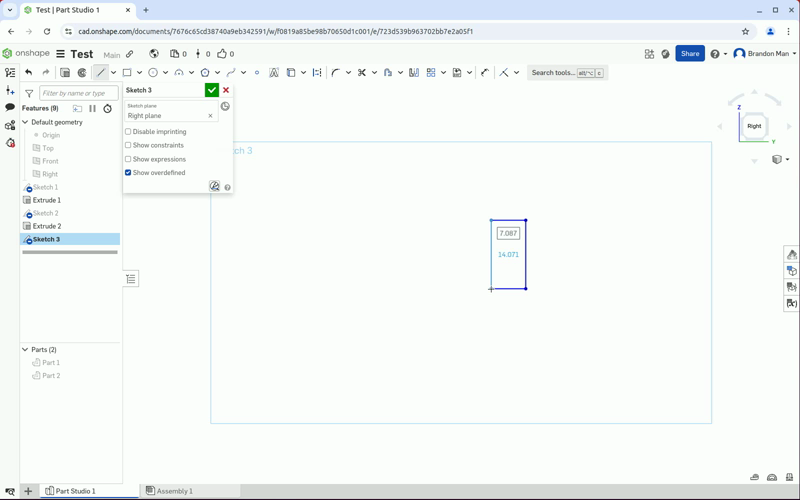
key(esc)
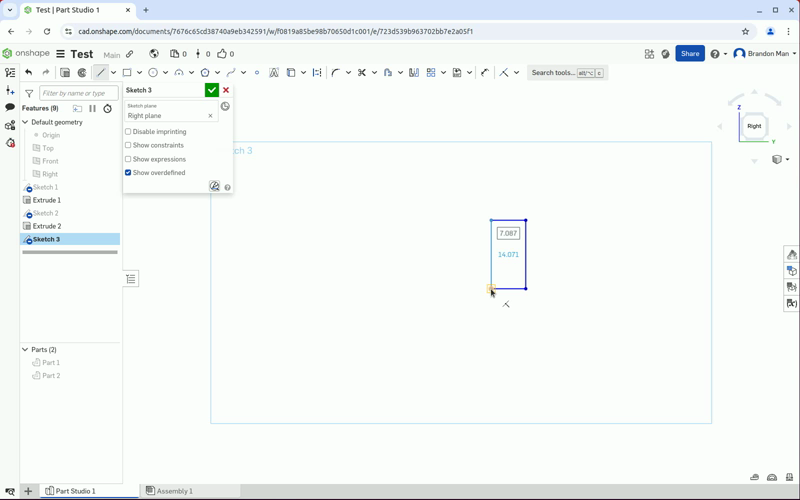
mouse_move(496, 259)
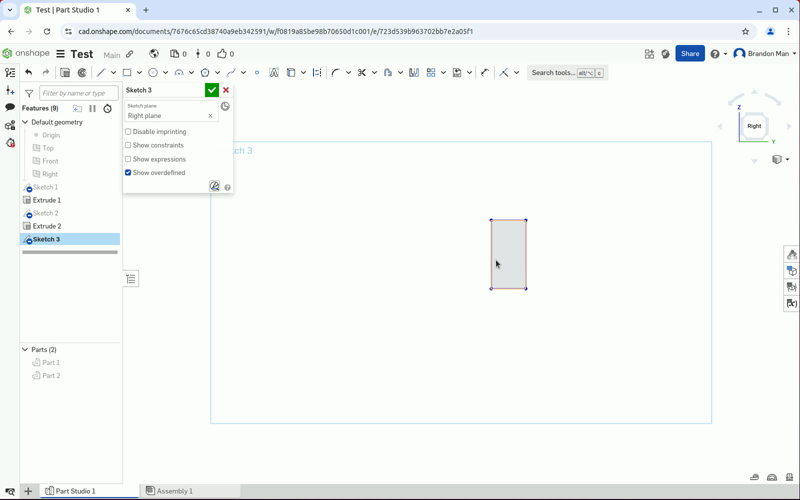
click(496, 259)
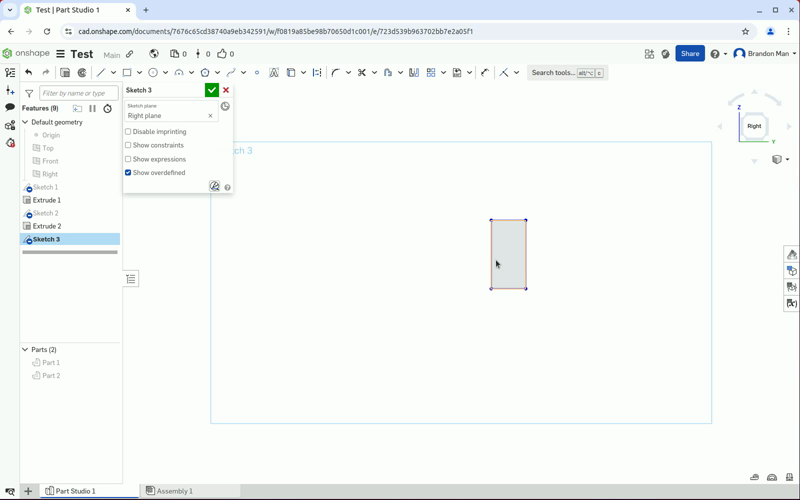
mouse_move(73, 352)
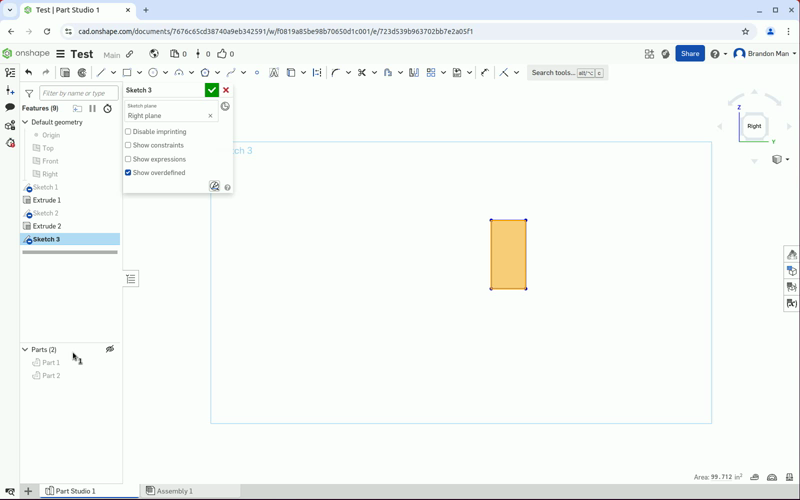
key(shift+y)
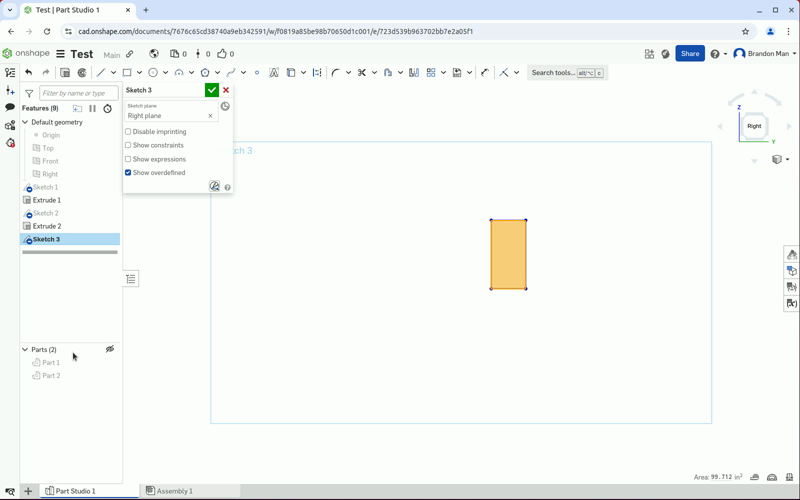
key(shift+e)
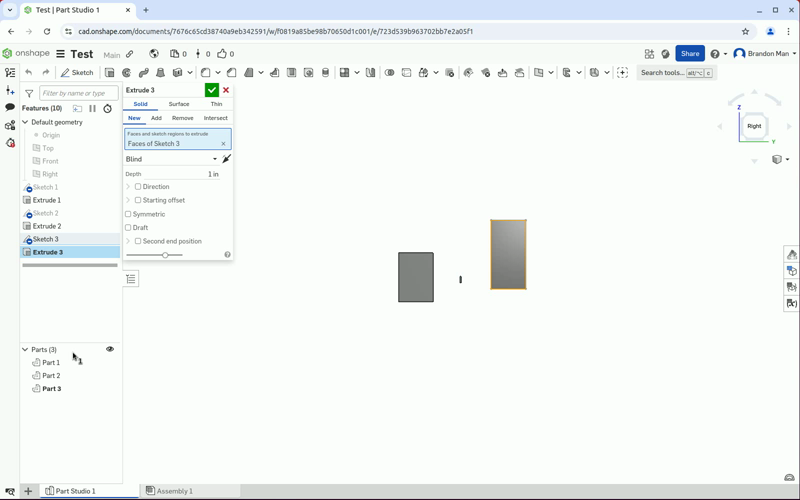
mouse_move(143, 106)
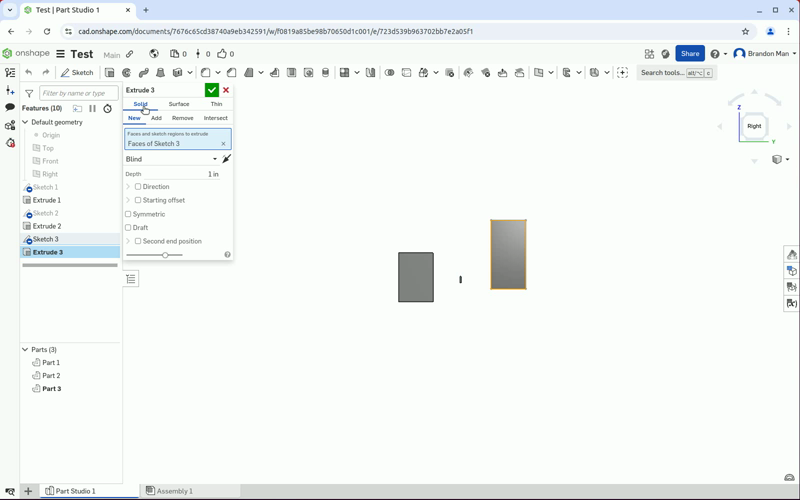
click(143, 106)
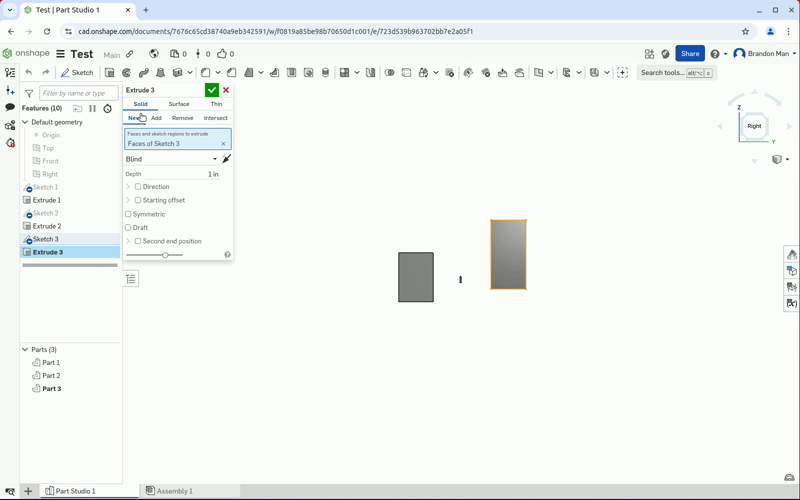
mouse_move(137, 120)
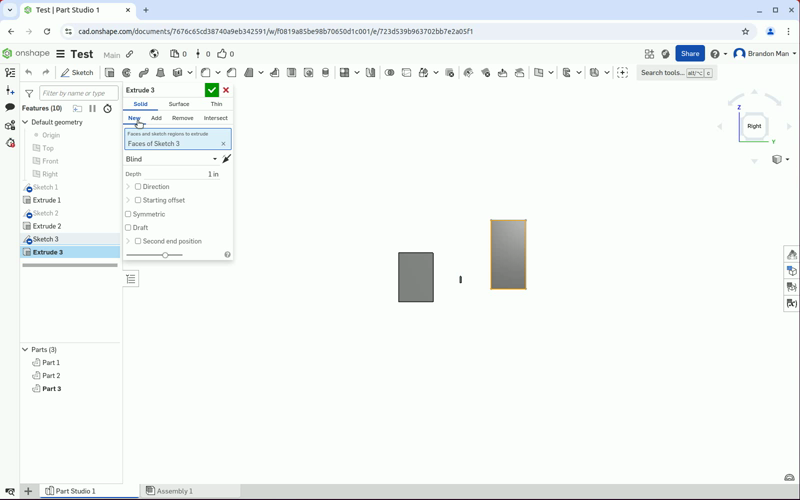
click(137, 120)
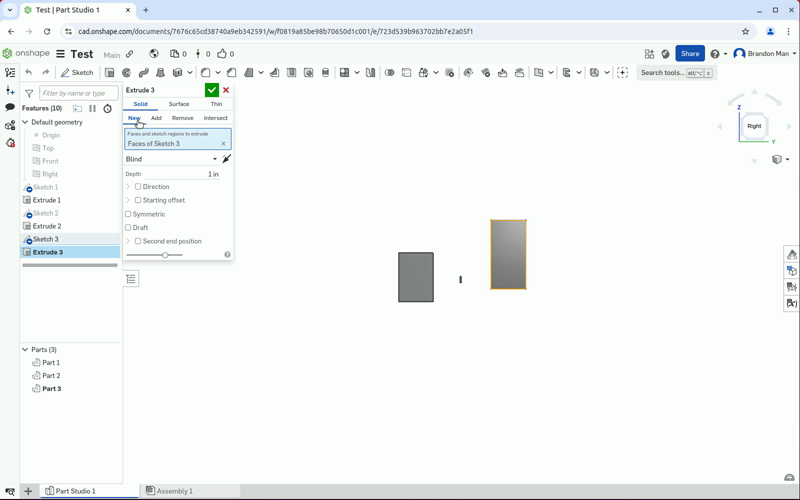
key(tab, 4)
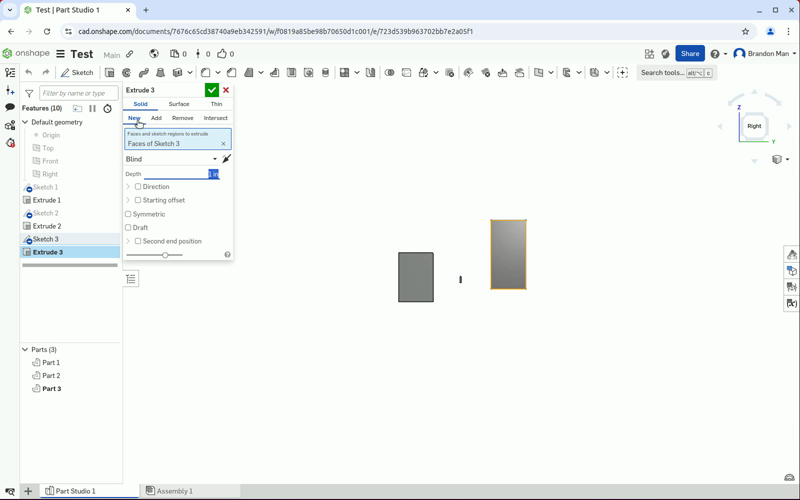
text(0.241)
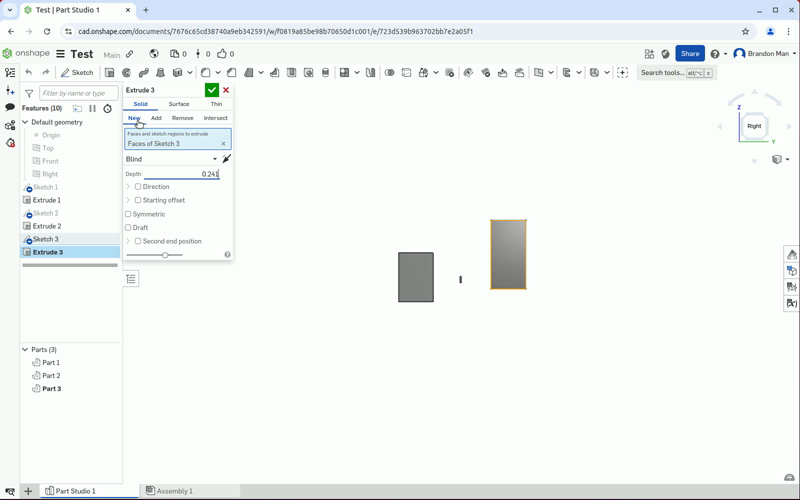
key(enter)
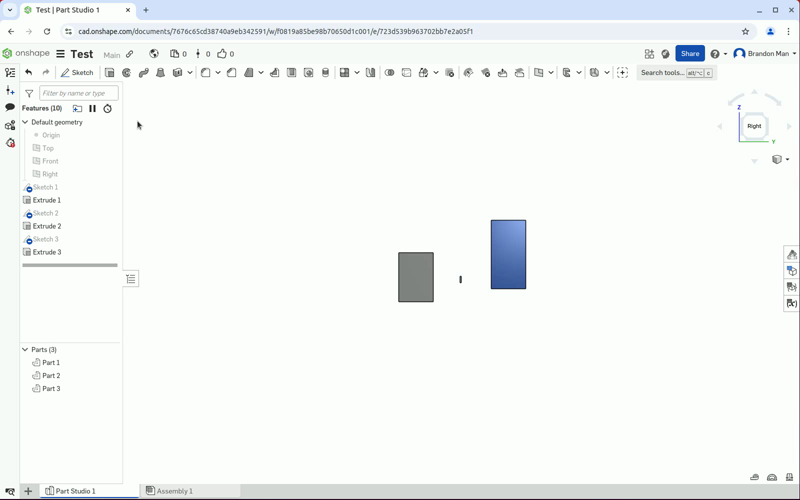
key(shift+h)
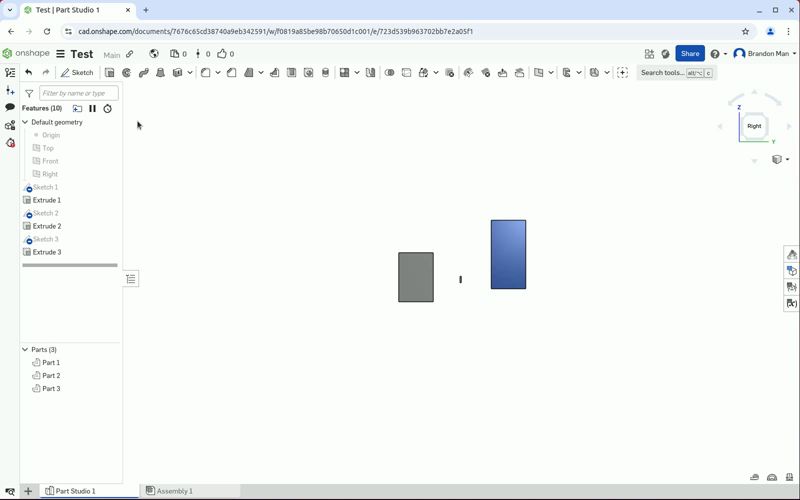
key(shift+h)
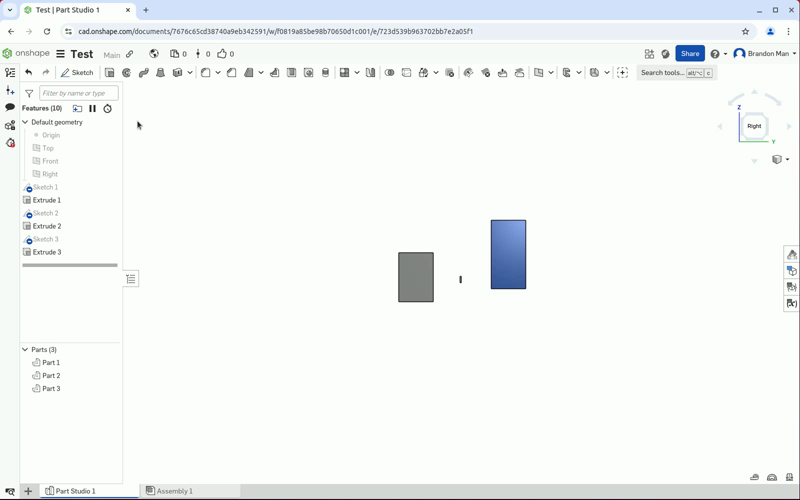
mouse_move(73, 189)
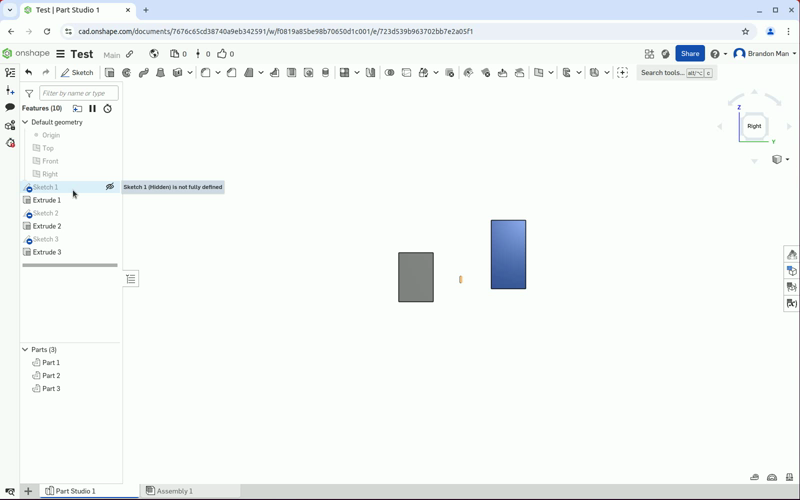
click(73, 189)
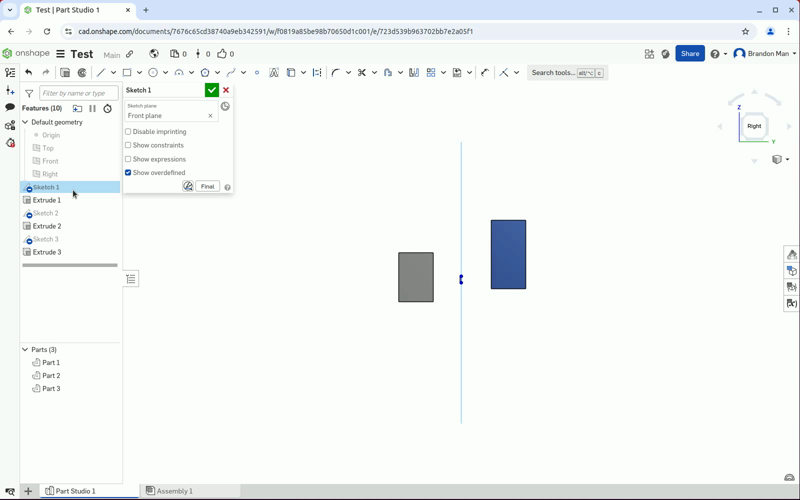
mouse_move(229, 92)
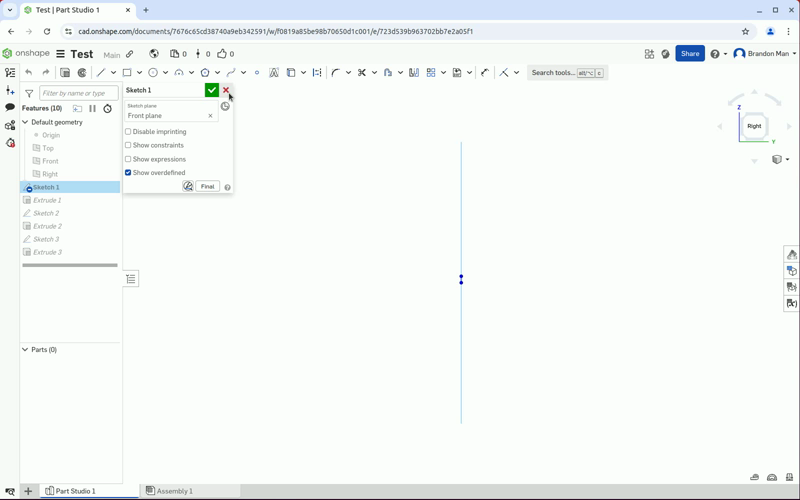
click(229, 92)
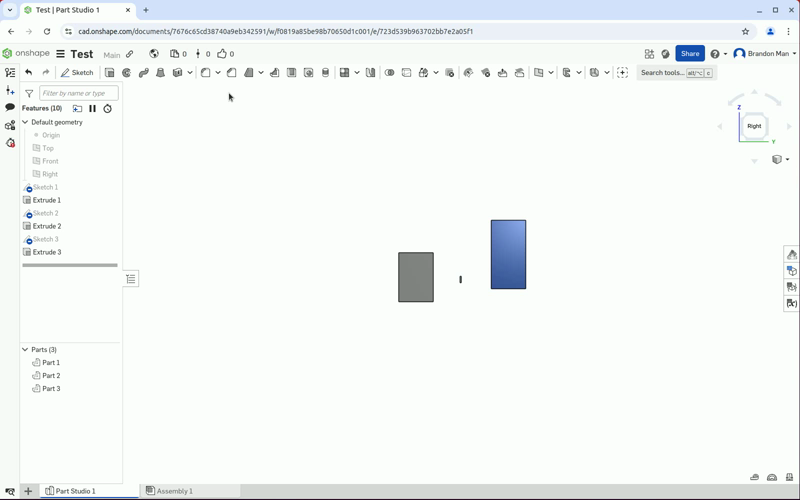
mouse_move(73, 352)
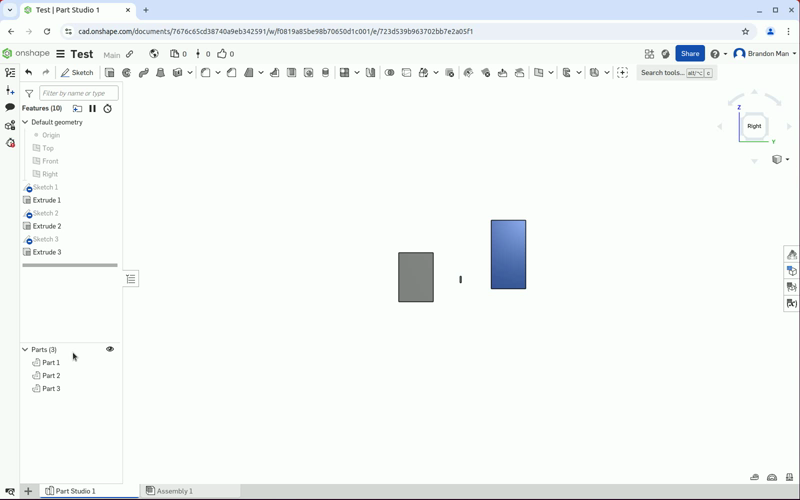
key(y)
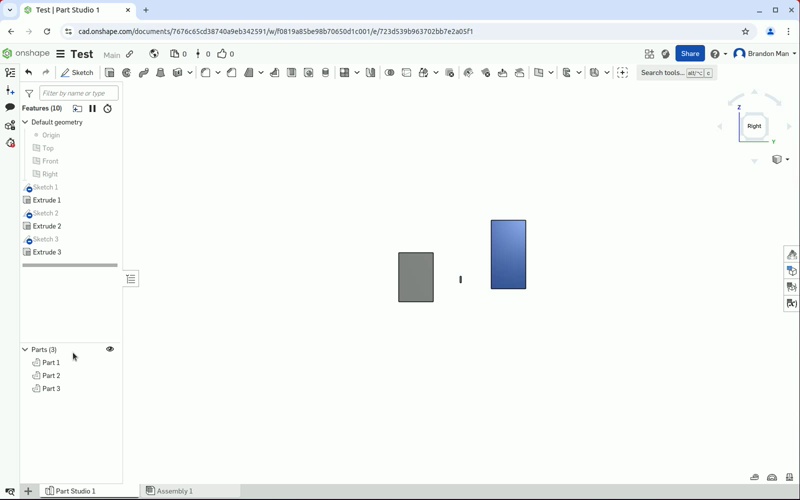
key(shift+p)
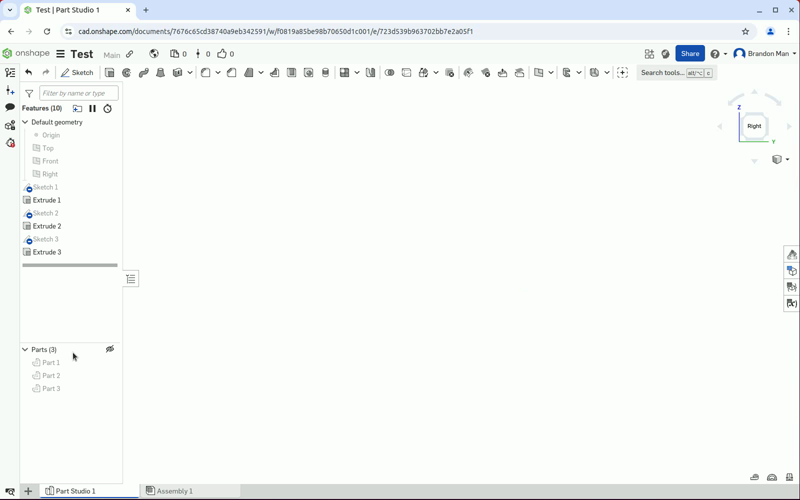
key(space)
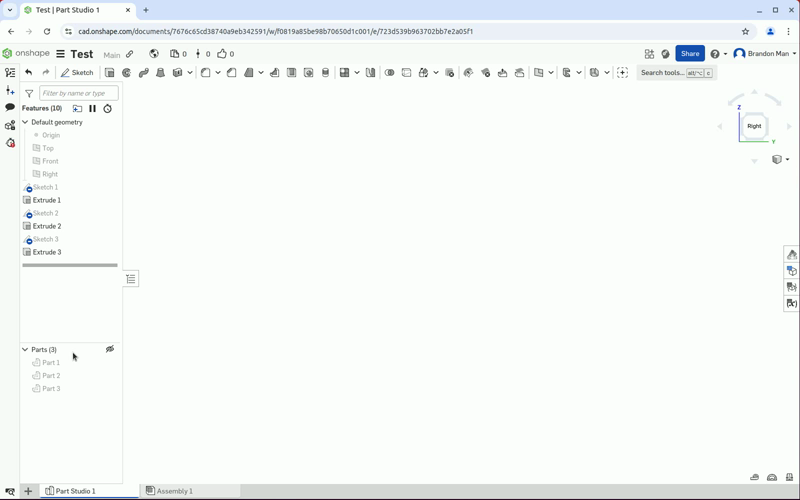
key_down(shift)
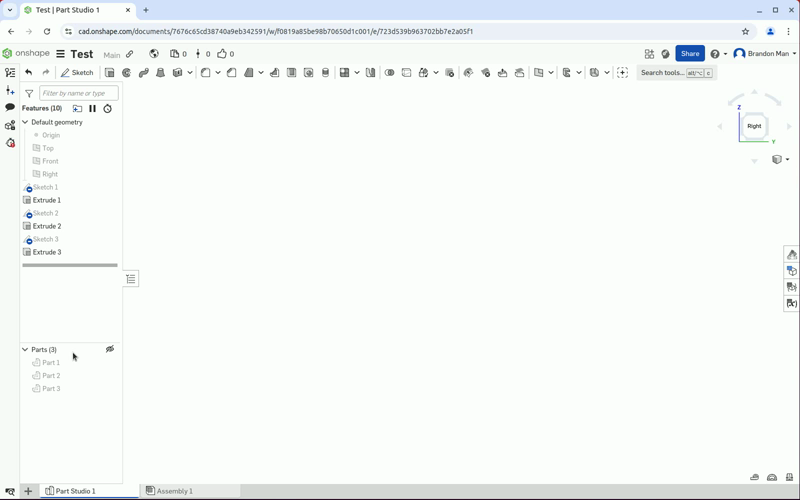
key(right)
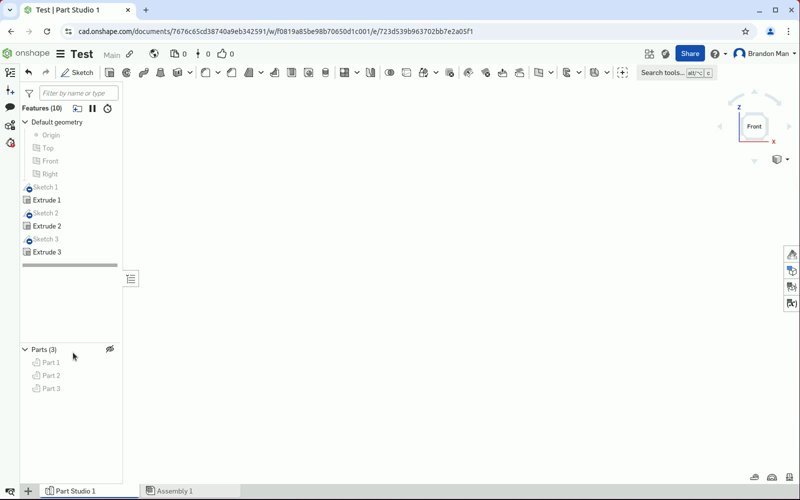
key_up(shift)
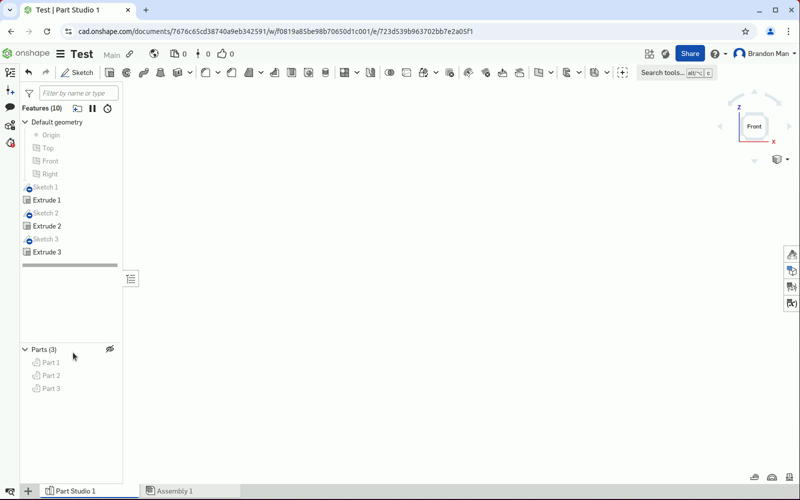
key(space)
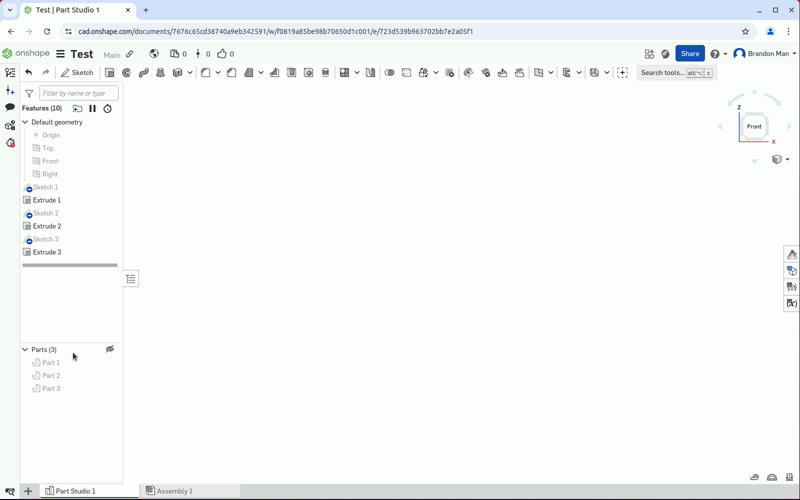
key_down(shift)
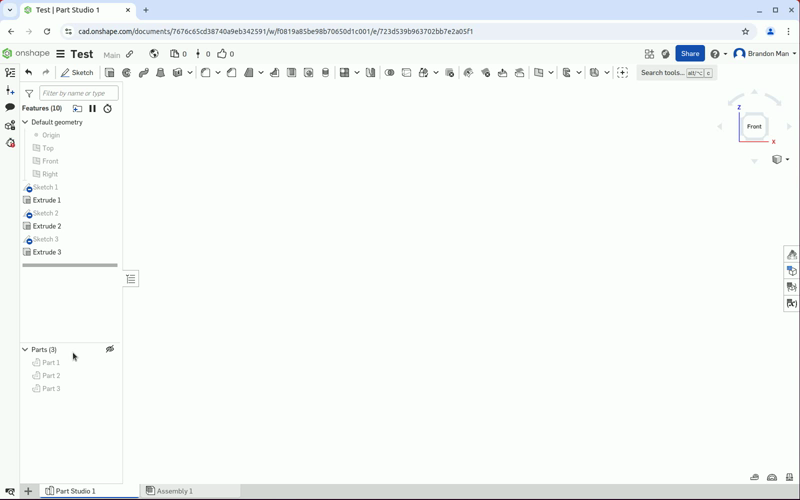
key(down)
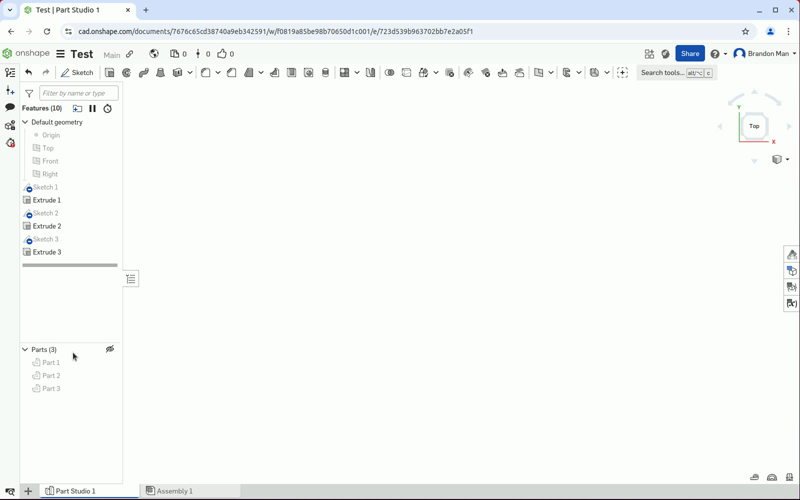
key_up(shift)
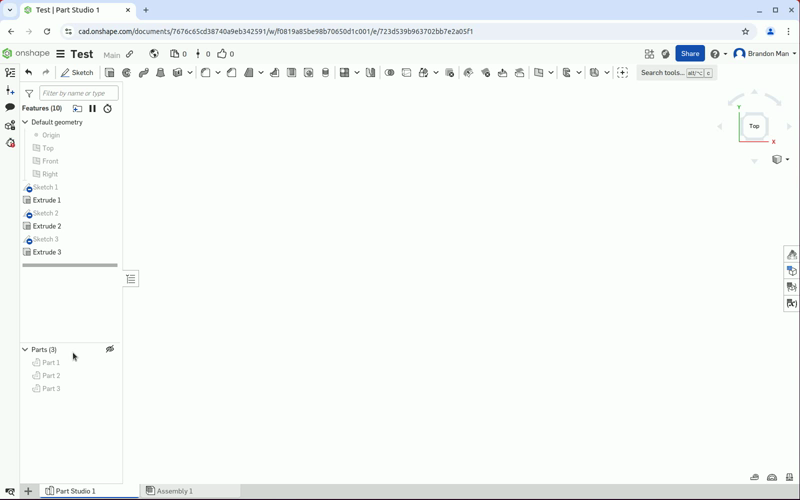
mouse_move(73, 352)
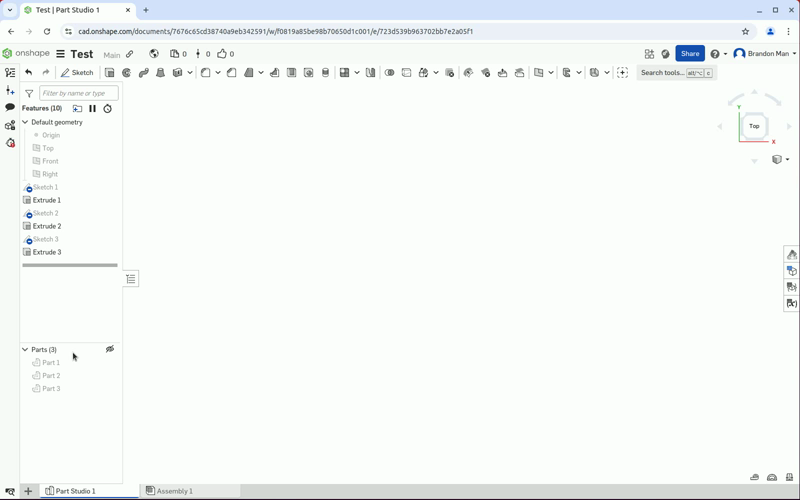
key(shift+y)
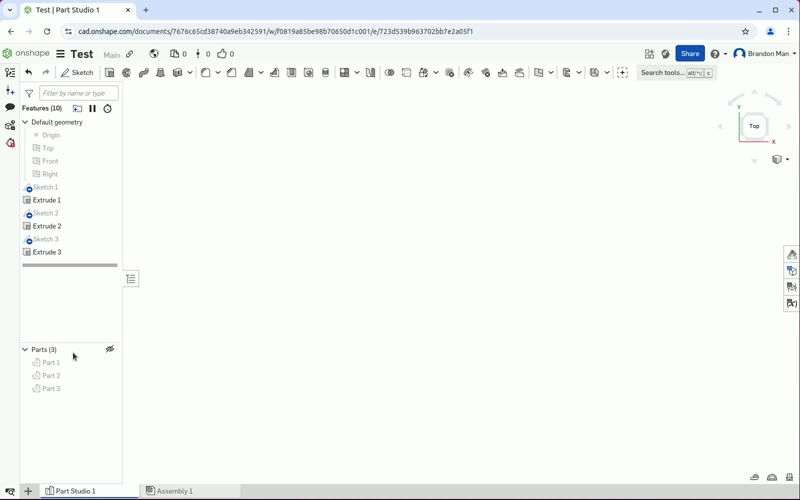
key(shift+s)
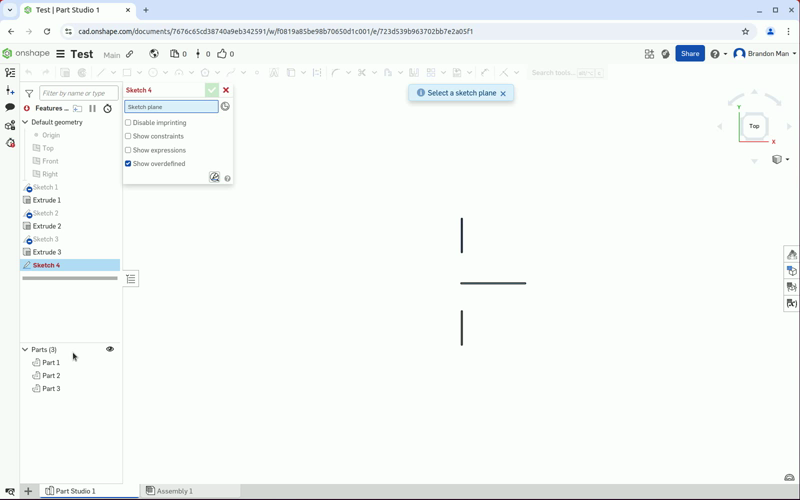
mouse_move(73, 150)
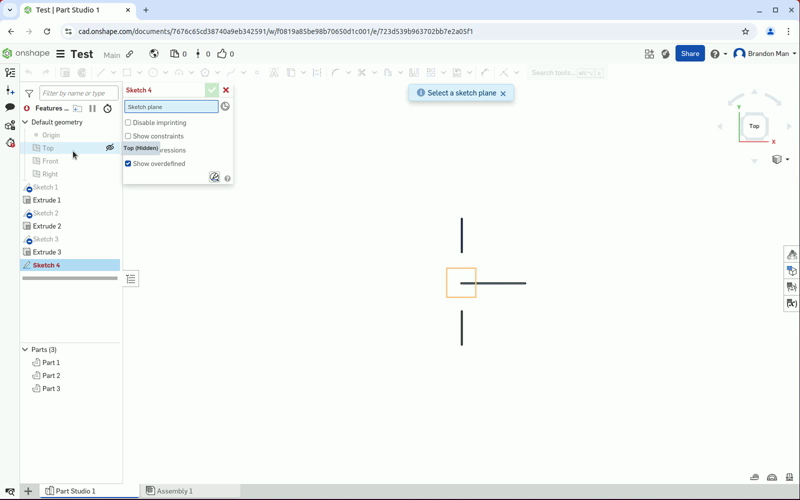
click(73, 150)
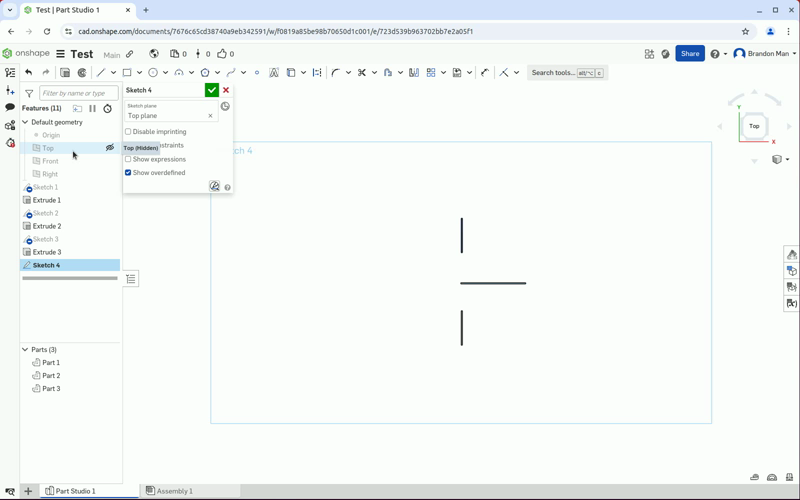
mouse_move(73, 352)
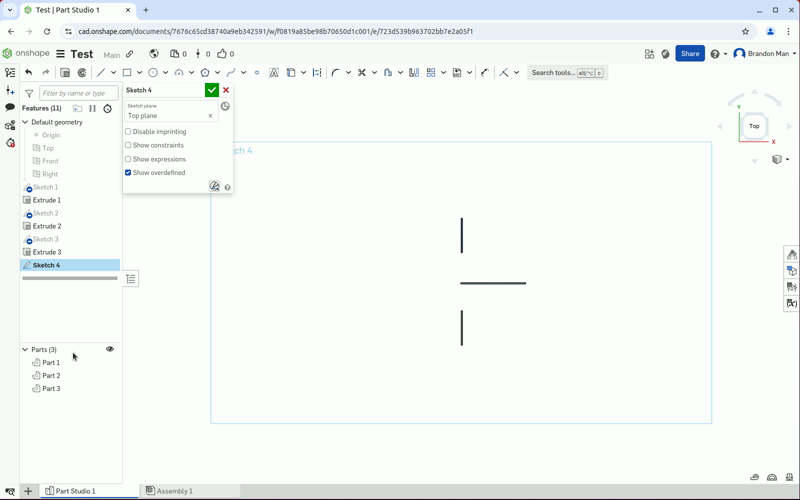
key(y)
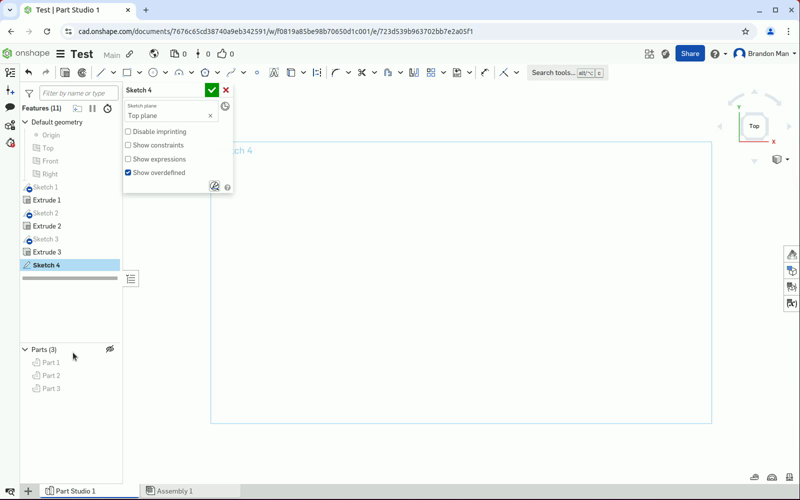
key(l)
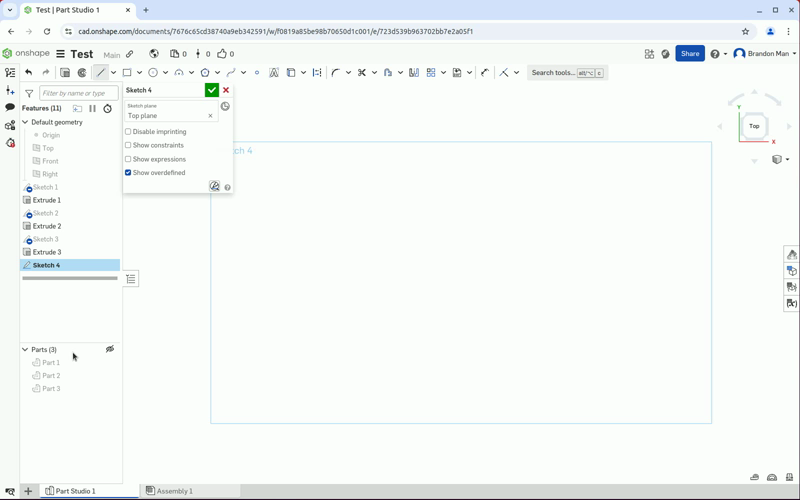
key_down(shift)
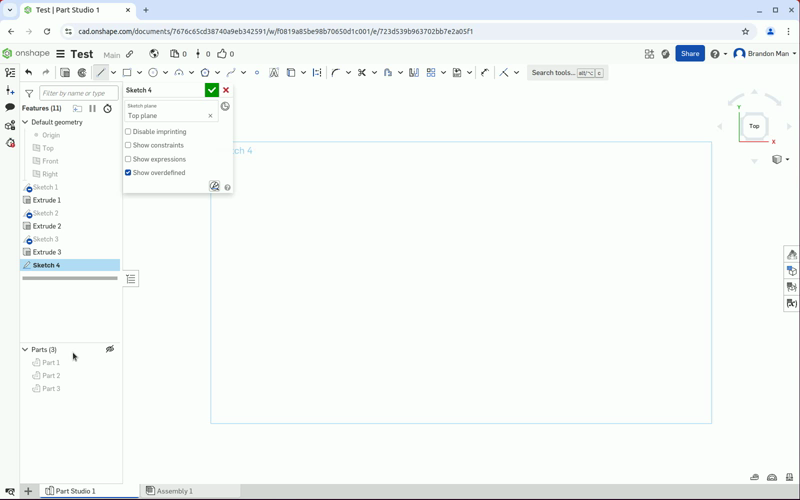
mouse_move(378, 301)
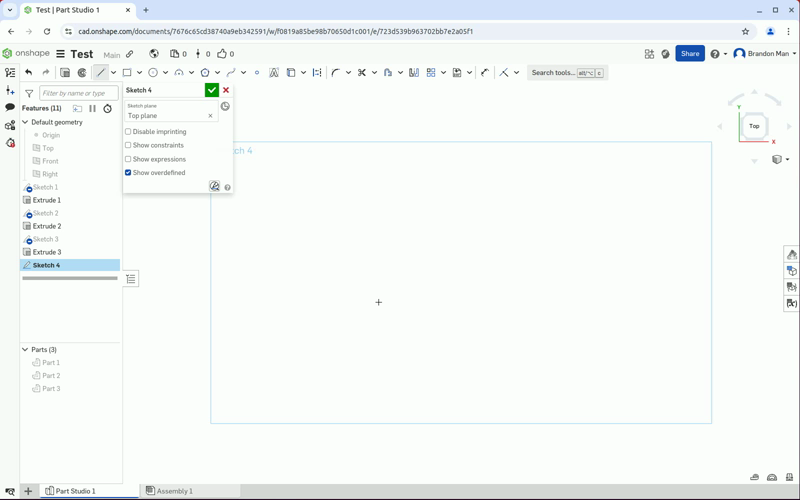
click(378, 301)
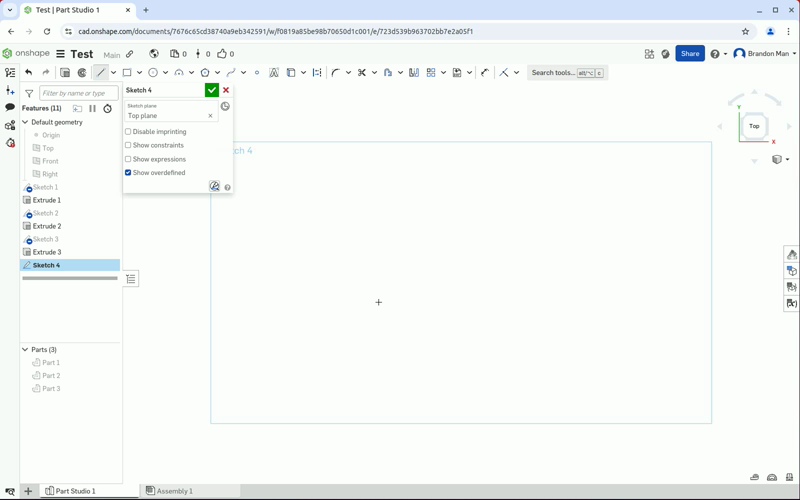
key_up(shift)
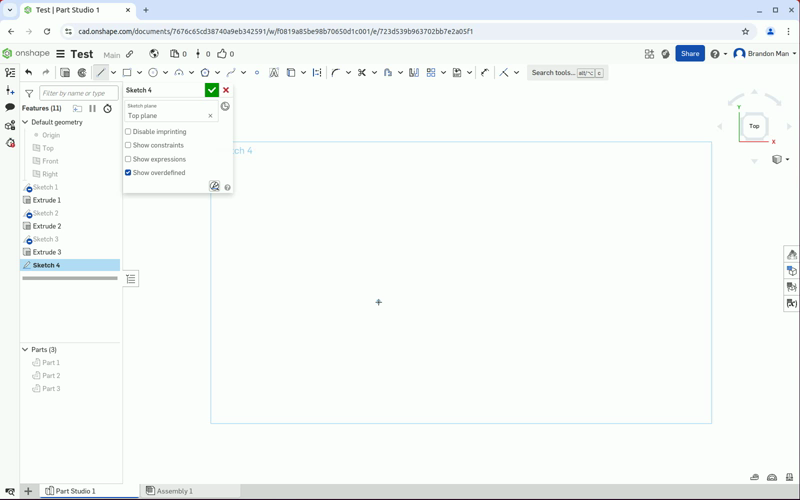
key_down(shift)
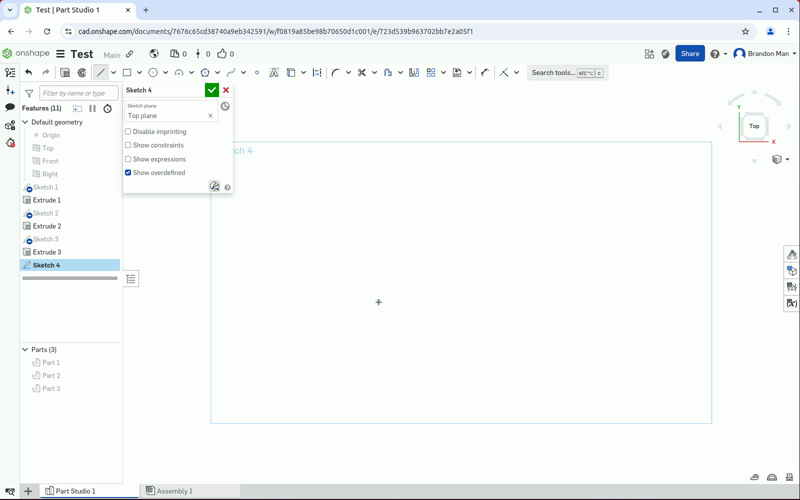
mouse_move(408, 301)
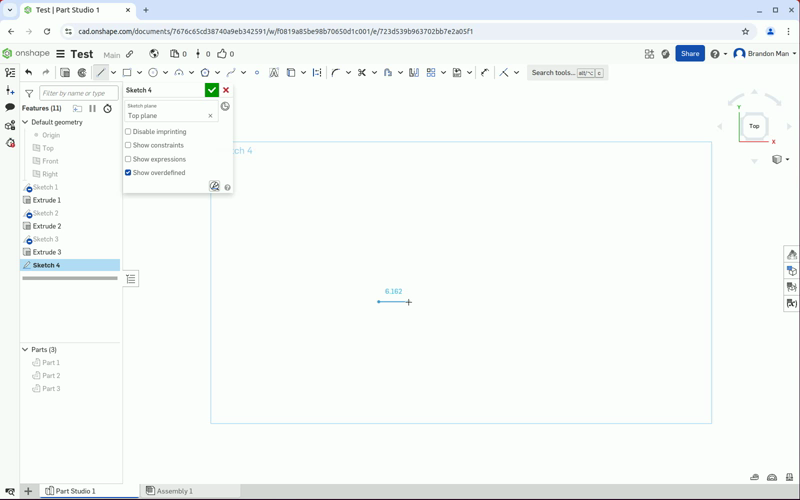
mouse_move(427, 301)
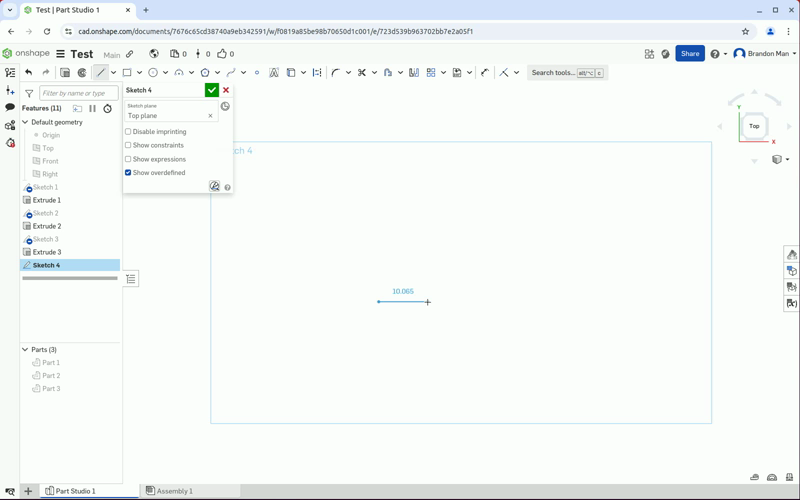
click(427, 301)
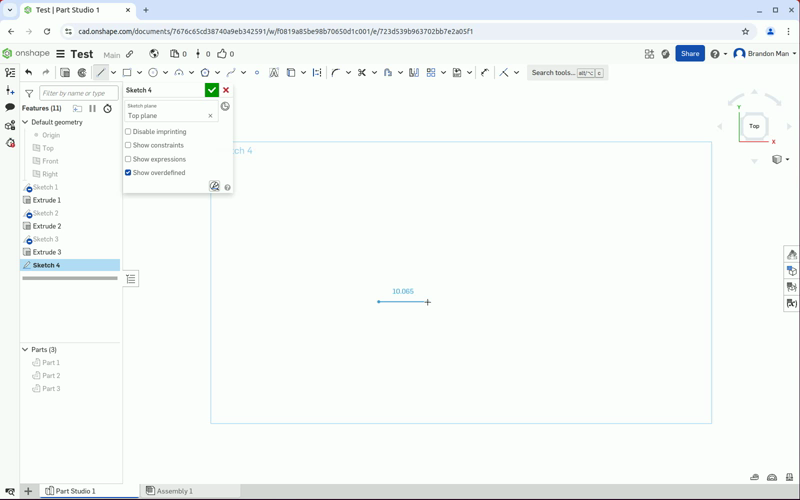
key_up(shift)
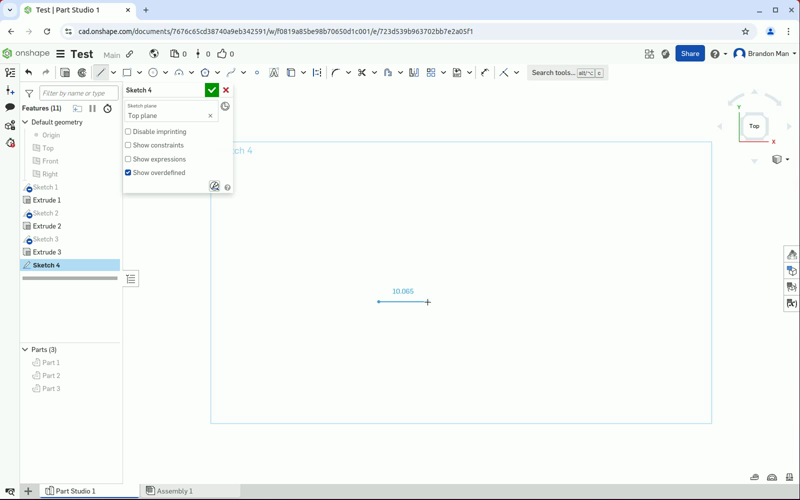
key_down(shift)
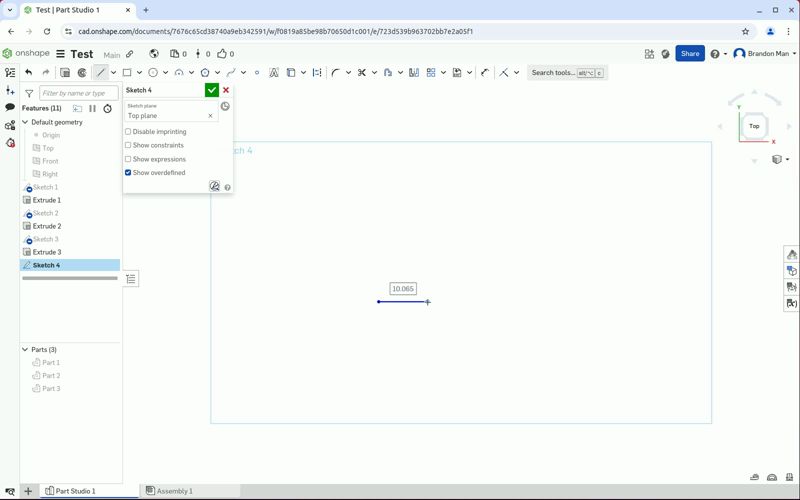
mouse_move(457, 301)
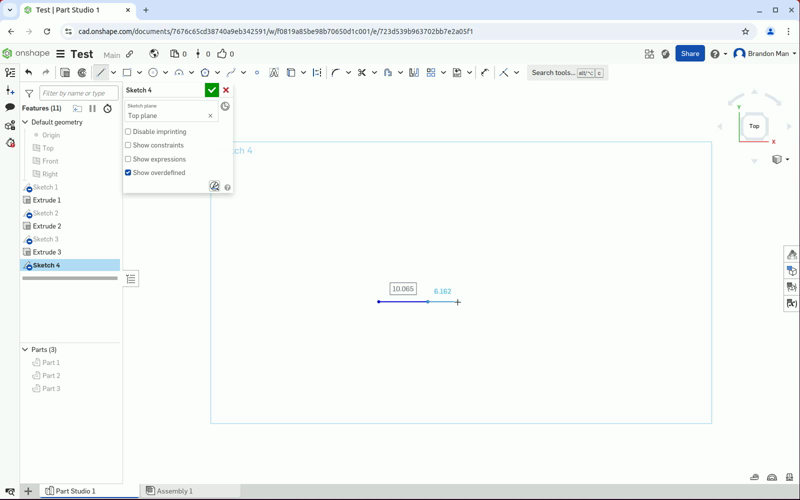
mouse_move(427, 266)
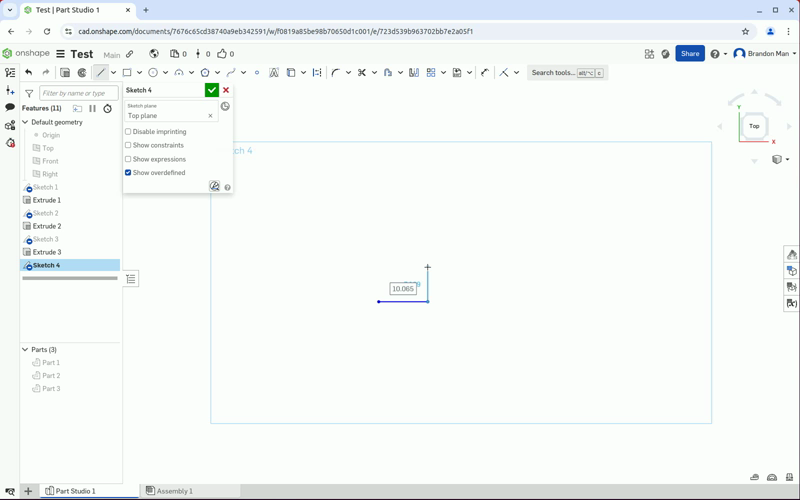
click(427, 266)
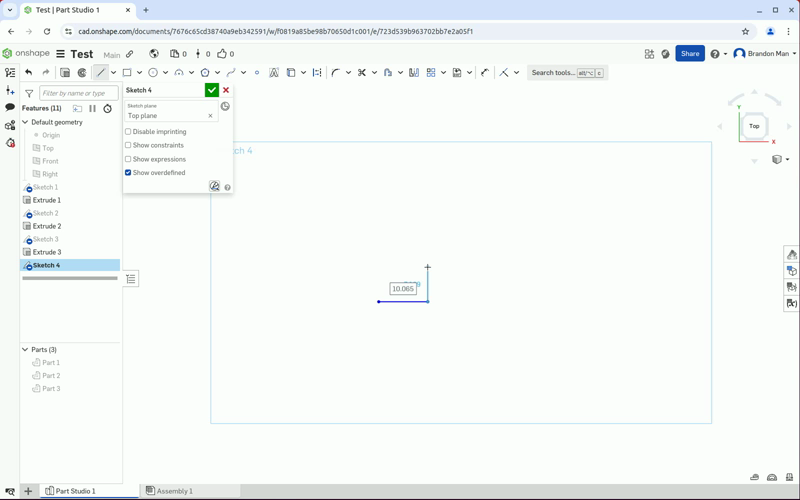
key_up(shift)
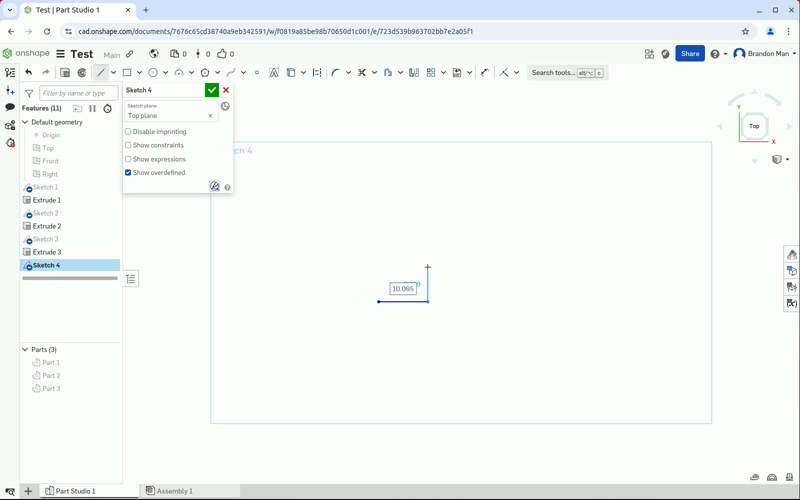
key_down(shift)
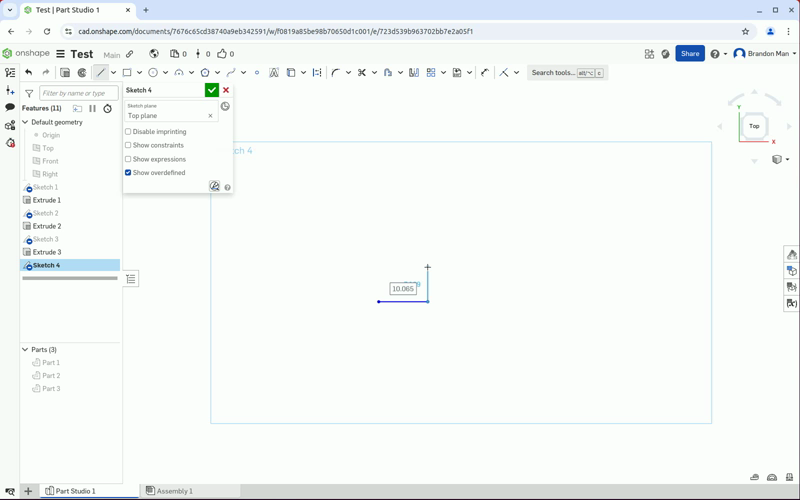
mouse_move(457, 266)
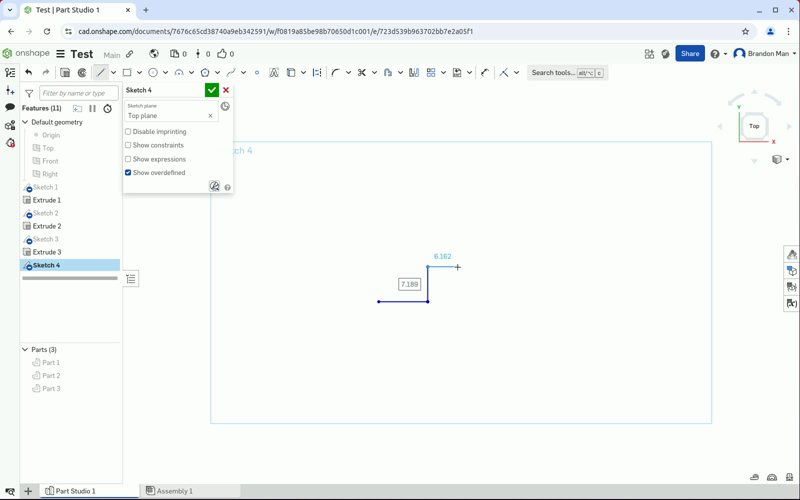
mouse_move(378, 266)
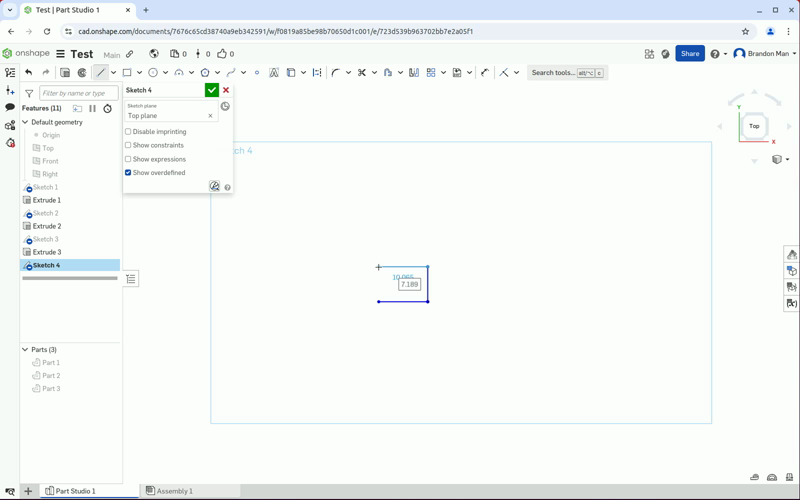
click(378, 266)
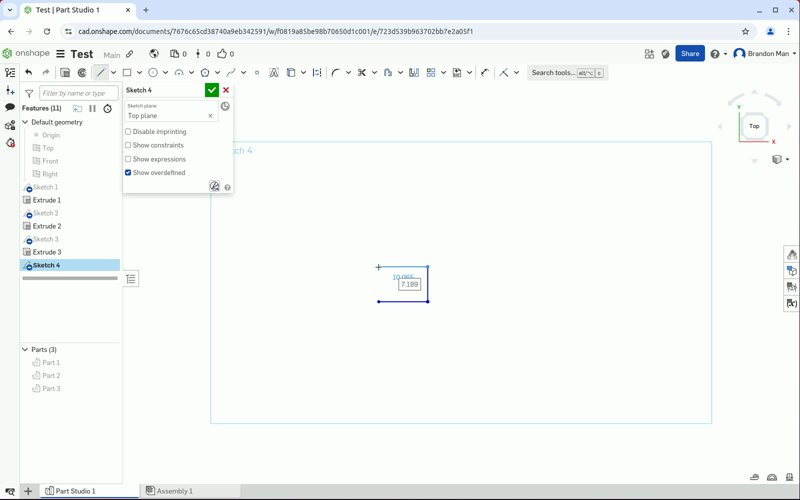
key_up(shift)
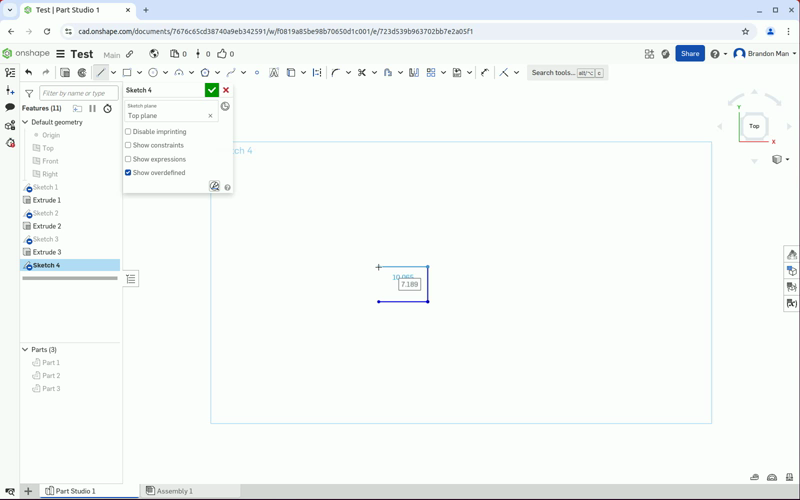
mouse_move(408, 266)
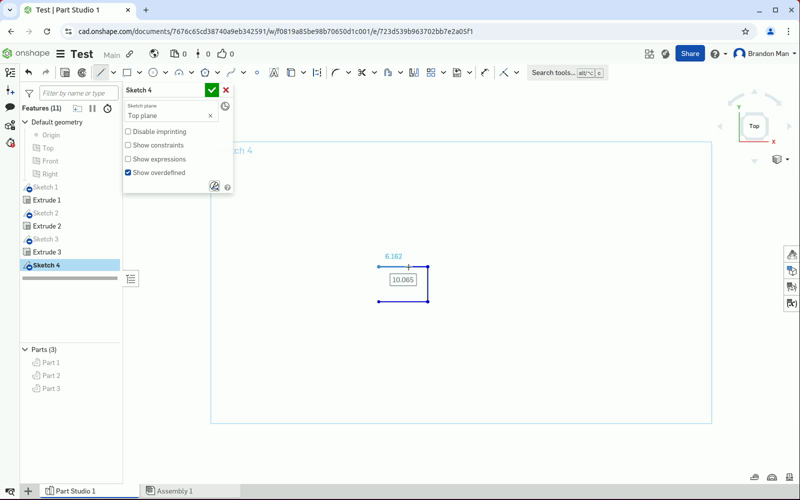
key_down(shift)
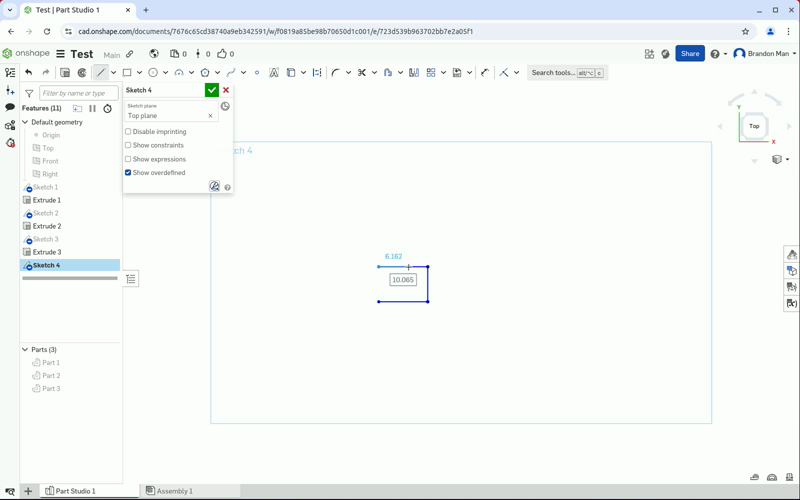
mouse_move(378, 301)
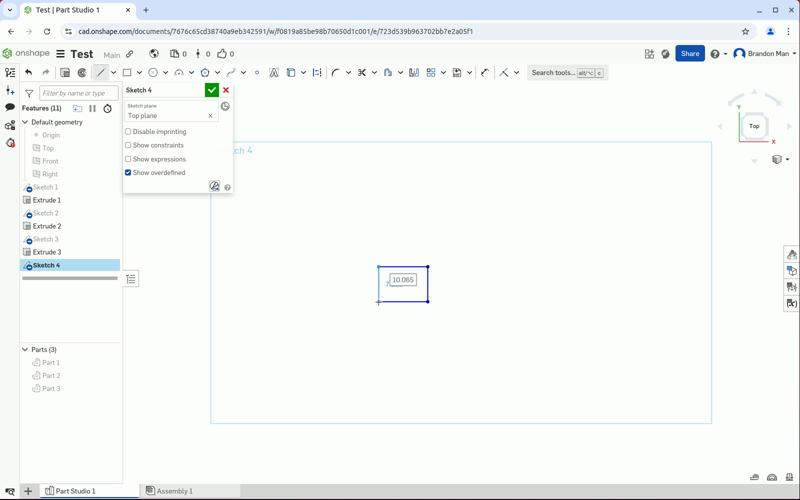
key_up(shift)
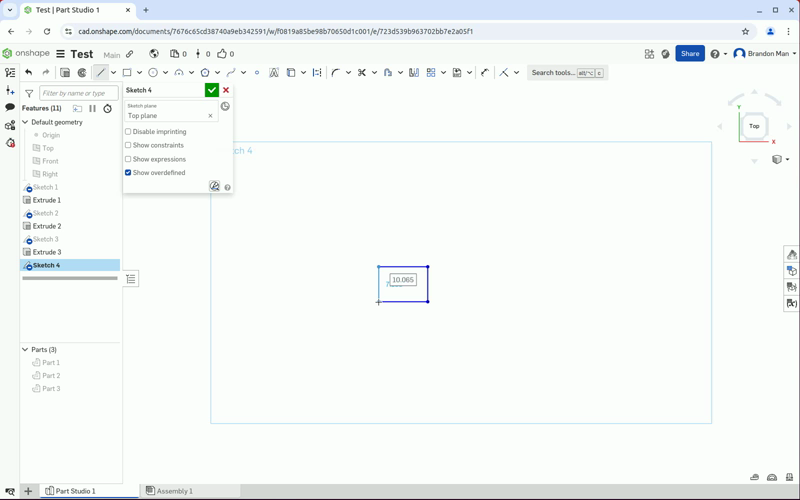
click(378, 301)
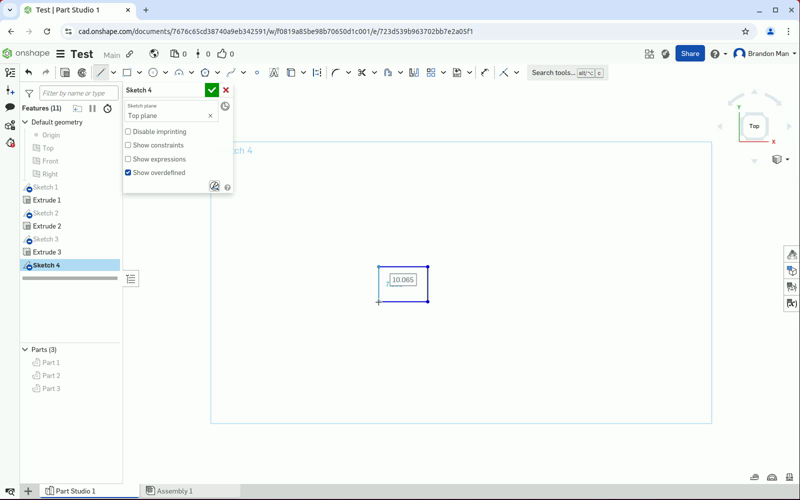
key(esc)
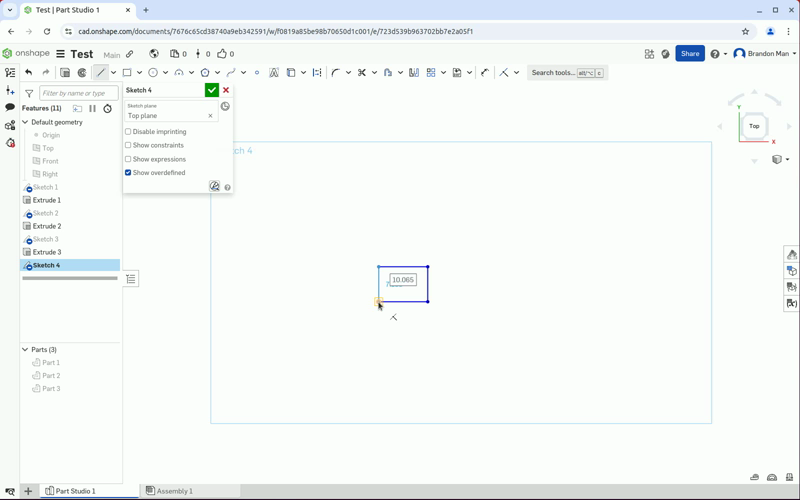
mouse_move(407, 293)
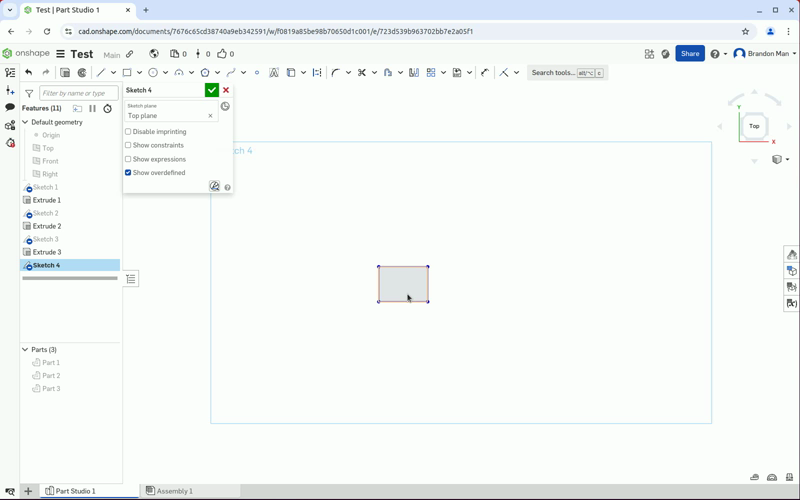
scroll(6)
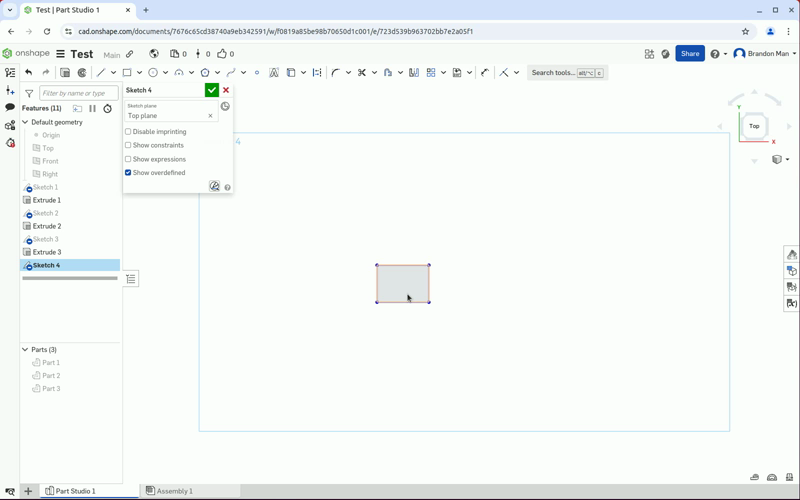
scroll(6)
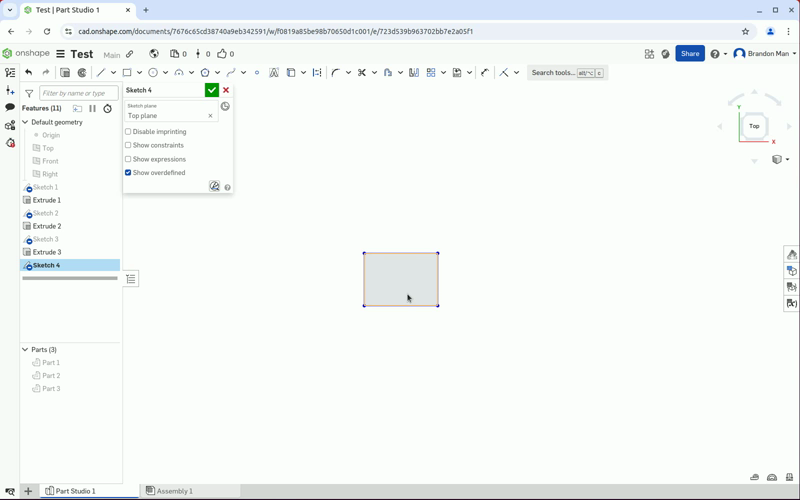
scroll(6)
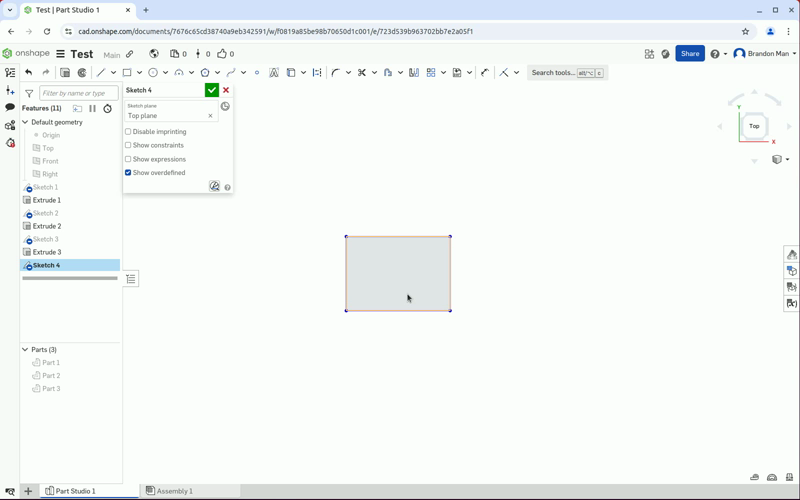
scroll(6)
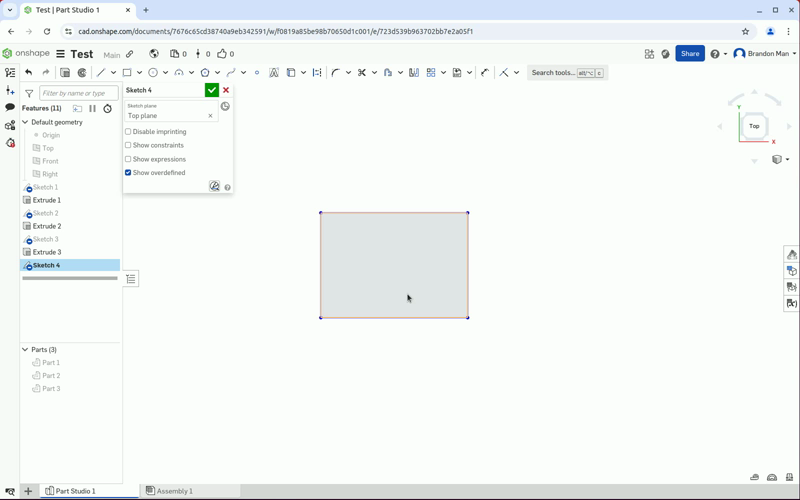
scroll(6)
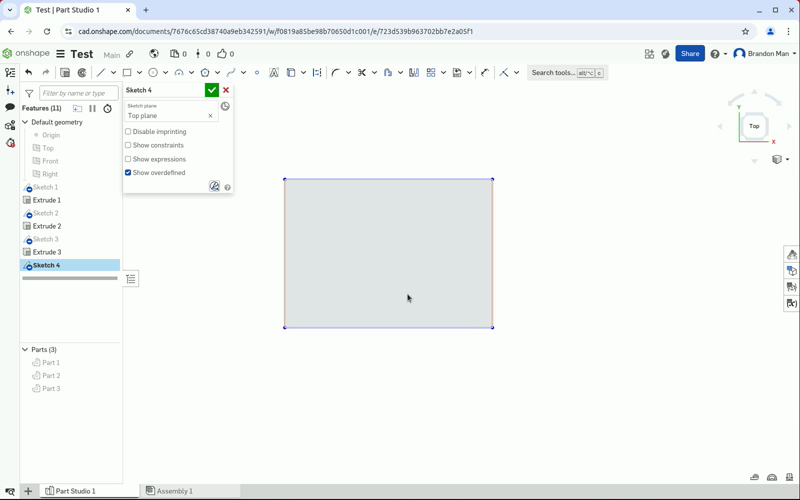
scroll(6)
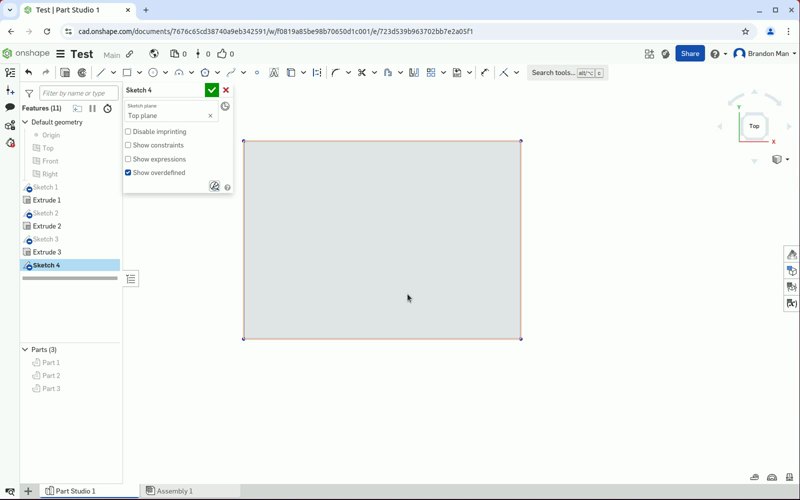
scroll(6)
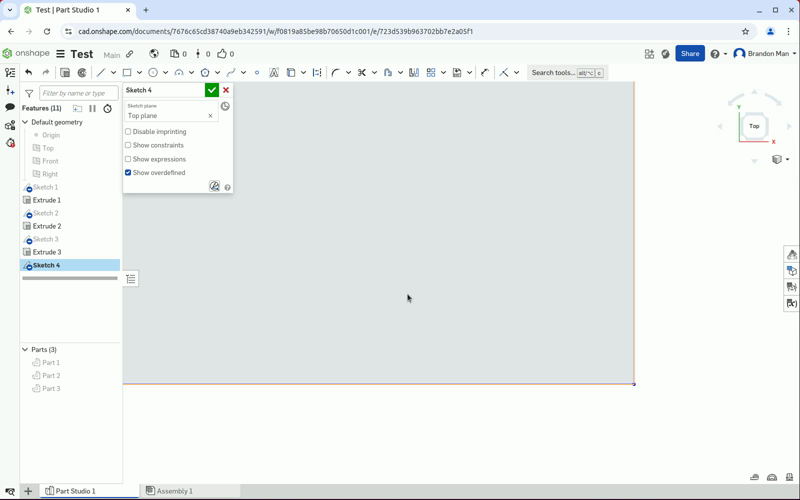
click(407, 293)
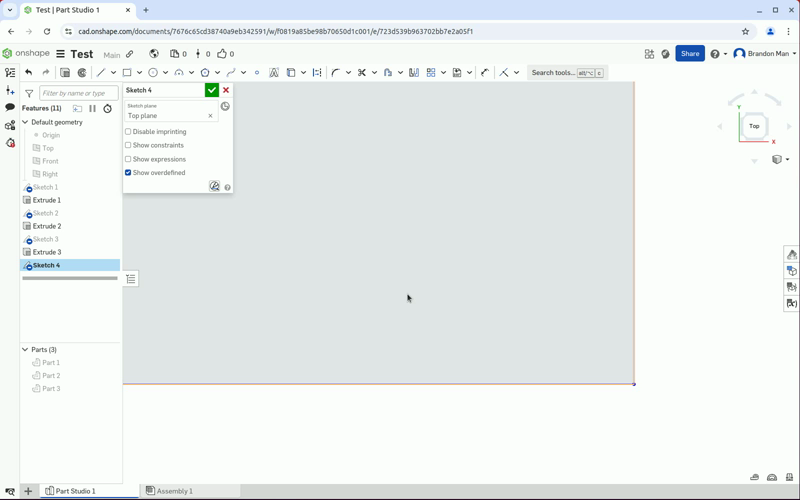
scroll(-6)
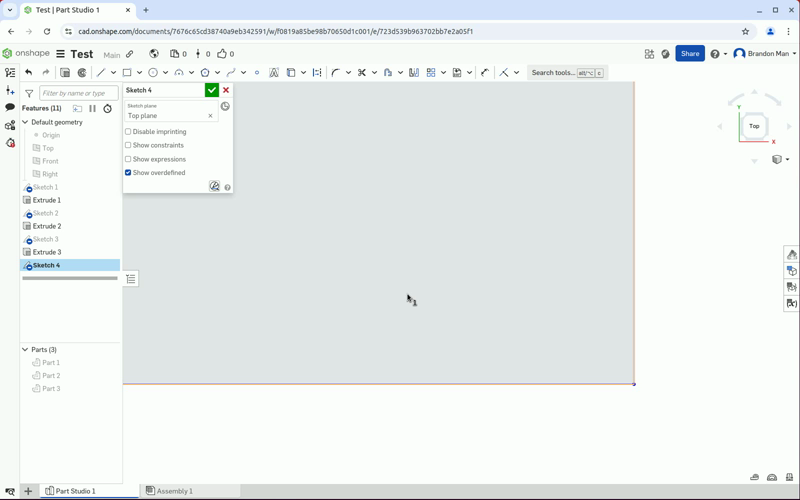
scroll(-6)
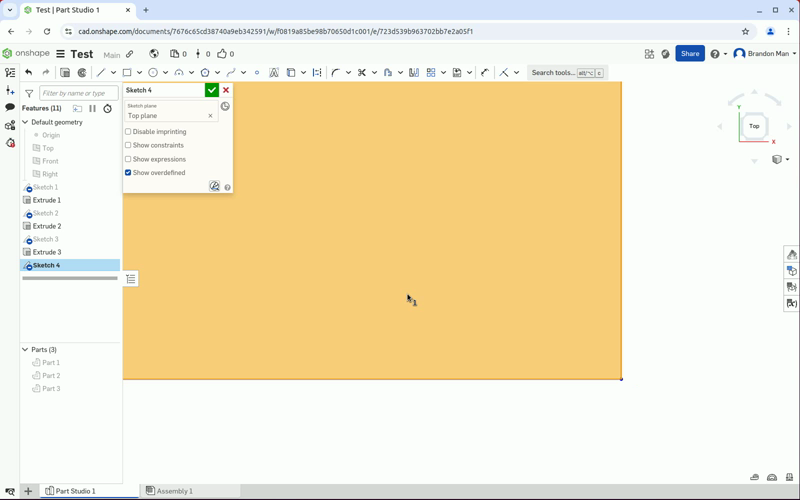
scroll(-6)
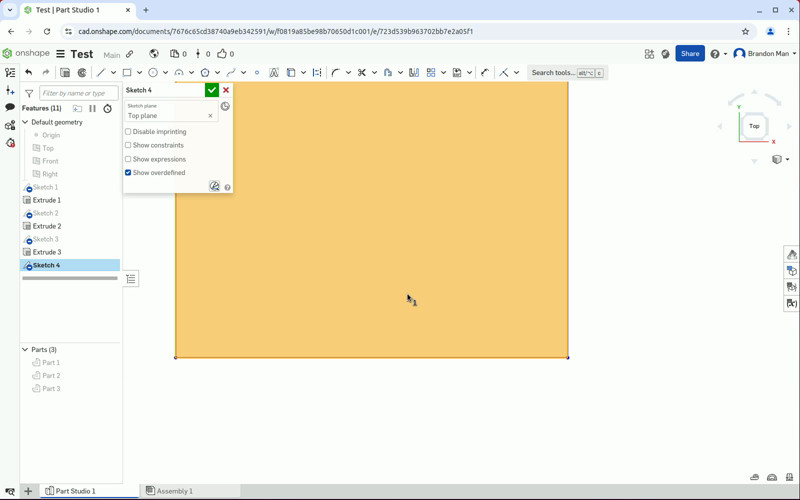
scroll(-6)
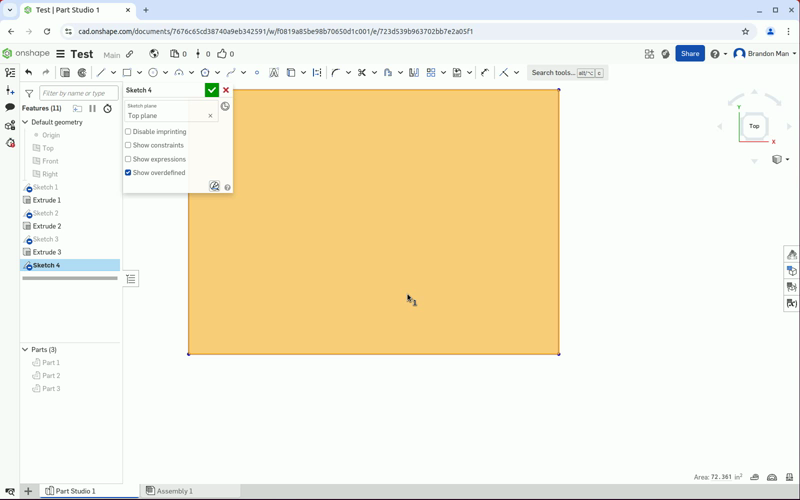
scroll(-6)
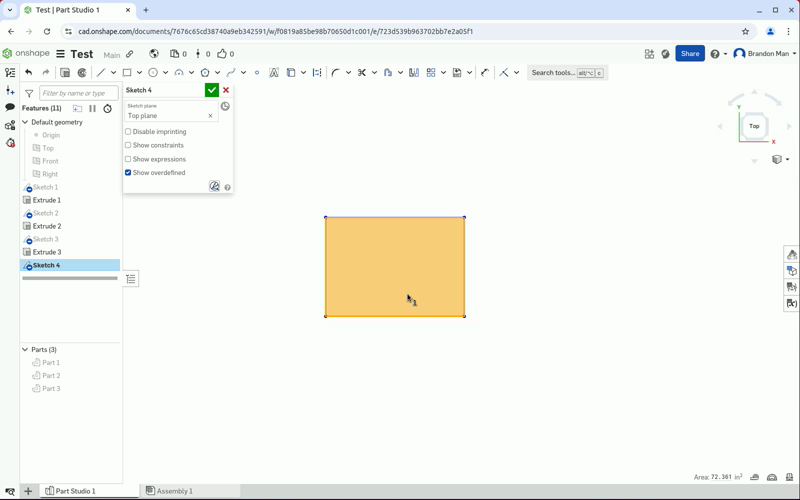
scroll(-6)
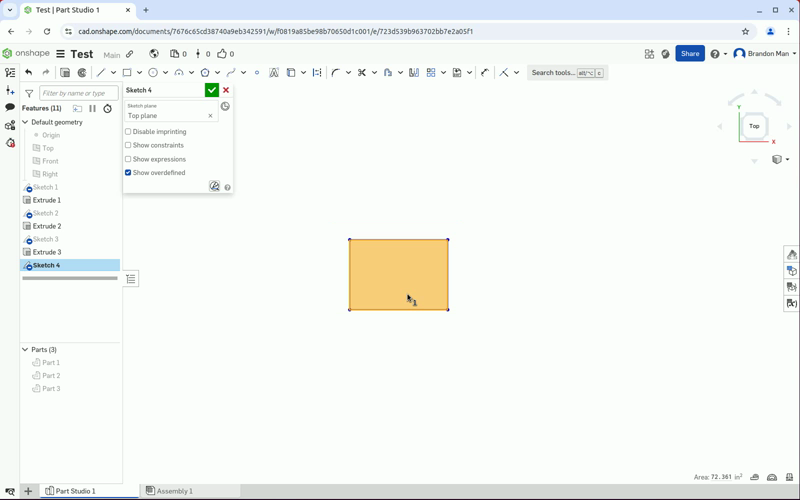
scroll(-6)
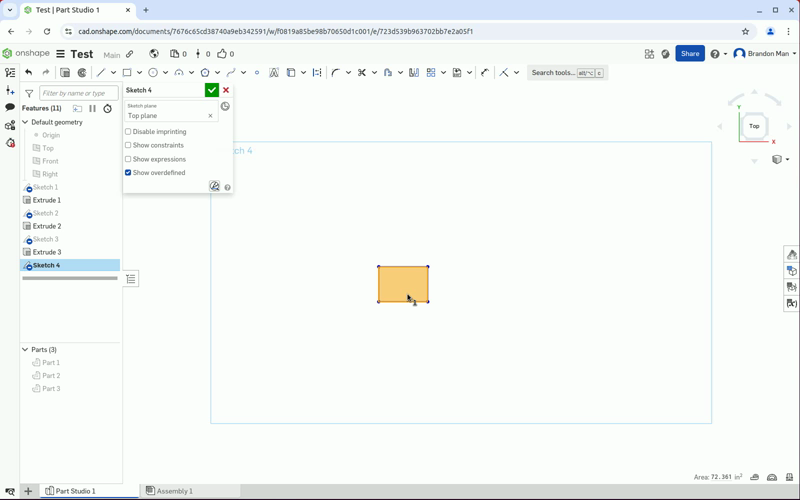
mouse_move(73, 352)
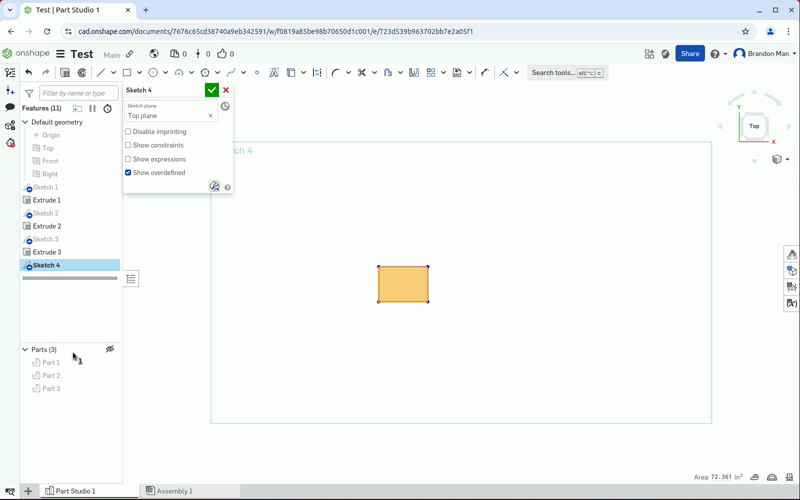
key(shift+y)
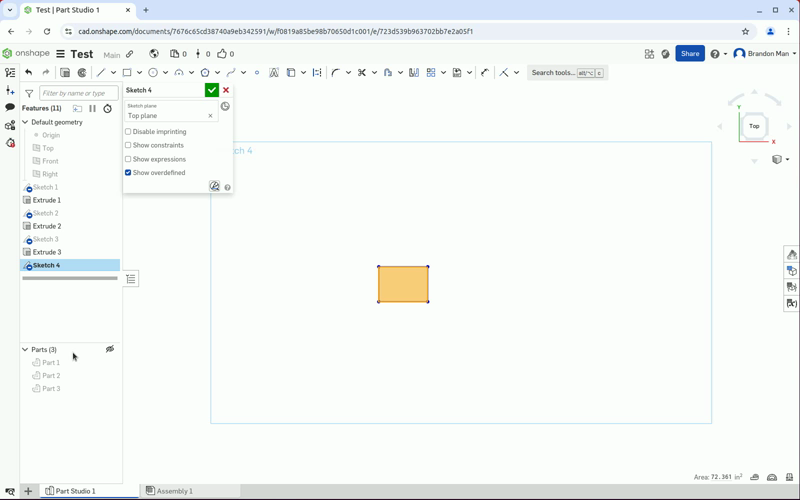
key(shift+e)
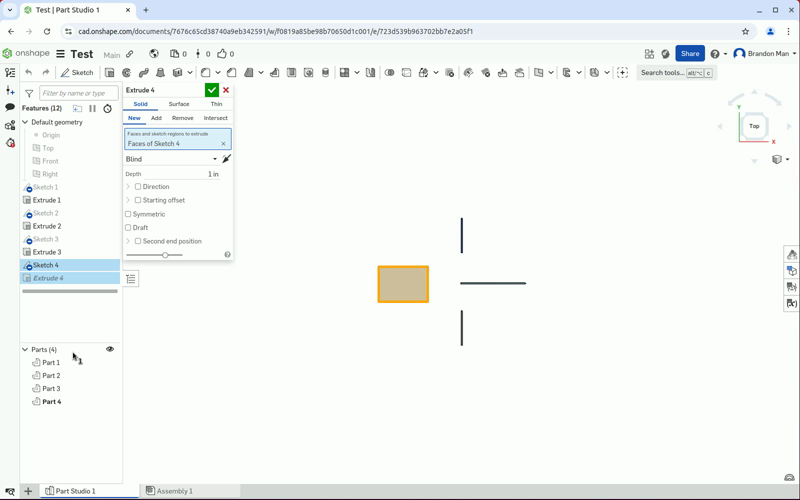
mouse_move(143, 106)
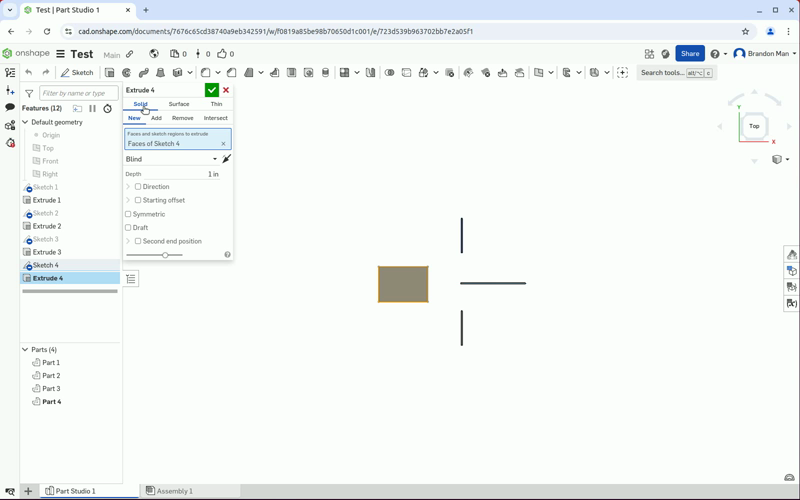
click(143, 106)
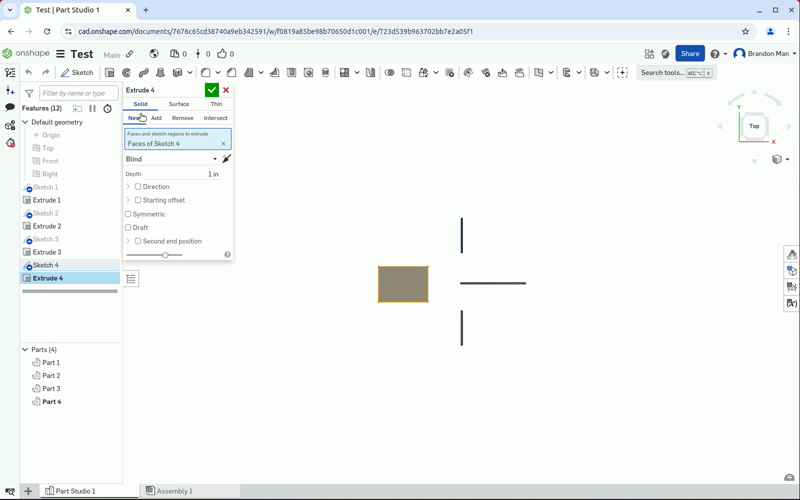
mouse_move(137, 120)
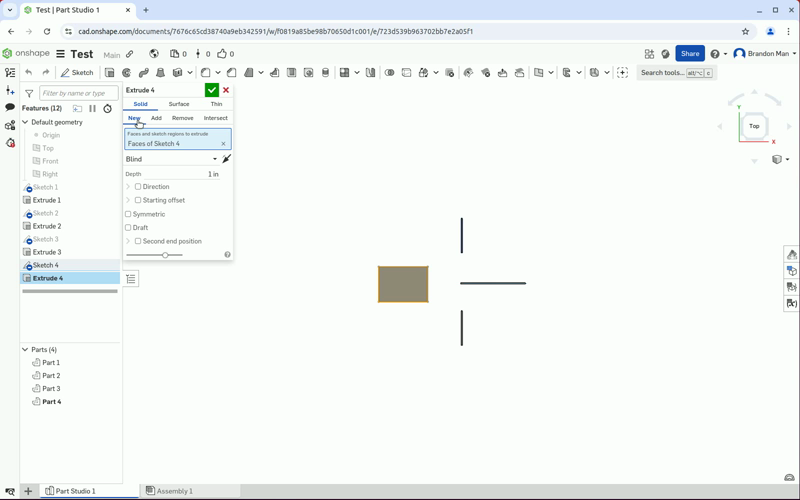
click(137, 120)
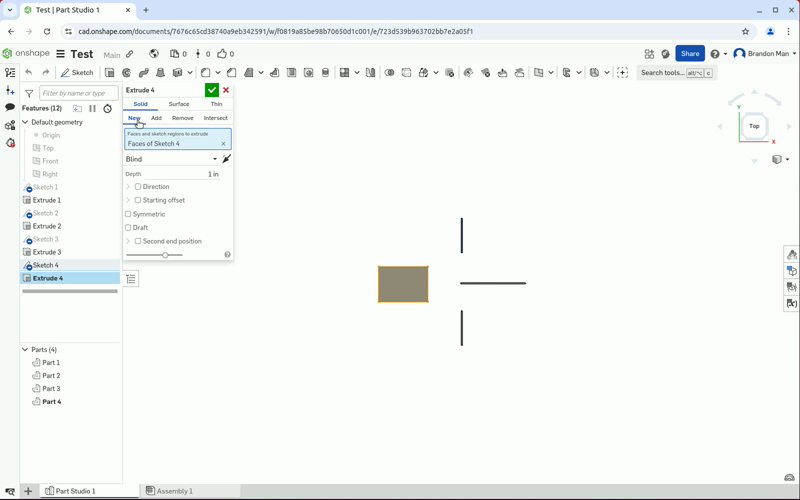
key(tab, 4)
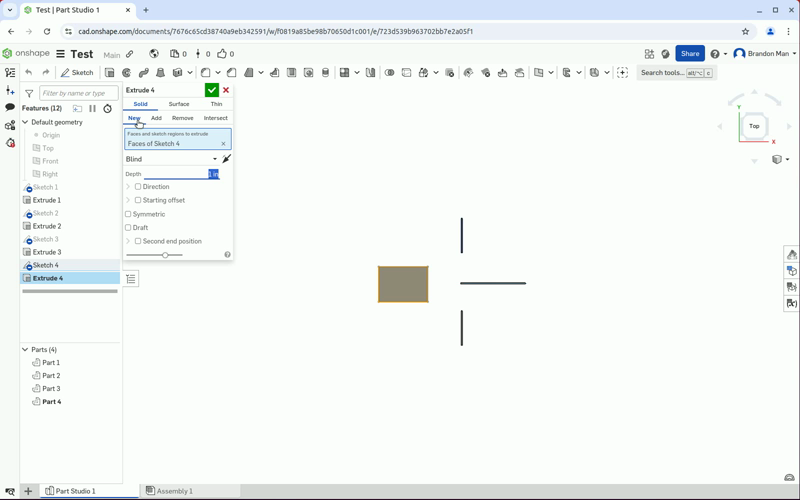
text(0.241)
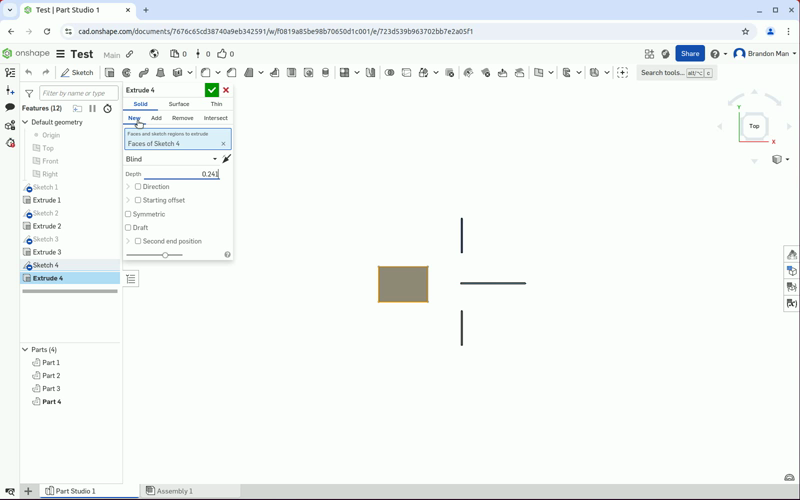
key(enter)
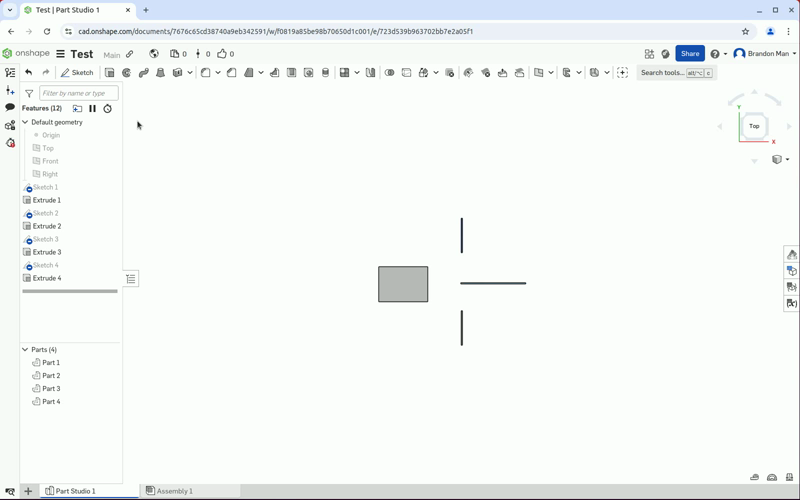
key(shift+h)
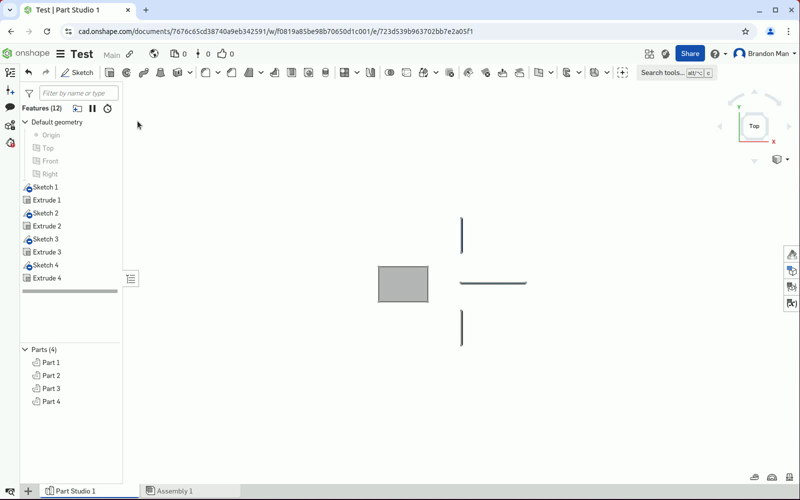
key(shift+h)
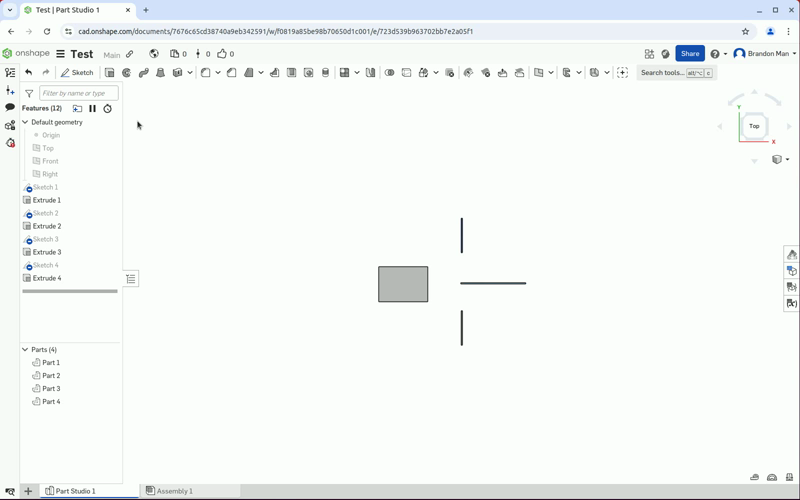
mouse_move(73, 189)
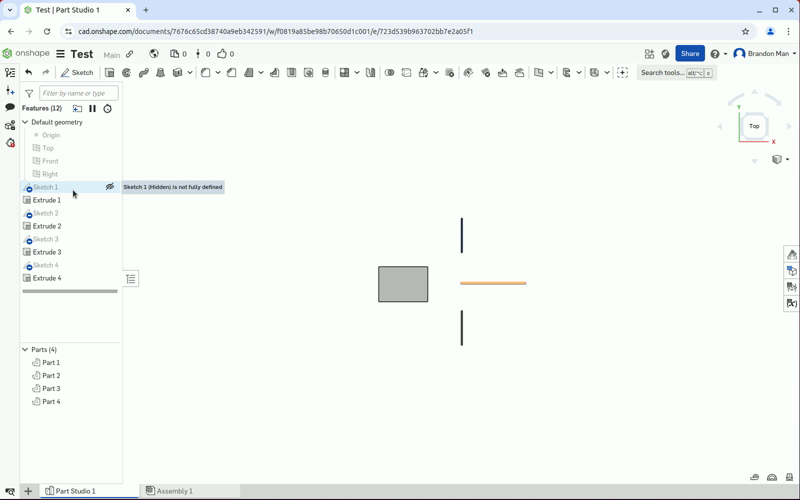
click(73, 189)
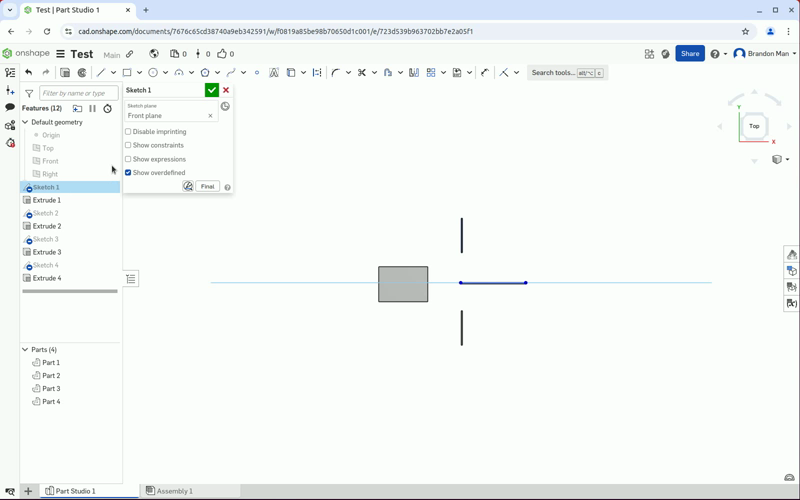
mouse_move(229, 92)
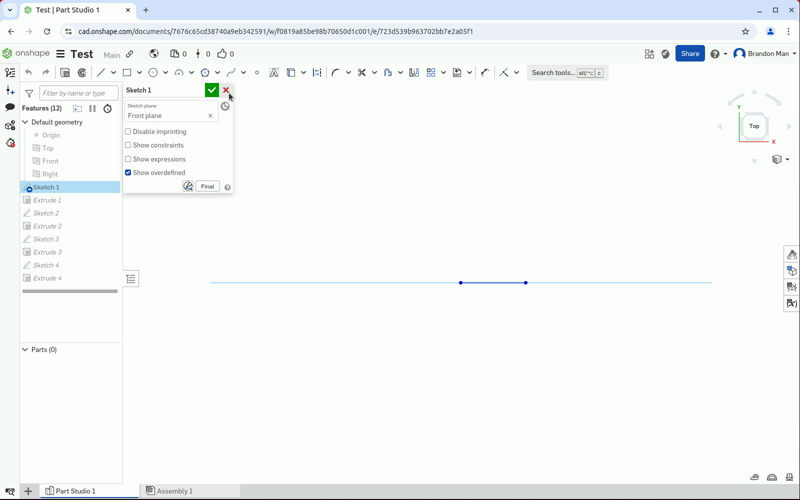
click(229, 92)
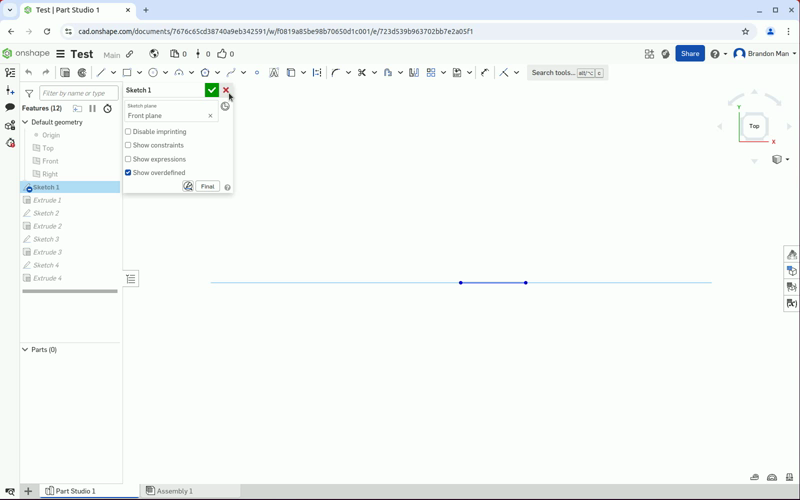
key(shift+s)
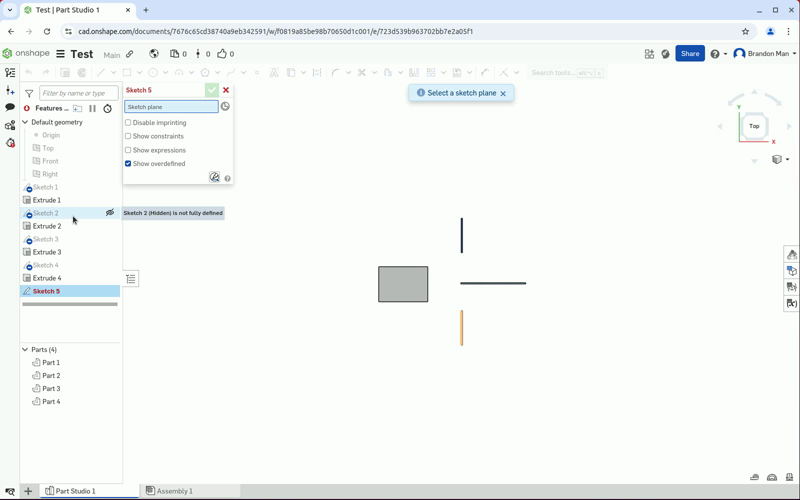
scroll(3)
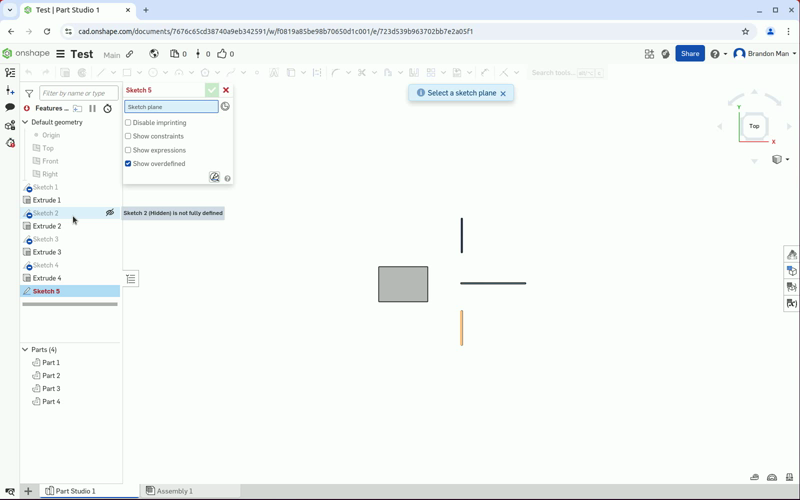
mouse_move(73, 150)
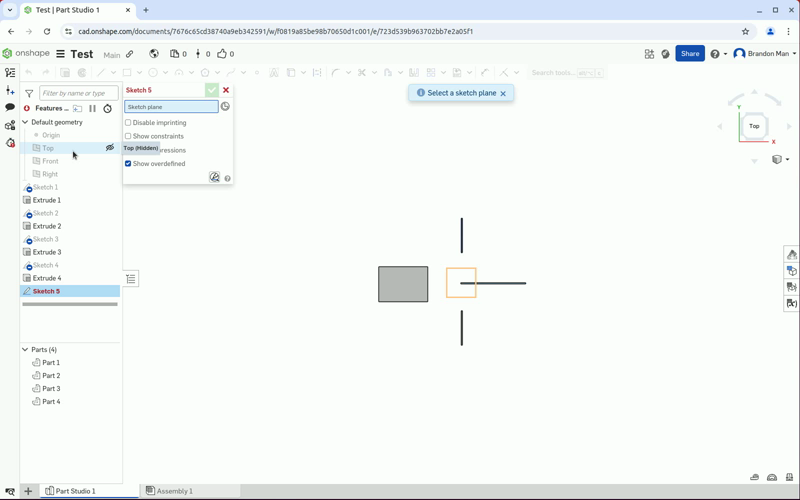
click(73, 150)
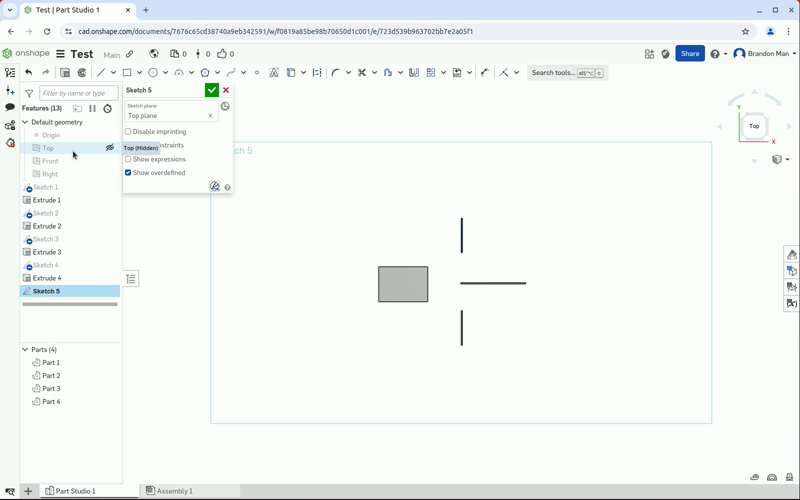
mouse_move(73, 352)
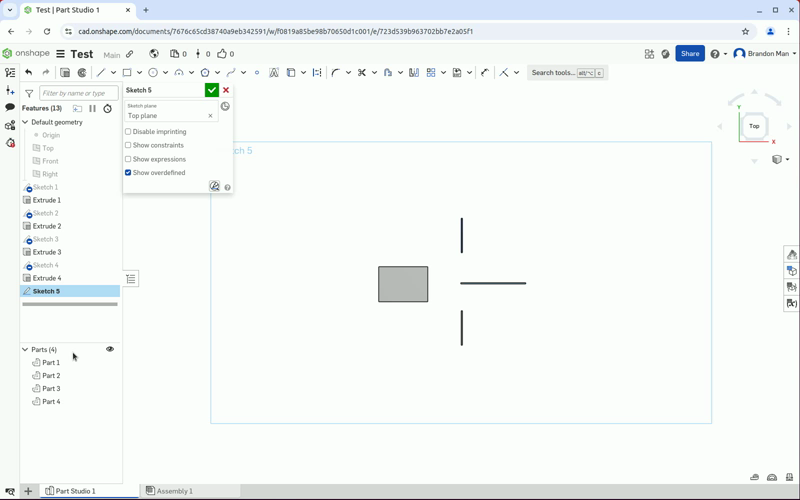
key(y)
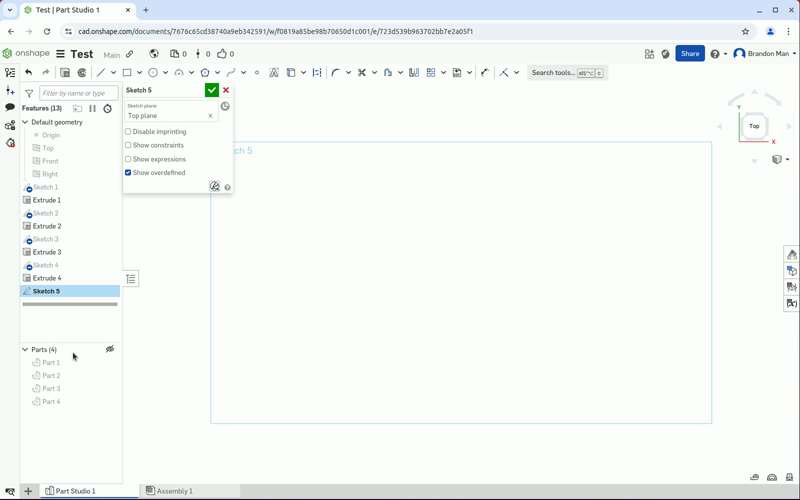
key(l)
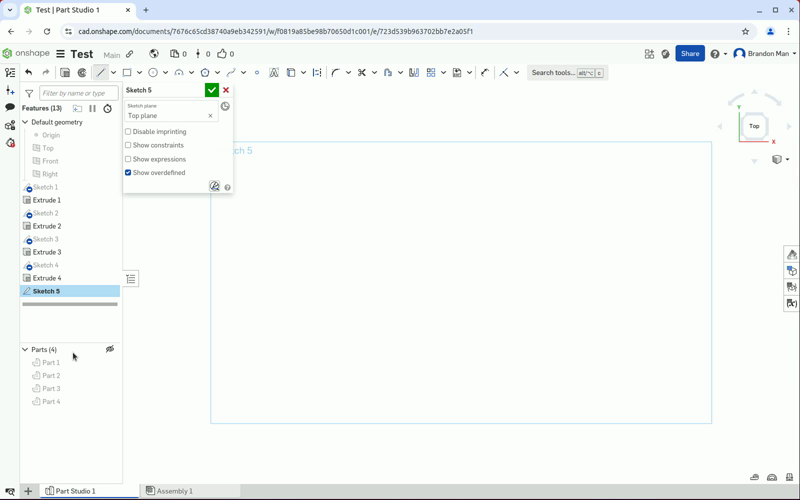
key_down(shift)
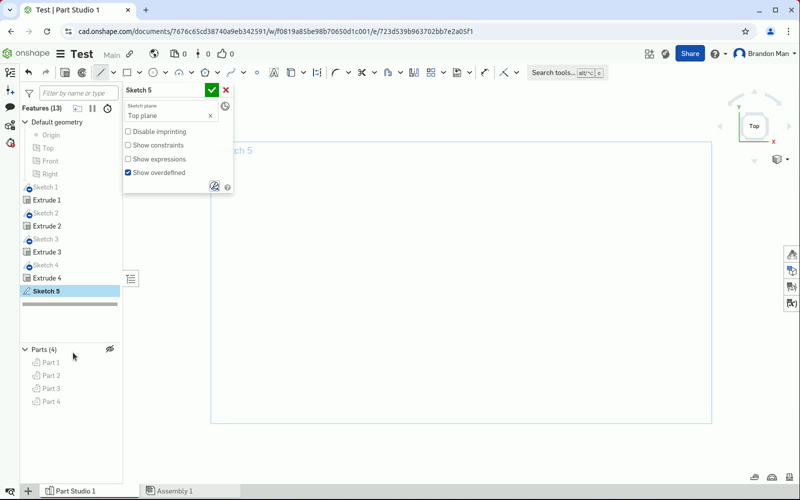
mouse_move(348, 264)
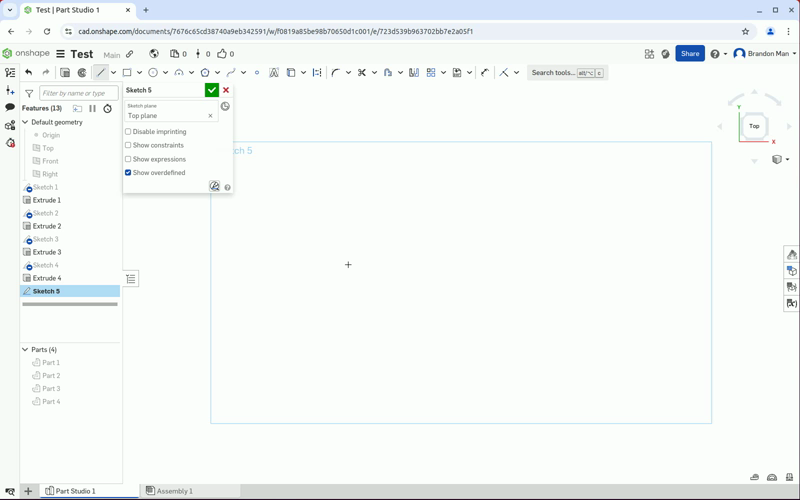
click(348, 264)
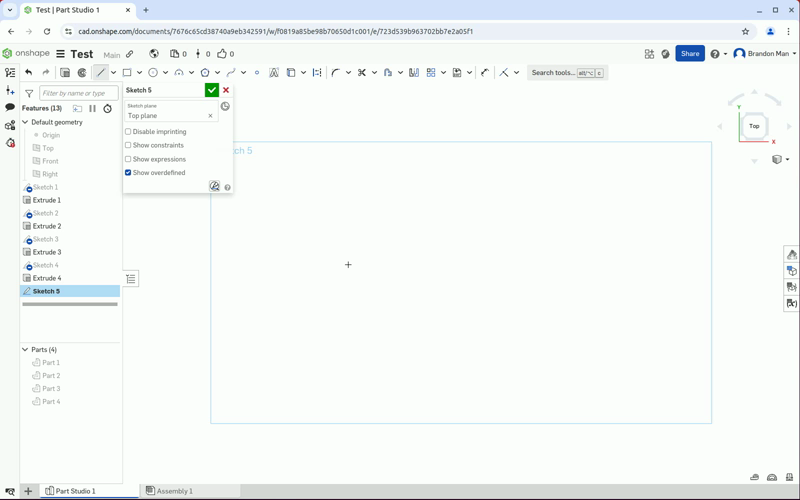
key_up(shift)
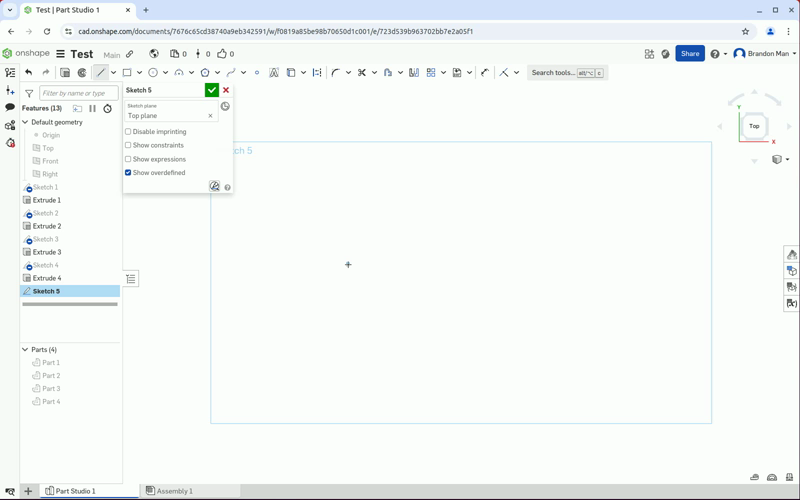
key_down(shift)
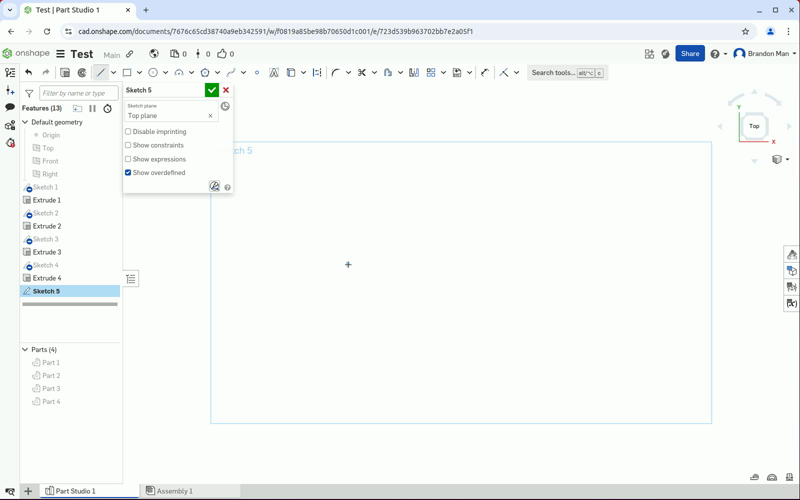
mouse_move(378, 264)
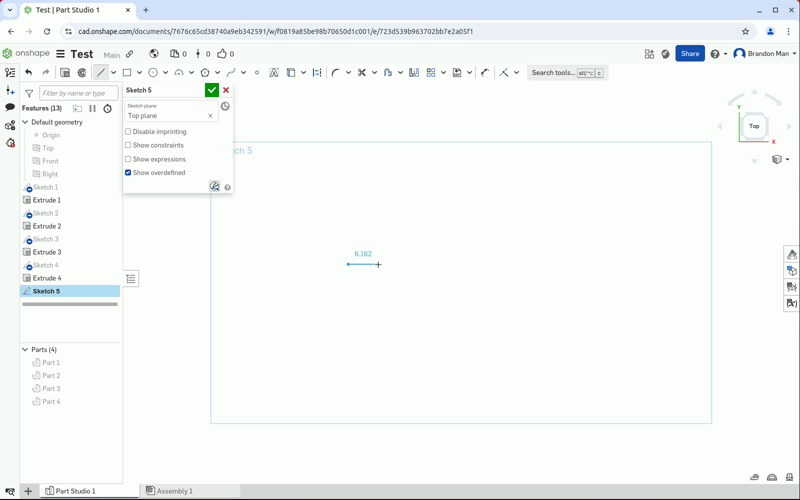
mouse_move(369, 264)
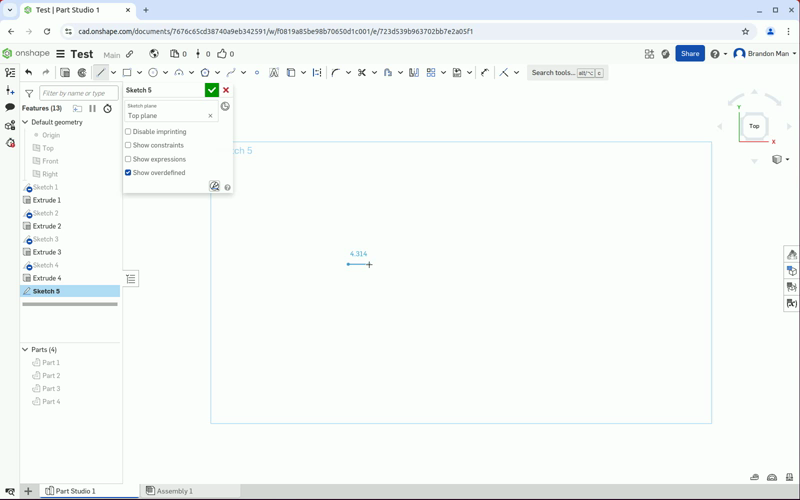
click(369, 264)
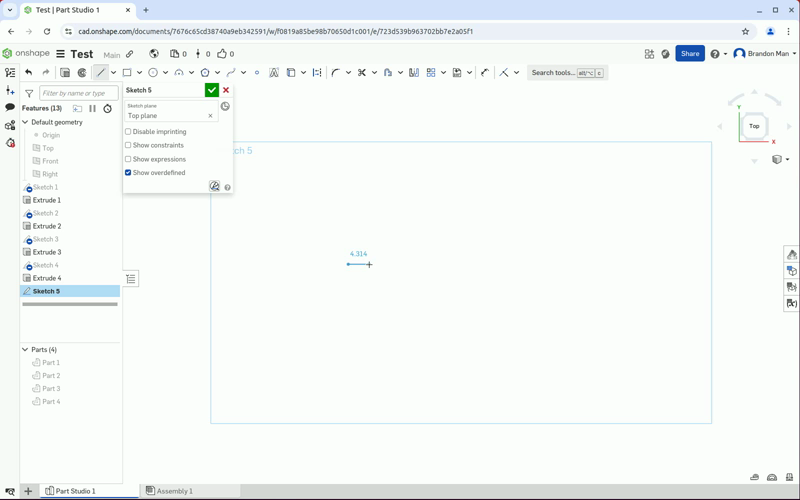
key_up(shift)
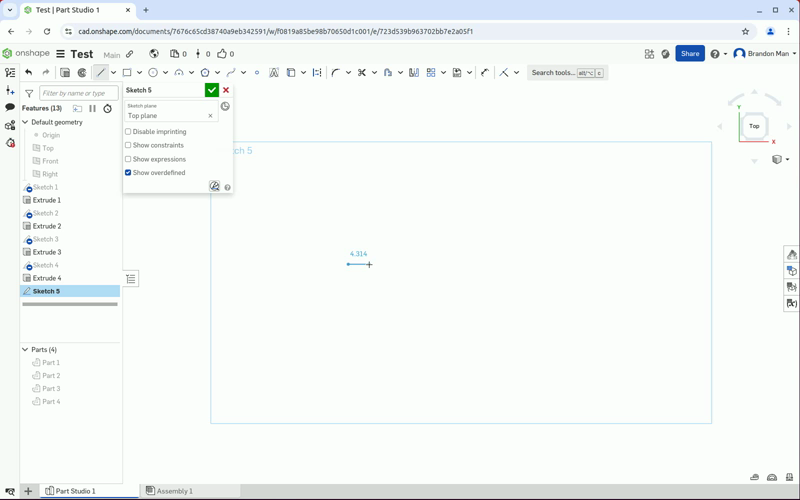
key_down(shift)
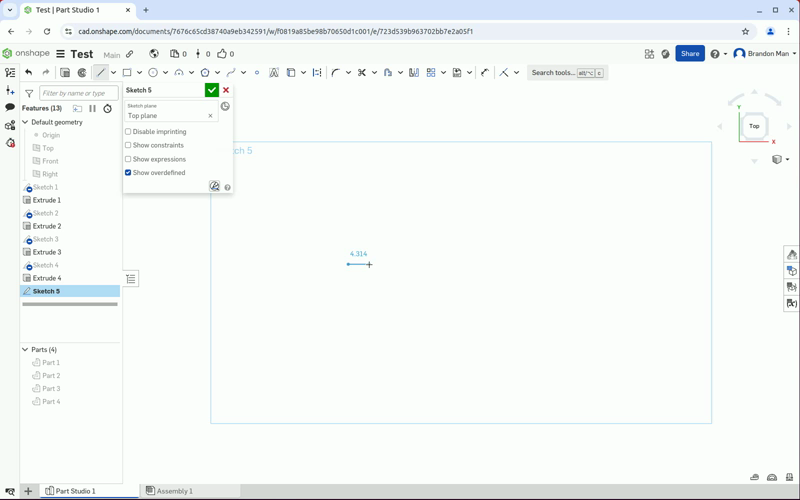
mouse_move(399, 264)
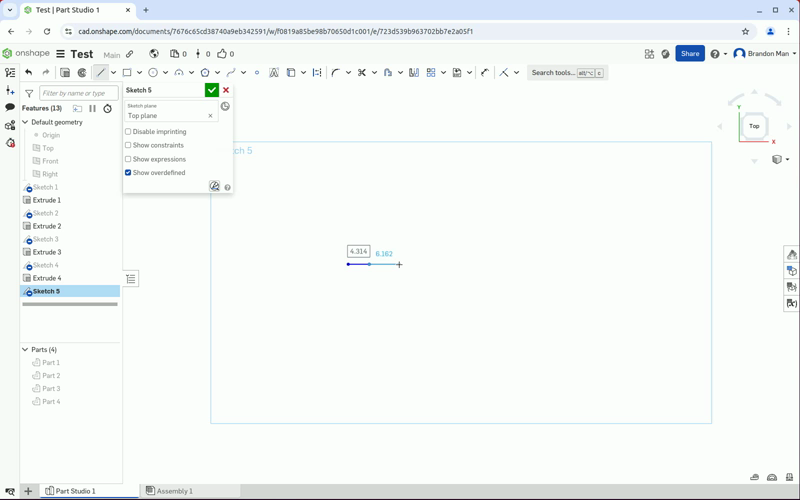
mouse_move(369, 229)
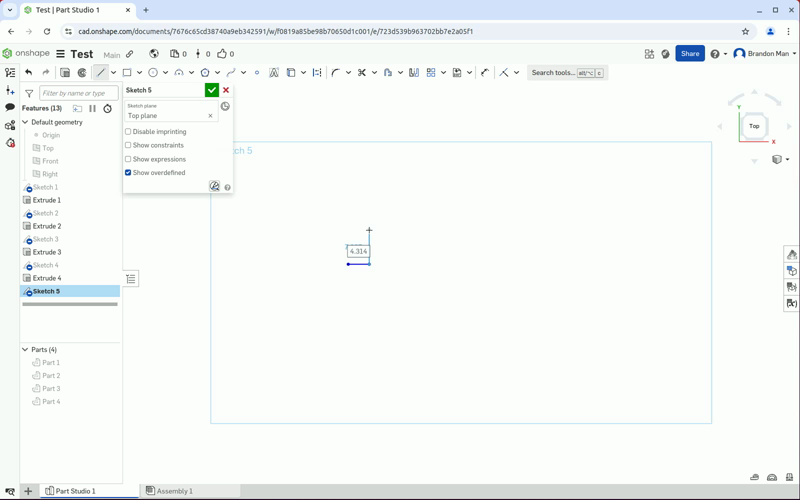
click(369, 229)
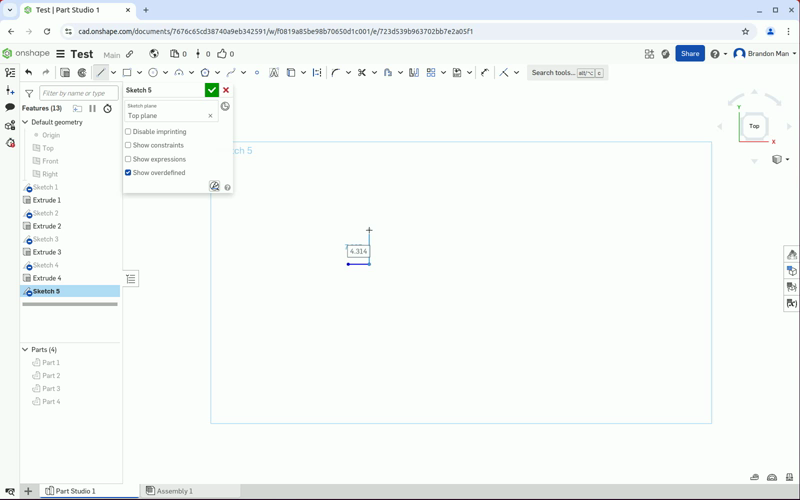
key_up(shift)
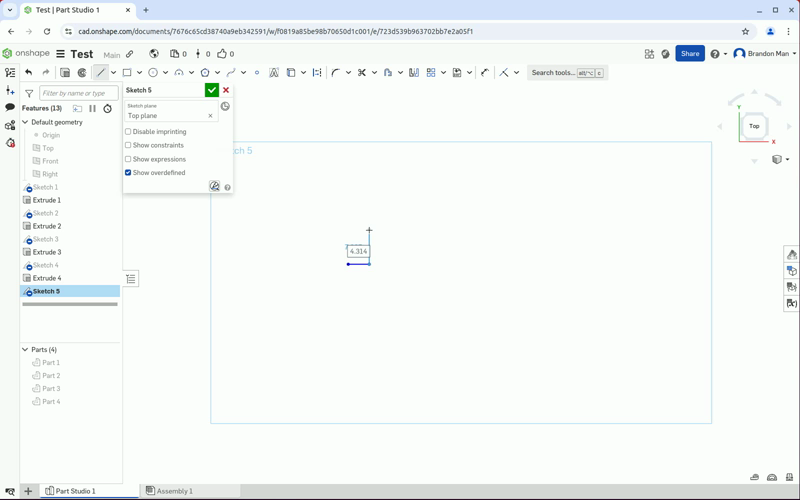
key_down(shift)
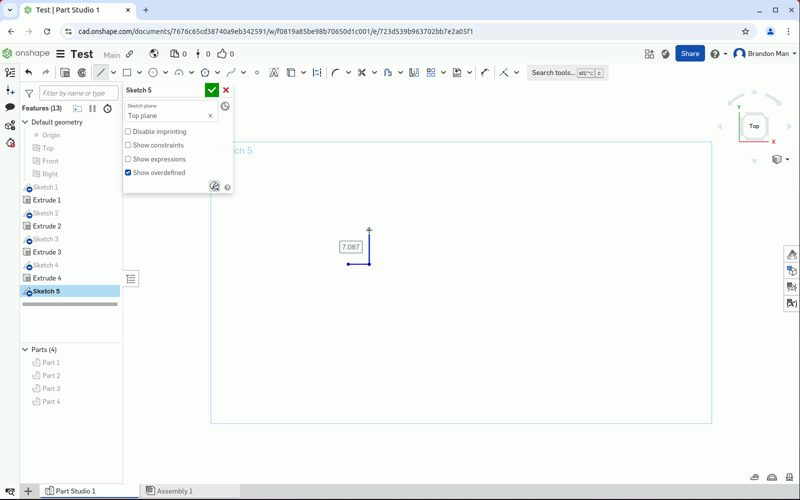
mouse_move(399, 229)
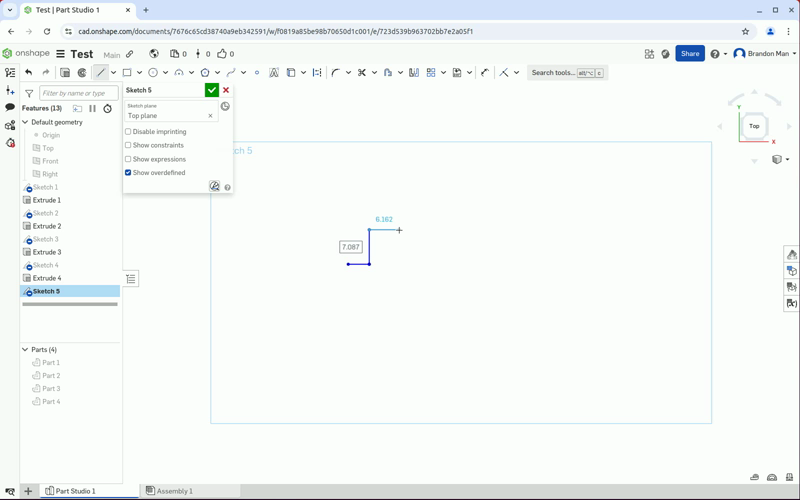
mouse_move(348, 229)
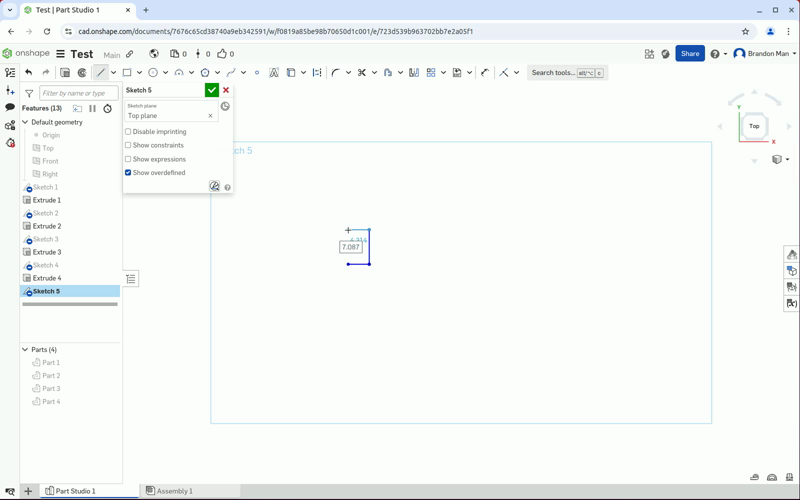
click(348, 229)
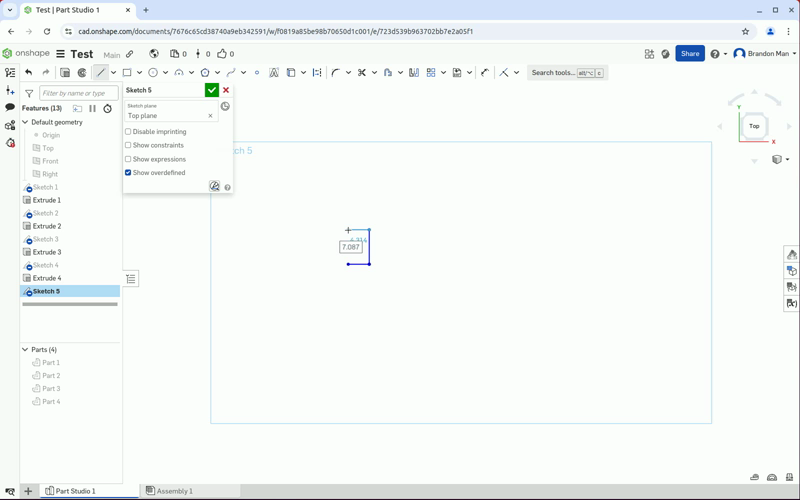
key_up(shift)
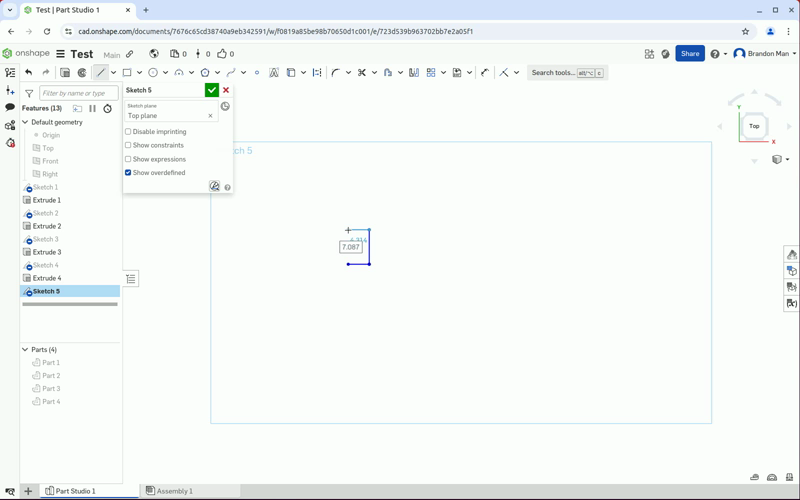
mouse_move(378, 229)
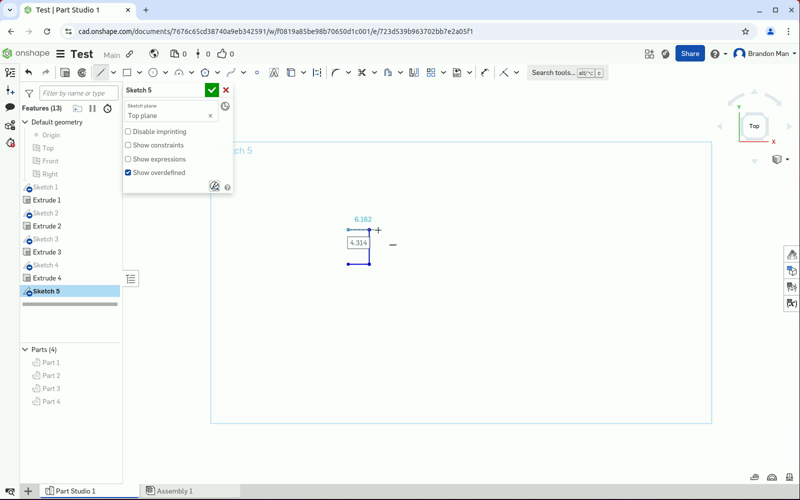
key_down(shift)
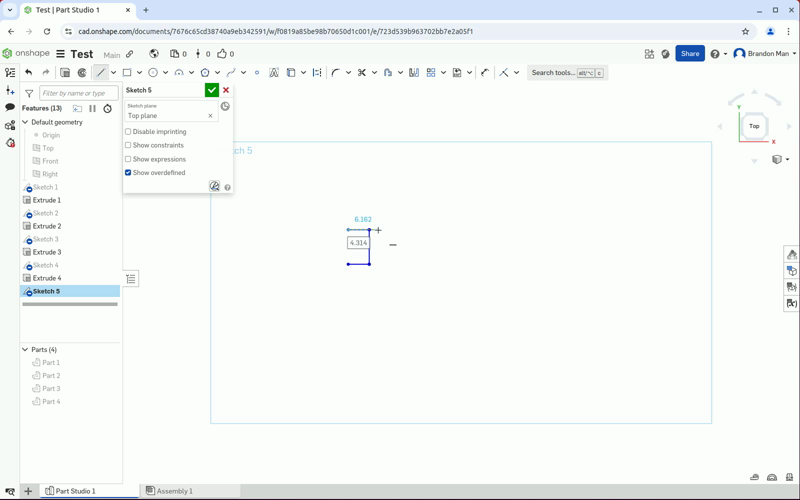
mouse_move(348, 264)
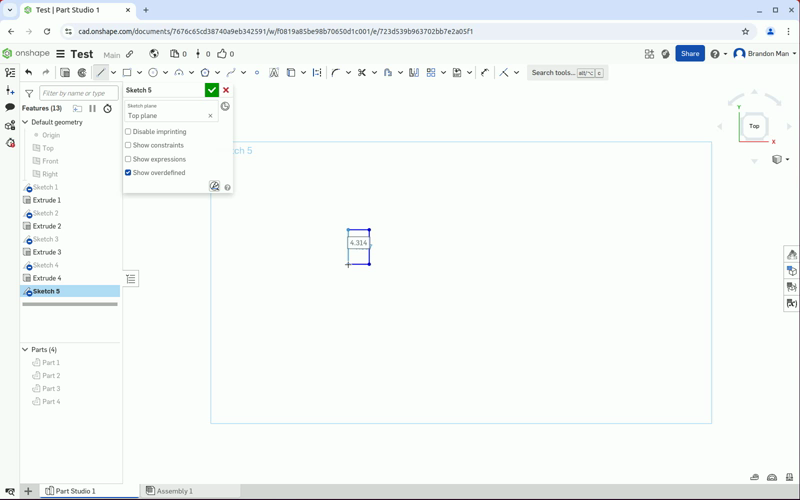
key_up(shift)
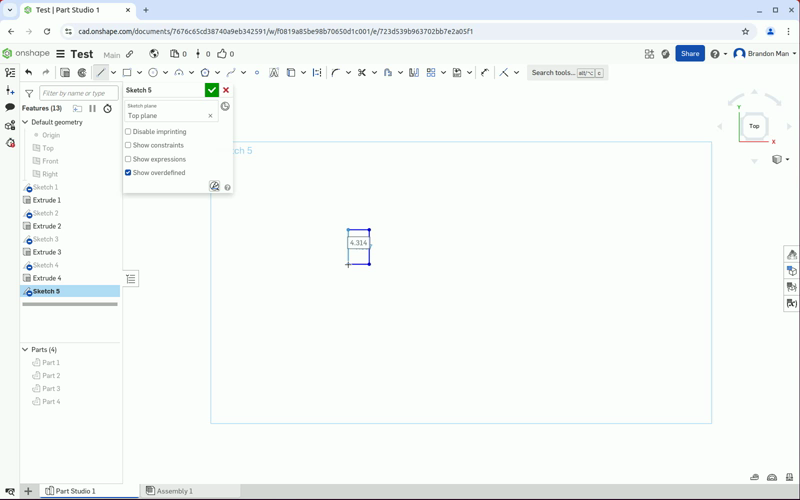
click(348, 264)
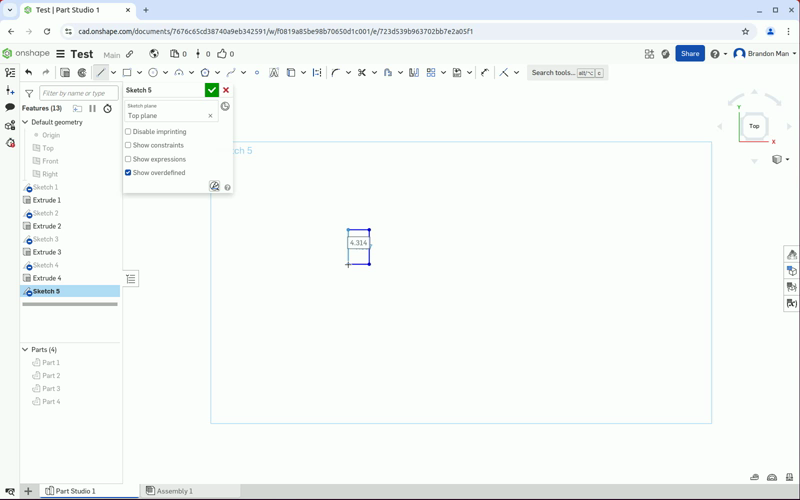
key(esc)
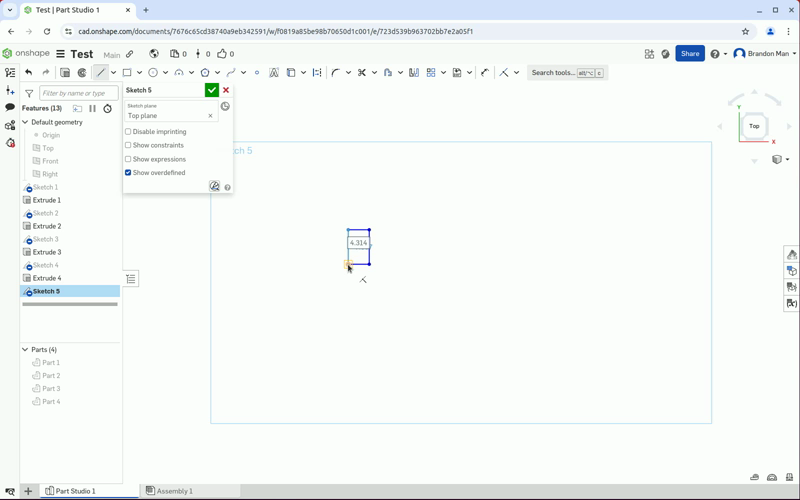
mouse_move(350, 234)
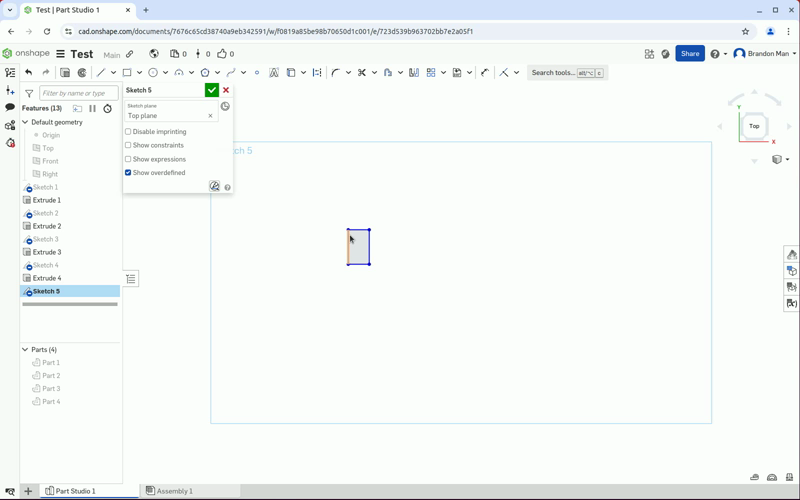
scroll(6)
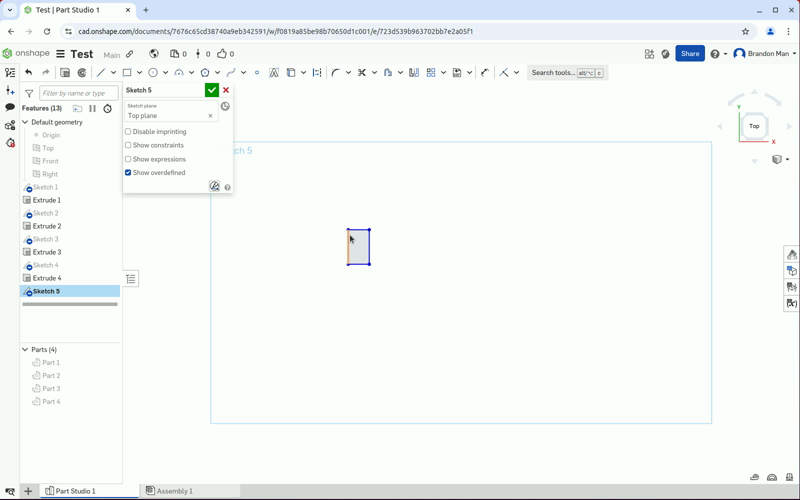
scroll(6)
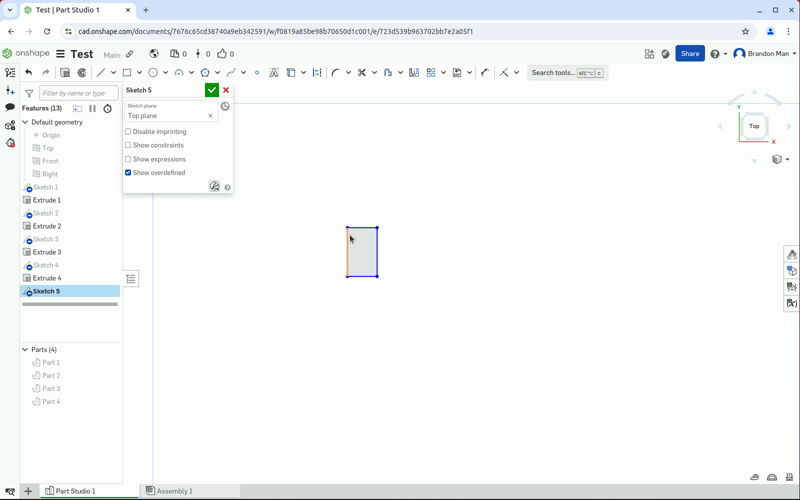
scroll(6)
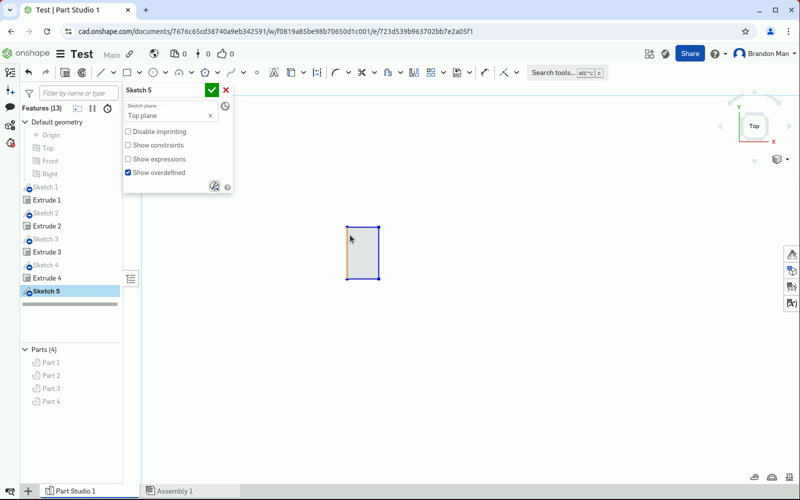
scroll(6)
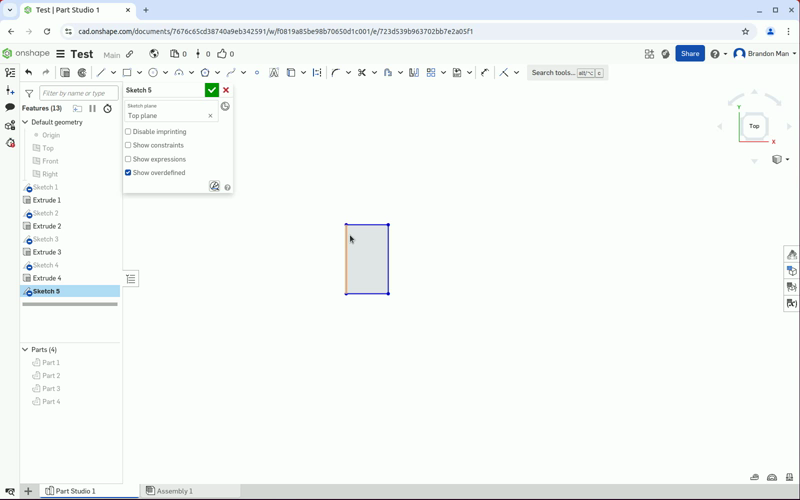
scroll(6)
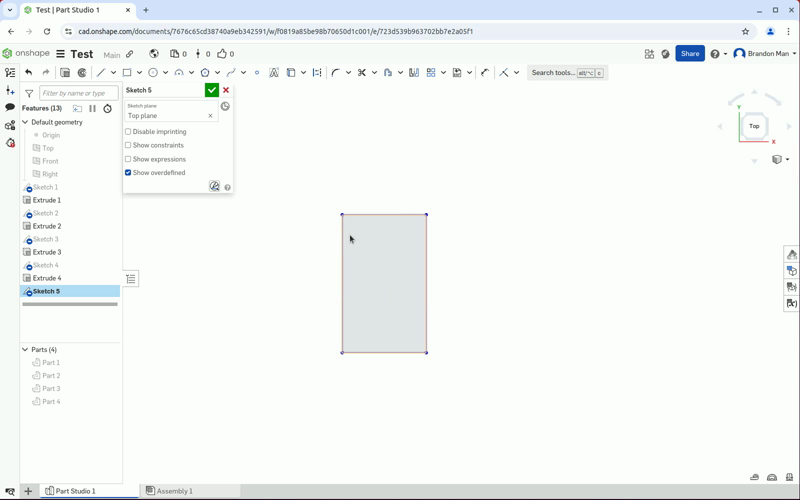
scroll(6)
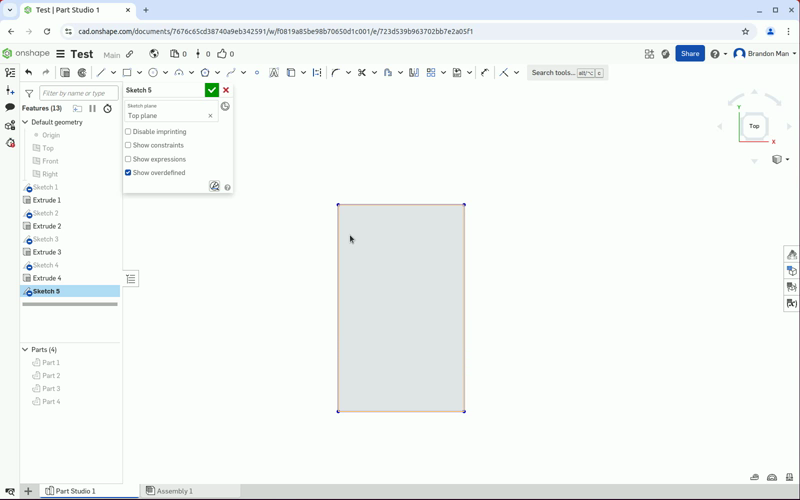
scroll(6)
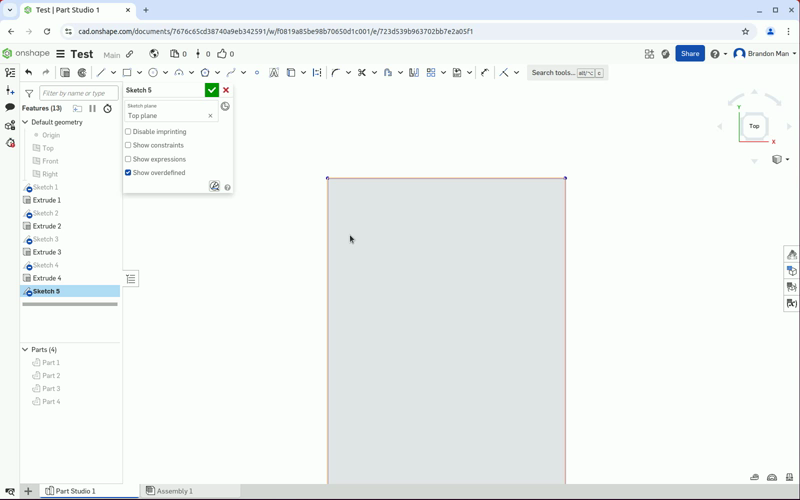
click(350, 234)
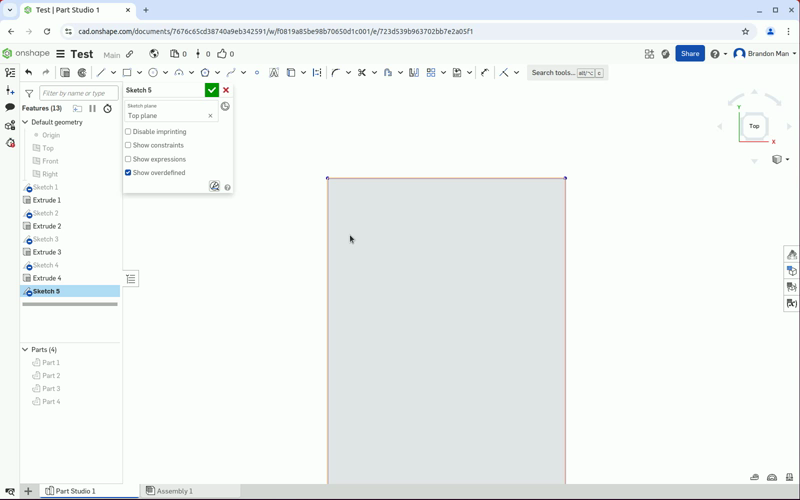
scroll(-6)
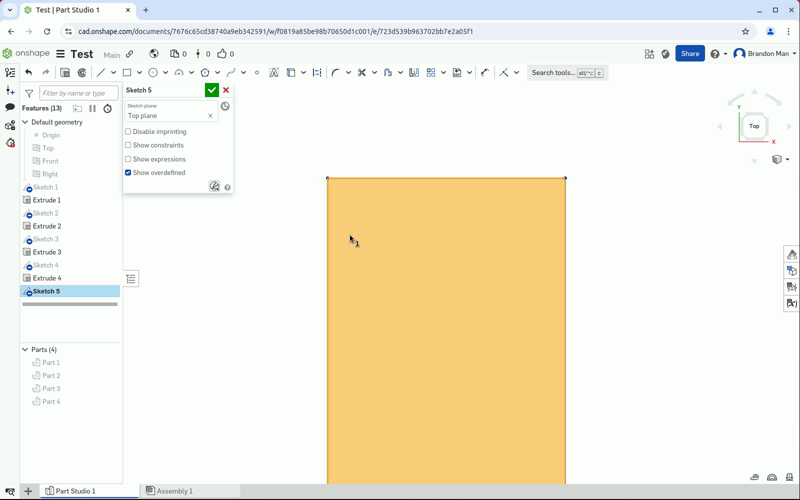
scroll(-6)
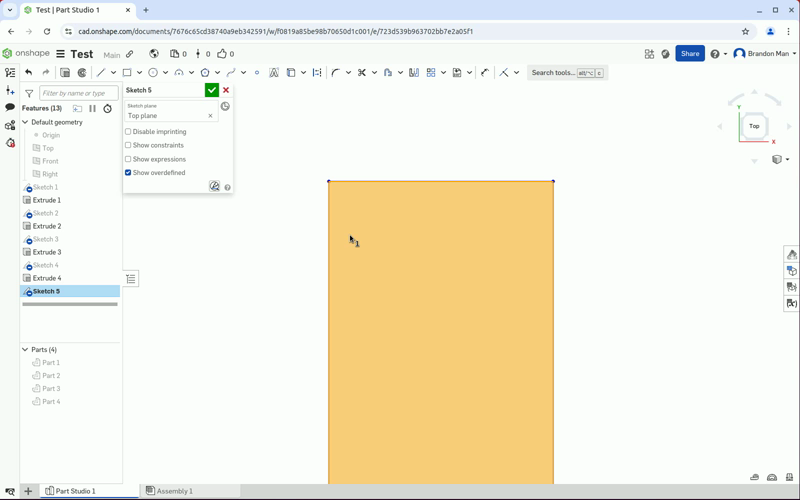
scroll(-6)
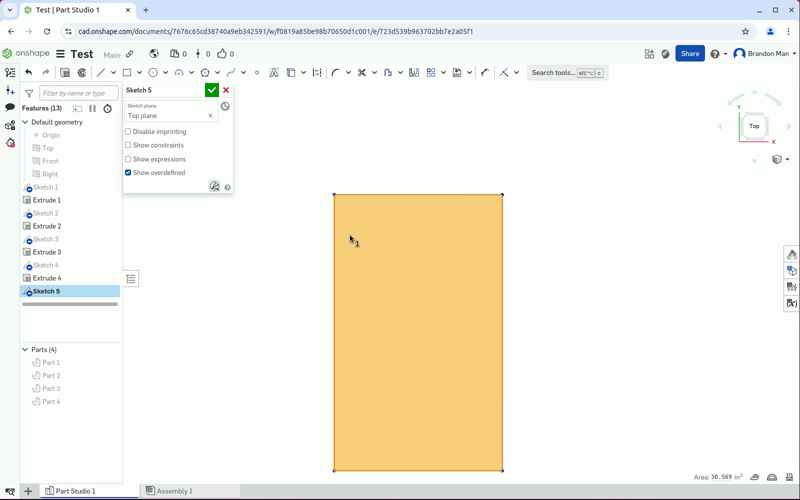
scroll(-6)
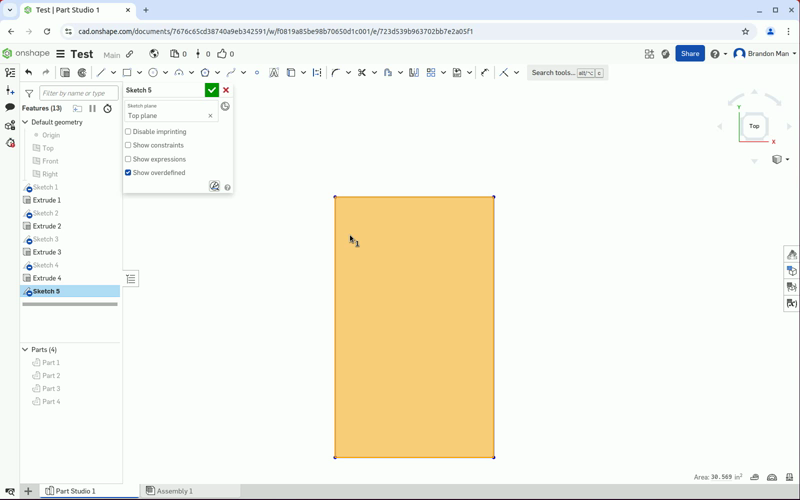
scroll(-6)
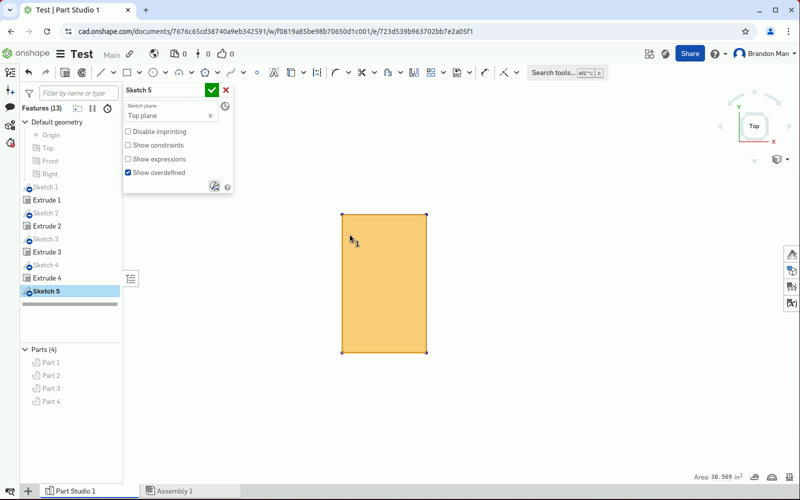
scroll(-6)
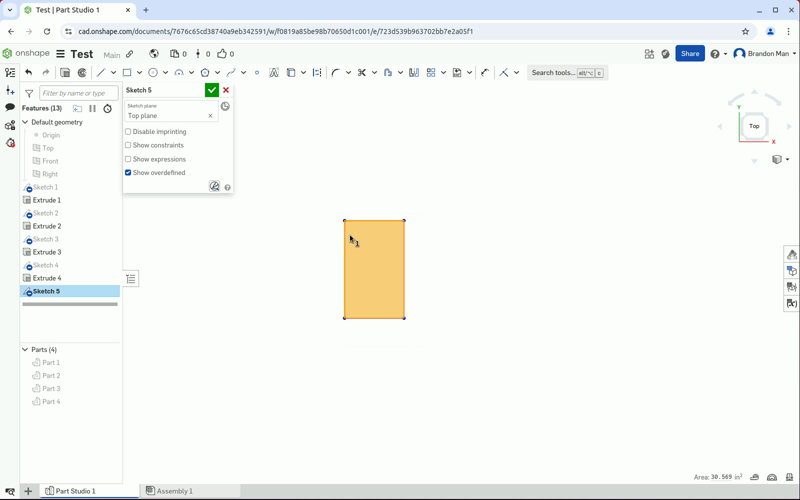
scroll(-6)
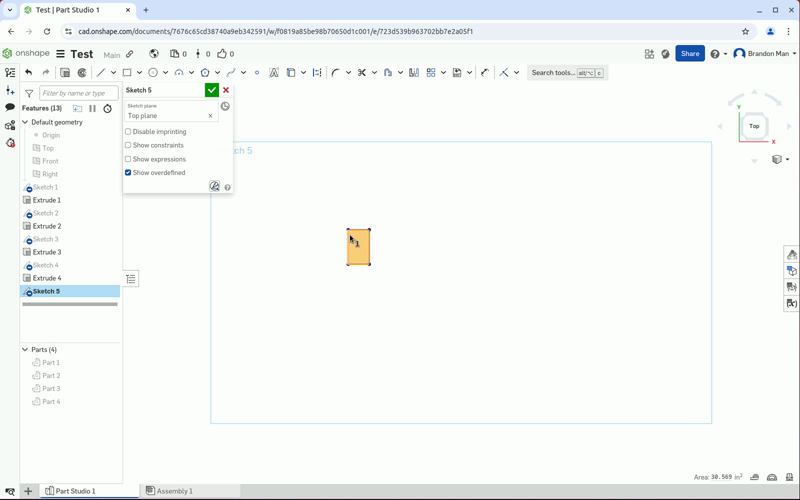
mouse_move(73, 352)
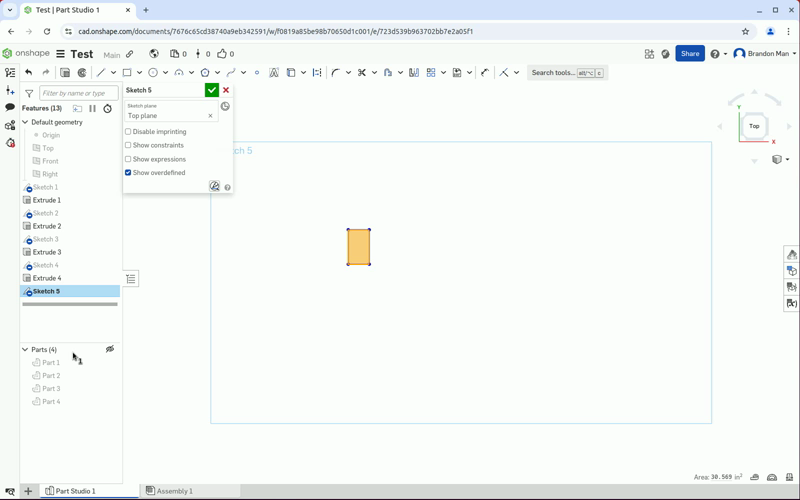
key(shift+y)
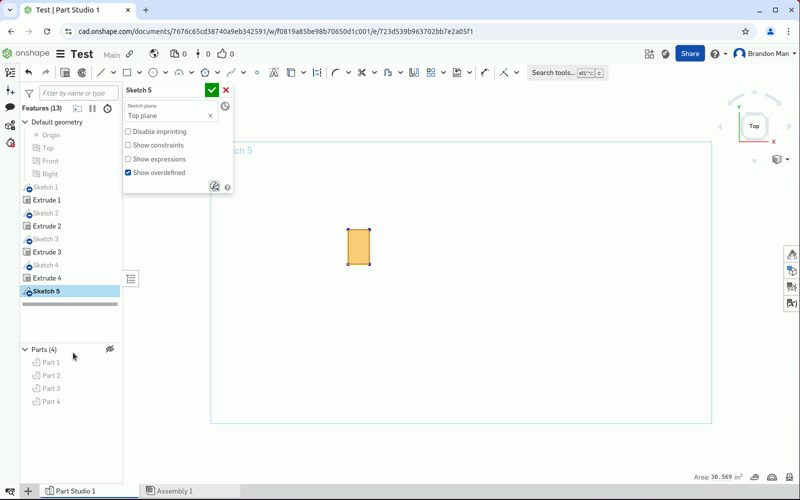
key(shift+e)
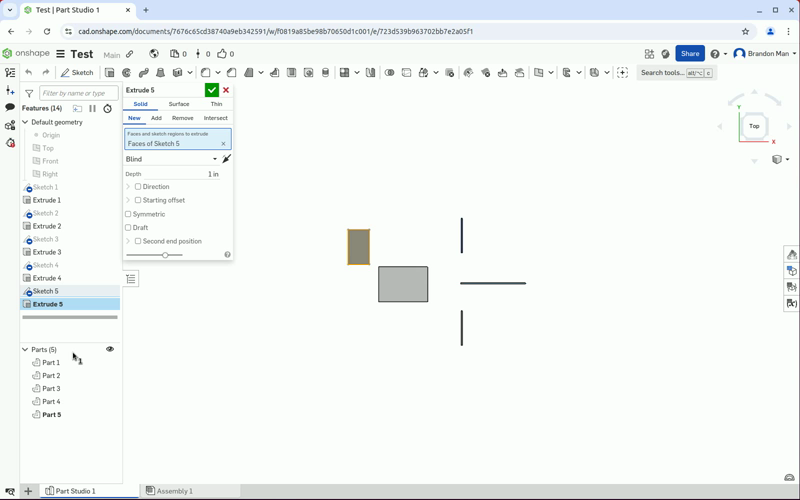
mouse_move(143, 106)
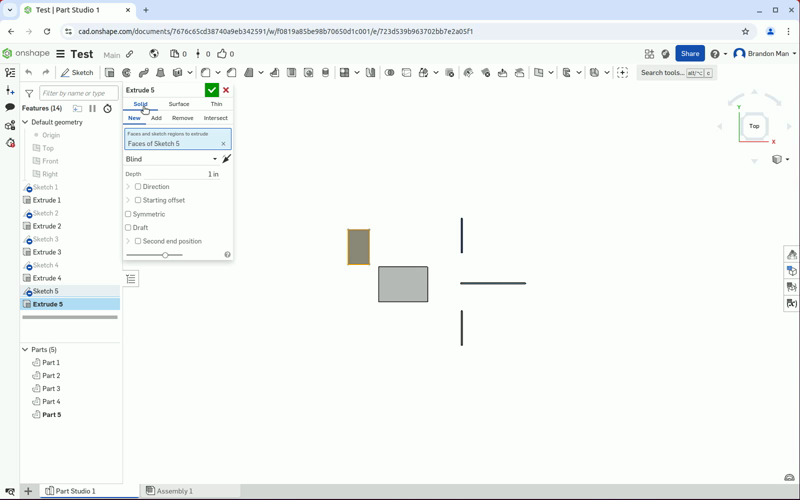
click(143, 106)
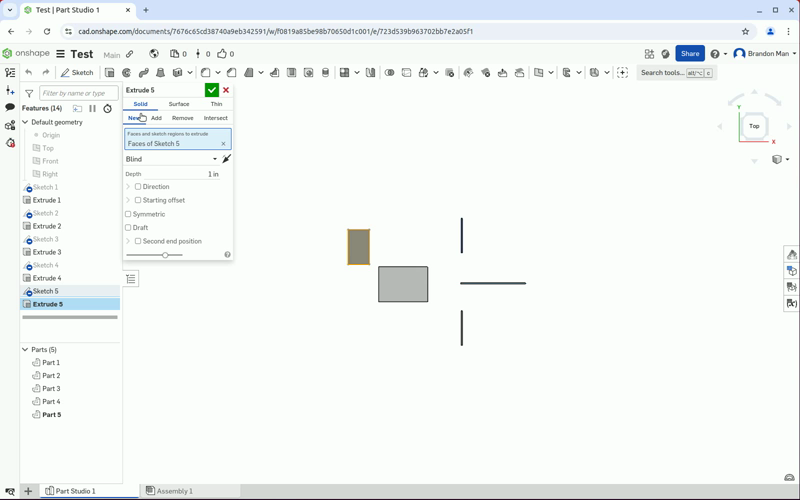
mouse_move(137, 120)
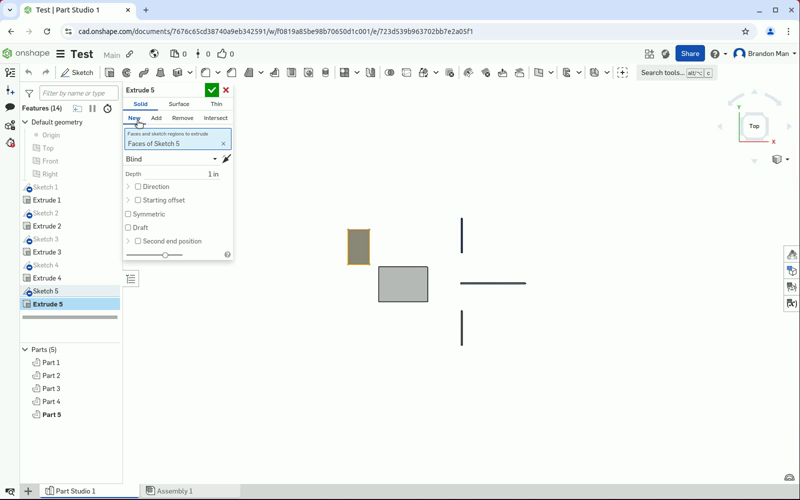
click(137, 120)
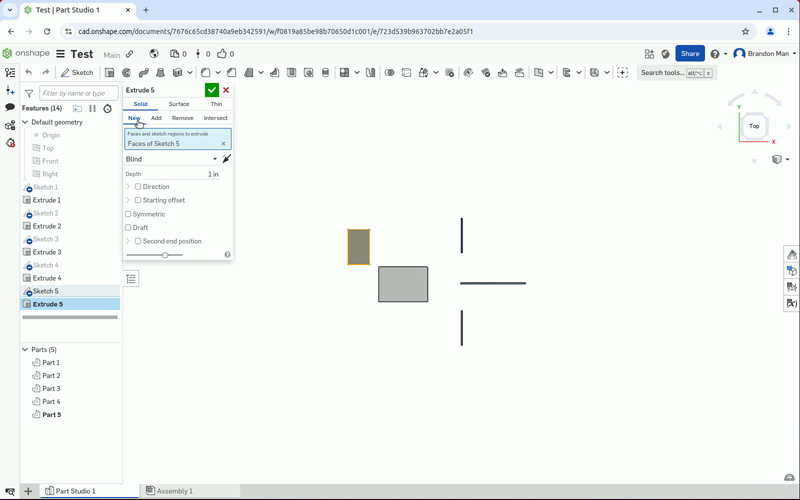
key(tab, 4)
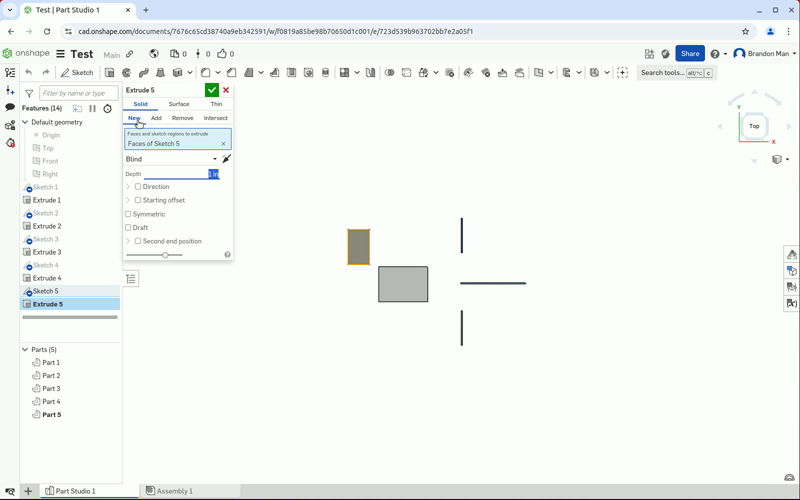
text(0.241)
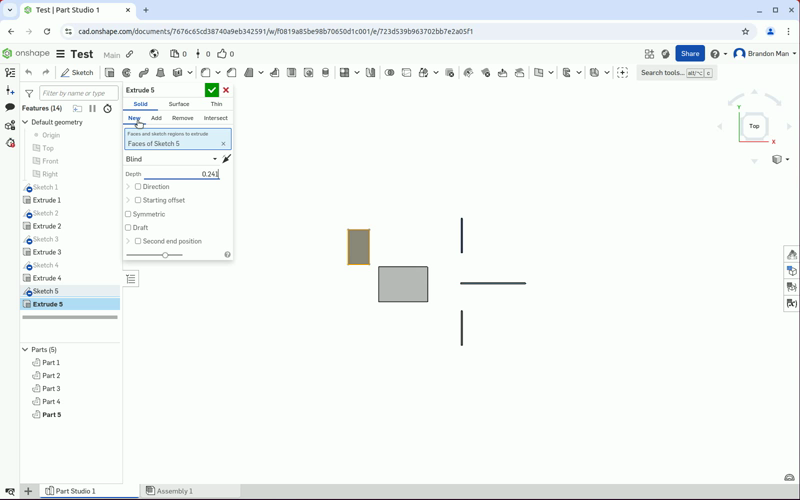
key(enter)
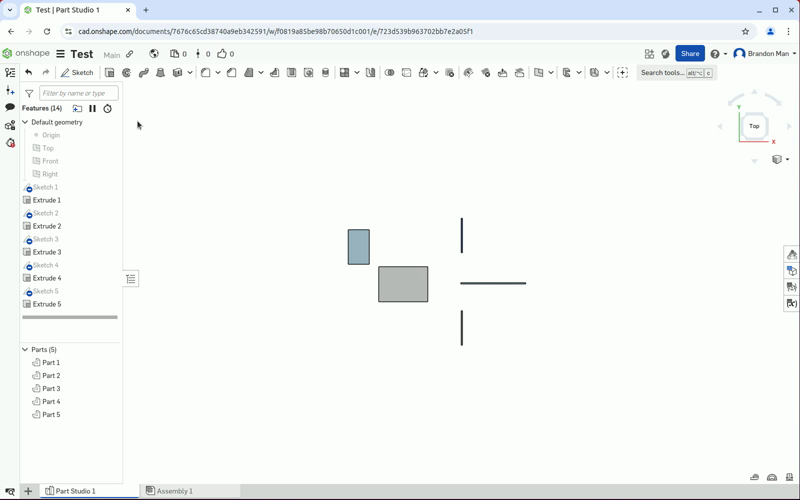
key(shift+h)
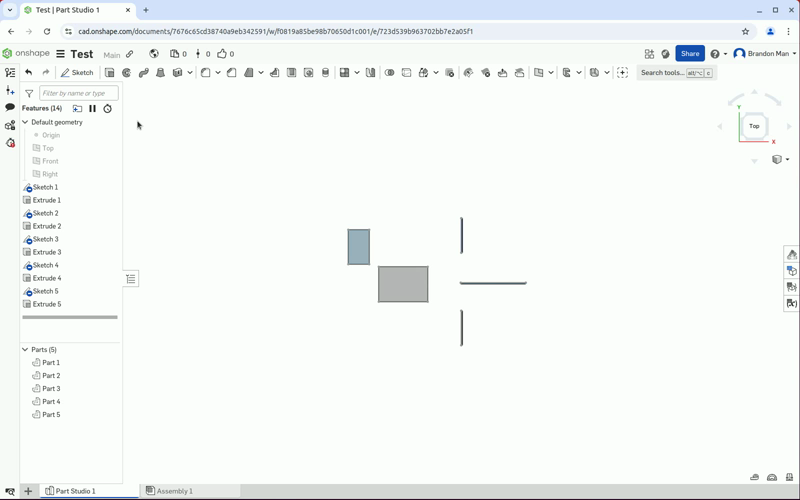
key(shift+h)
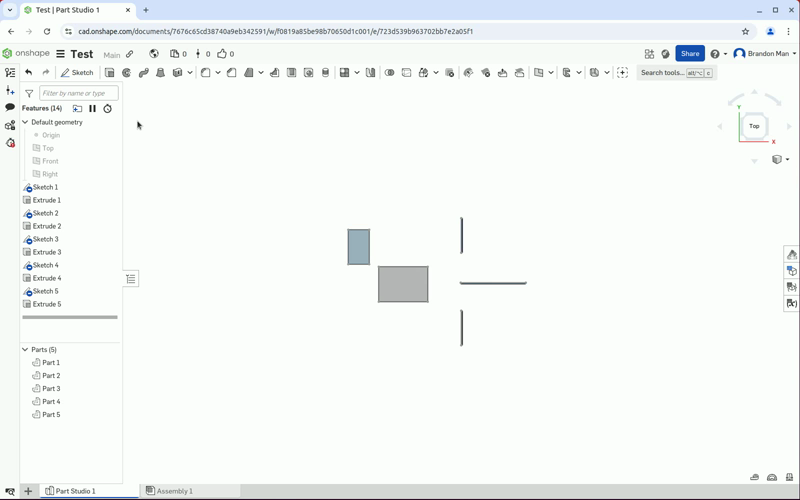
key(shift+7)
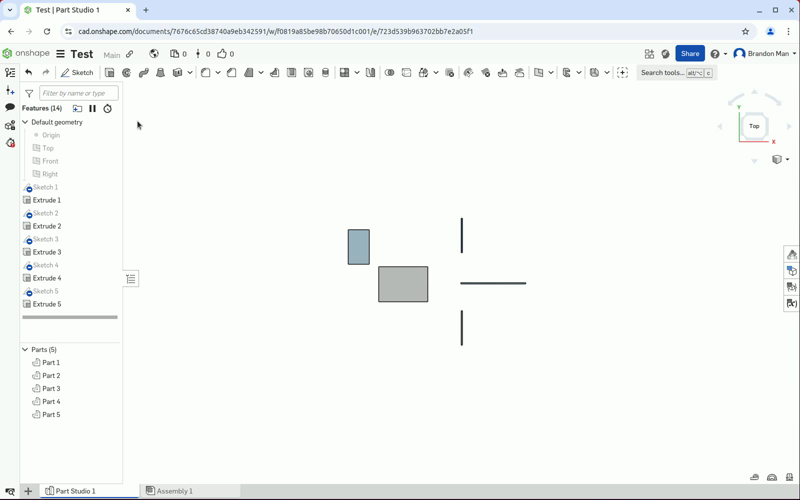
key(up, 3)
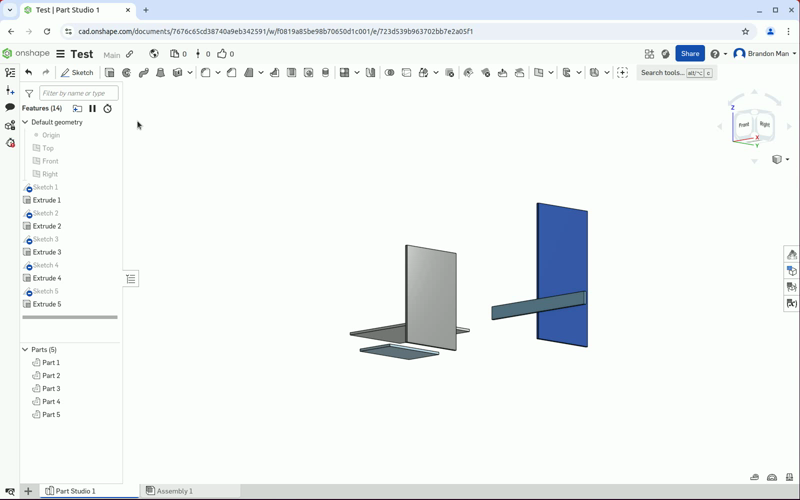
key(left, 3)
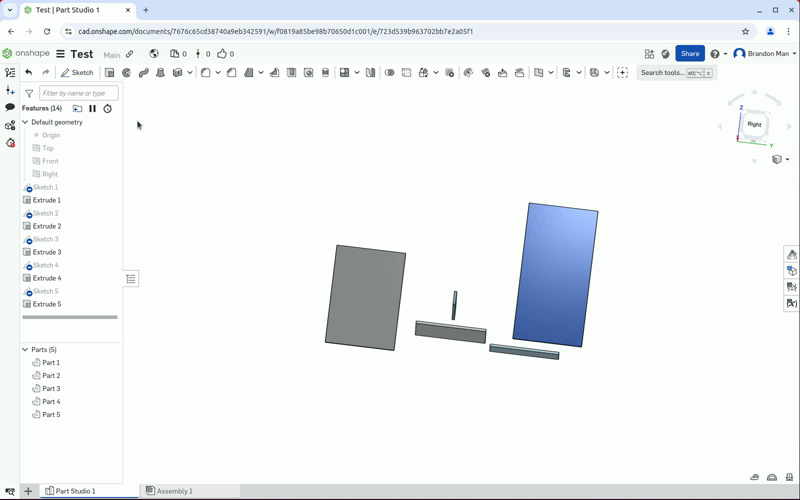
key(right, 3)
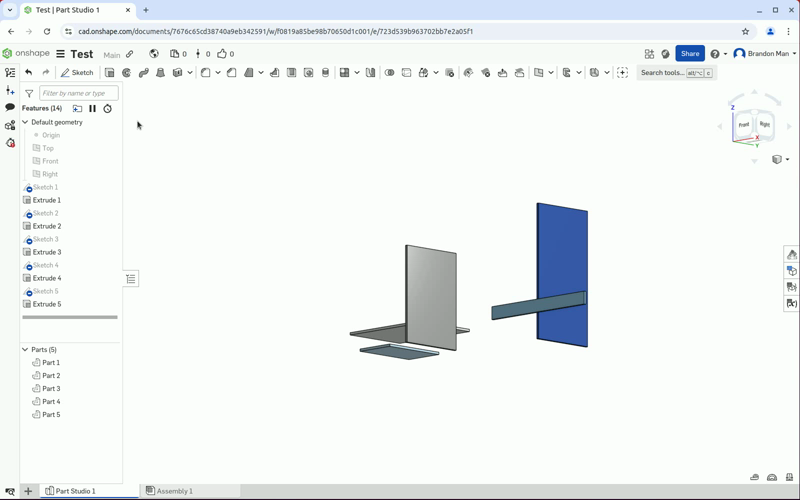
key(down, 3)
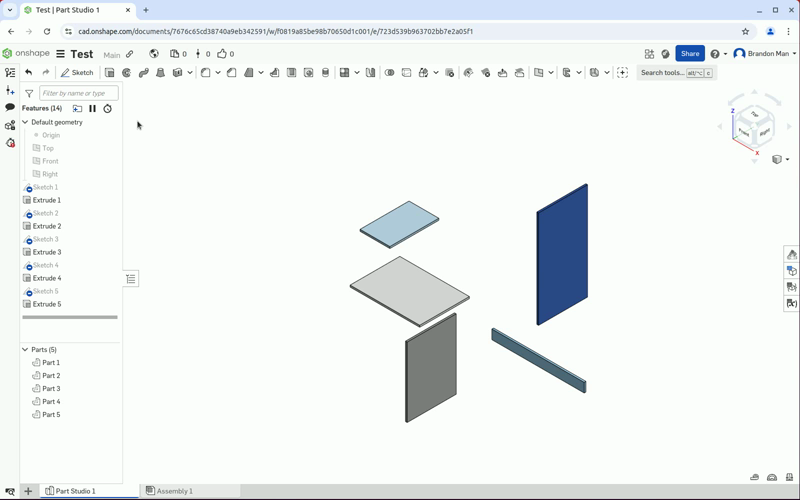
mouse_move(73, 189)
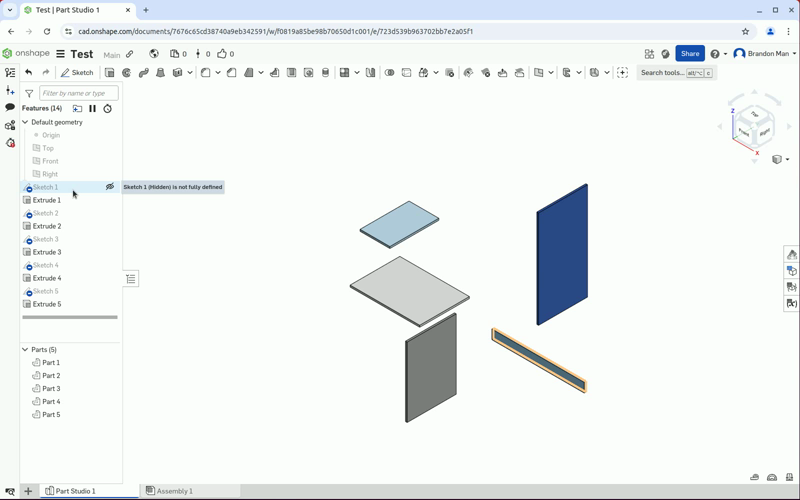
click(73, 189)